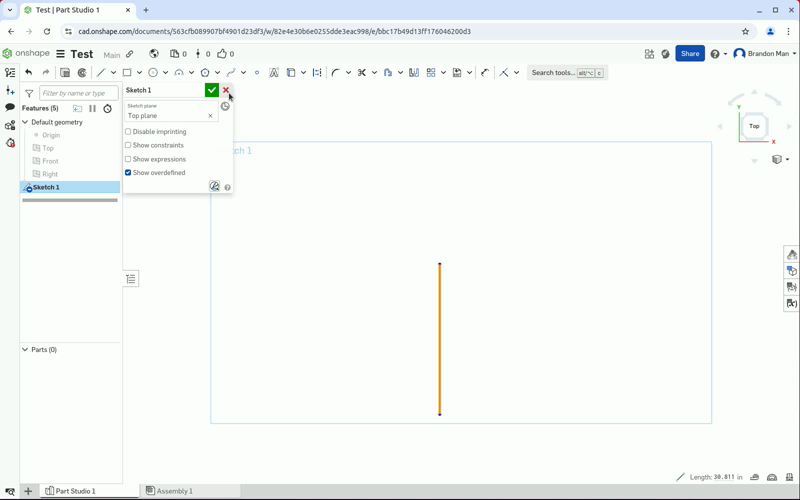
key(shift+h)
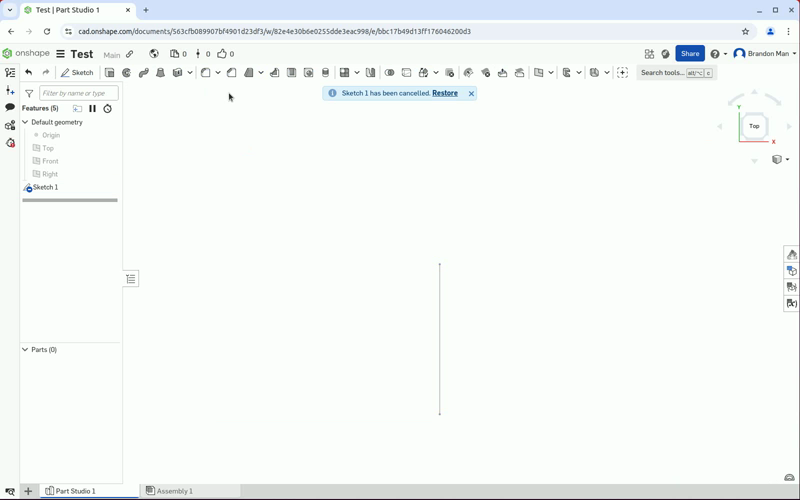
key(shift+s)
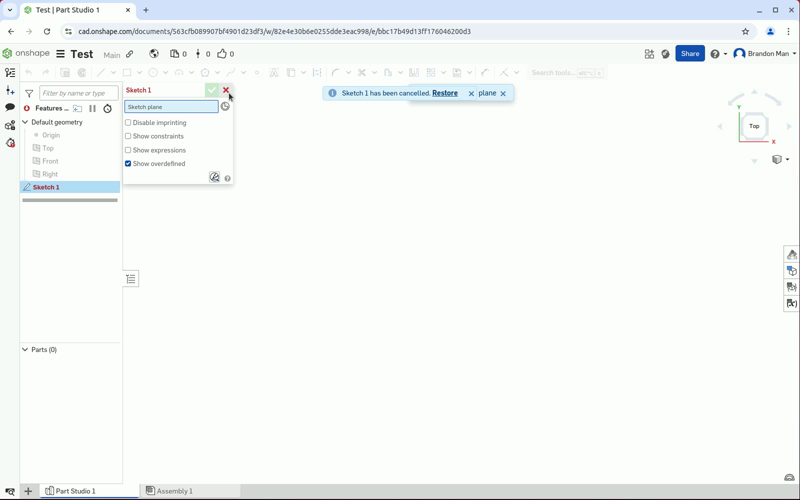
mouse_move(73, 150)
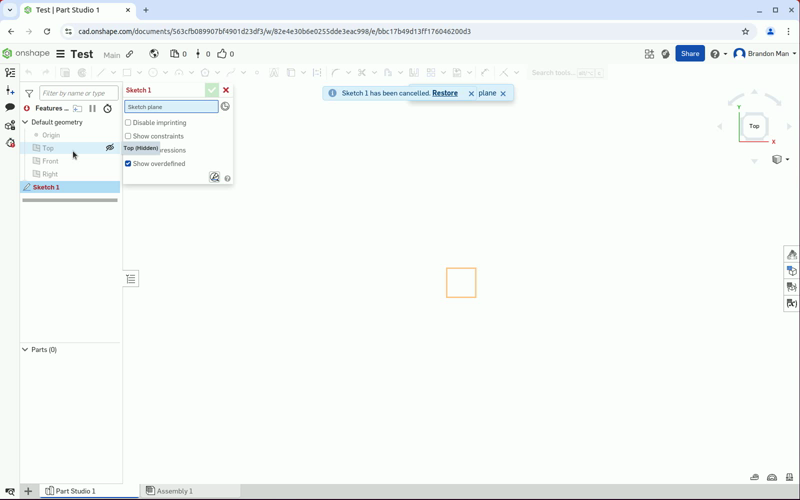
click(73, 150)
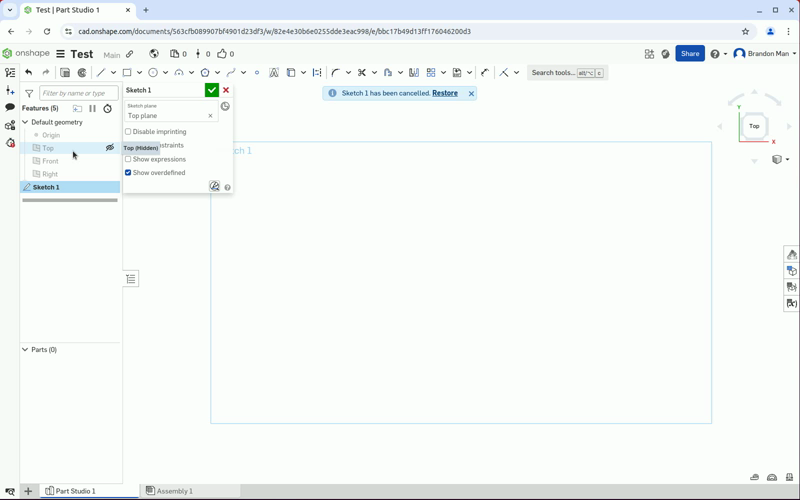
mouse_move(73, 352)
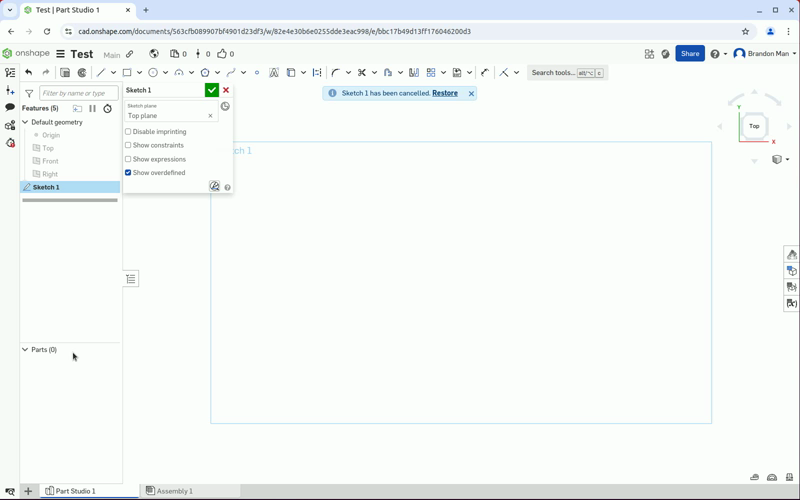
key(y)
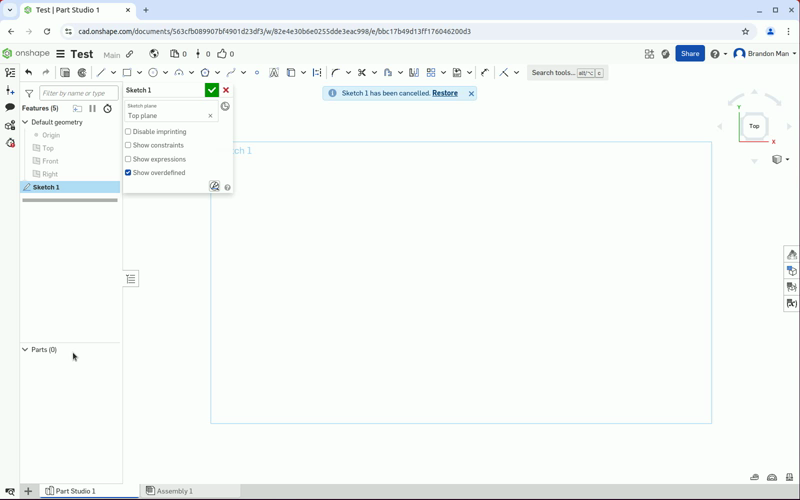
key(l)
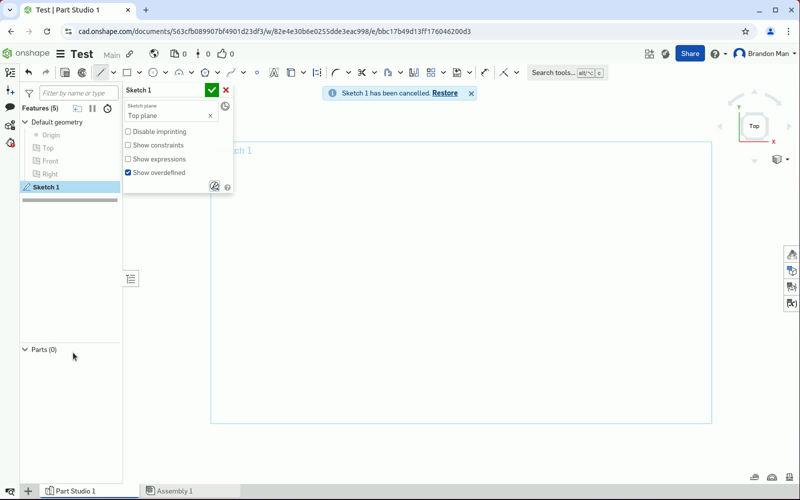
key_down(shift)
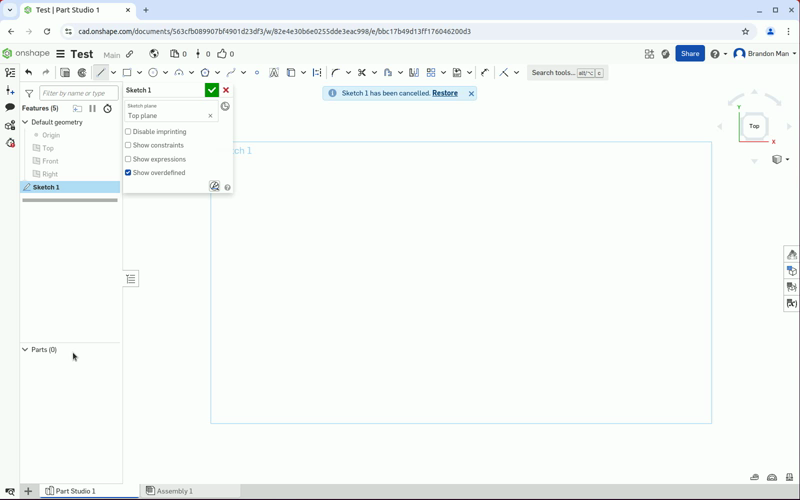
mouse_move(460, 276)
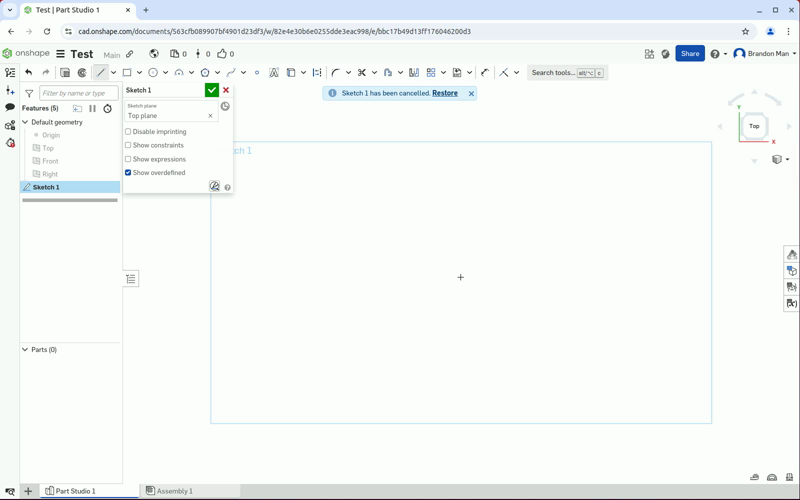
click(460, 276)
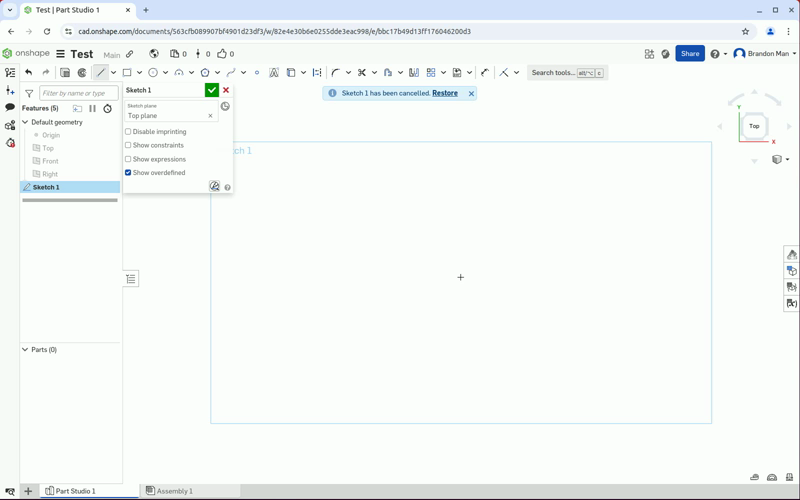
key_up(shift)
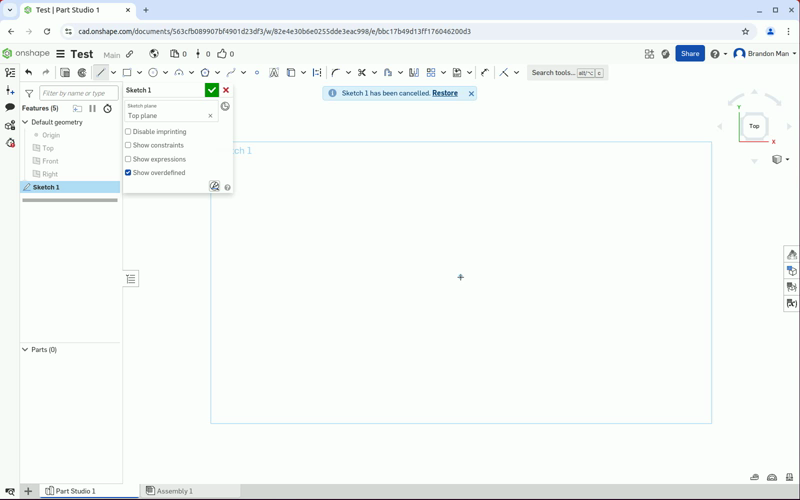
key_down(shift)
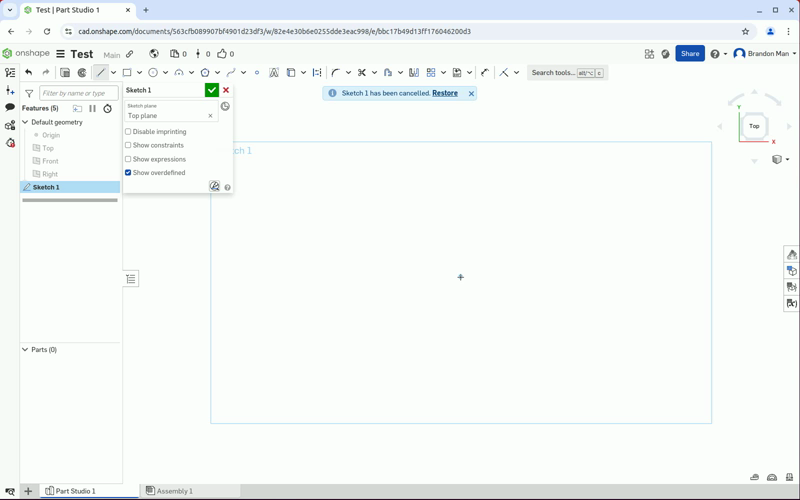
mouse_move(490, 276)
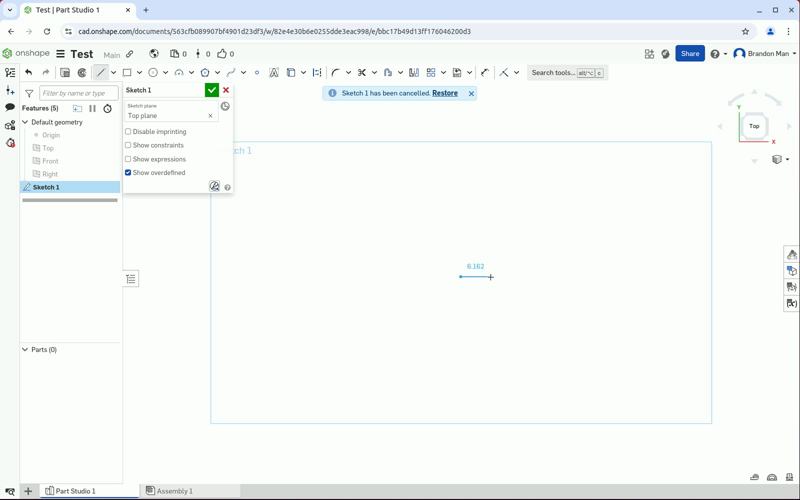
mouse_move(467, 276)
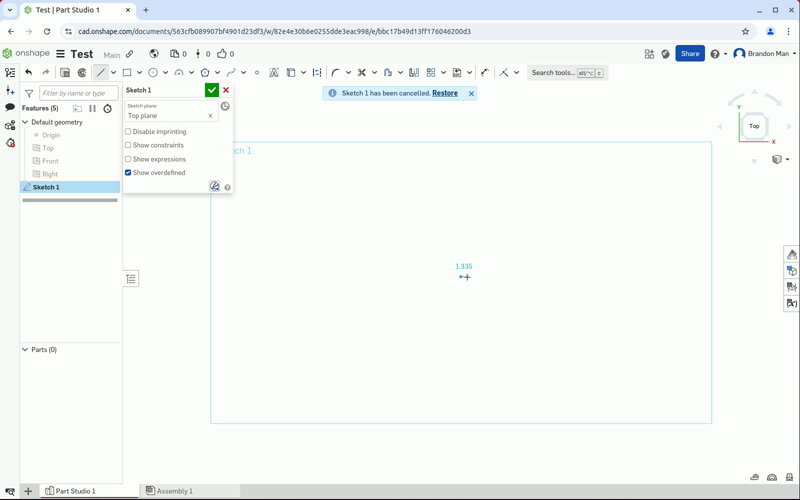
scroll(6)
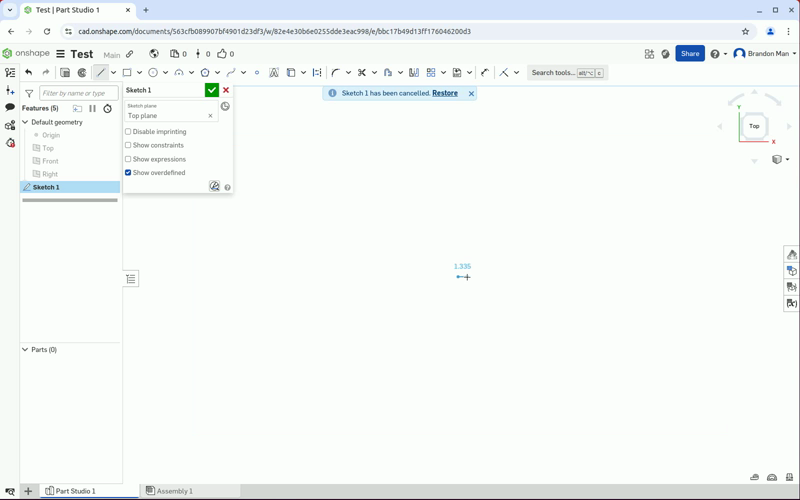
scroll(6)
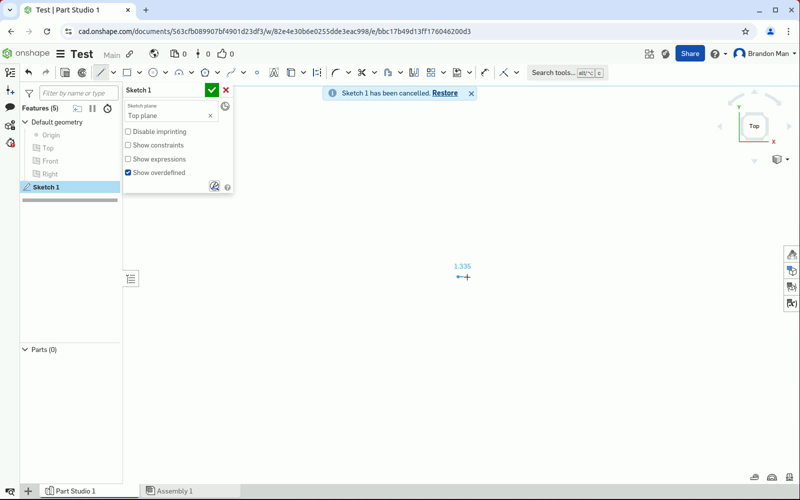
scroll(6)
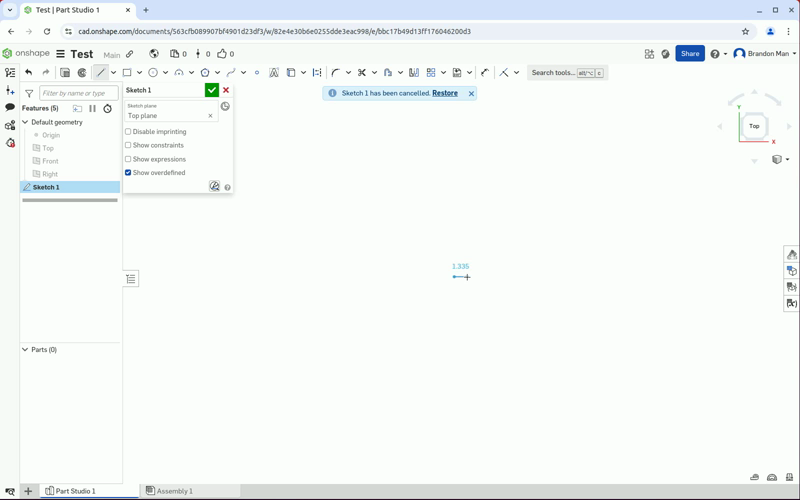
scroll(6)
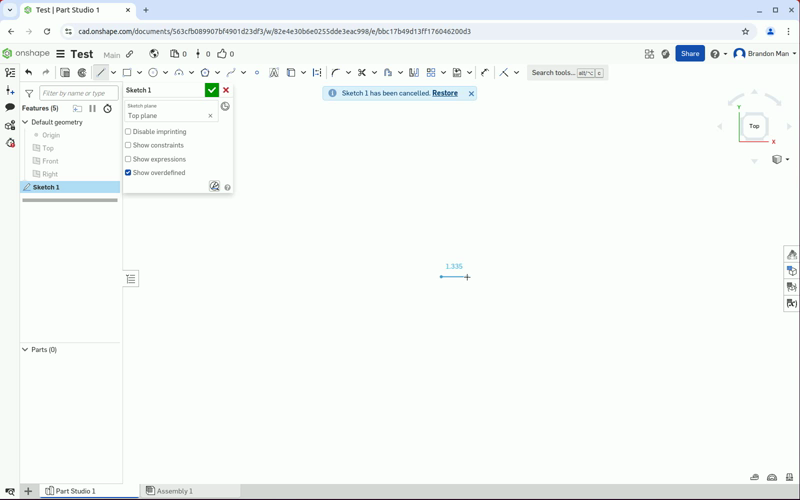
scroll(6)
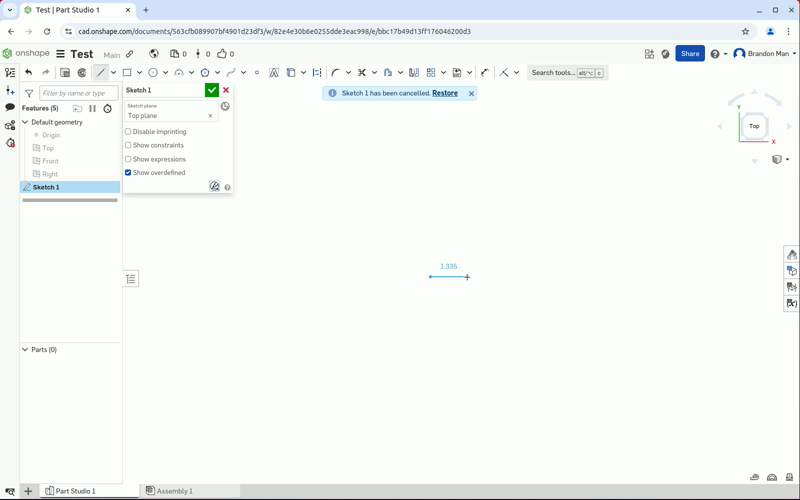
scroll(6)
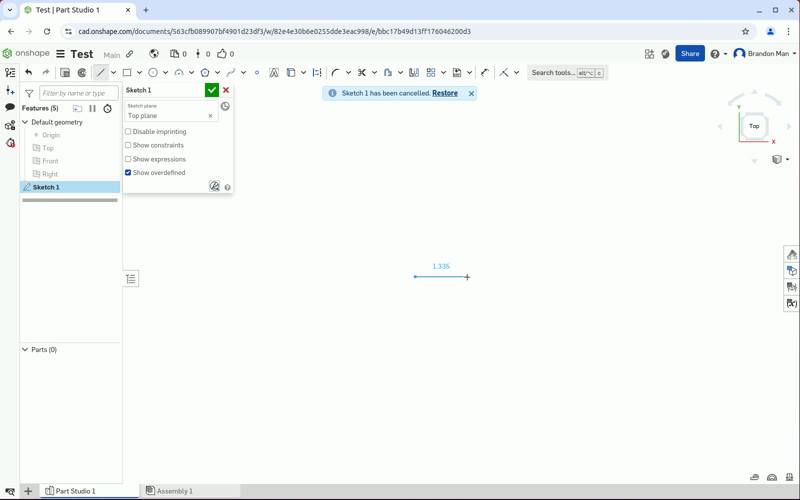
scroll(6)
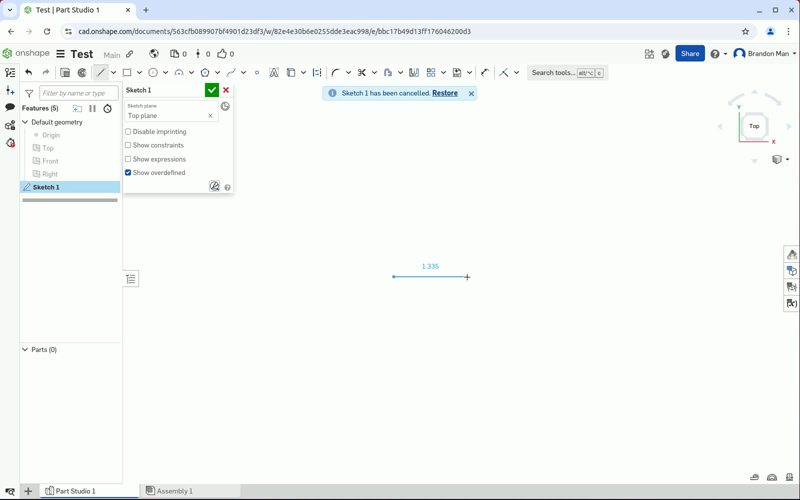
click(467, 276)
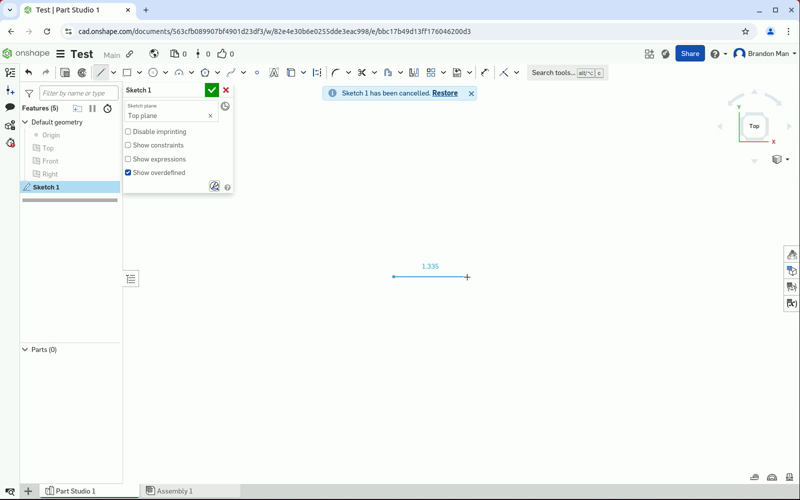
scroll(-6)
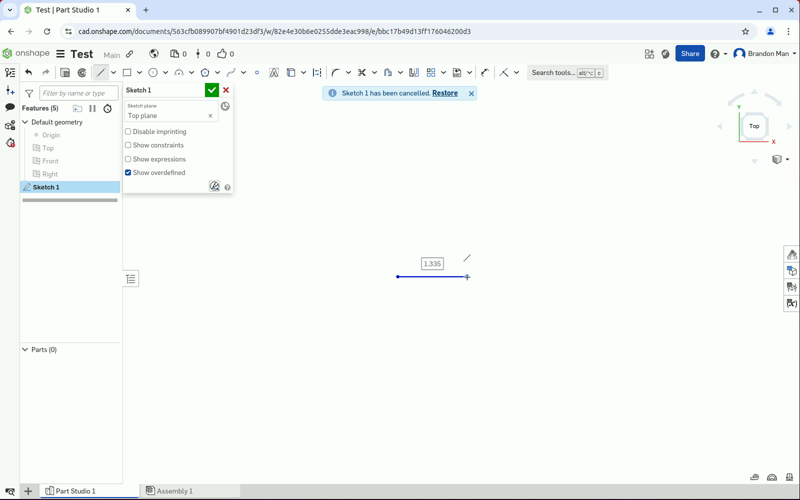
scroll(-6)
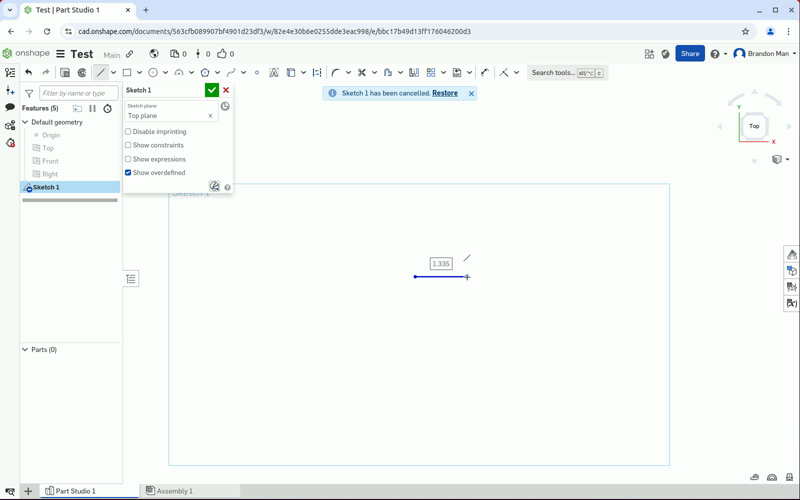
scroll(-6)
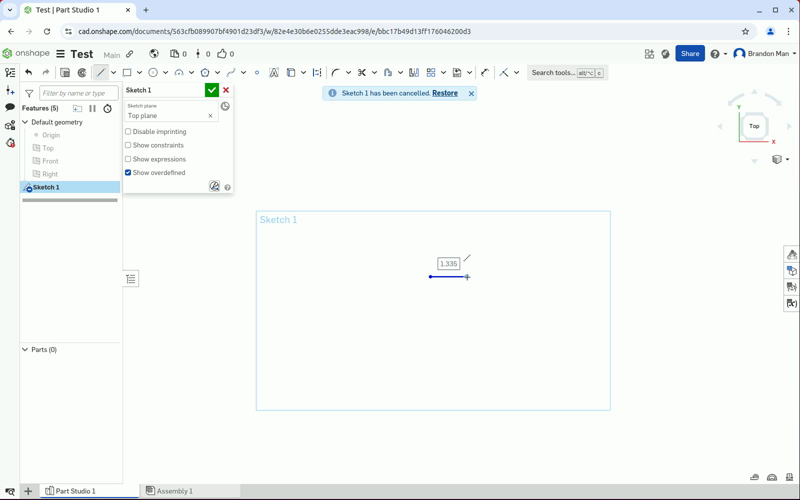
scroll(-6)
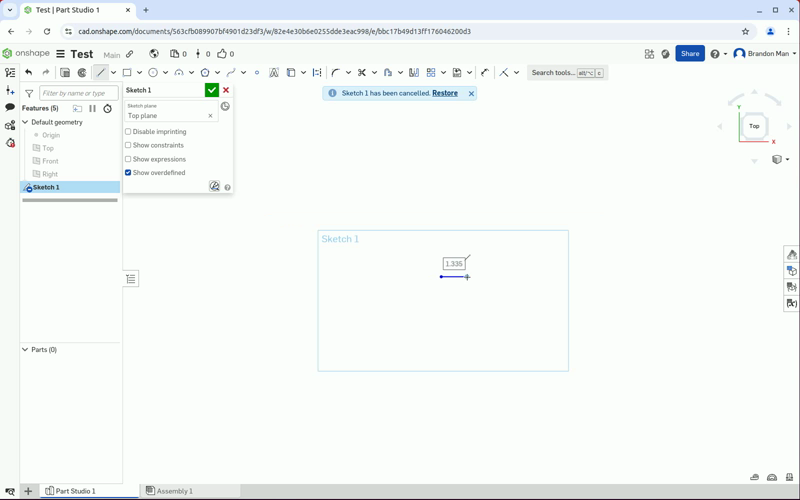
scroll(-6)
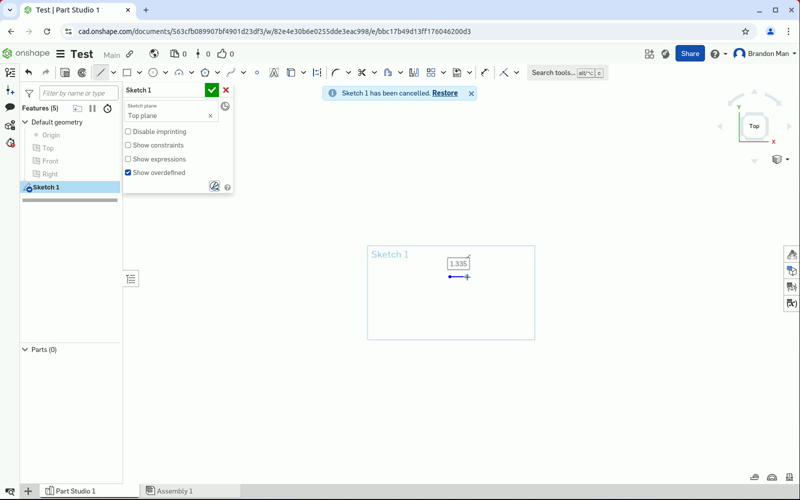
scroll(-6)
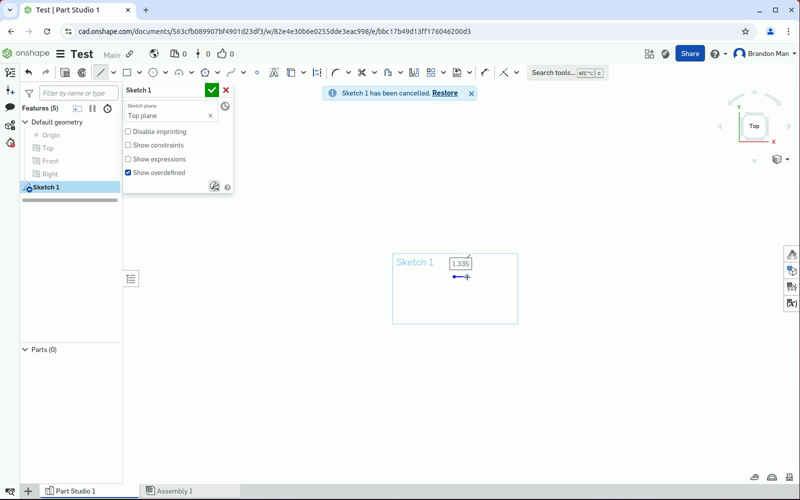
scroll(-6)
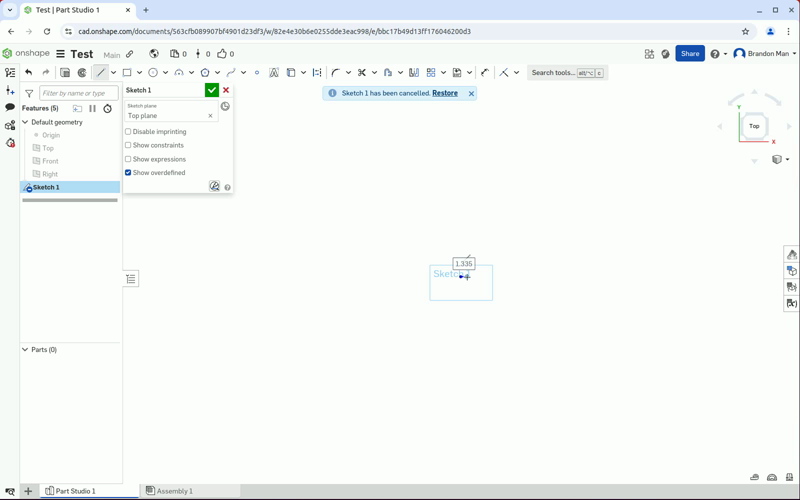
key_up(shift)
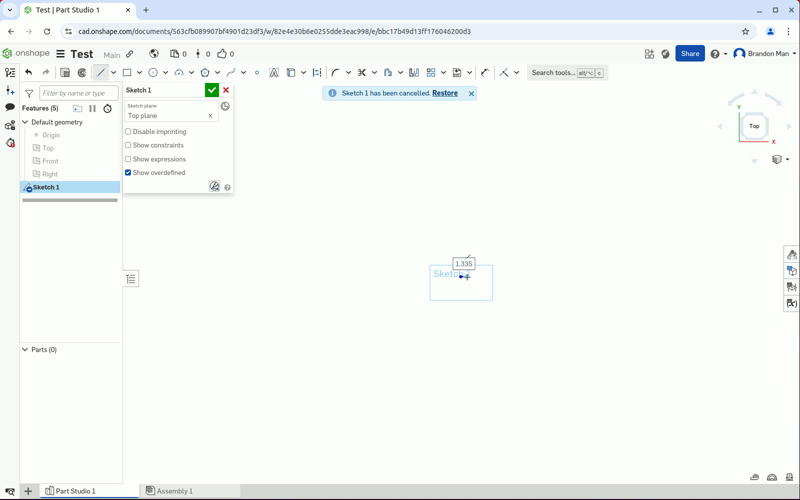
key_down(shift)
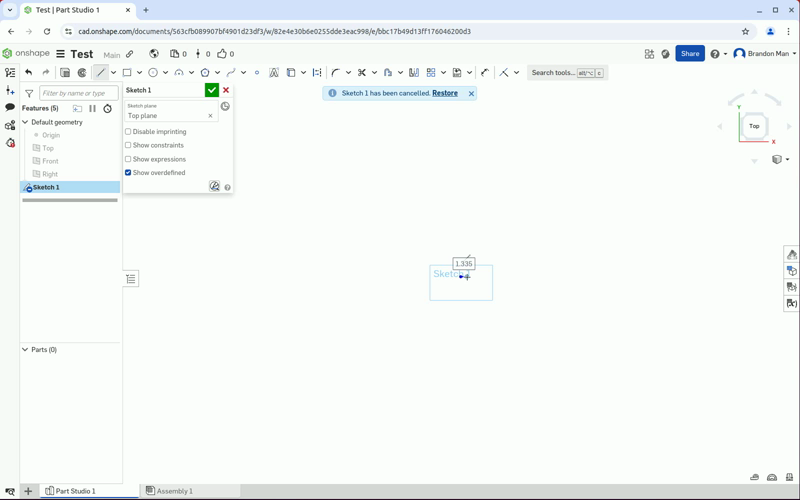
mouse_move(467, 170)
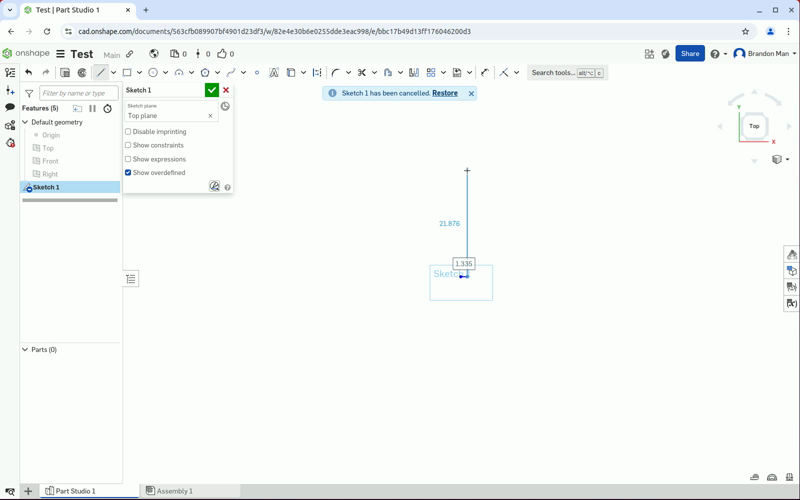
click(467, 170)
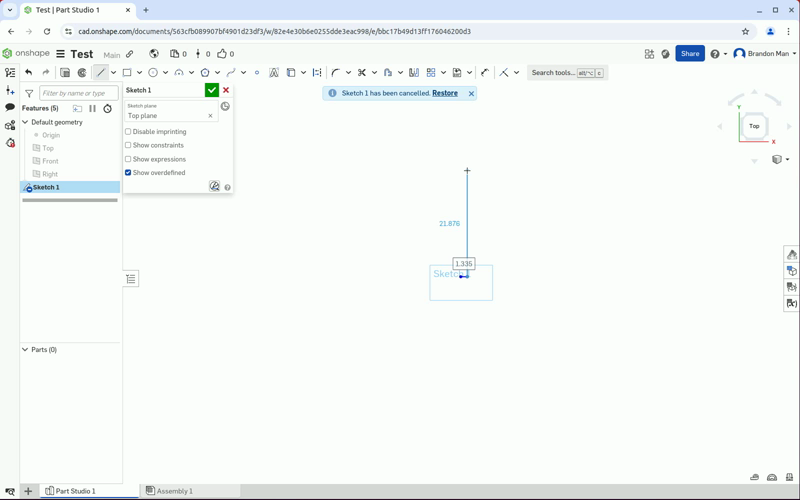
key_up(shift)
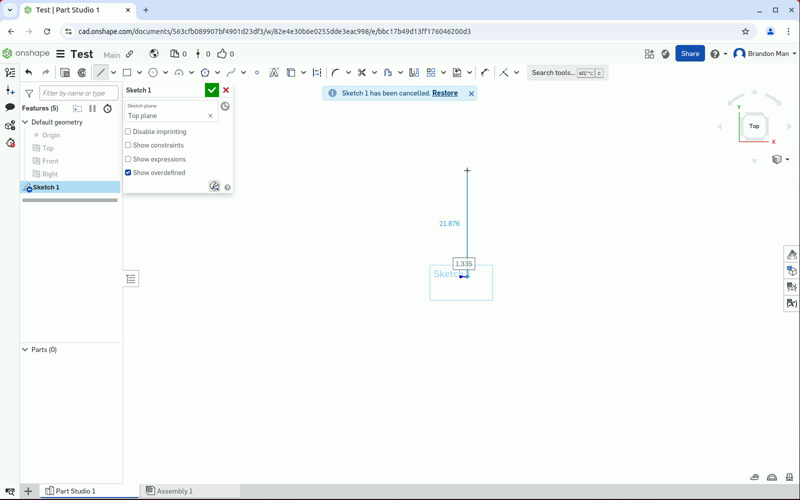
key_down(shift)
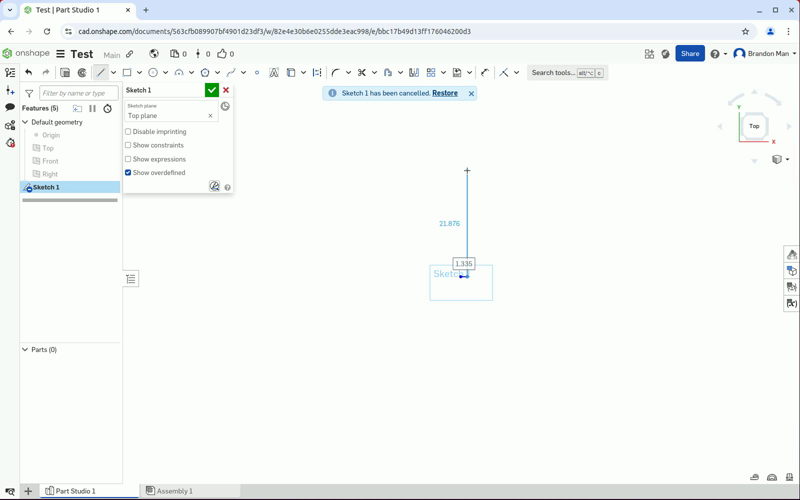
mouse_move(497, 170)
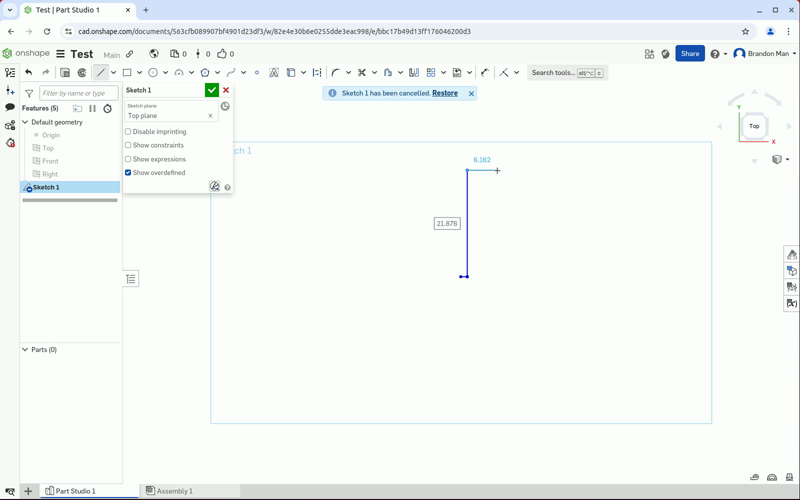
mouse_move(460, 170)
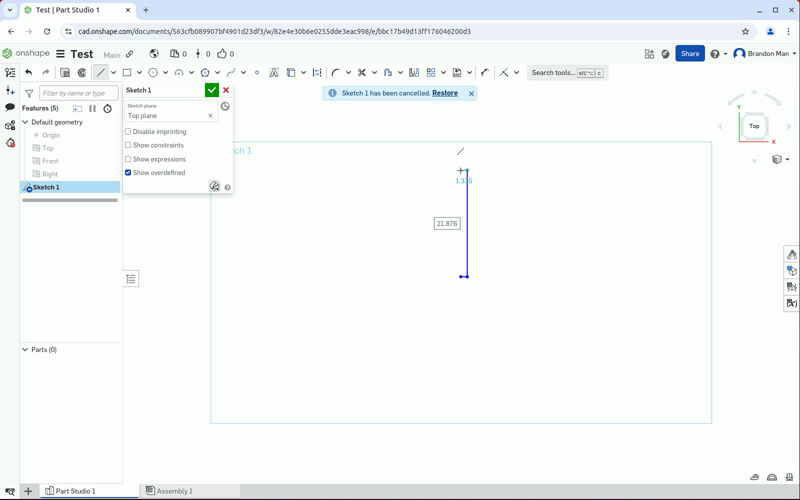
scroll(6)
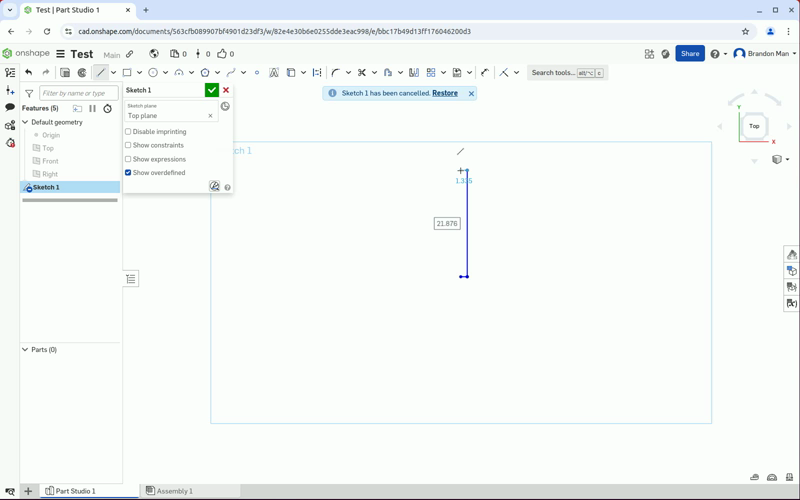
scroll(6)
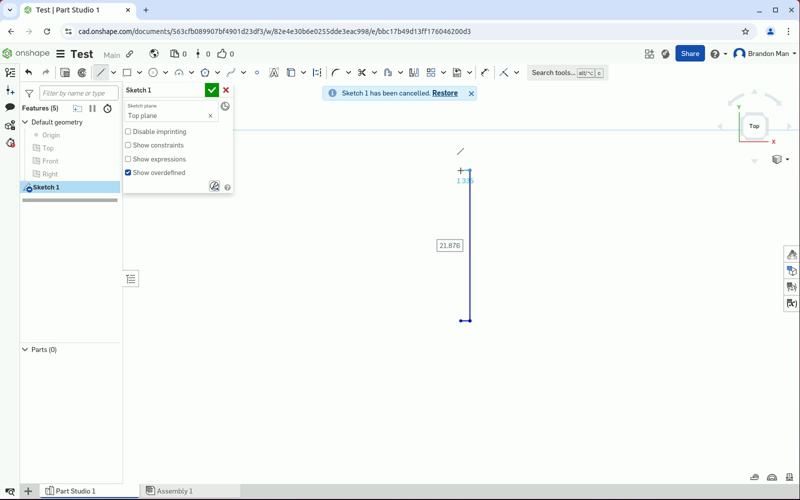
scroll(6)
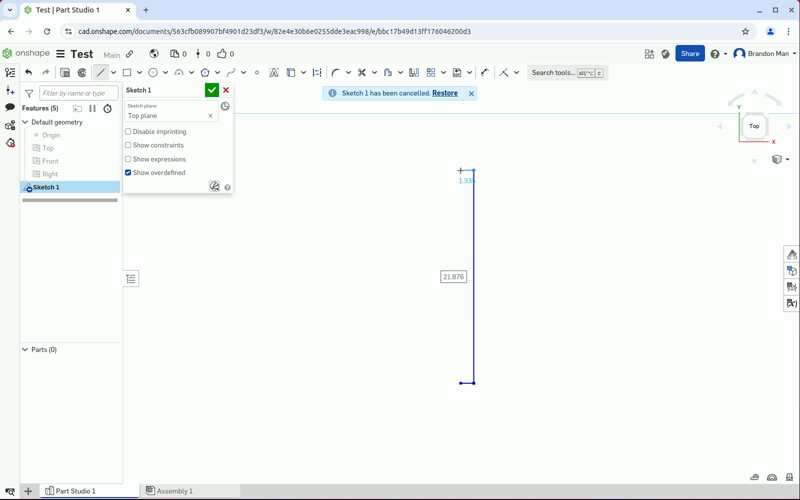
scroll(6)
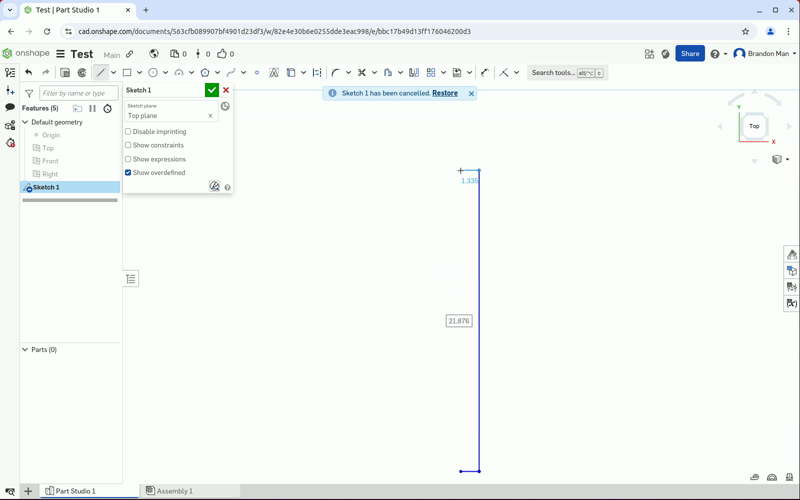
scroll(6)
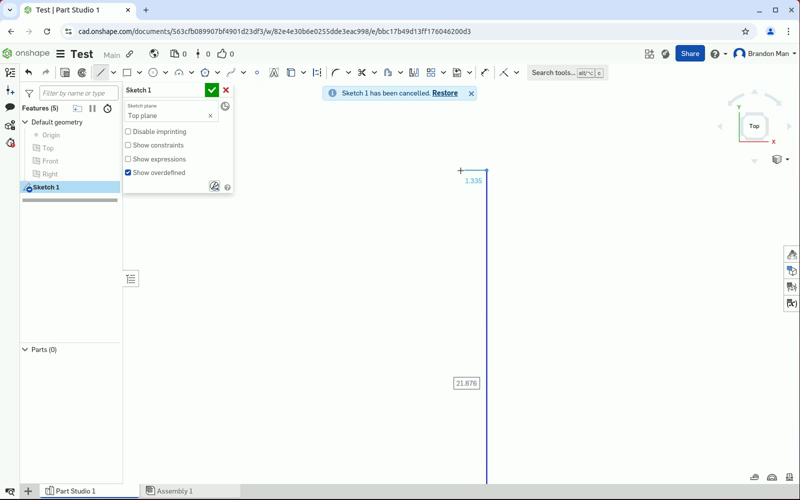
scroll(6)
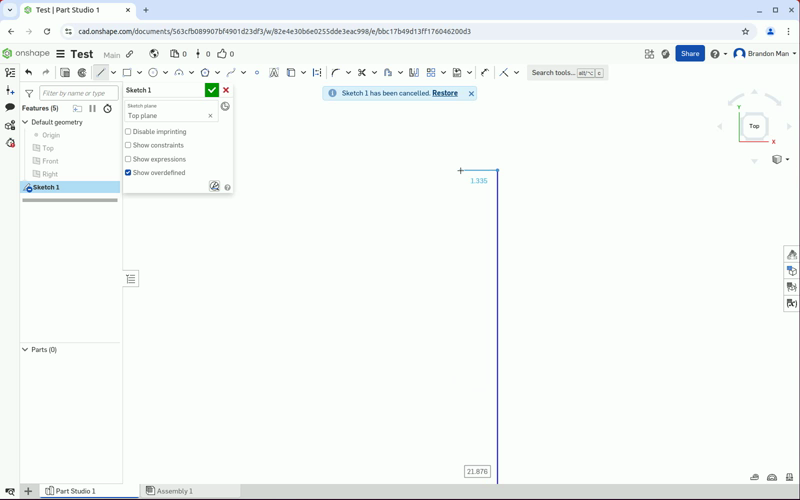
scroll(6)
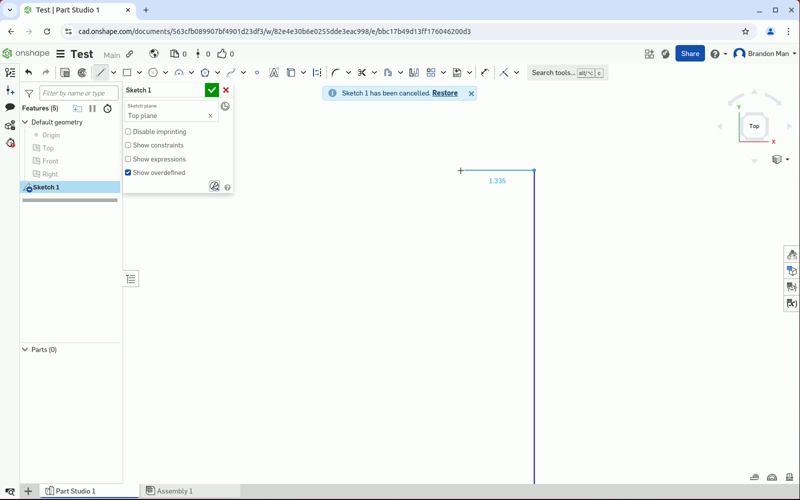
click(460, 170)
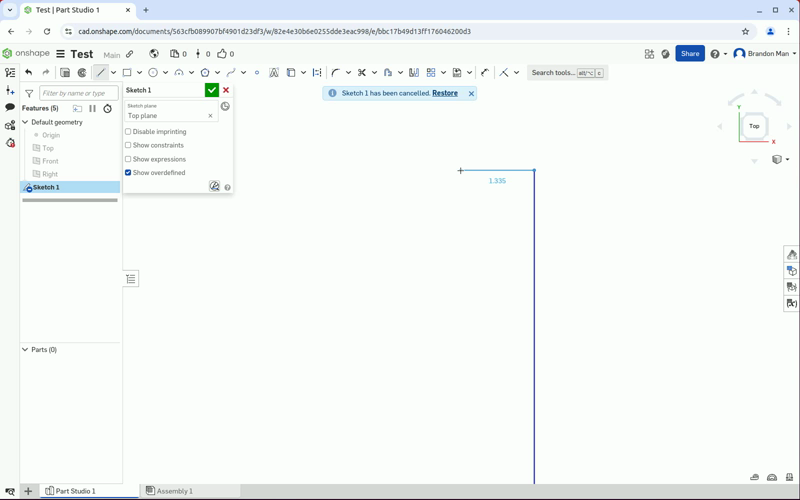
scroll(-6)
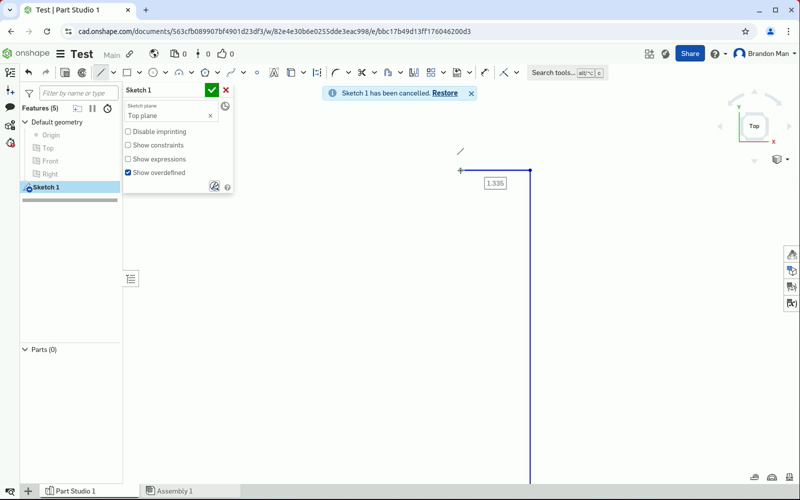
scroll(-6)
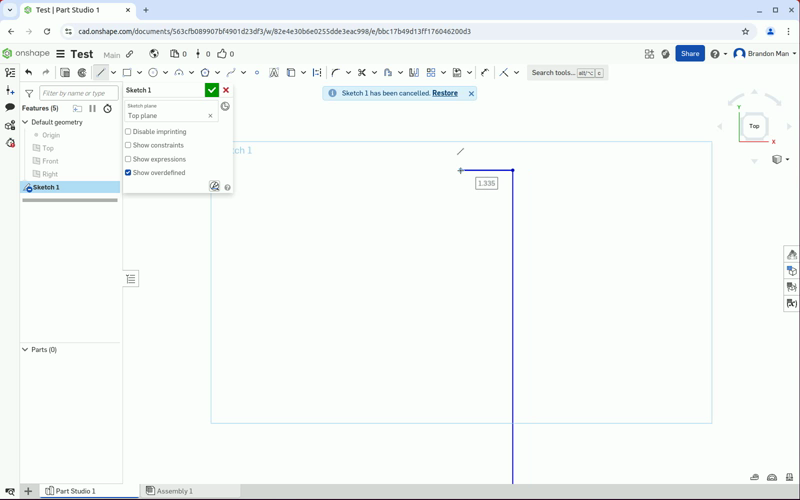
scroll(-6)
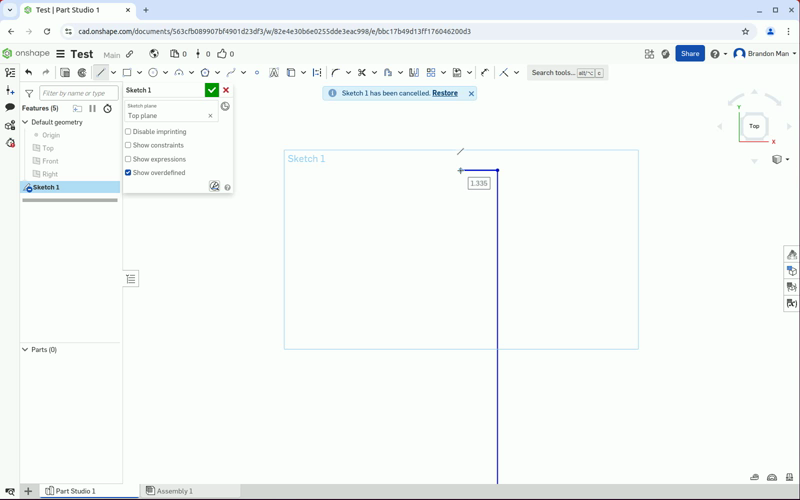
scroll(-6)
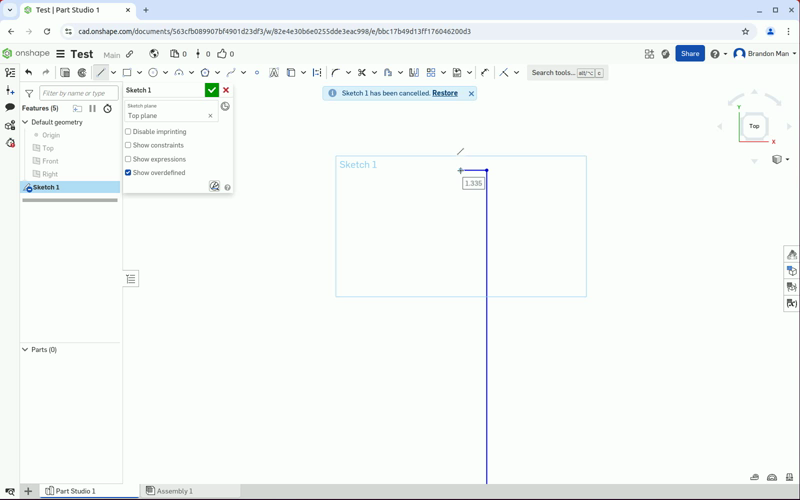
scroll(-6)
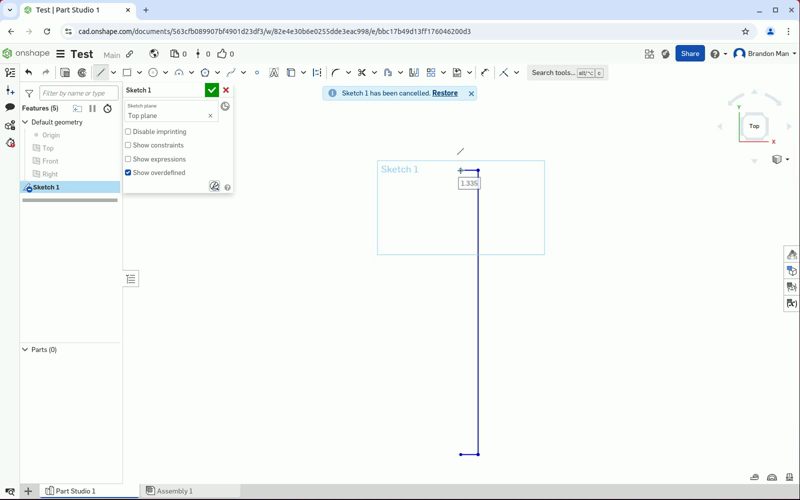
scroll(-6)
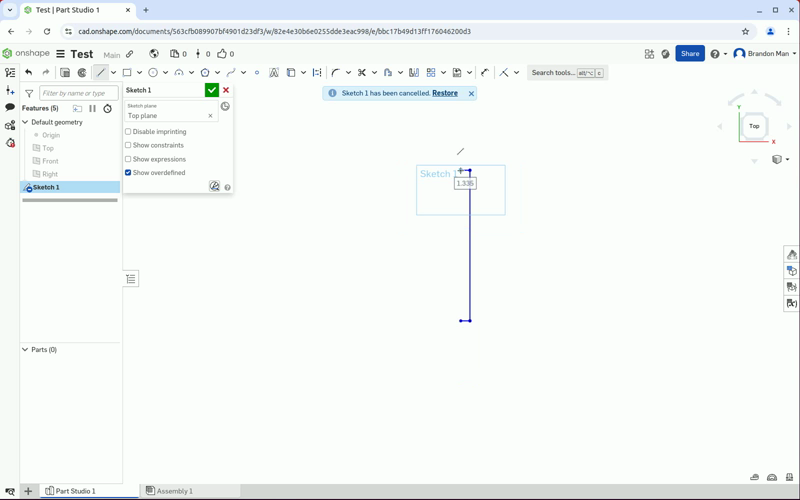
scroll(-6)
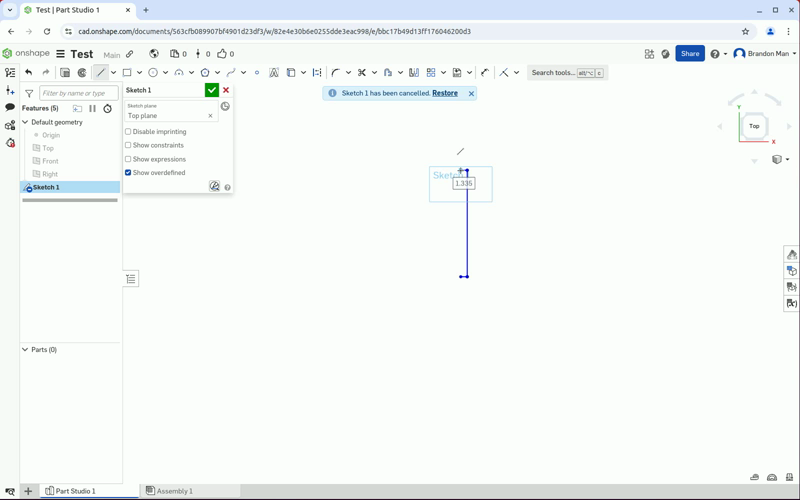
key_up(shift)
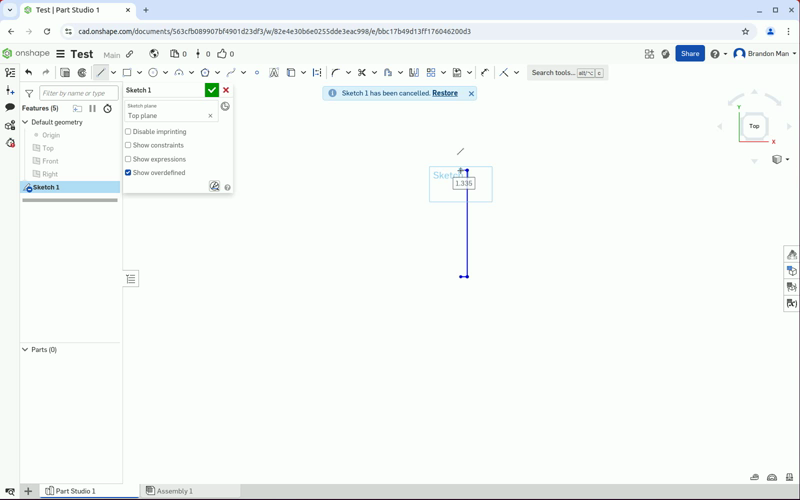
key_down(shift)
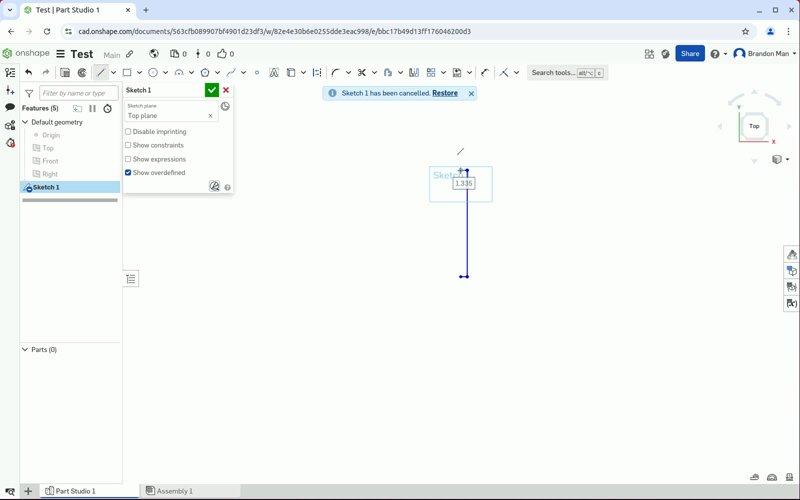
mouse_move(460, 276)
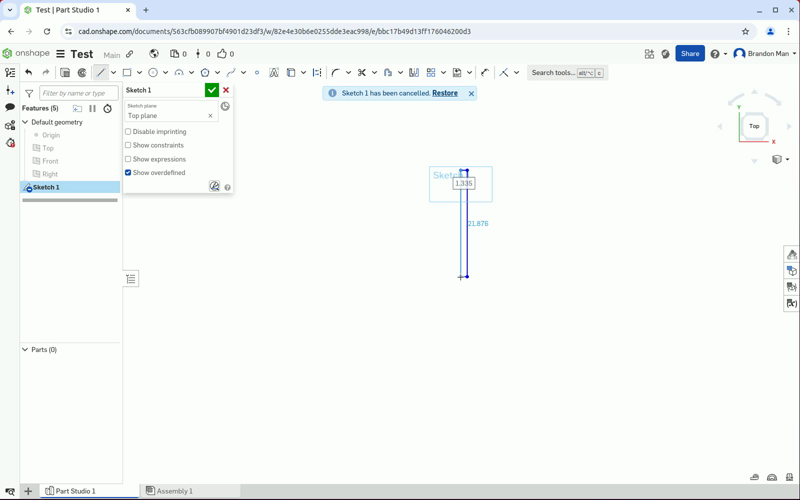
key_up(shift)
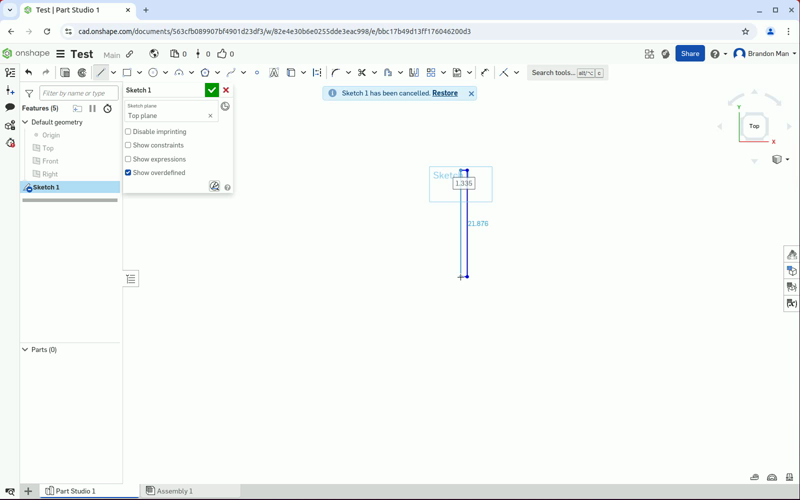
click(460, 276)
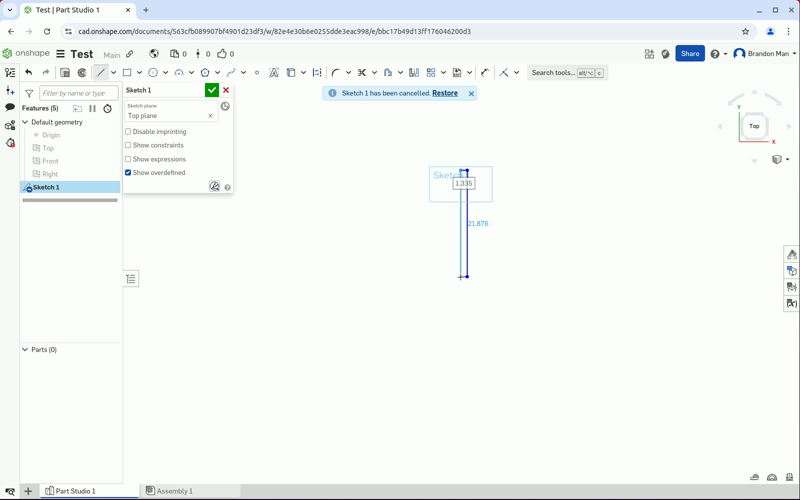
key(esc)
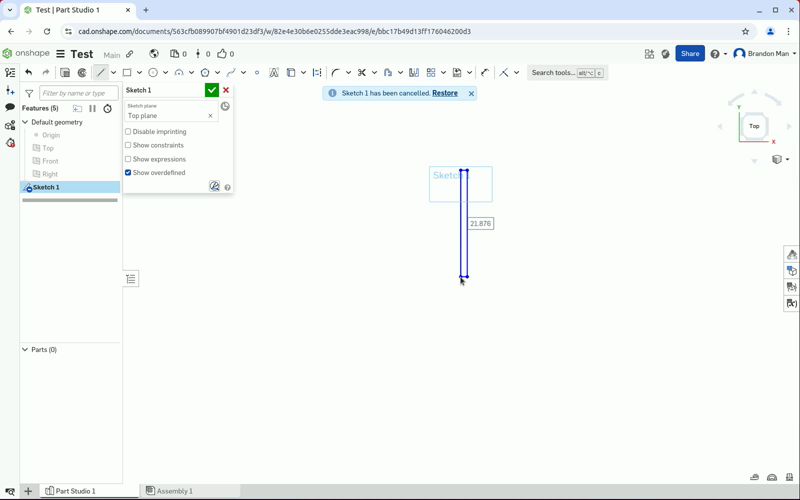
mouse_move(464, 249)
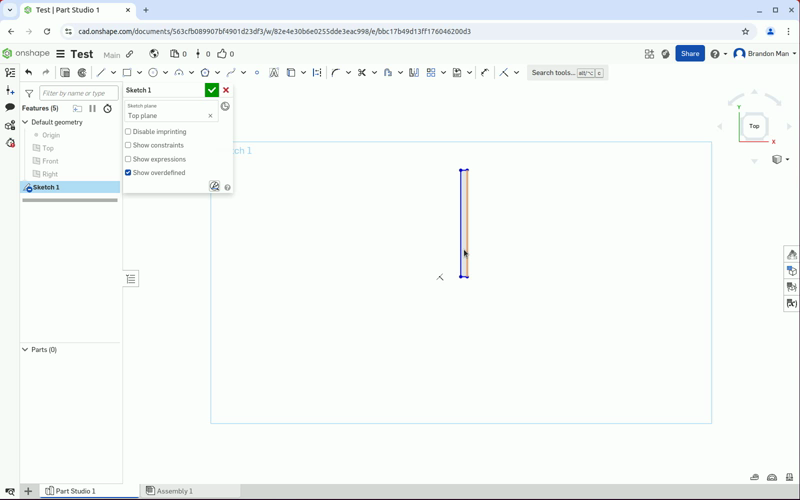
scroll(6)
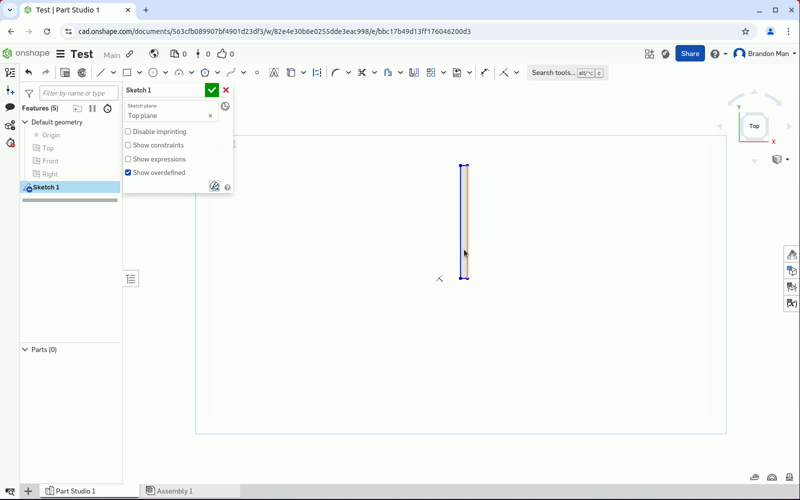
scroll(6)
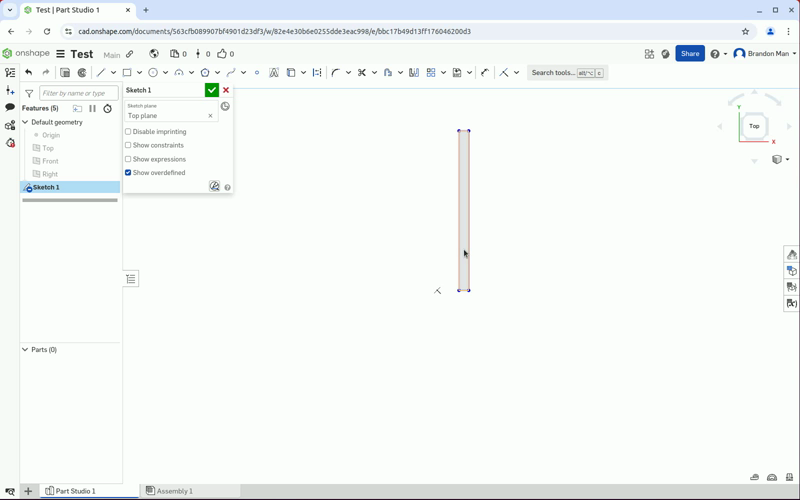
scroll(6)
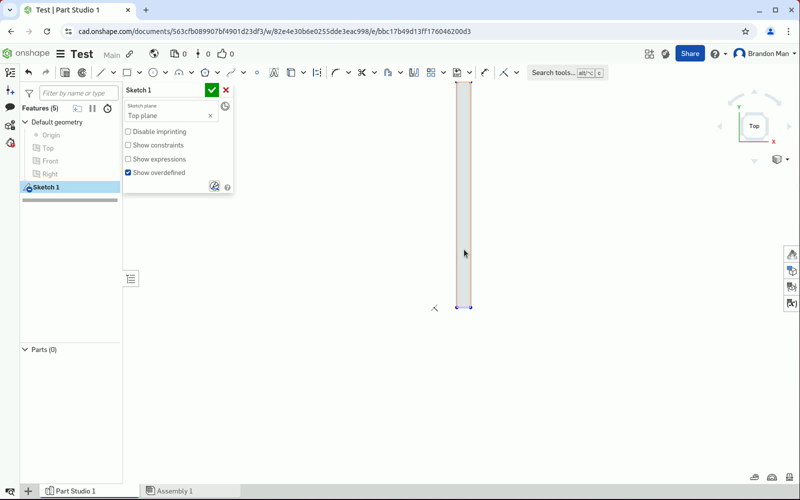
scroll(6)
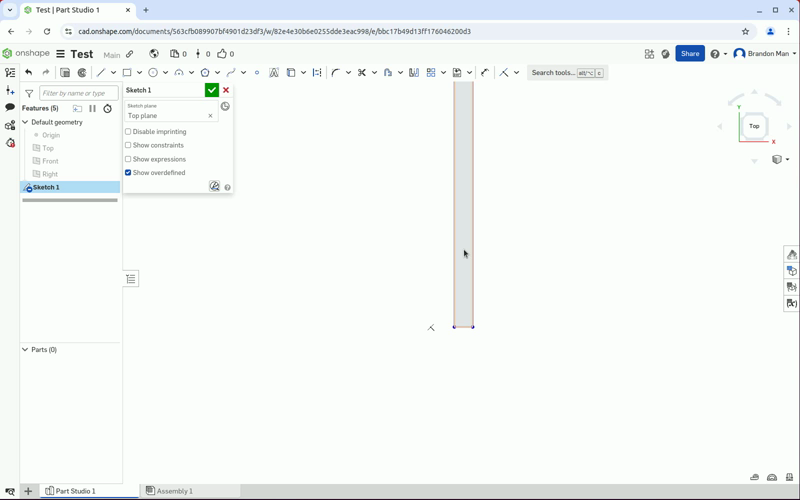
scroll(6)
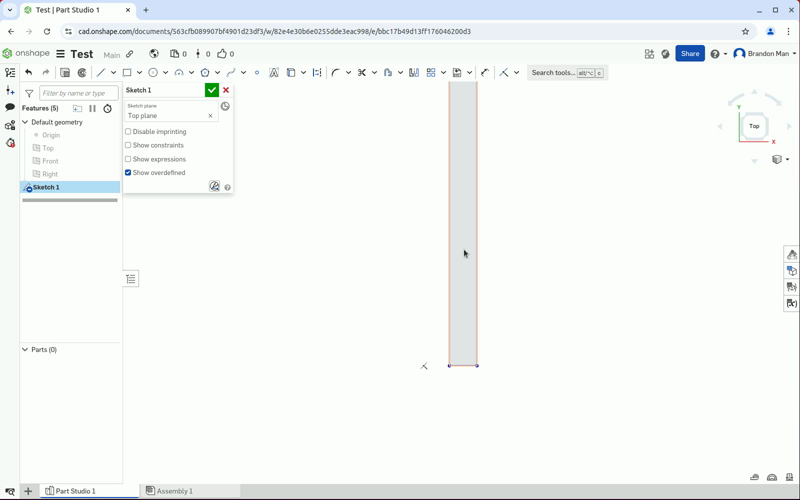
scroll(6)
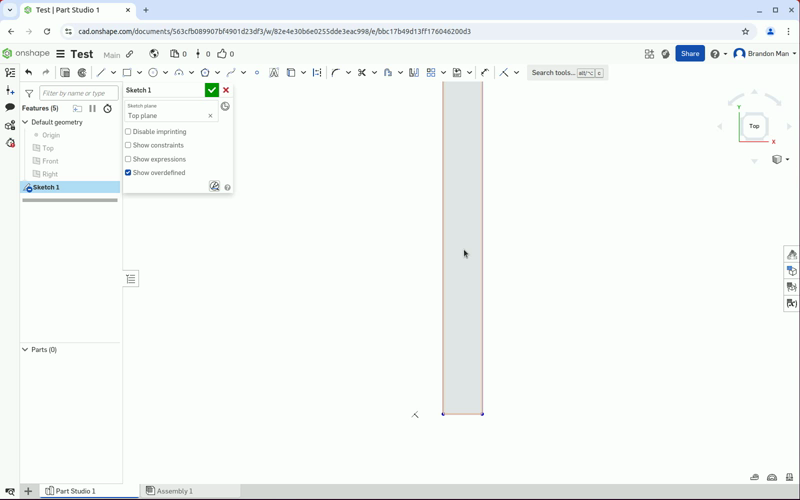
scroll(6)
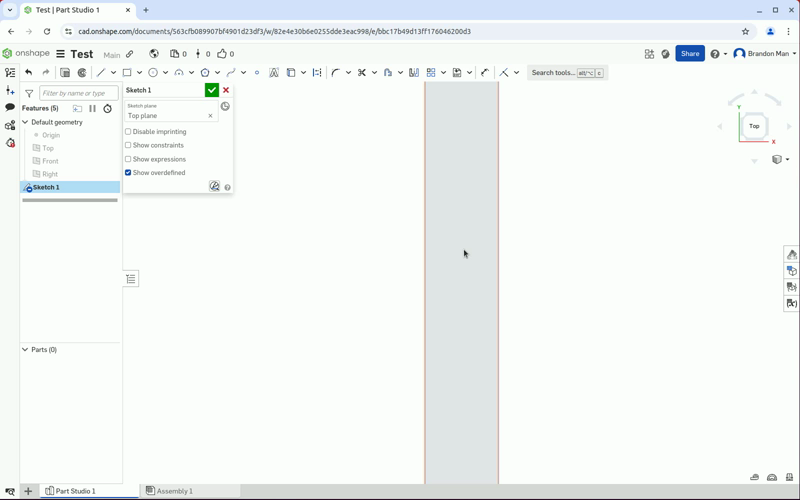
click(464, 249)
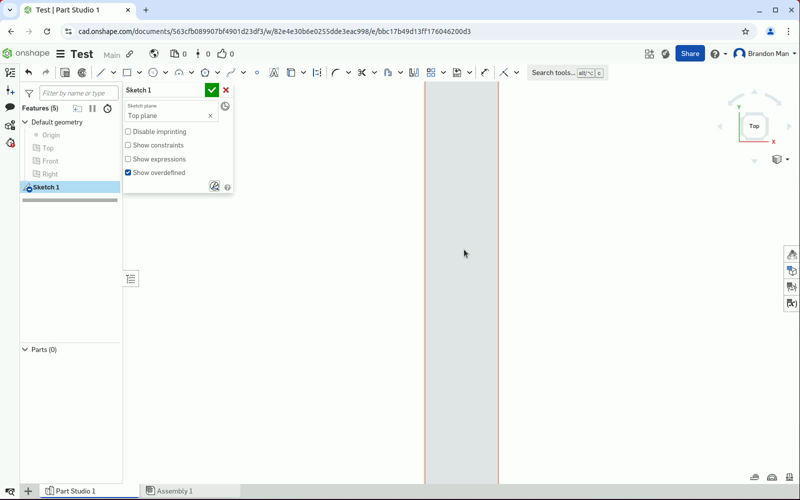
scroll(-6)
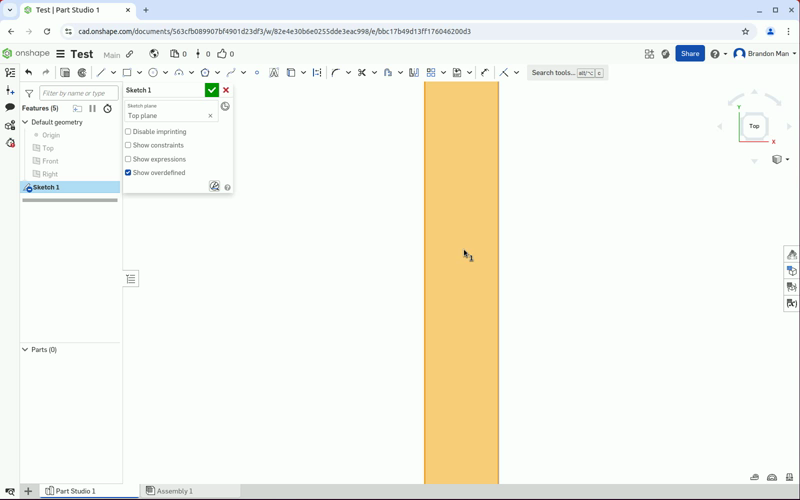
scroll(-6)
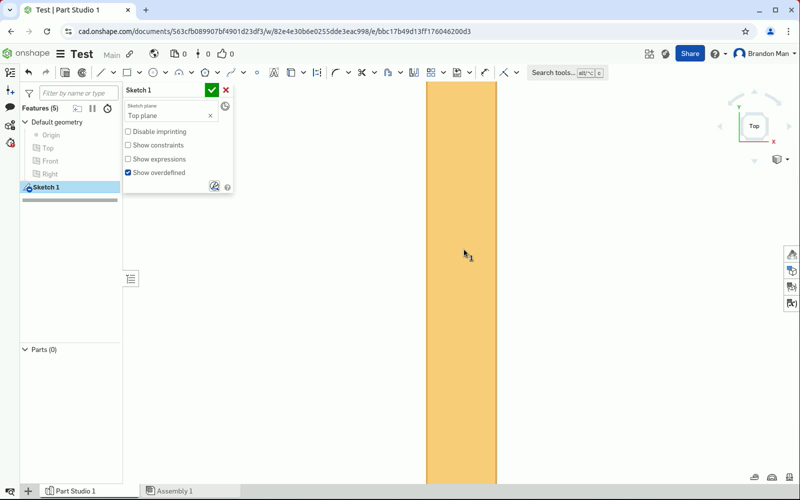
scroll(-6)
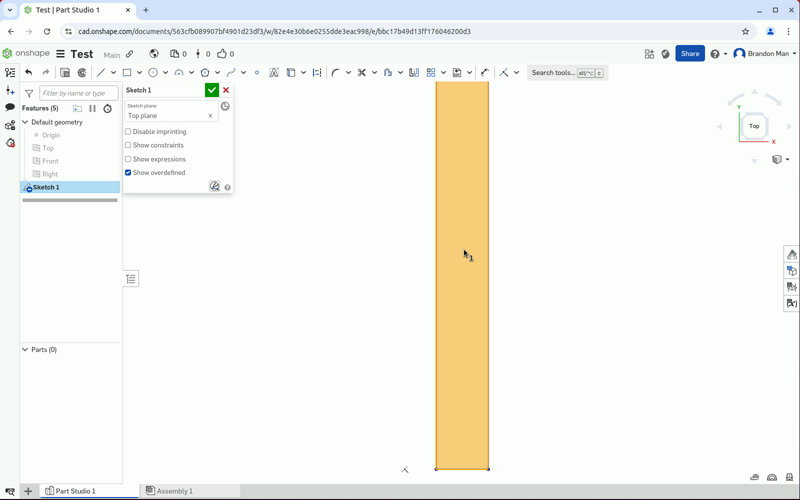
scroll(-6)
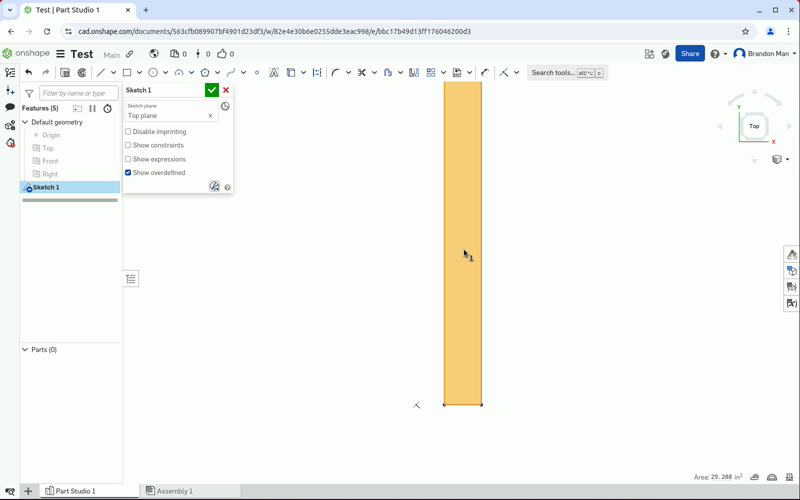
scroll(-6)
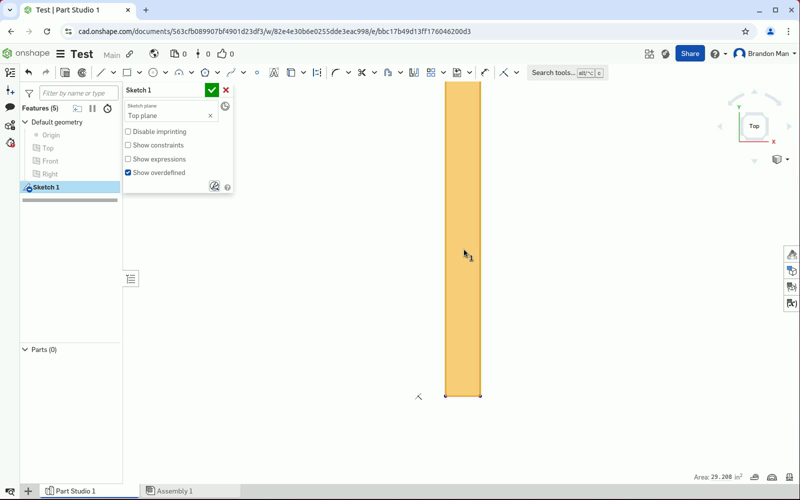
scroll(-6)
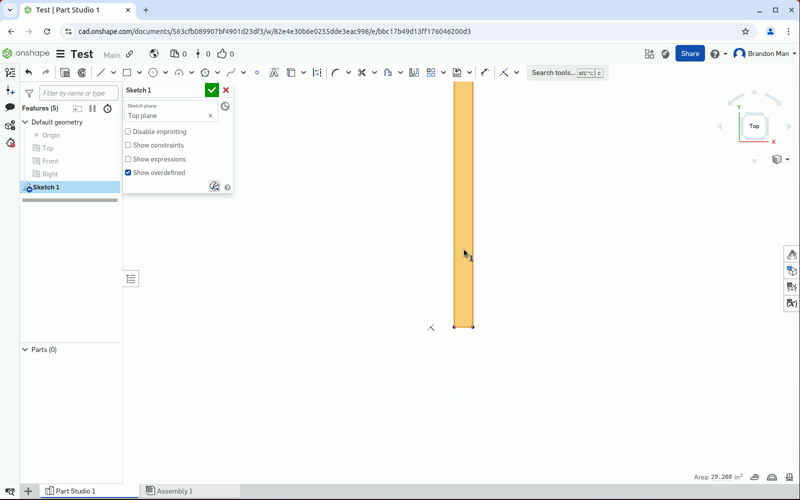
scroll(-6)
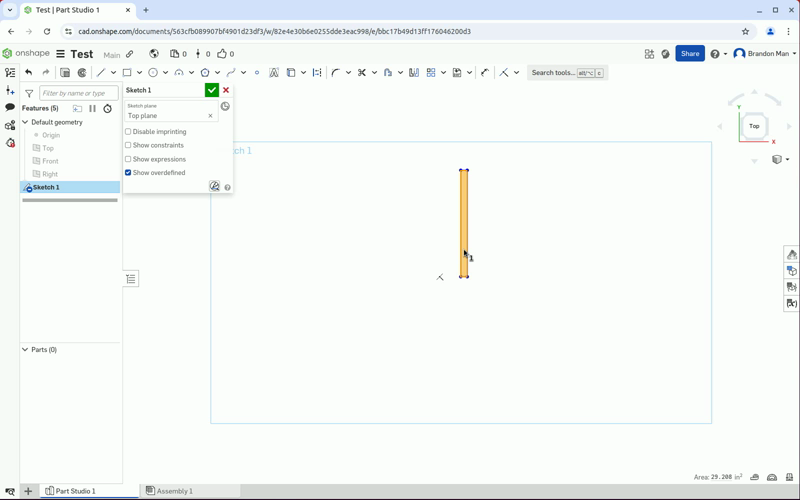
mouse_move(73, 352)
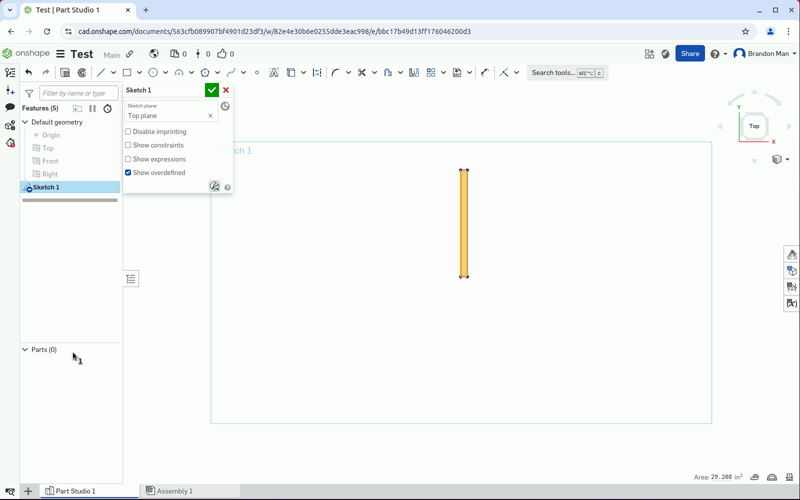
key(shift+y)
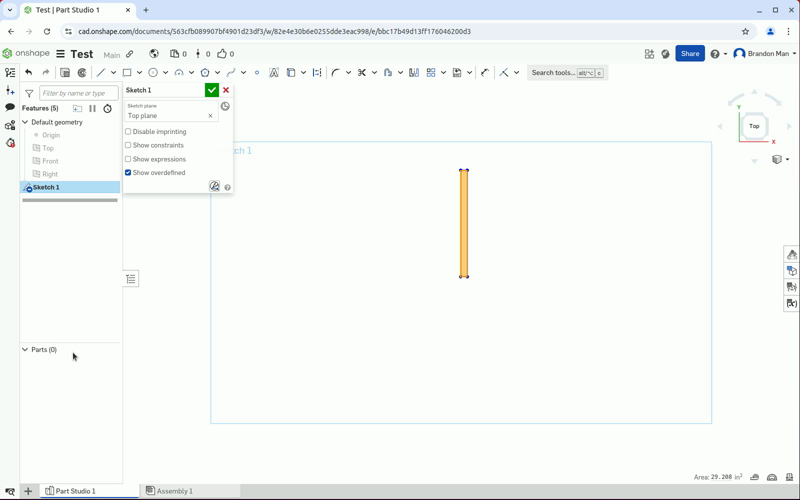
key(shift+e)
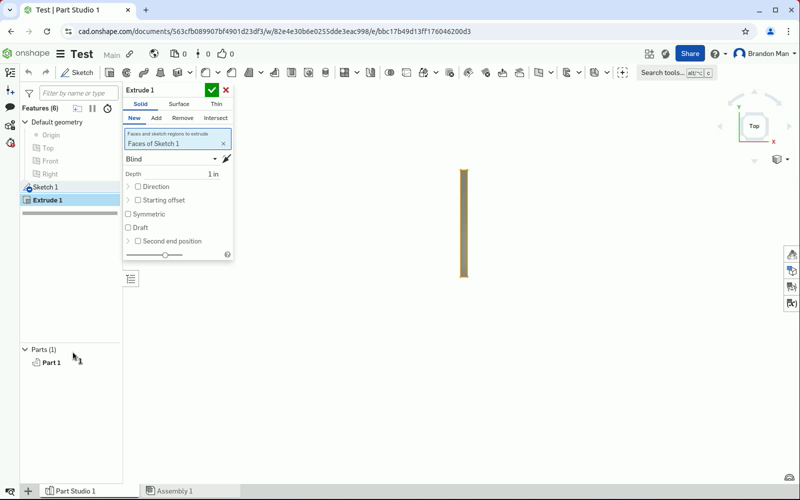
mouse_move(143, 106)
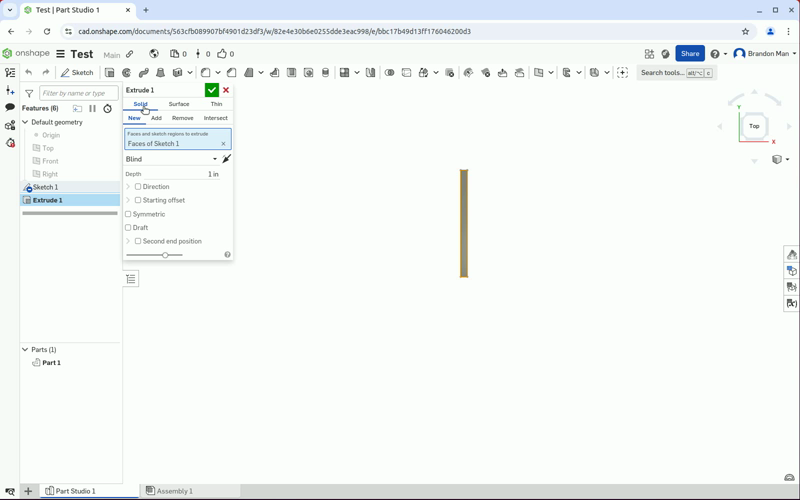
click(143, 106)
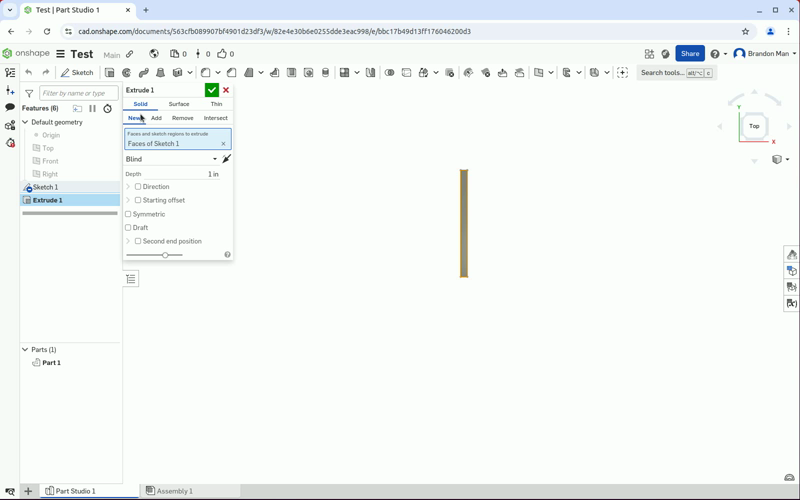
mouse_move(137, 120)
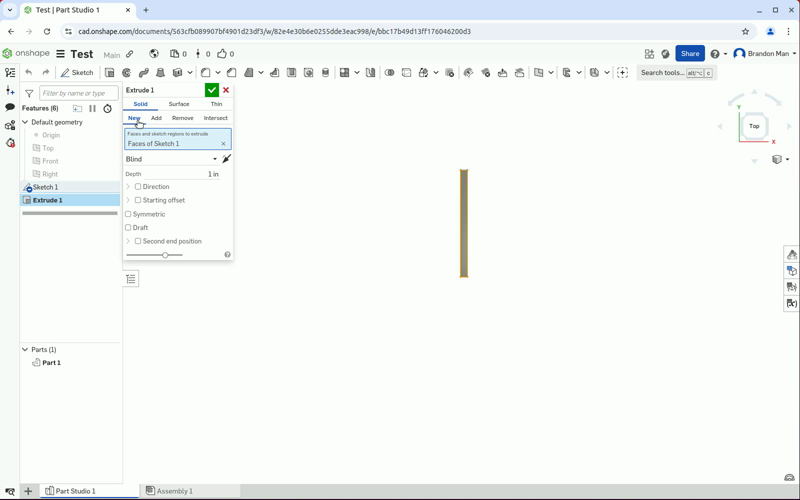
click(137, 120)
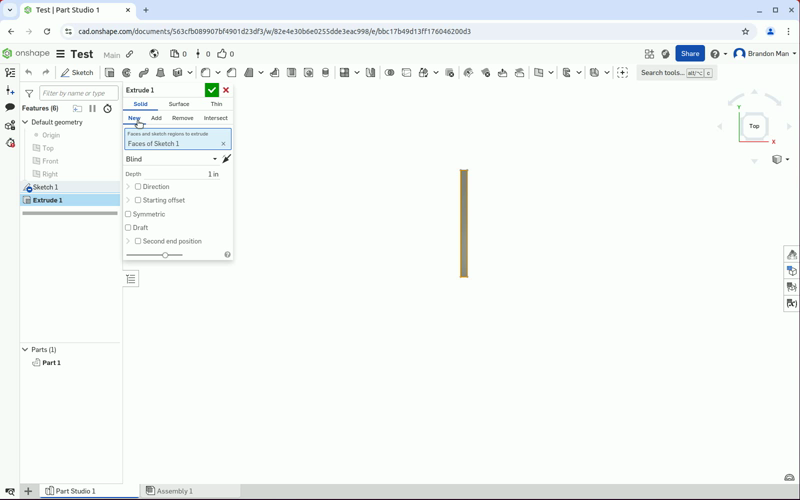
key(tab, 4)
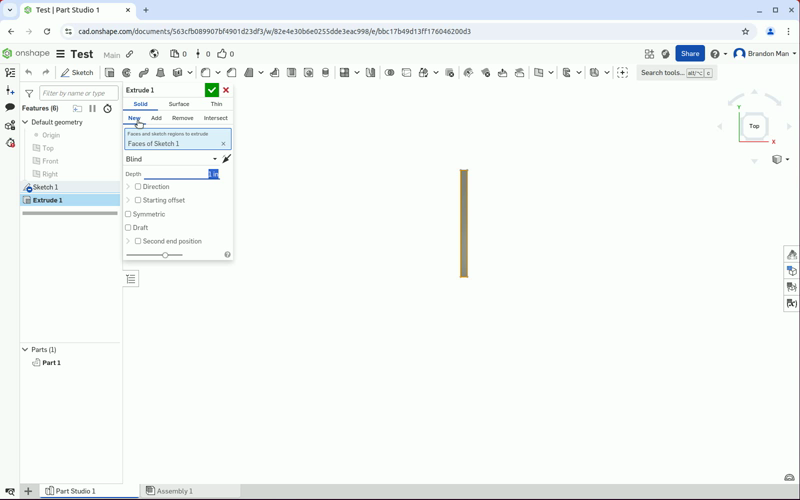
text(9.869)
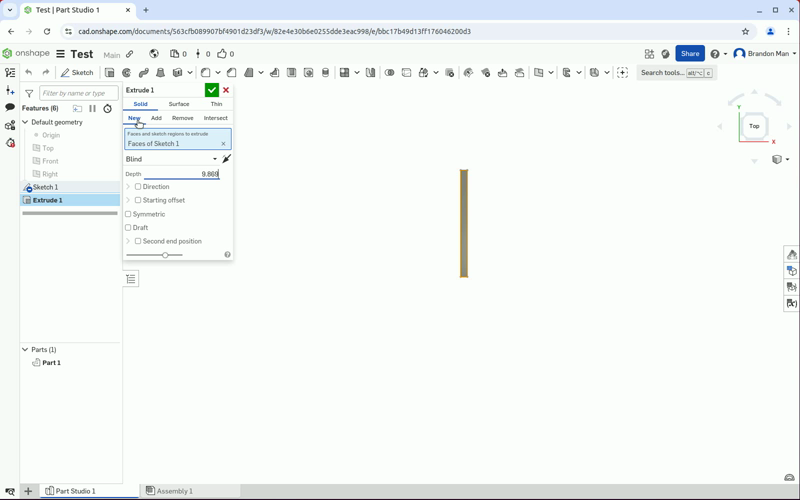
key(enter)
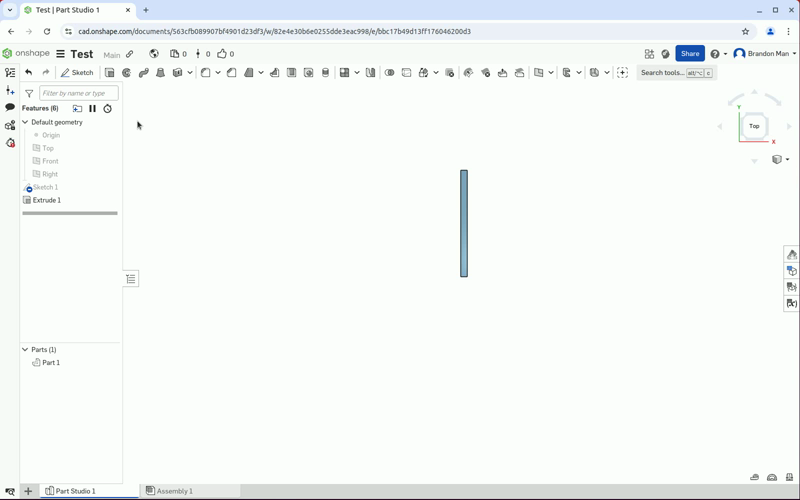
key(shift+h)
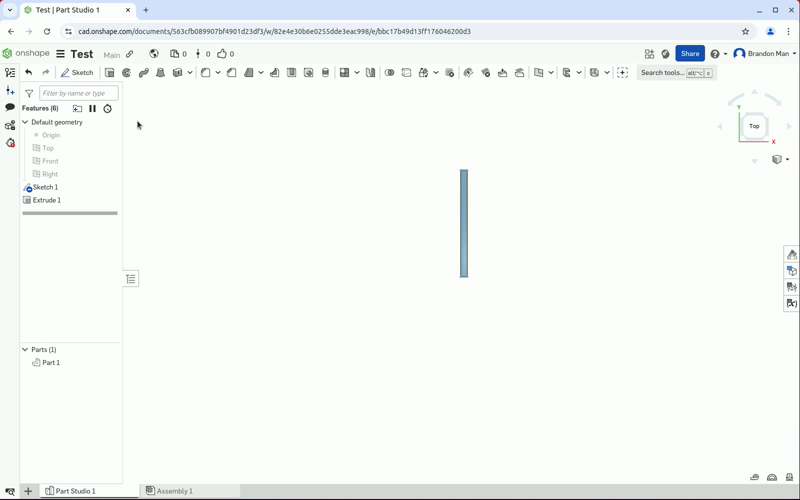
key(shift+h)
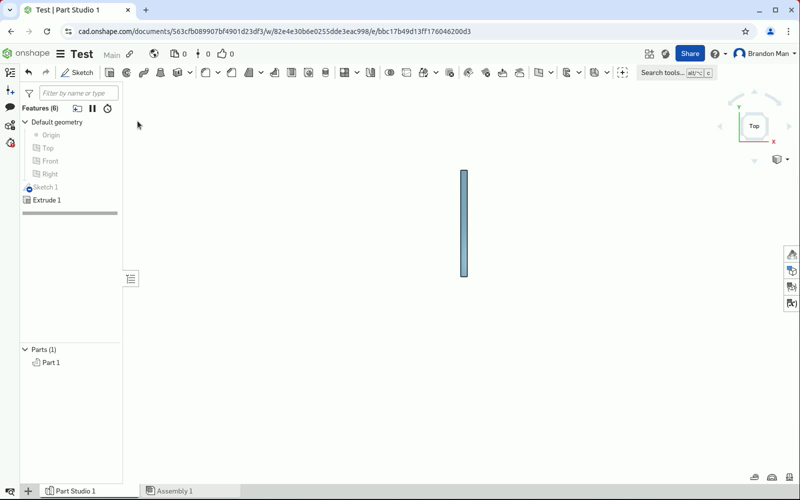
mouse_move(73, 189)
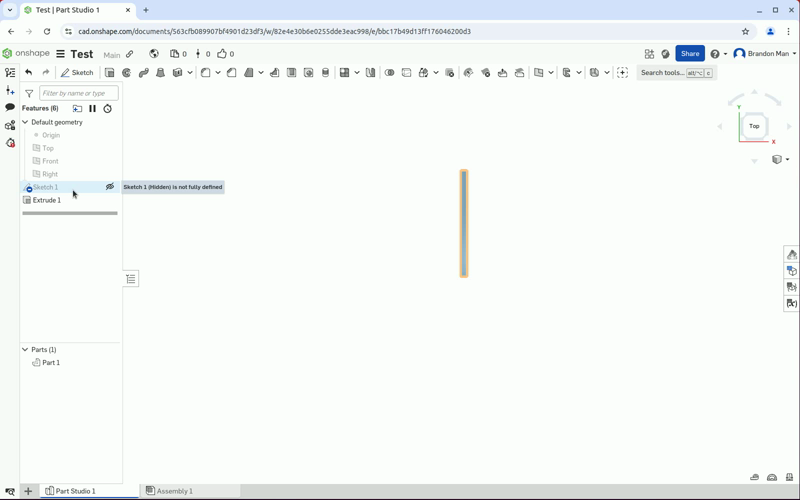
click(73, 189)
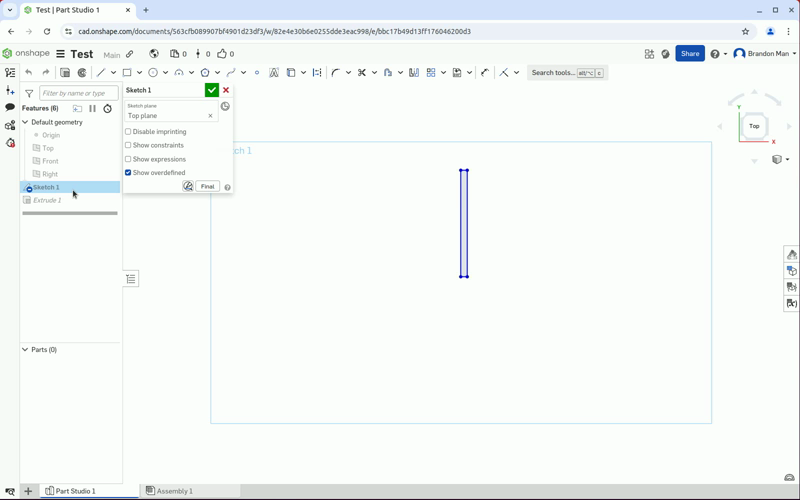
mouse_move(229, 92)
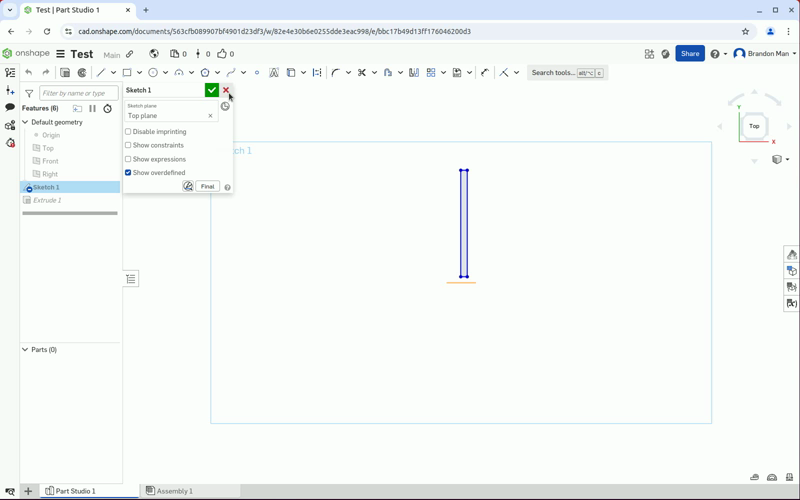
click(229, 92)
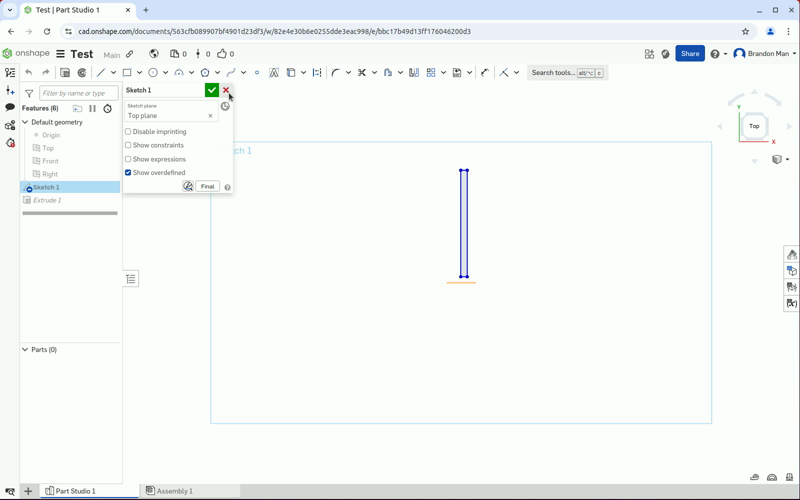
key(shift+s)
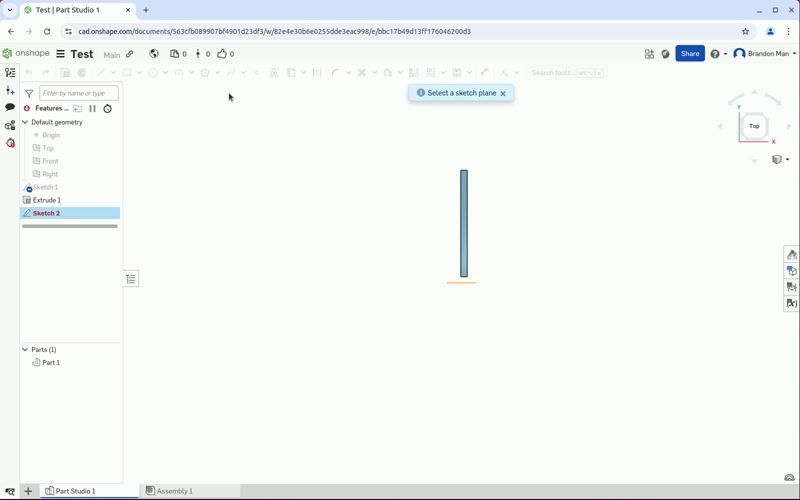
mouse_move(73, 150)
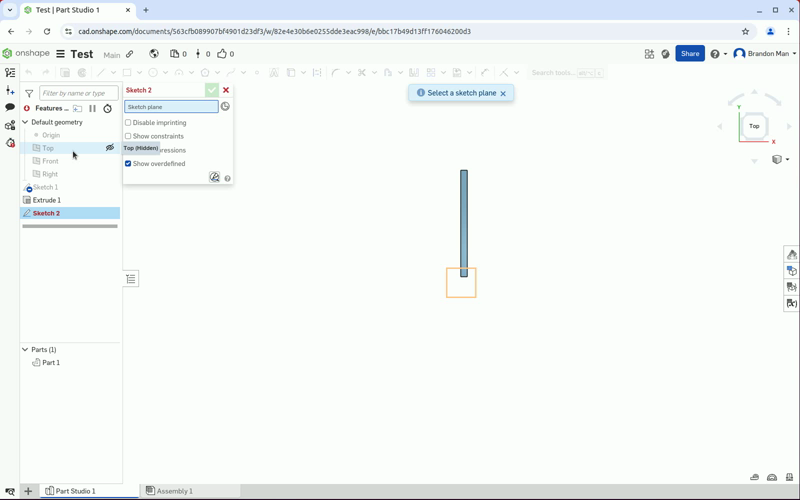
click(73, 150)
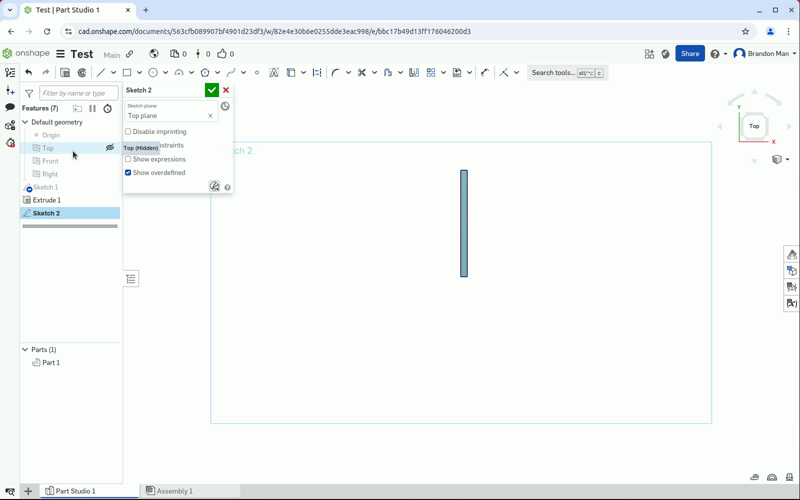
mouse_move(73, 352)
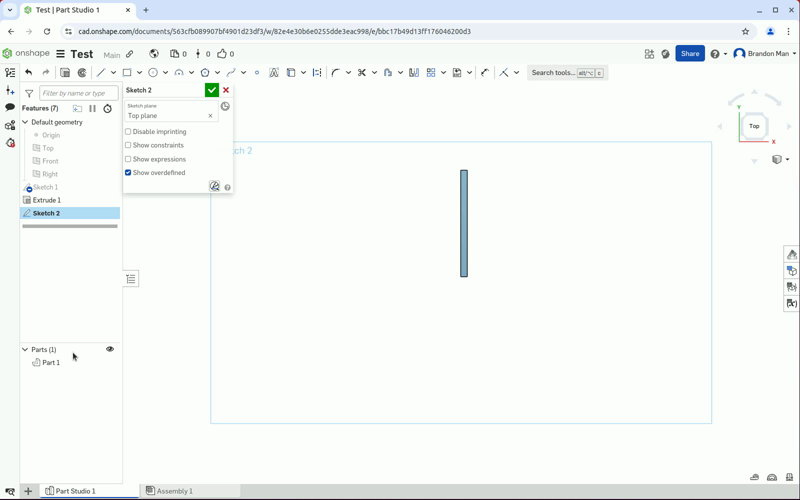
key(y)
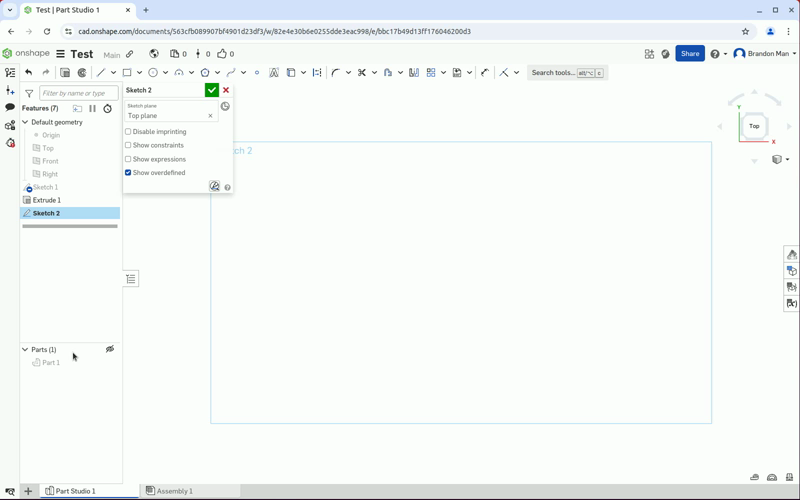
key(l)
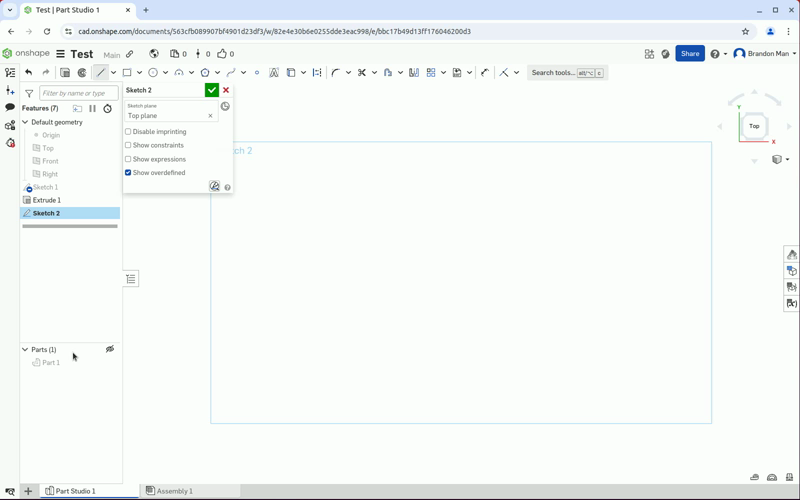
key_down(shift)
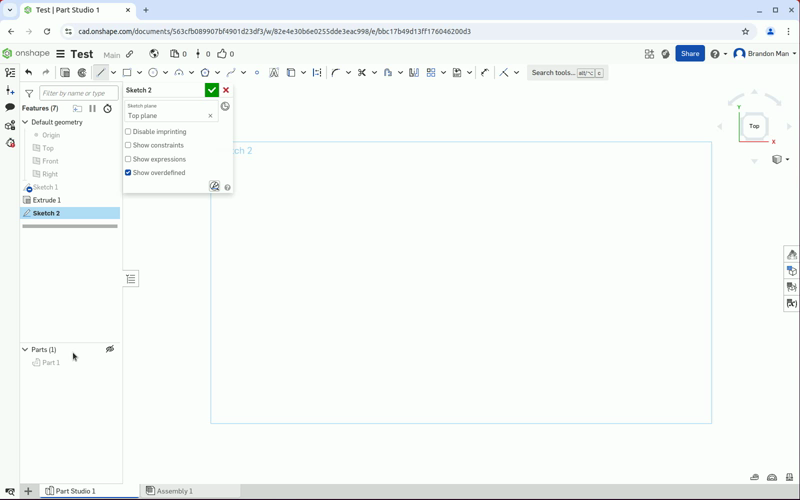
mouse_move(466, 282)
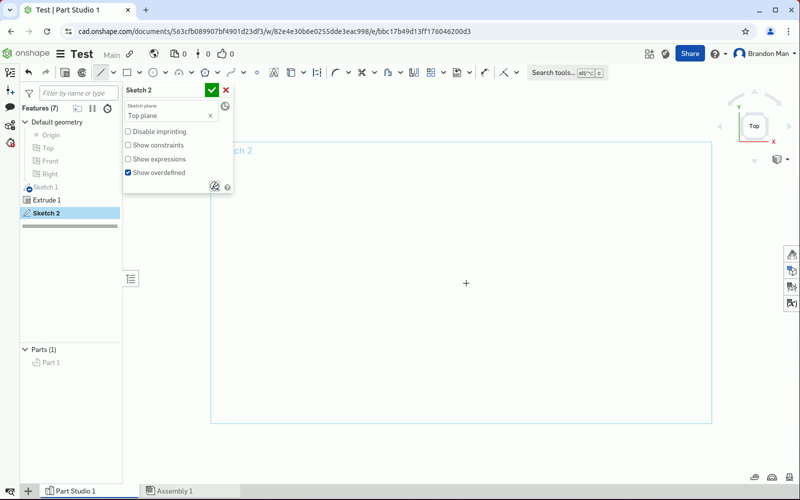
click(466, 282)
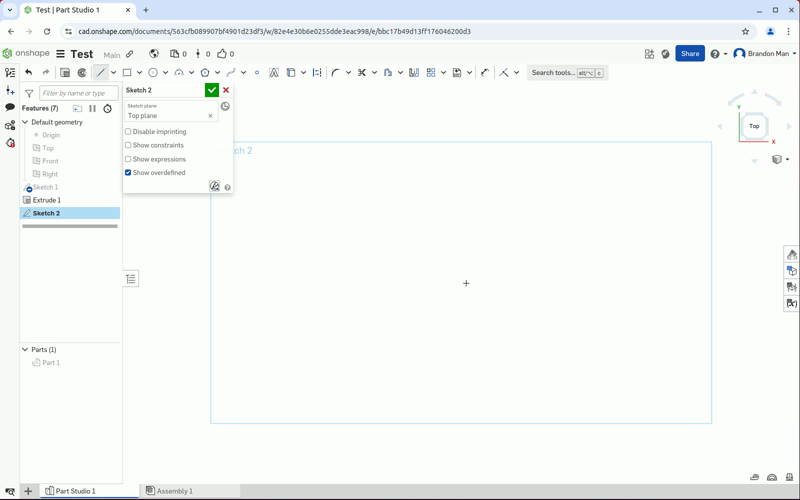
key_up(shift)
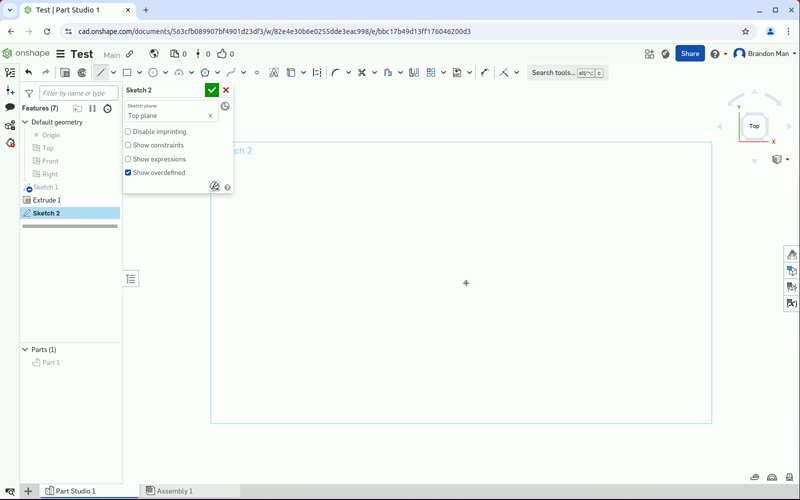
key_down(shift)
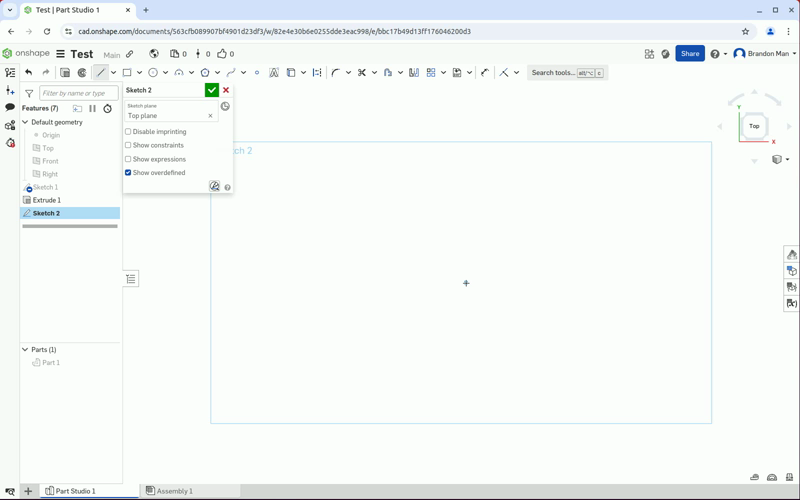
mouse_move(573, 282)
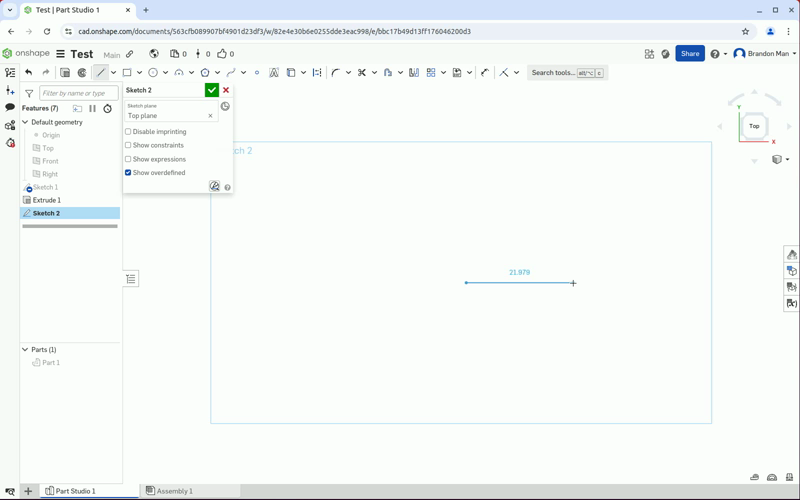
click(573, 282)
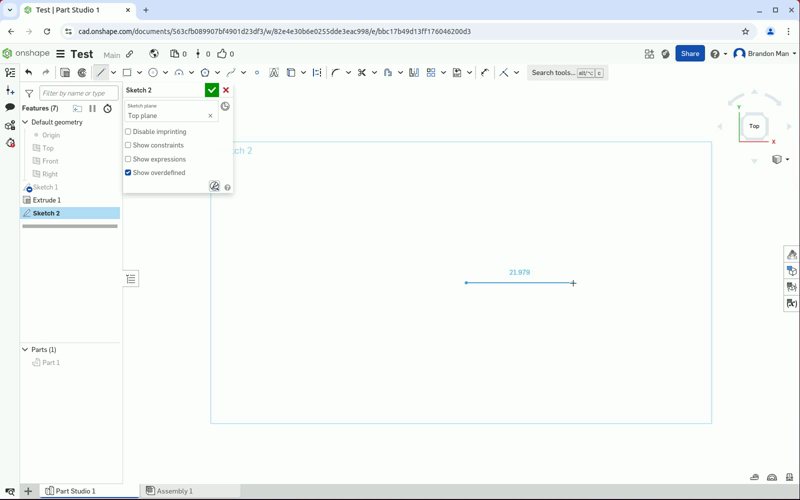
key_up(shift)
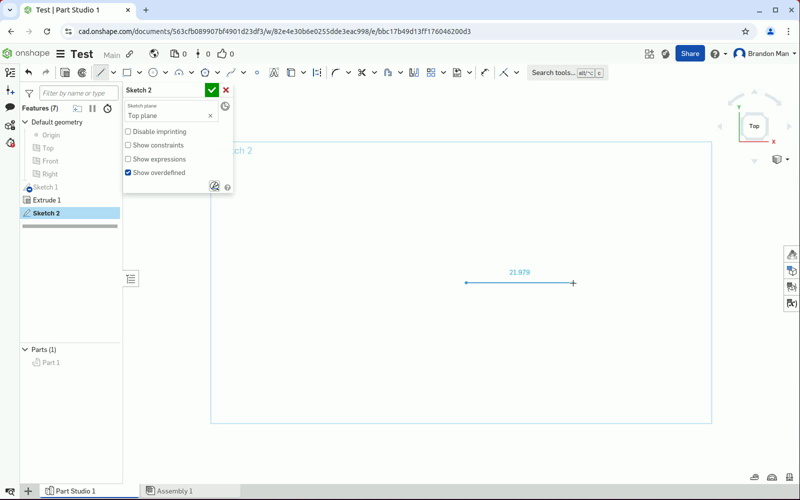
key_down(shift)
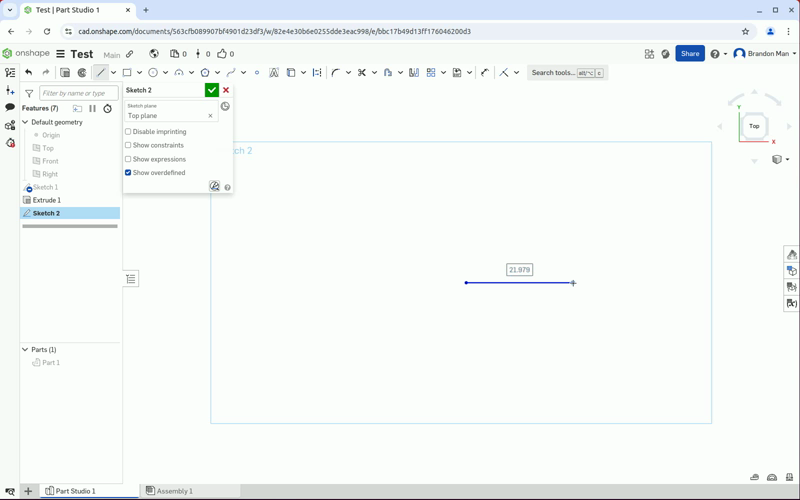
mouse_move(589, 282)
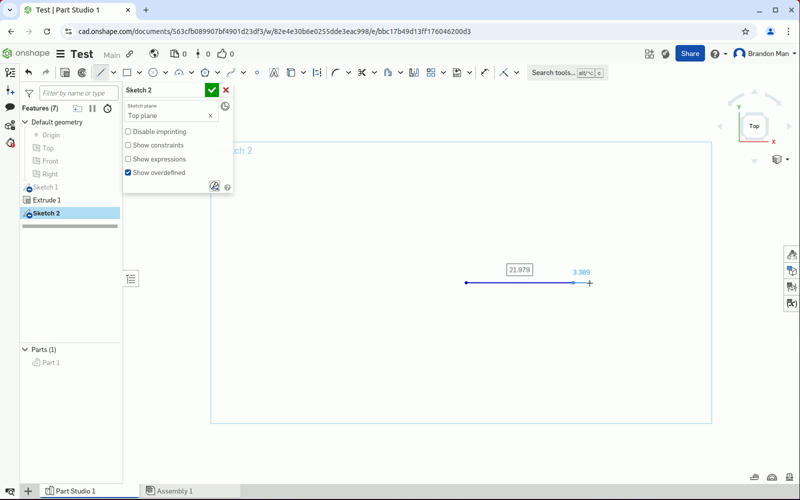
mouse_move(573, 276)
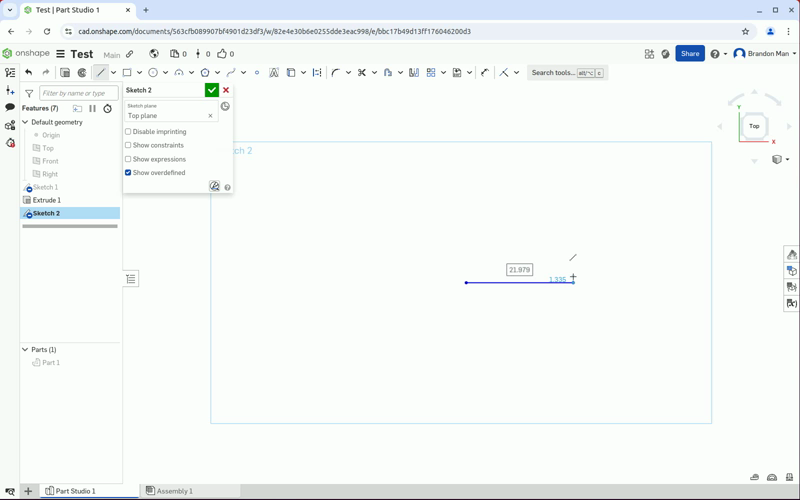
scroll(6)
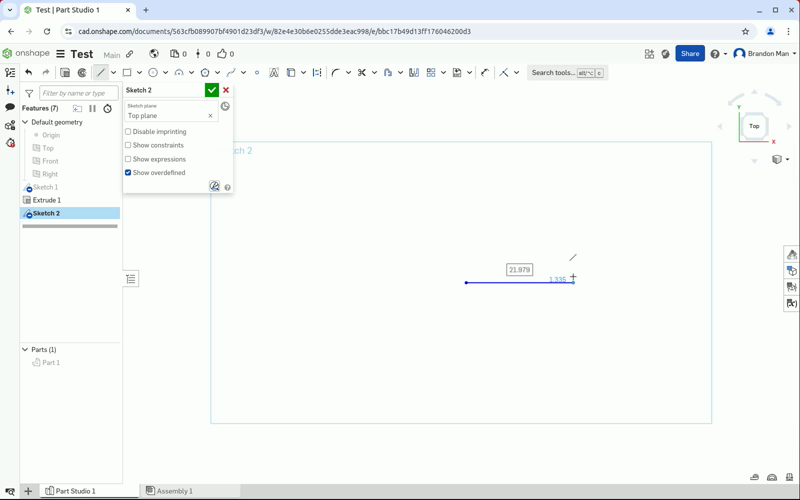
scroll(6)
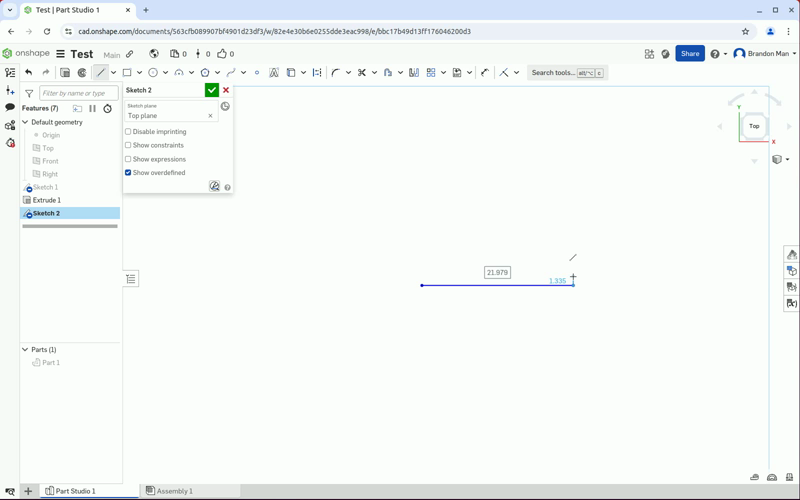
scroll(6)
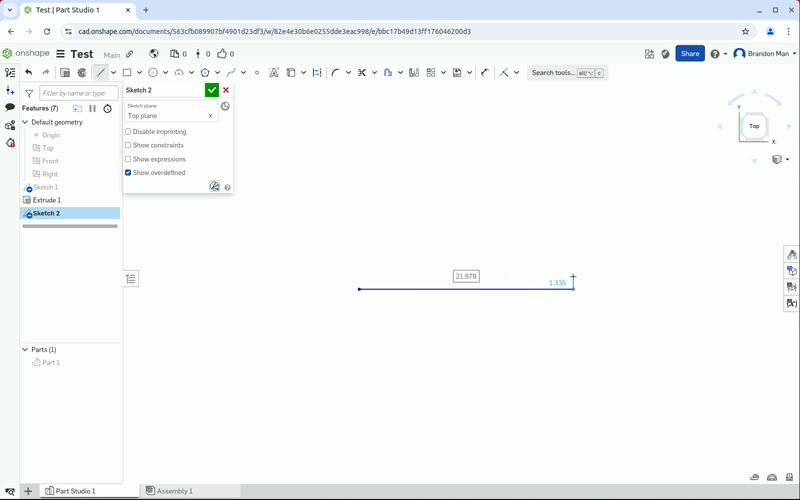
scroll(6)
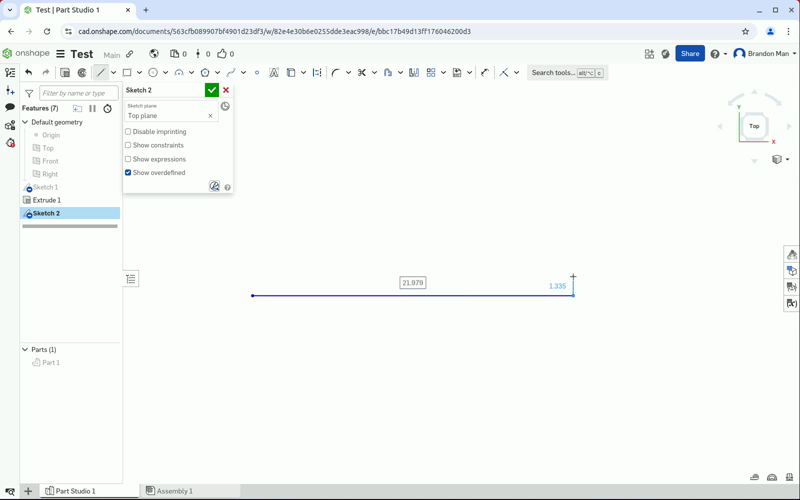
scroll(6)
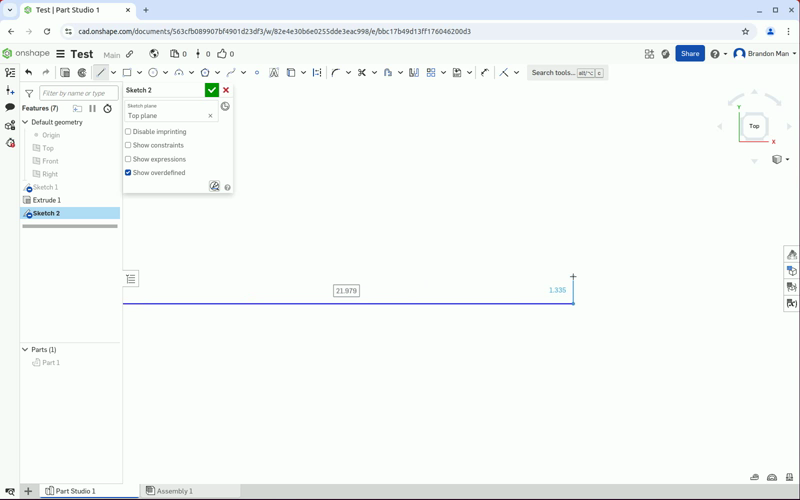
scroll(6)
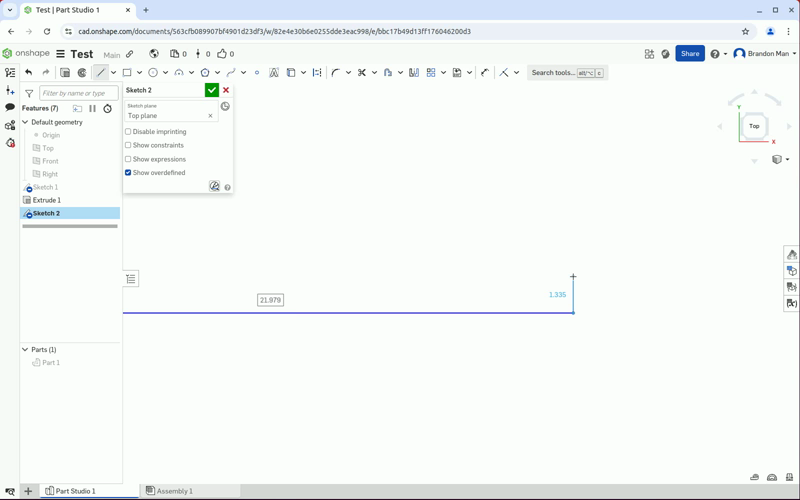
scroll(6)
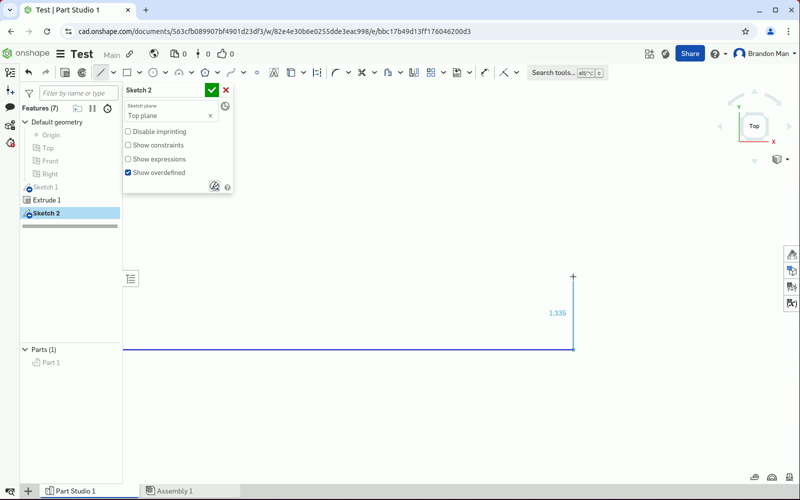
click(573, 276)
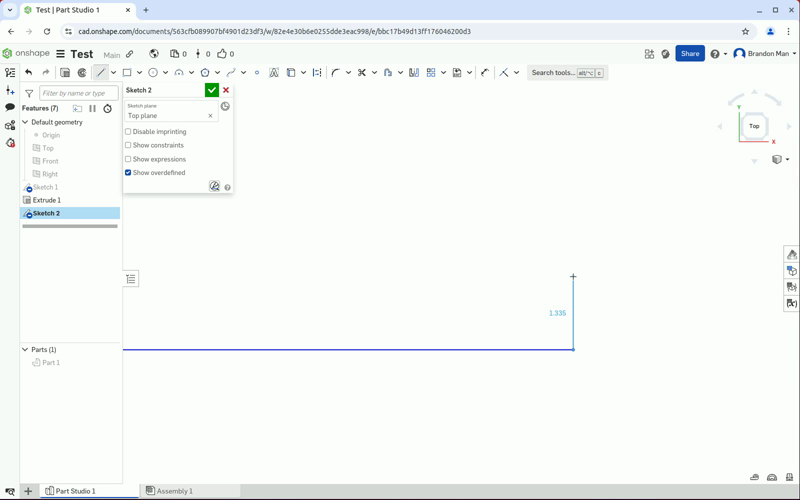
scroll(-6)
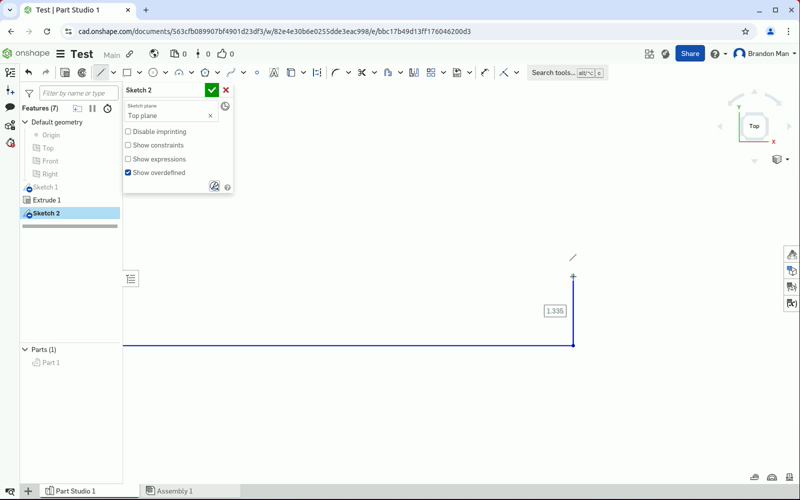
scroll(-6)
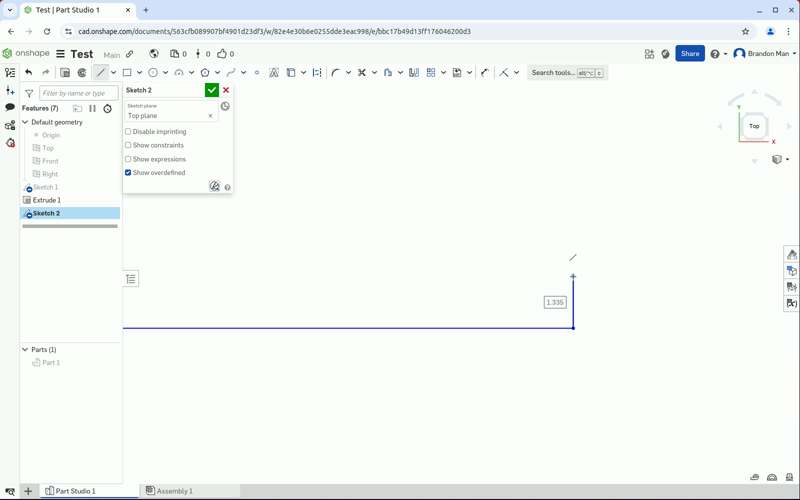
scroll(-6)
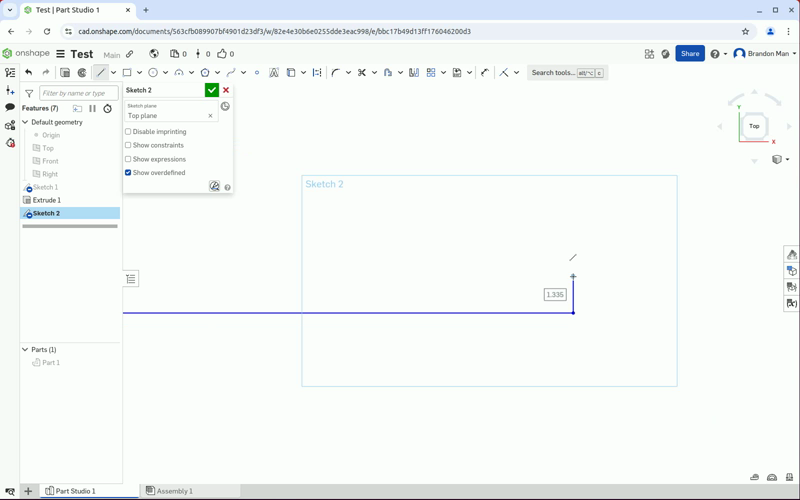
scroll(-6)
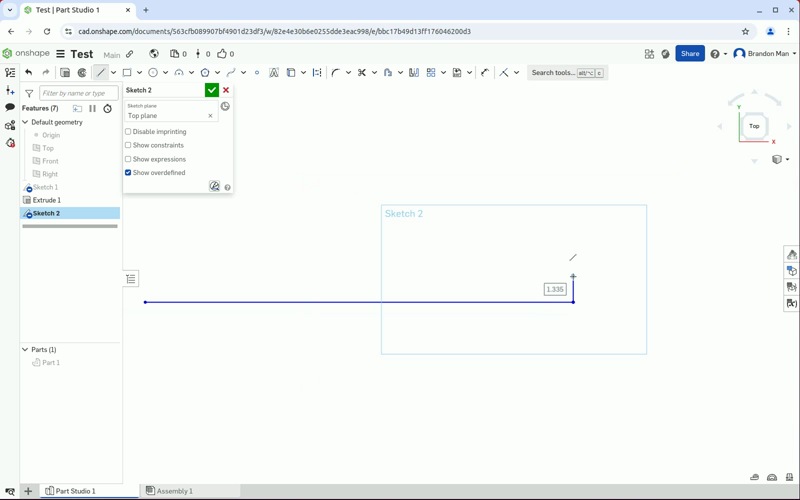
scroll(-6)
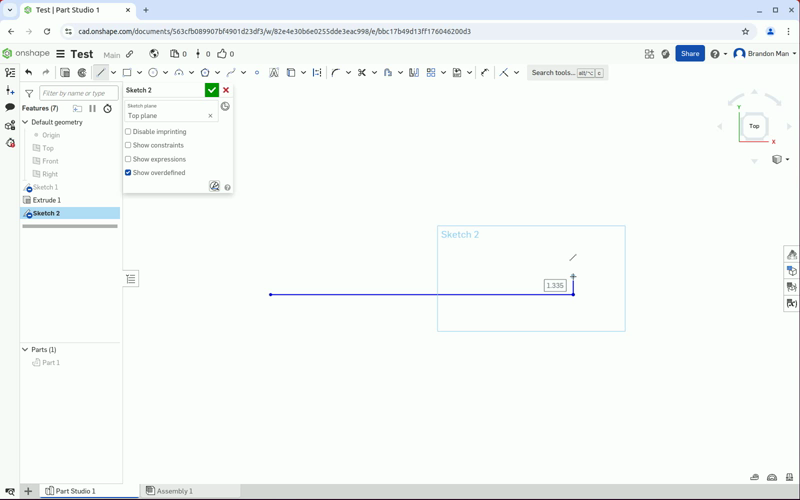
scroll(-6)
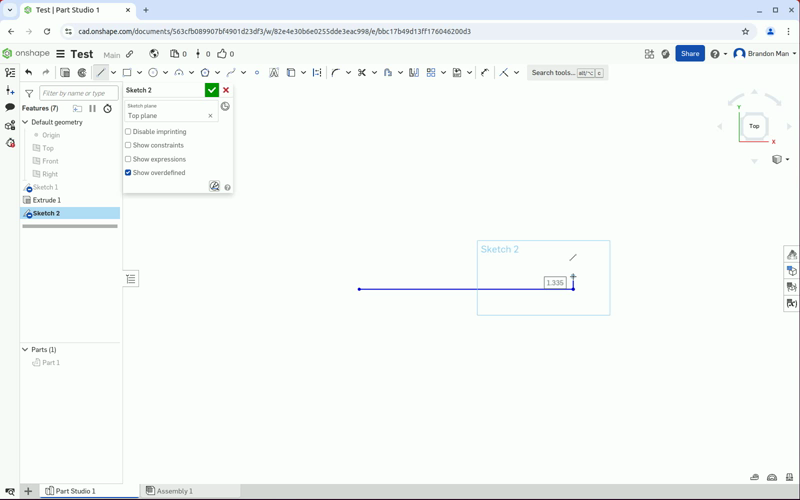
scroll(-6)
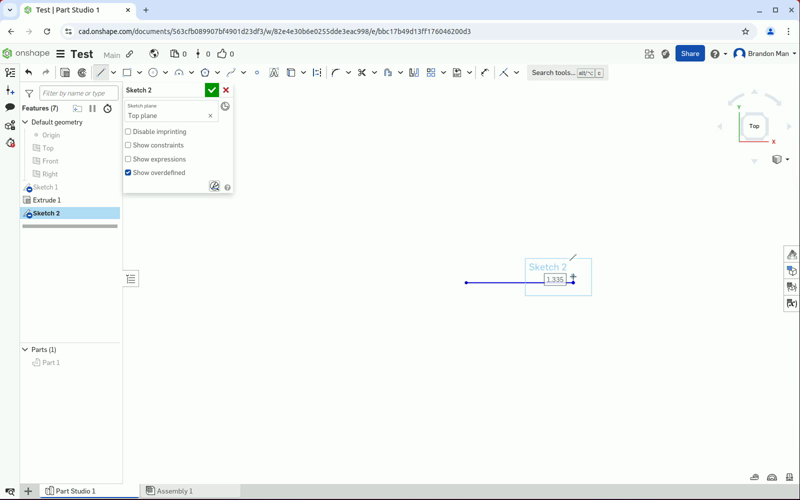
key_up(shift)
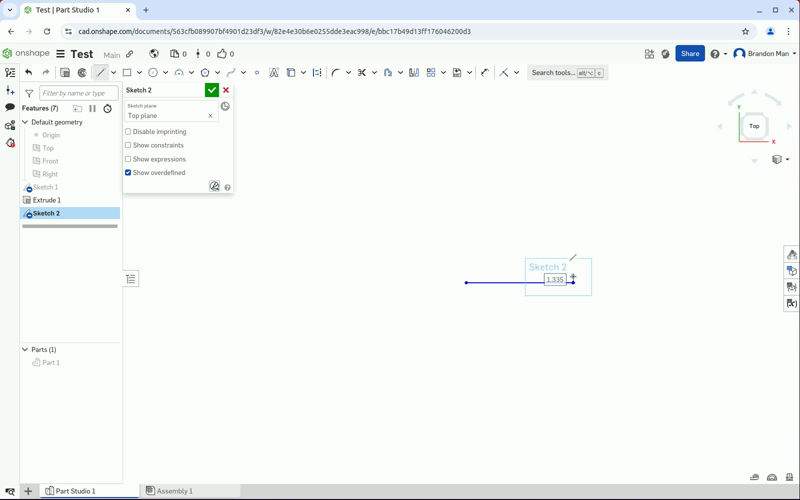
key_down(shift)
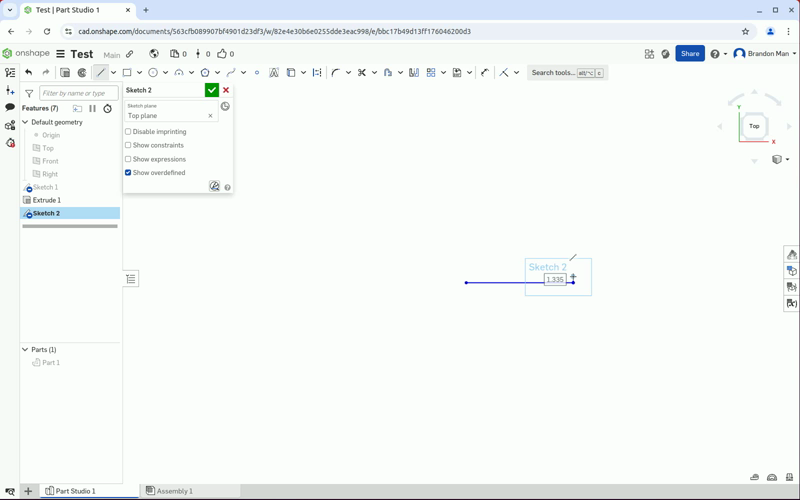
mouse_move(466, 276)
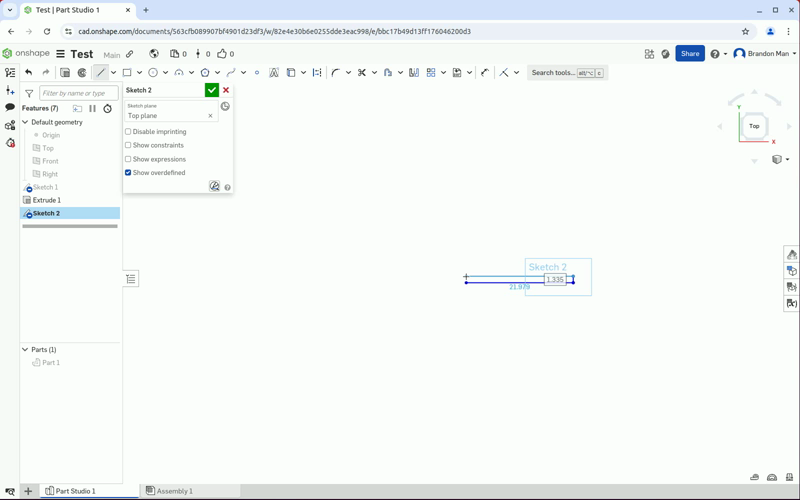
click(466, 276)
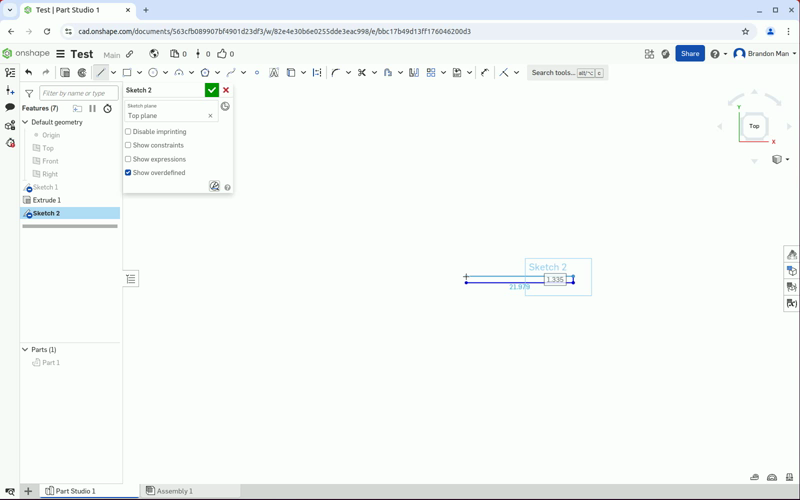
key_up(shift)
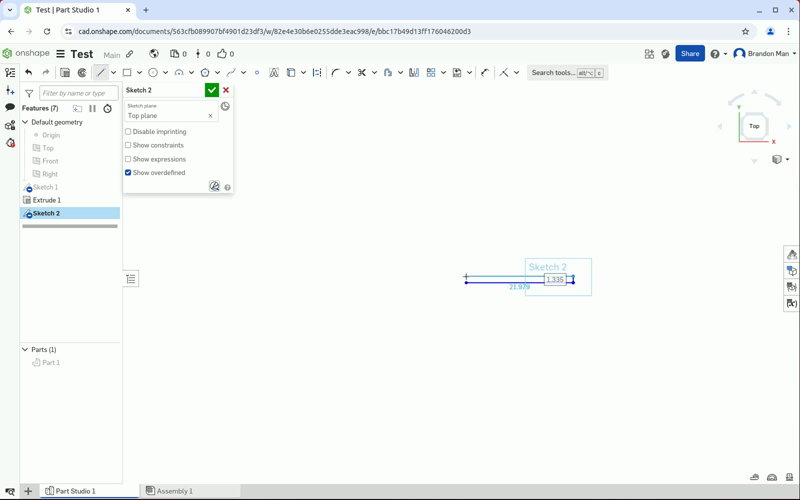
mouse_move(496, 276)
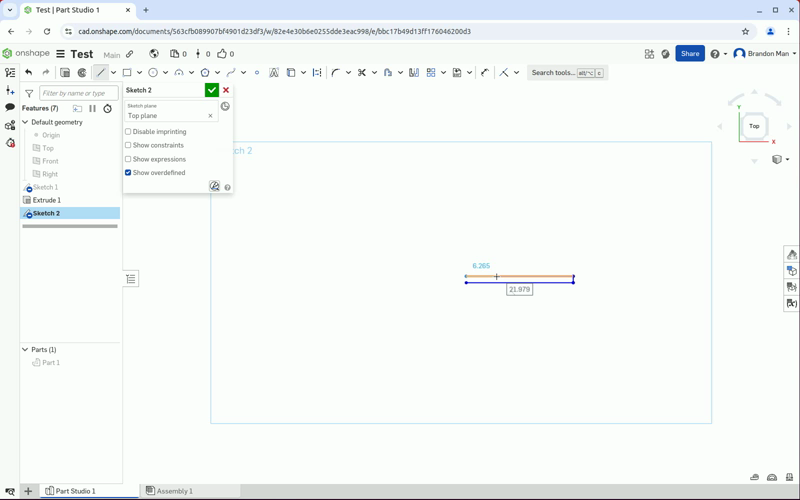
key_down(shift)
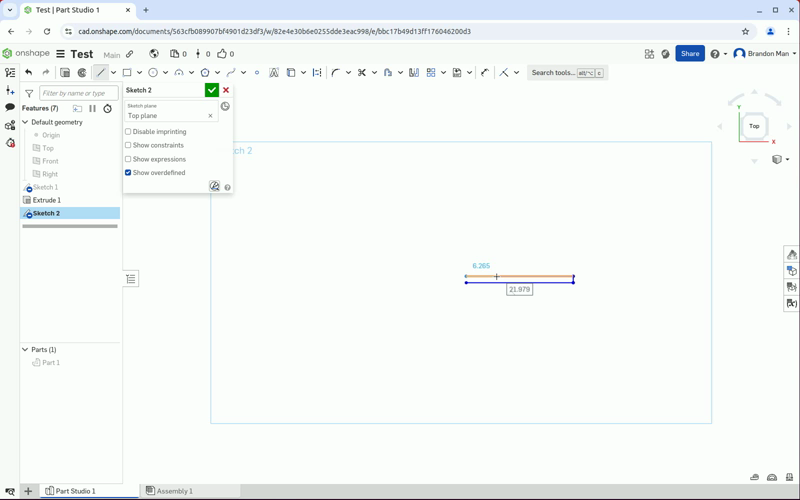
mouse_move(466, 282)
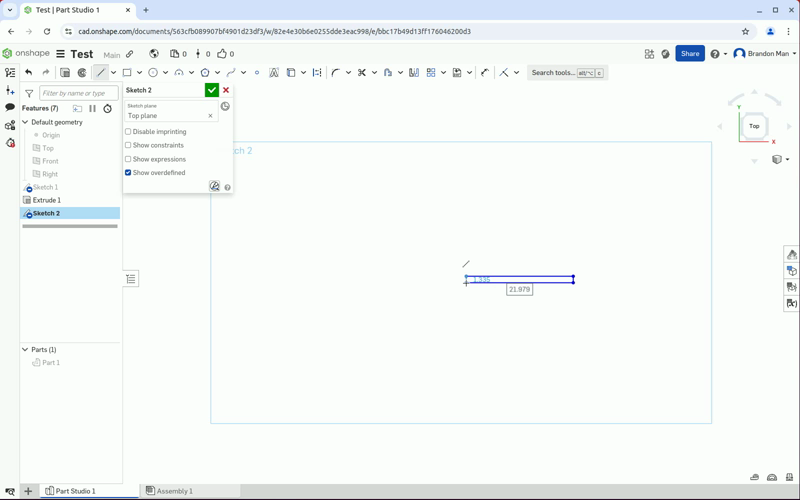
scroll(6)
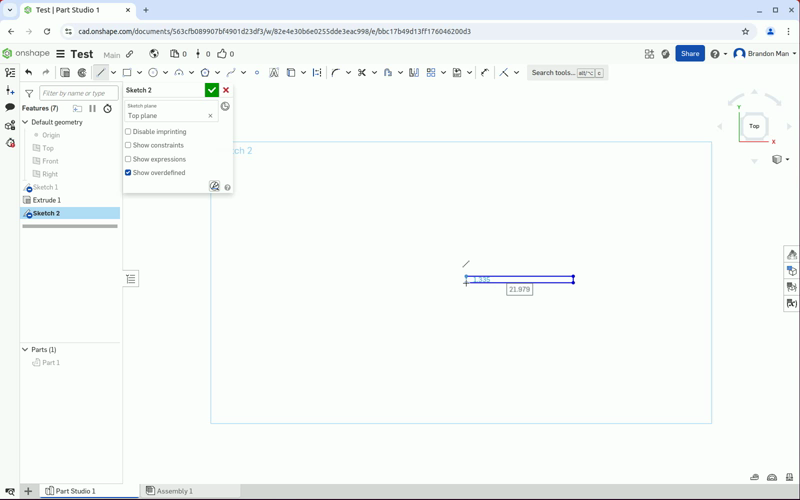
scroll(6)
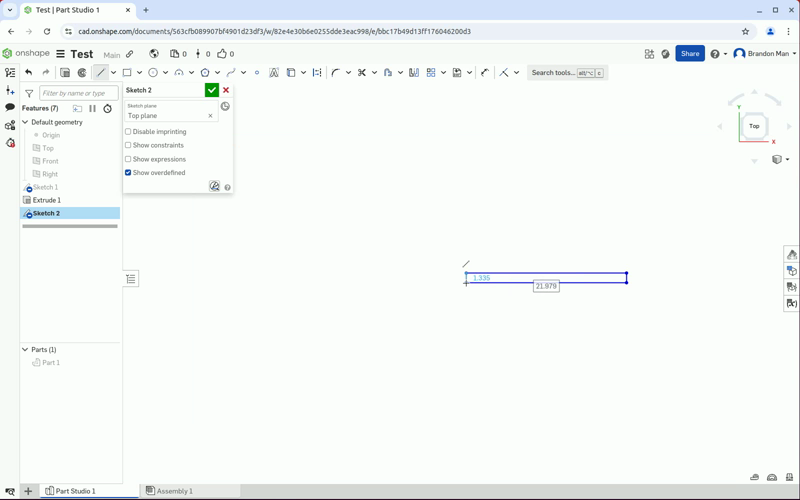
scroll(6)
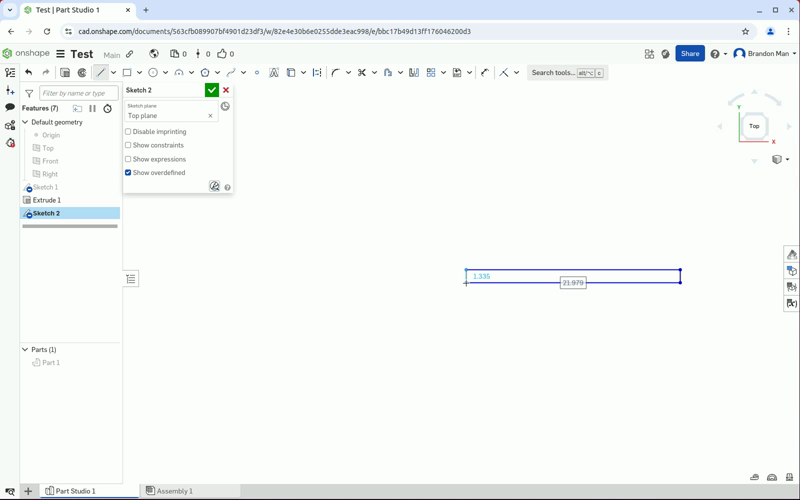
scroll(6)
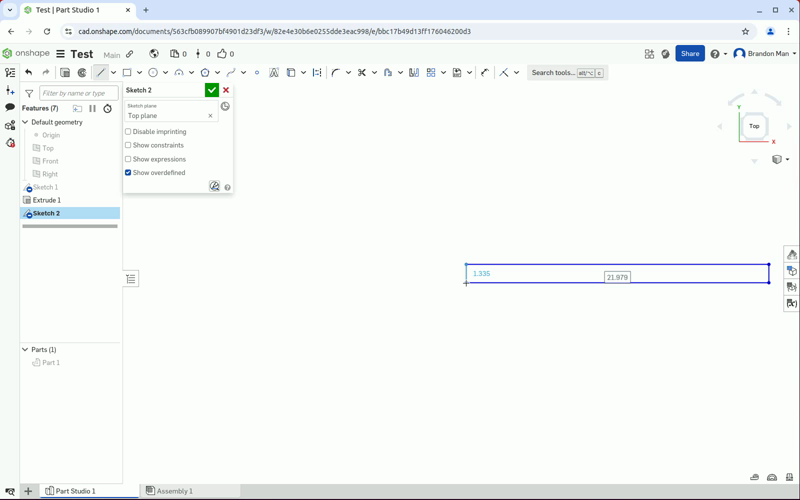
scroll(6)
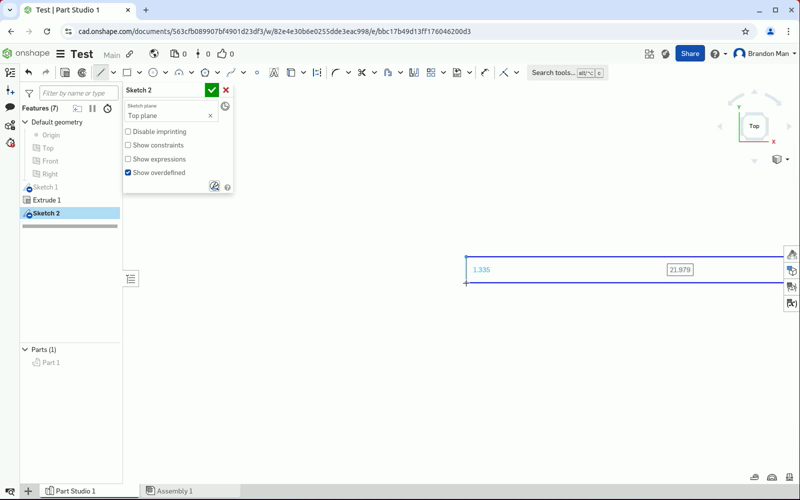
scroll(6)
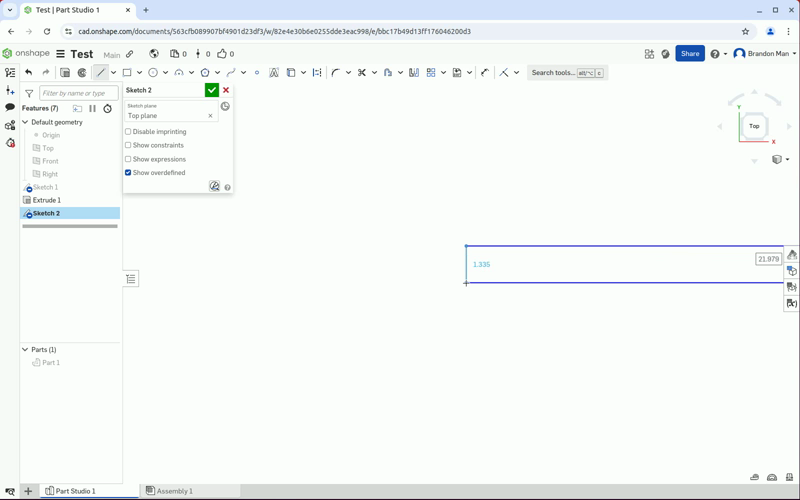
scroll(6)
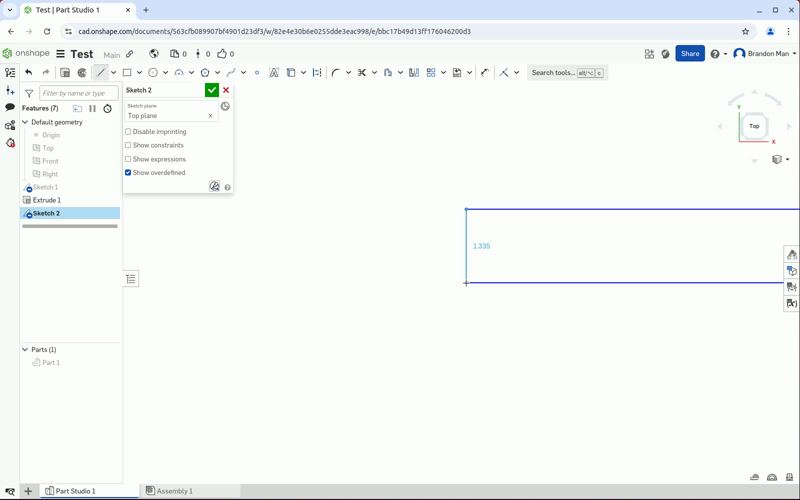
key_up(shift)
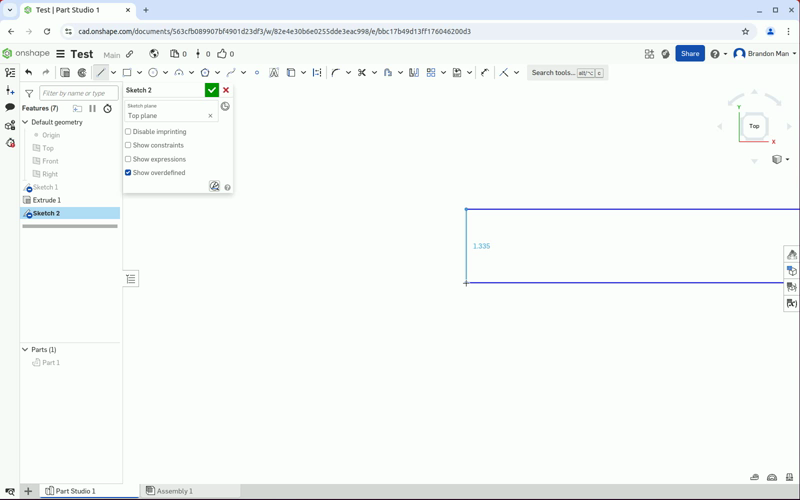
click(466, 282)
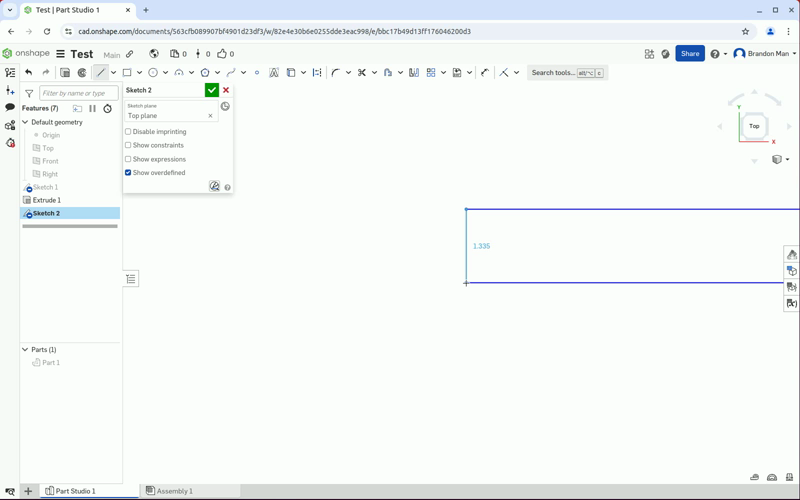
scroll(-6)
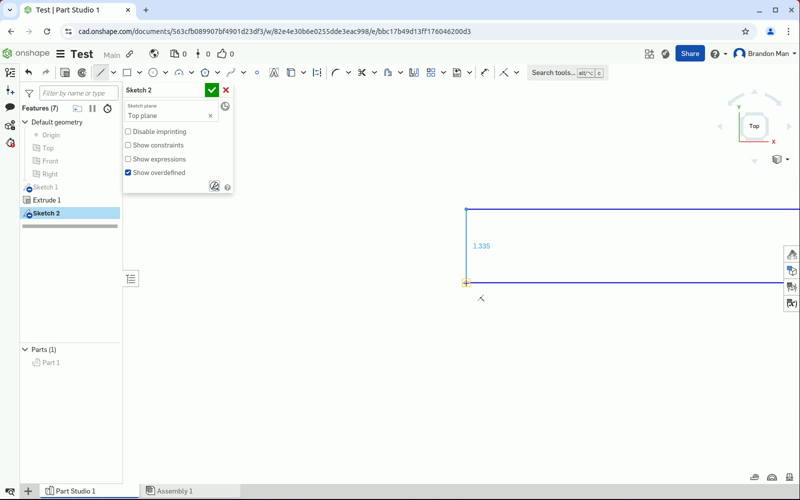
scroll(-6)
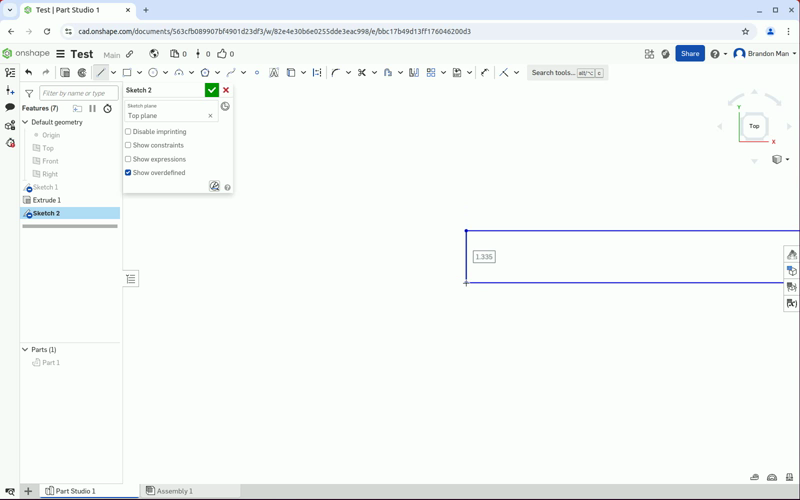
scroll(-6)
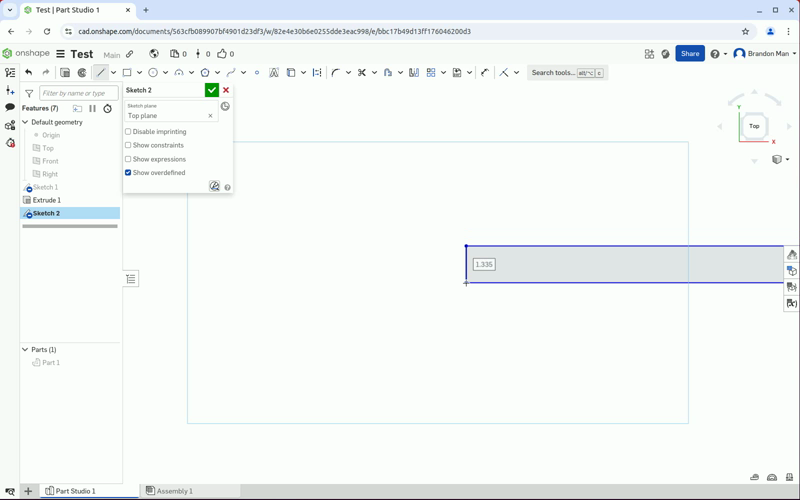
scroll(-6)
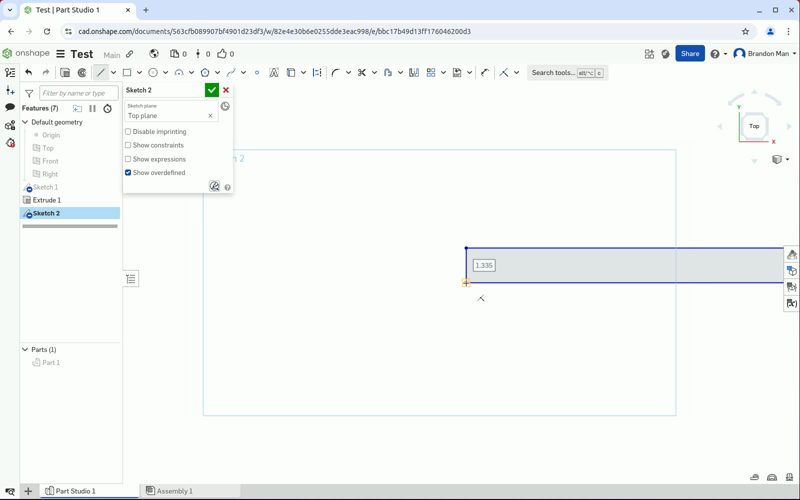
scroll(-6)
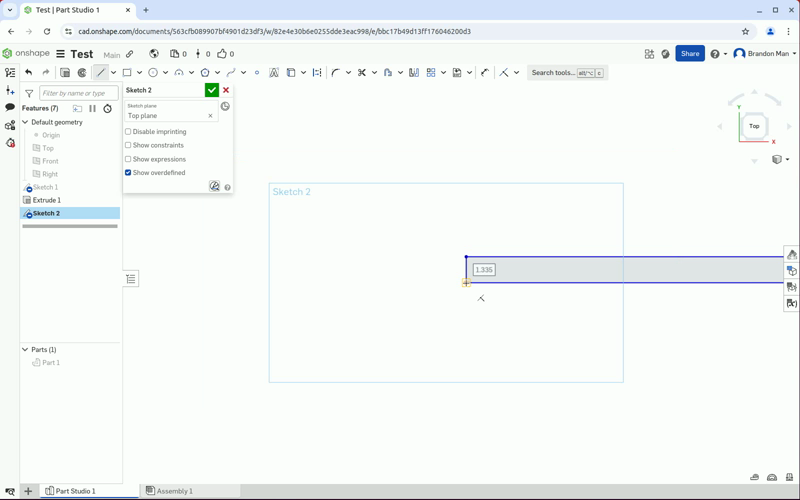
scroll(-6)
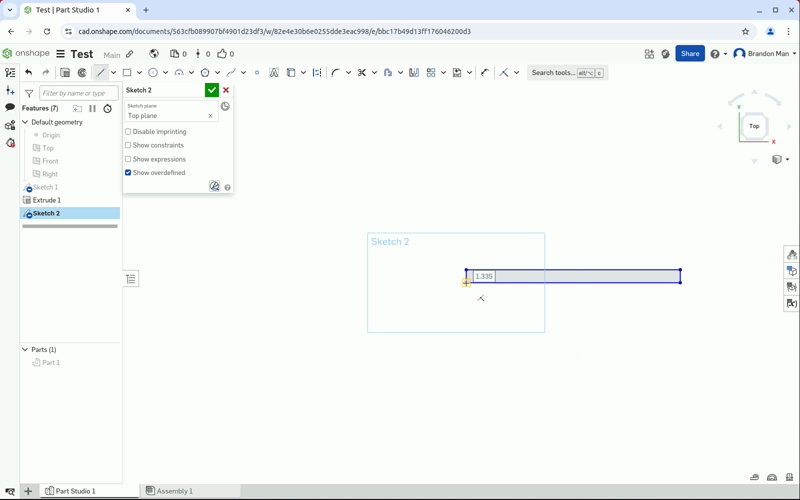
scroll(-6)
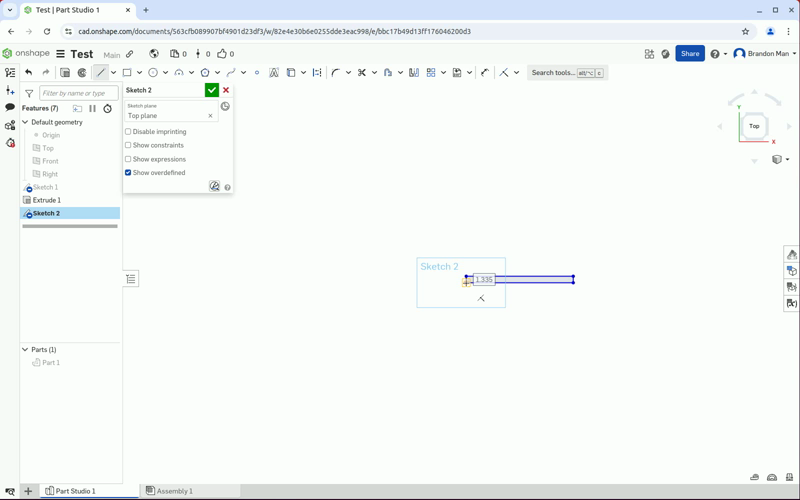
key(esc)
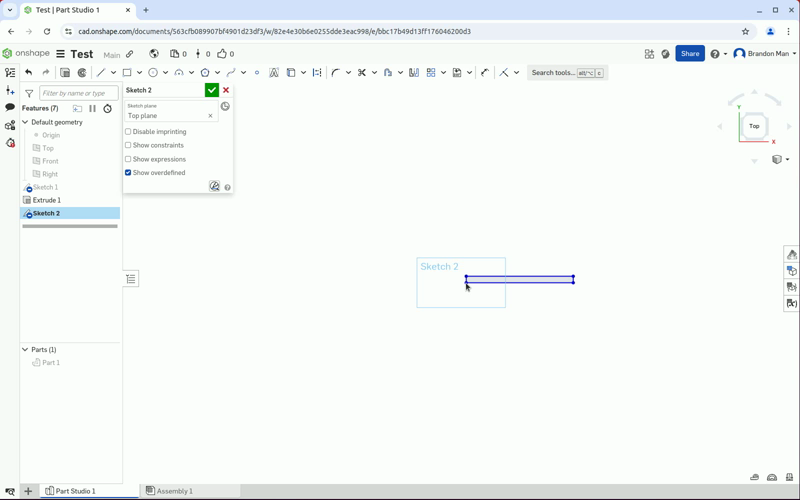
mouse_move(535, 280)
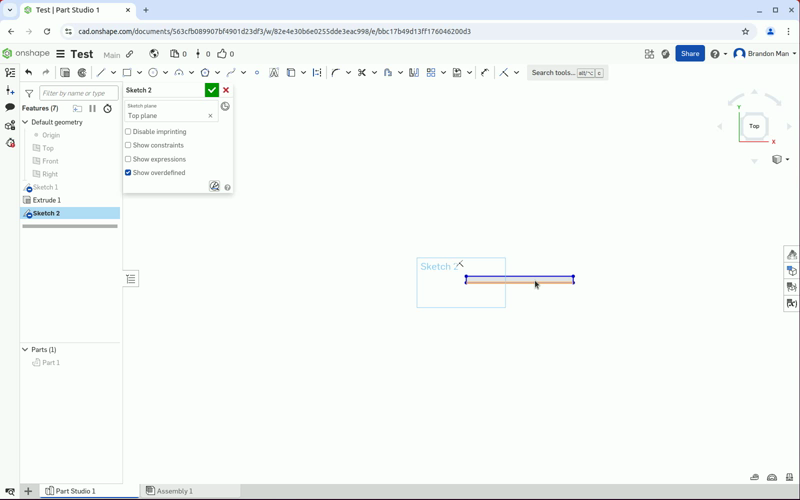
scroll(6)
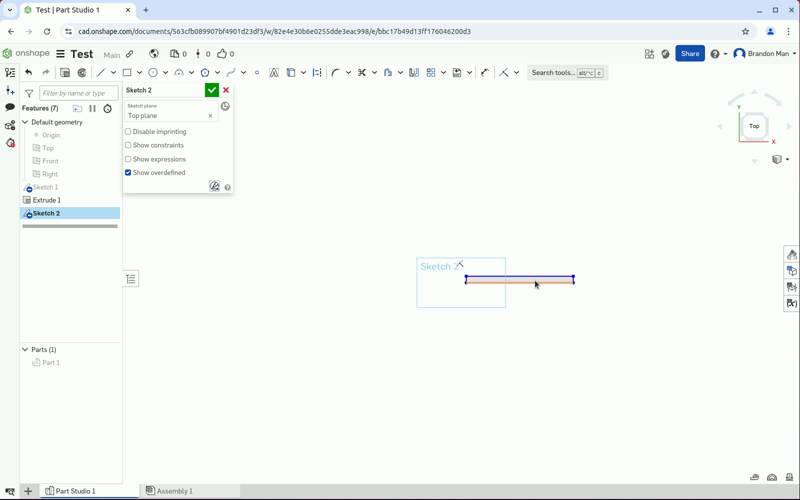
scroll(6)
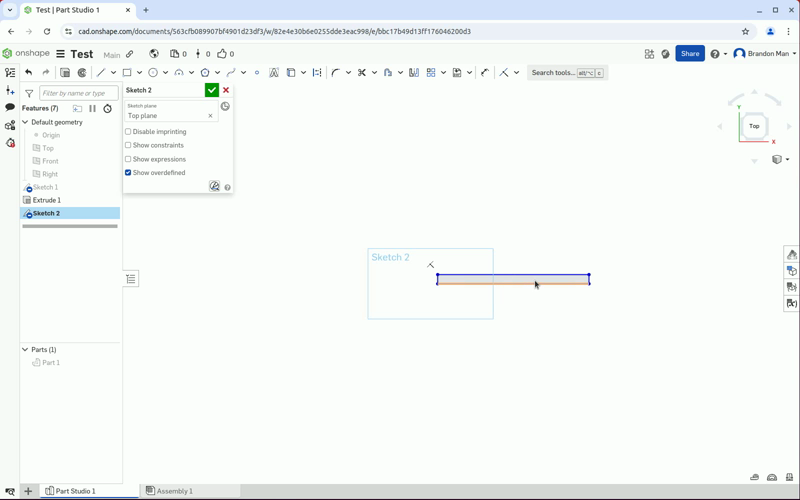
scroll(6)
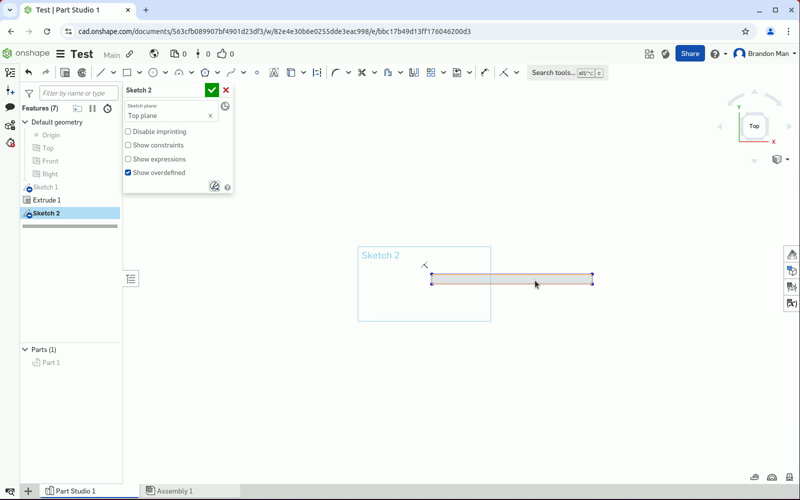
scroll(6)
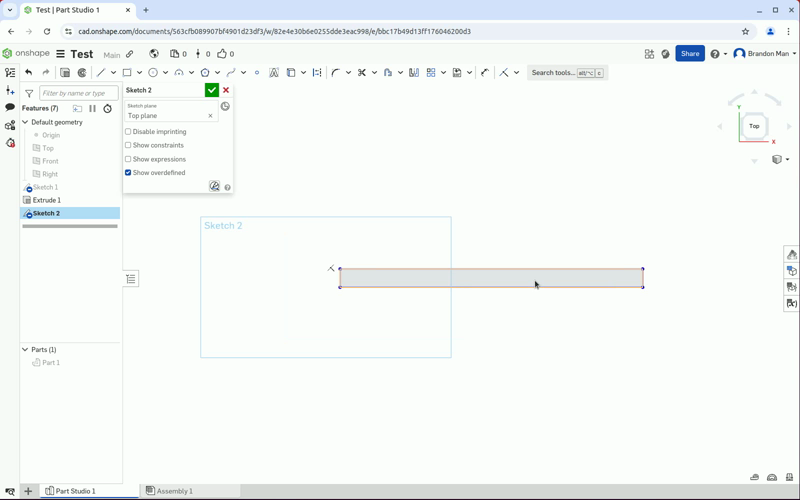
scroll(6)
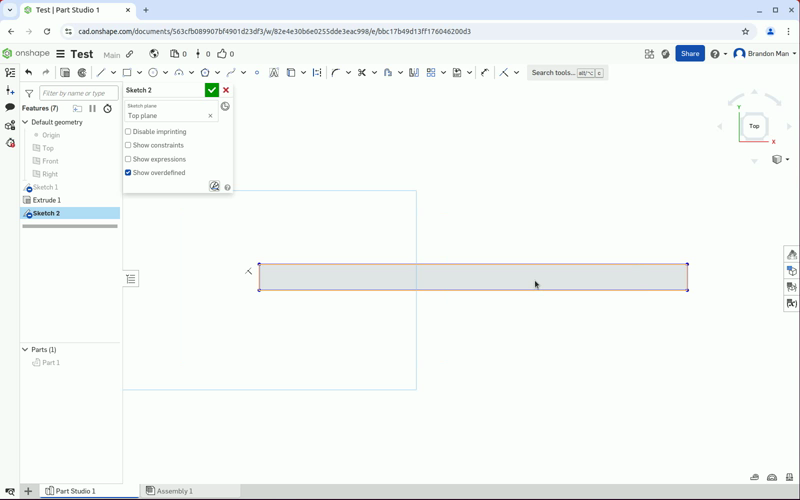
scroll(6)
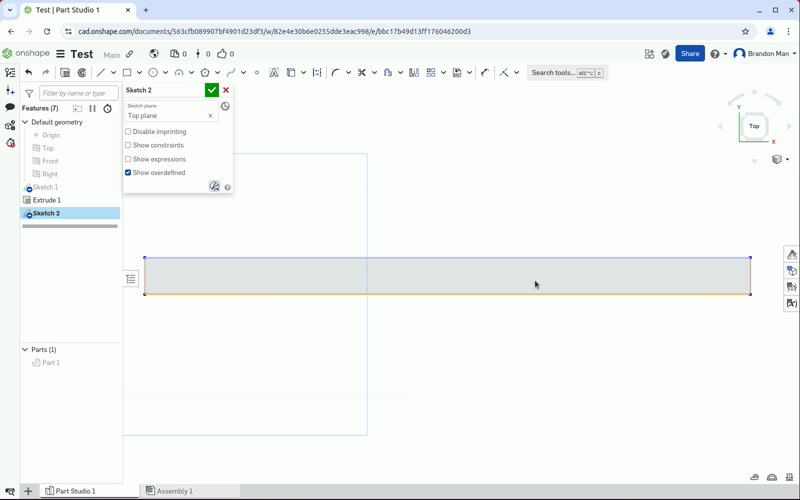
scroll(6)
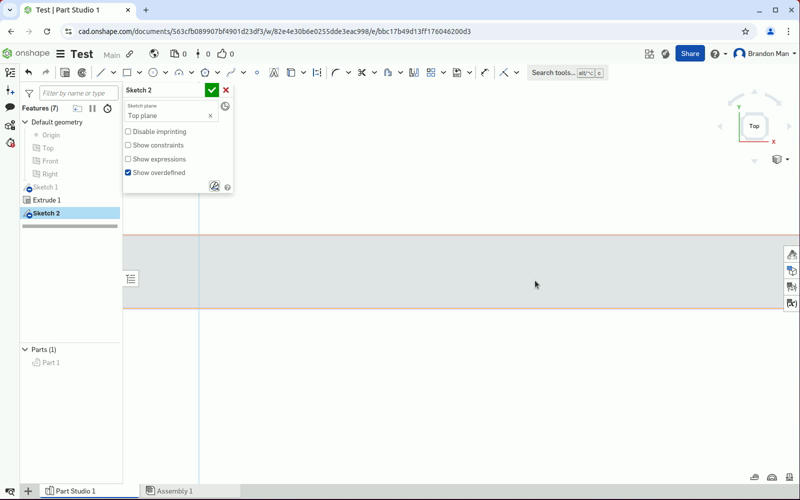
click(535, 280)
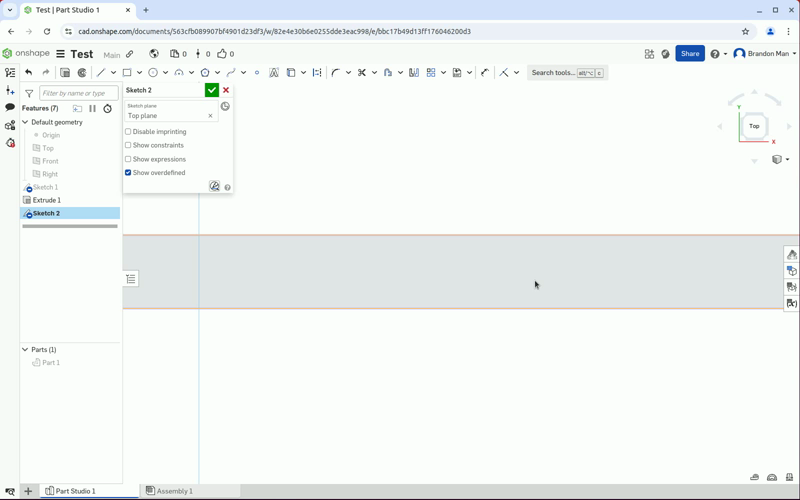
scroll(-6)
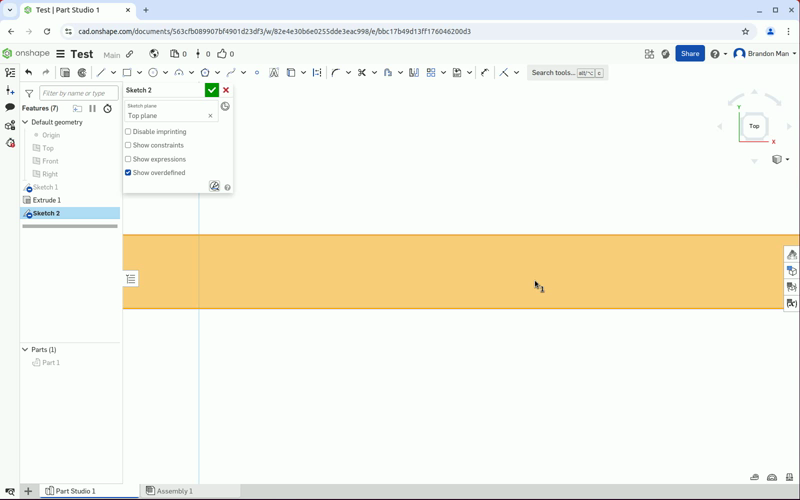
scroll(-6)
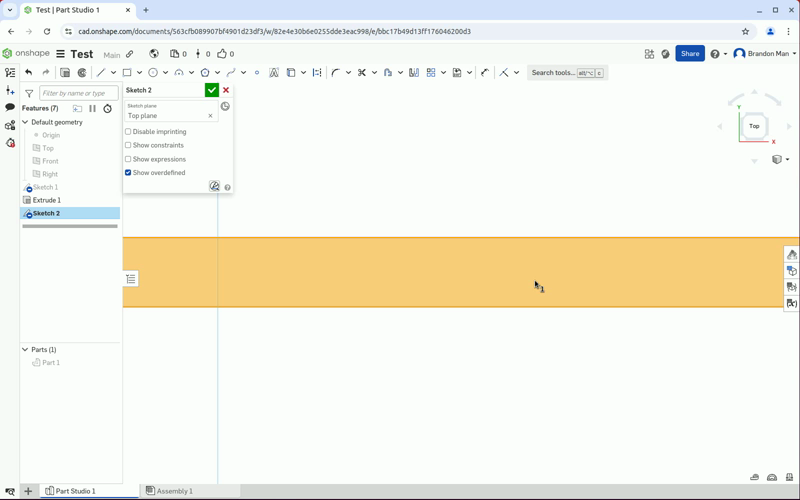
scroll(-6)
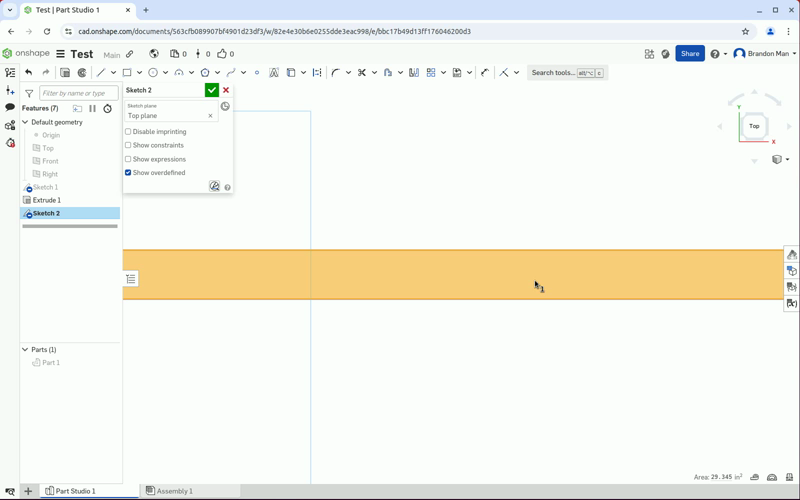
scroll(-6)
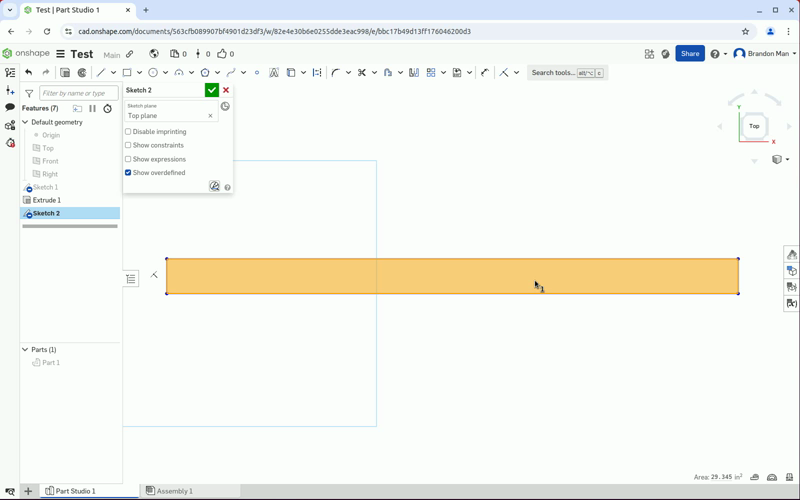
scroll(-6)
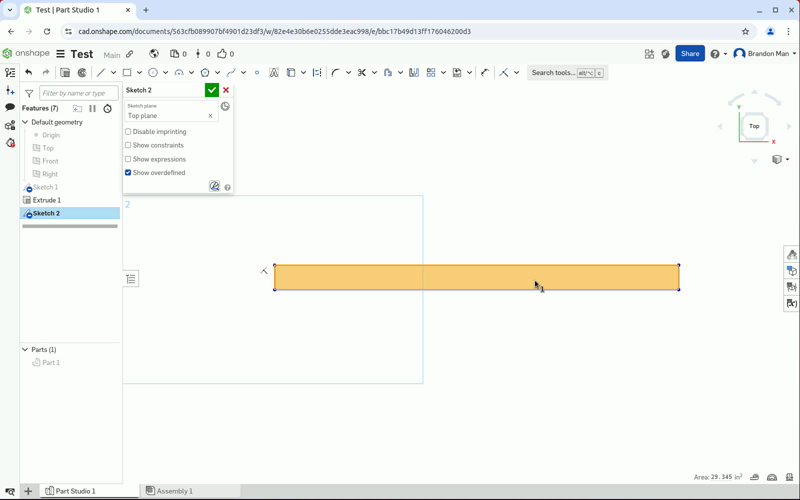
scroll(-6)
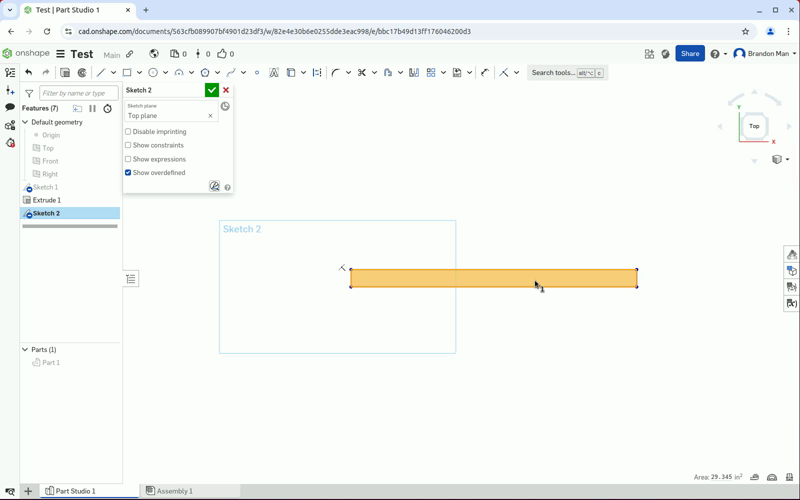
scroll(-6)
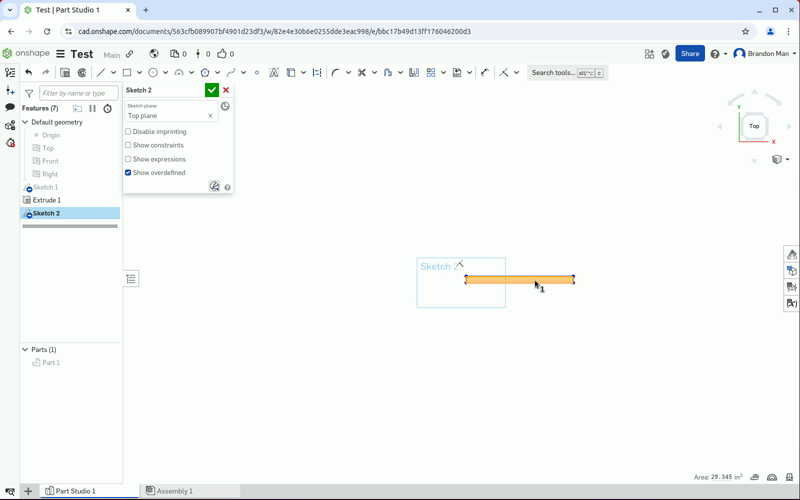
mouse_move(73, 352)
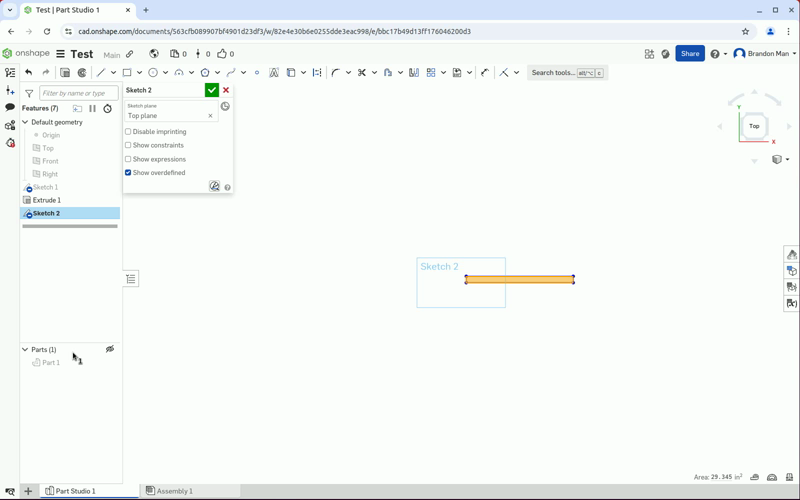
key(shift+y)
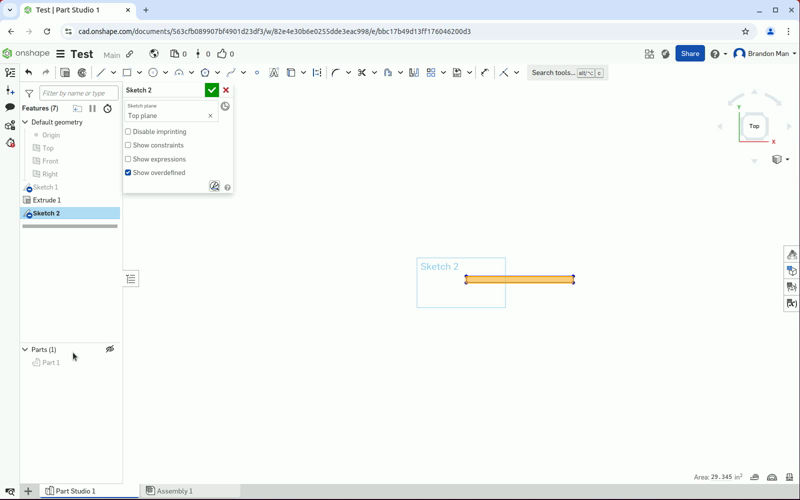
key(shift+e)
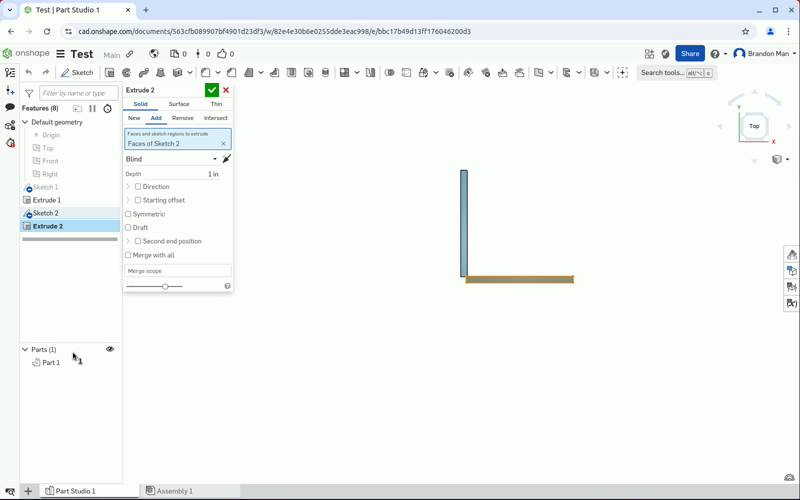
mouse_move(143, 106)
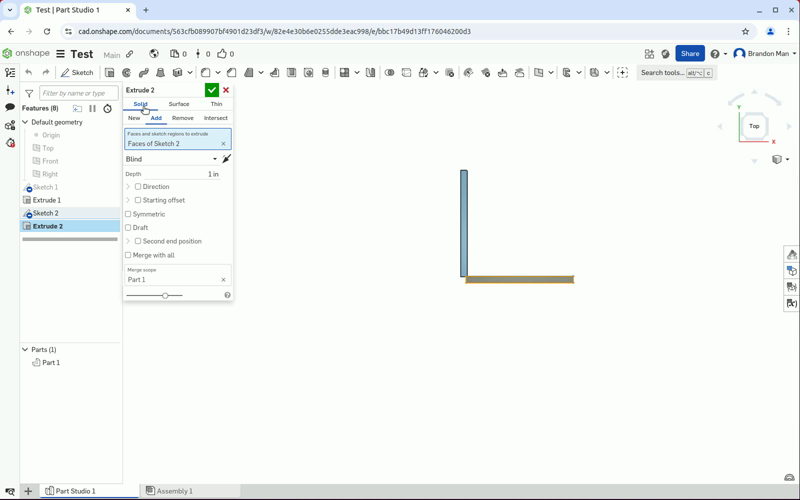
click(143, 106)
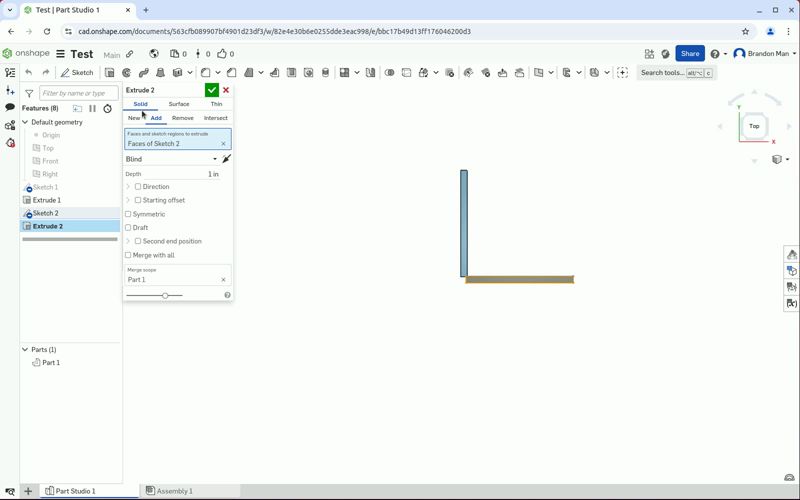
mouse_move(137, 120)
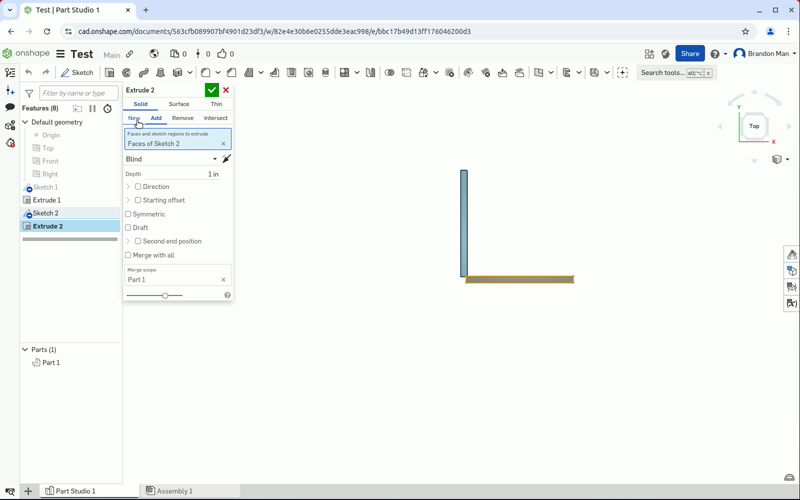
click(137, 120)
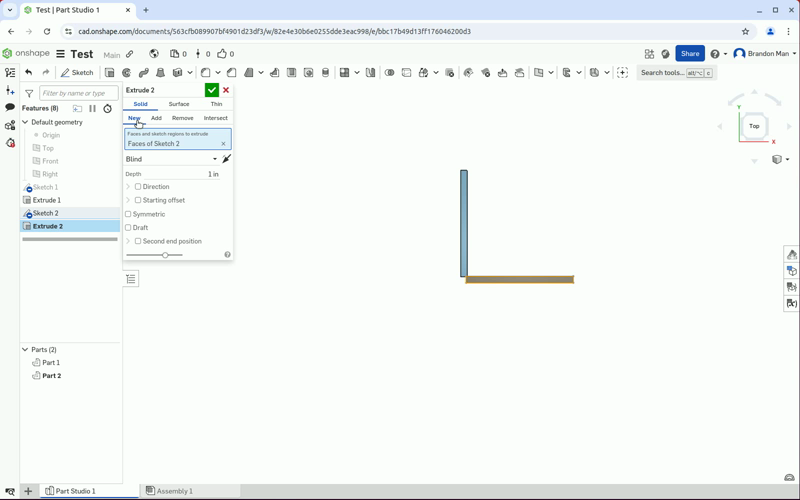
key(tab, 4)
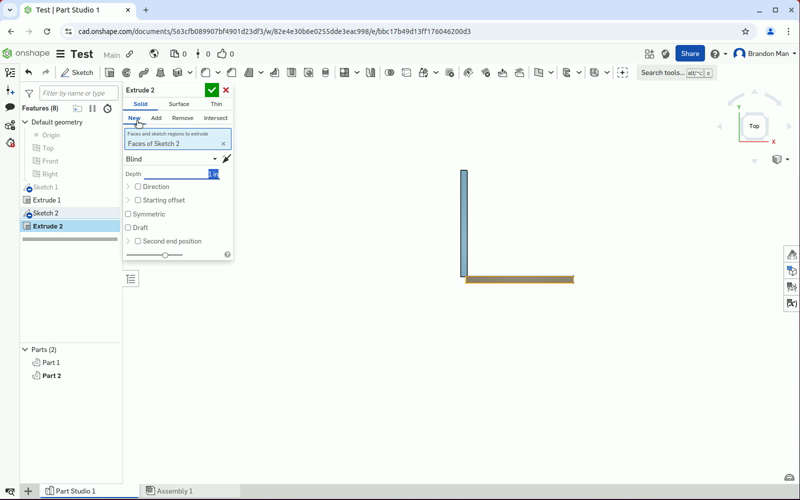
text(9.869)
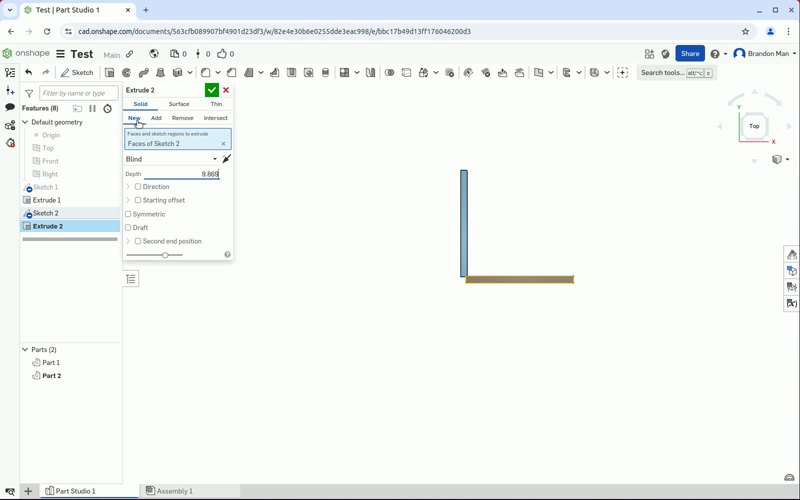
key(enter)
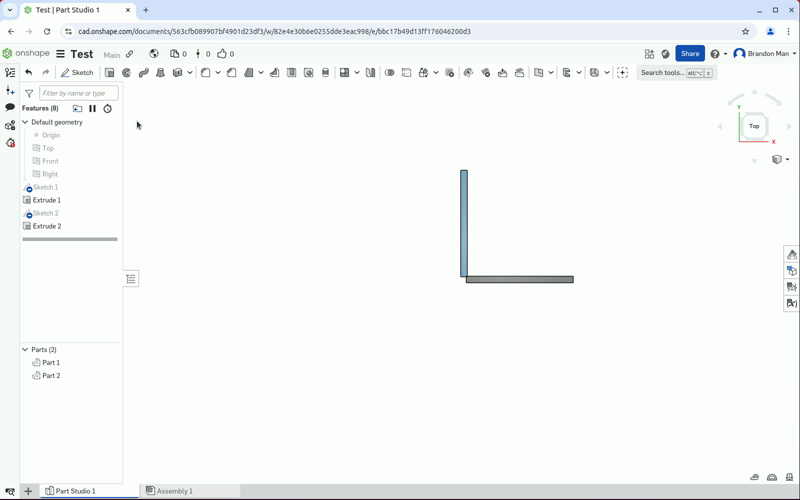
key(shift+h)
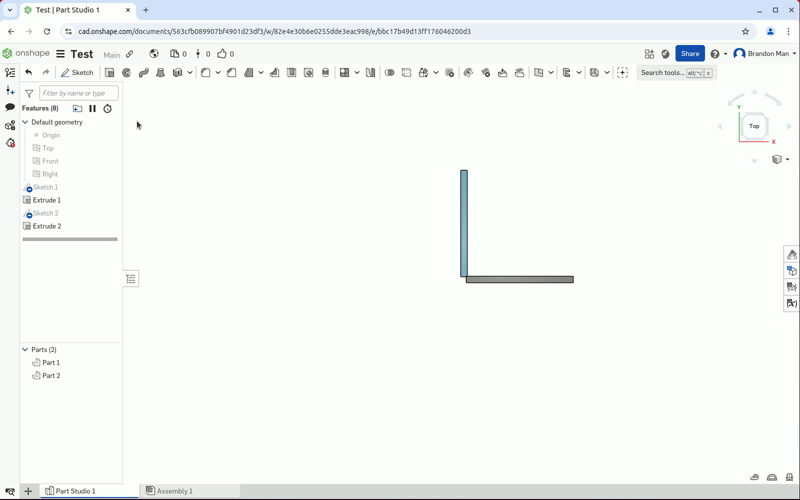
key(shift+h)
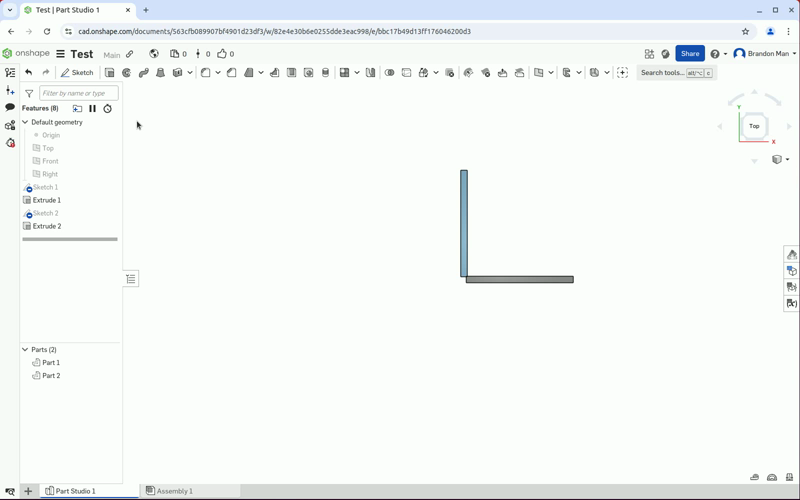
mouse_move(73, 189)
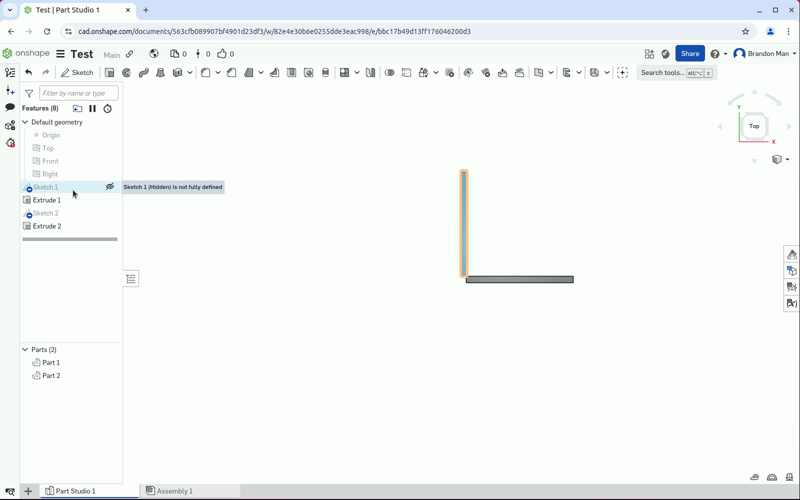
click(73, 189)
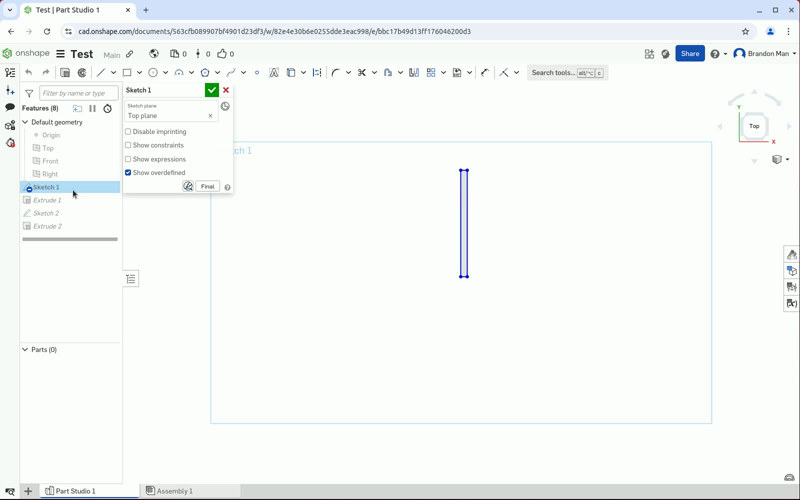
mouse_move(229, 92)
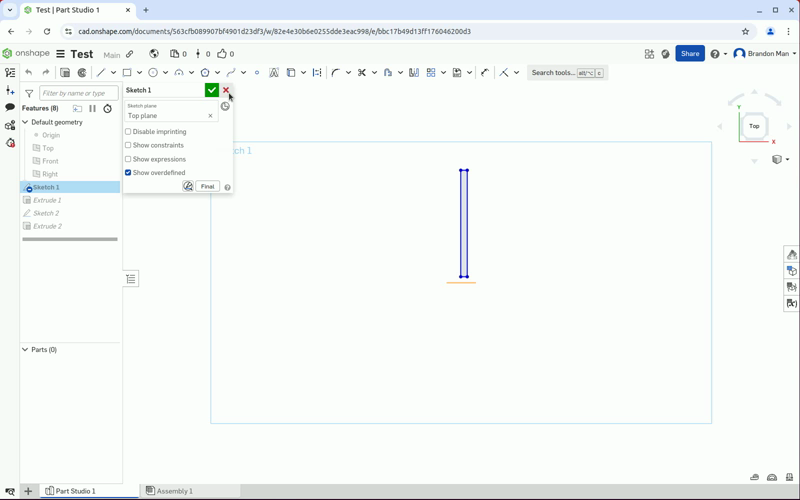
click(229, 92)
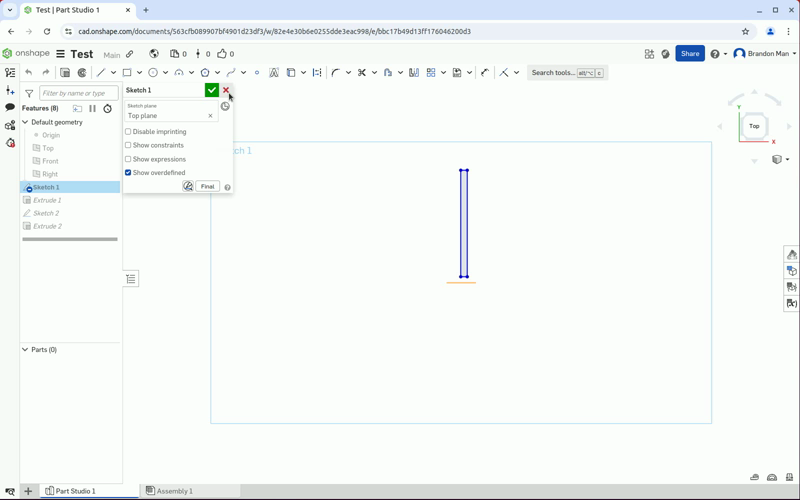
key(shift+s)
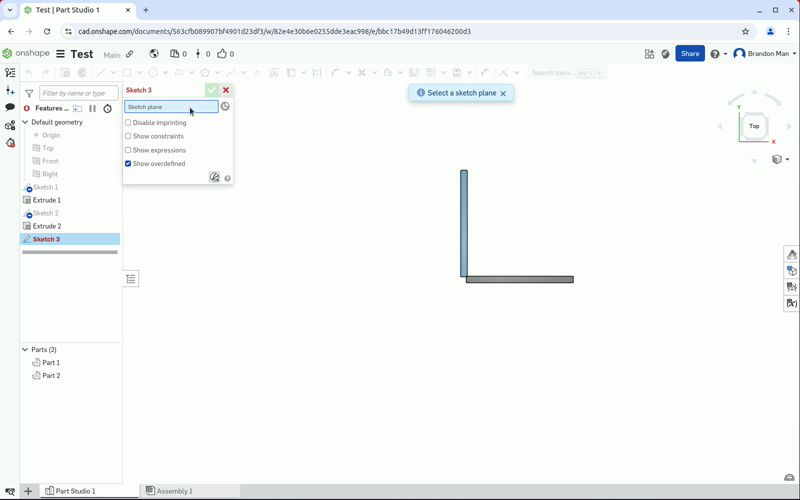
mouse_move(73, 150)
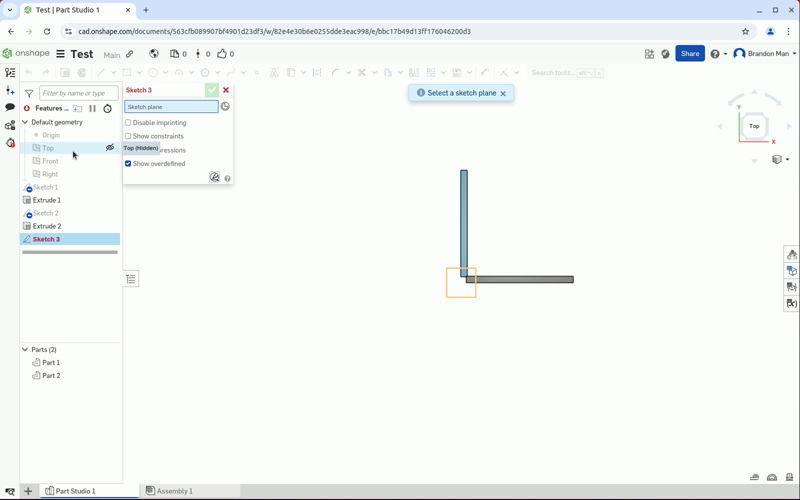
click(73, 150)
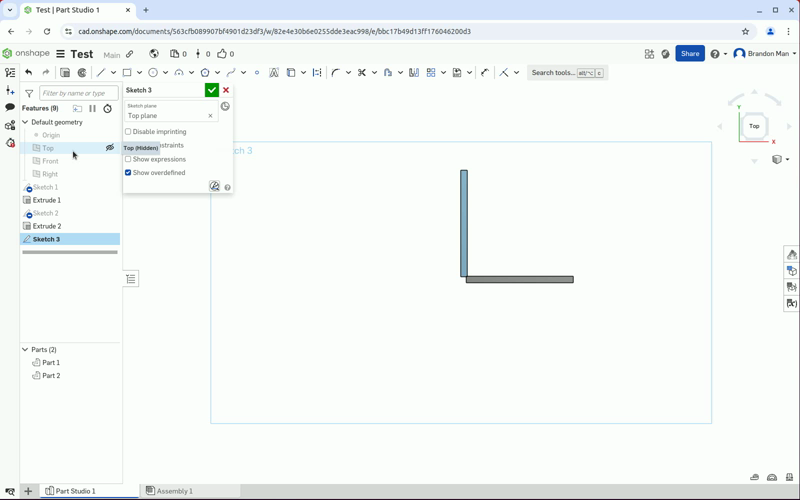
mouse_move(73, 352)
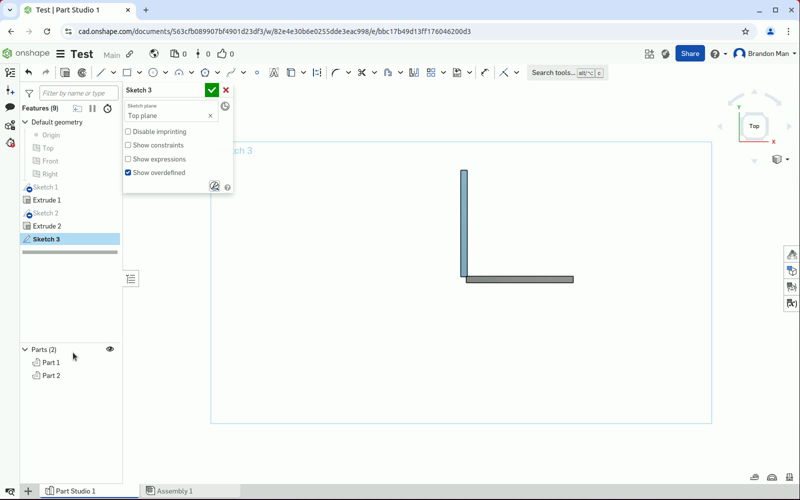
key(y)
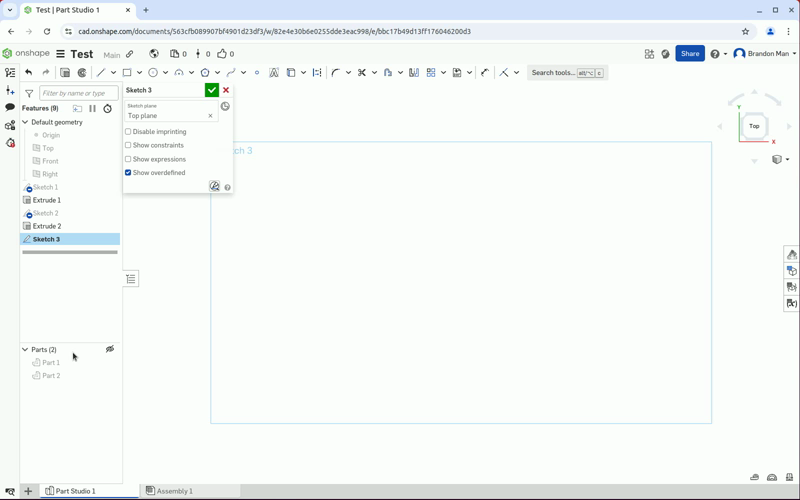
key(l)
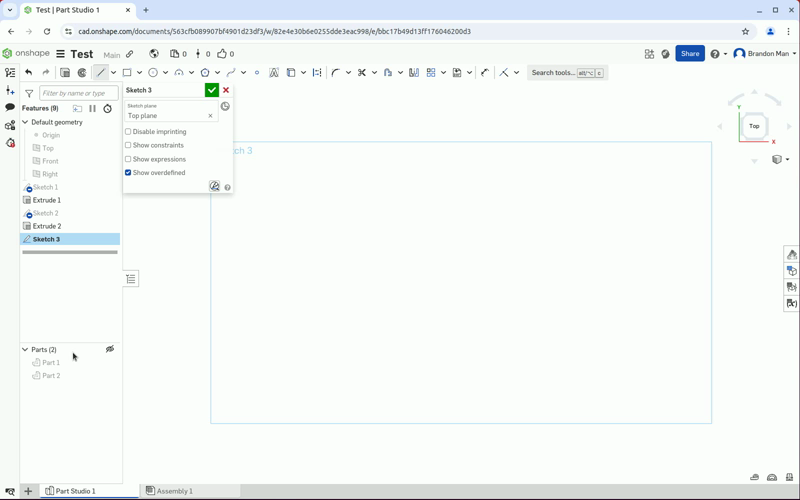
key_down(shift)
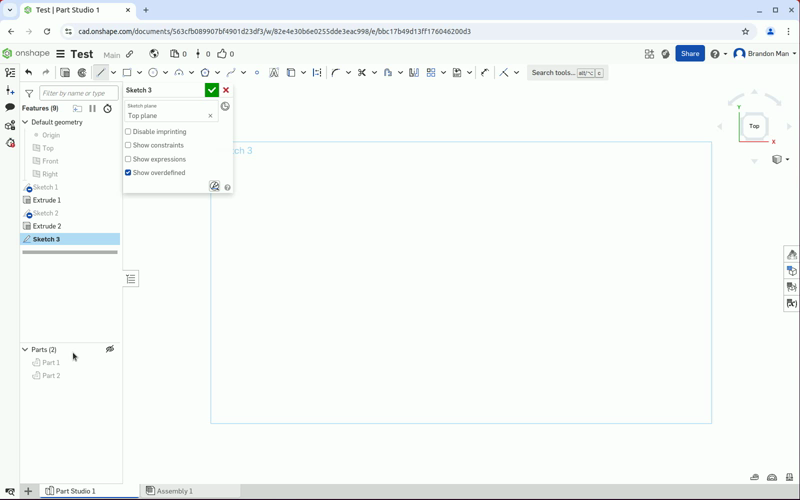
mouse_move(460, 282)
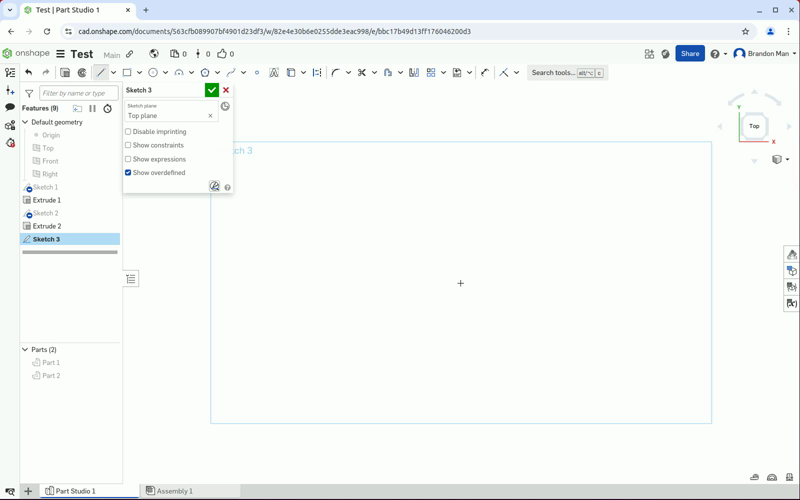
click(460, 282)
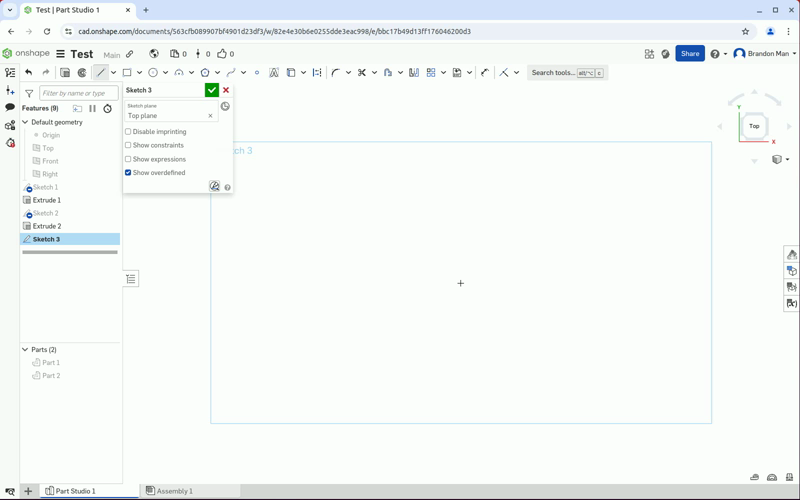
key_up(shift)
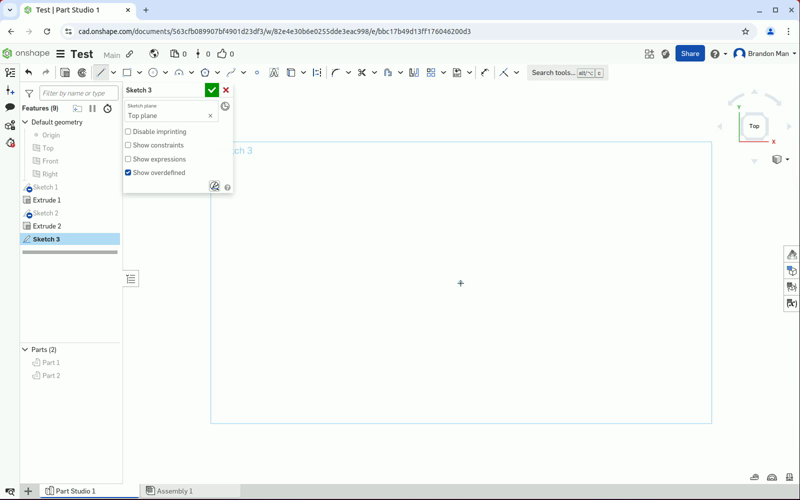
key_down(shift)
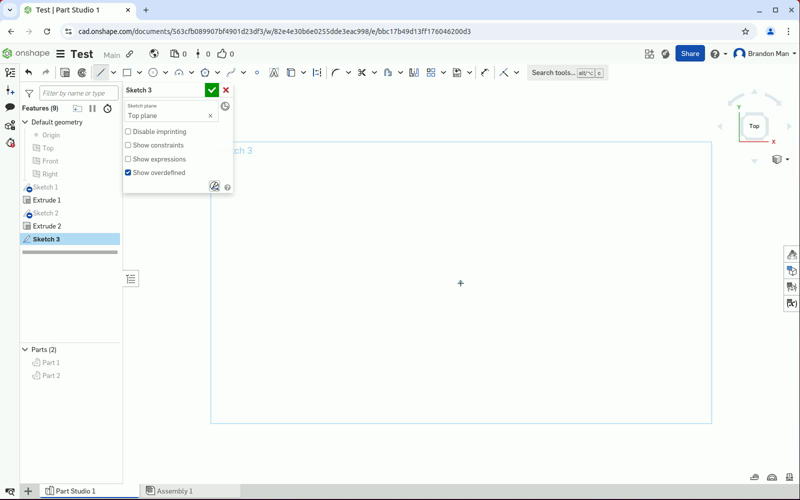
mouse_move(490, 282)
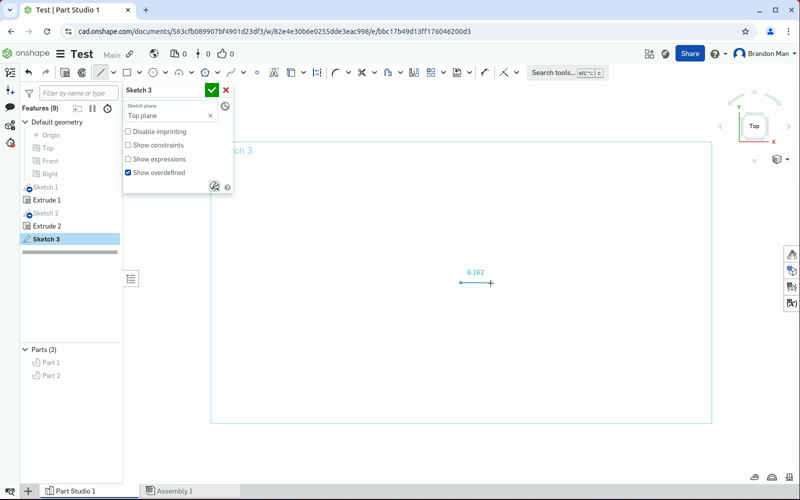
mouse_move(467, 282)
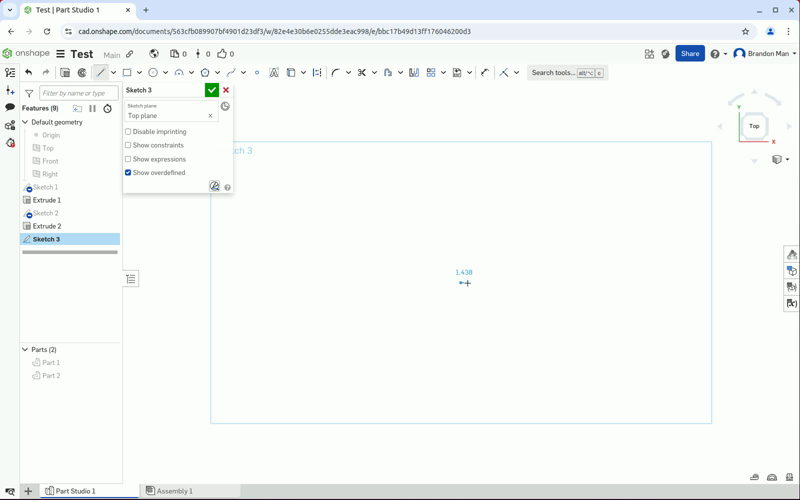
scroll(6)
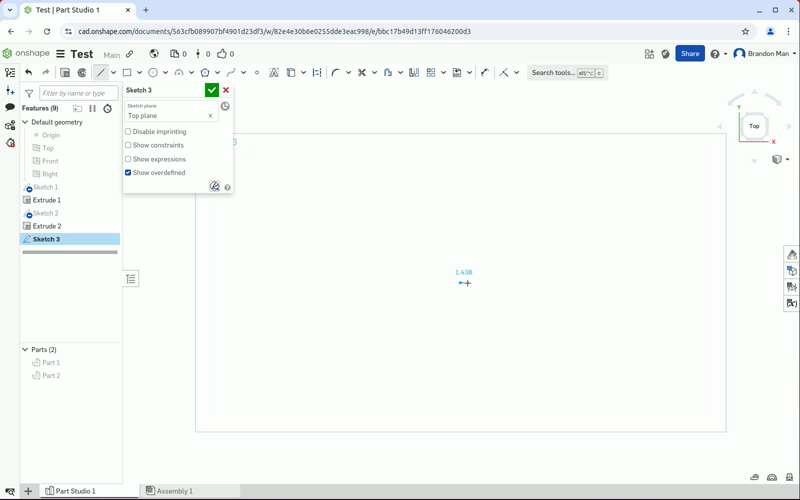
scroll(6)
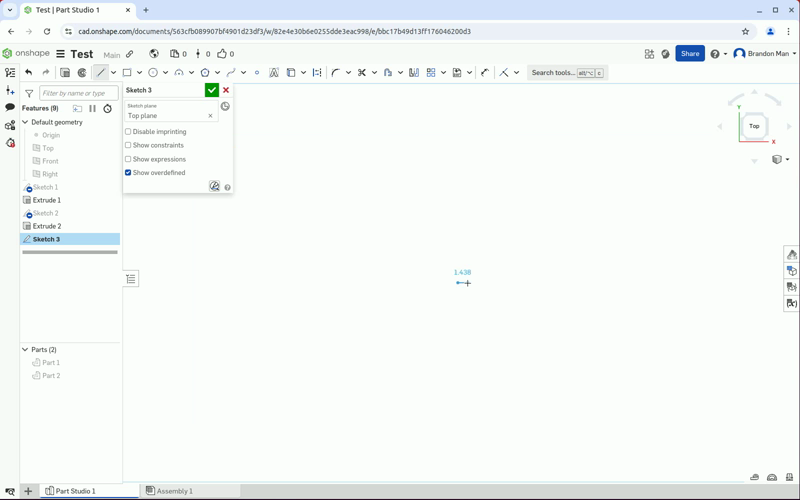
scroll(6)
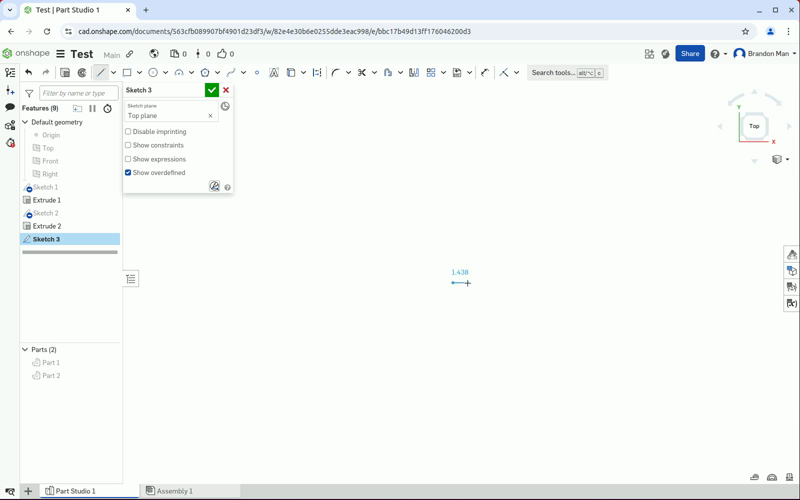
scroll(6)
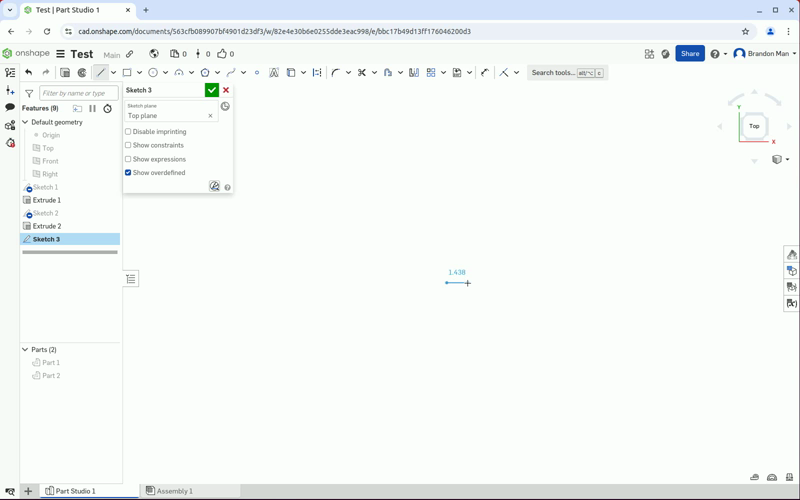
scroll(6)
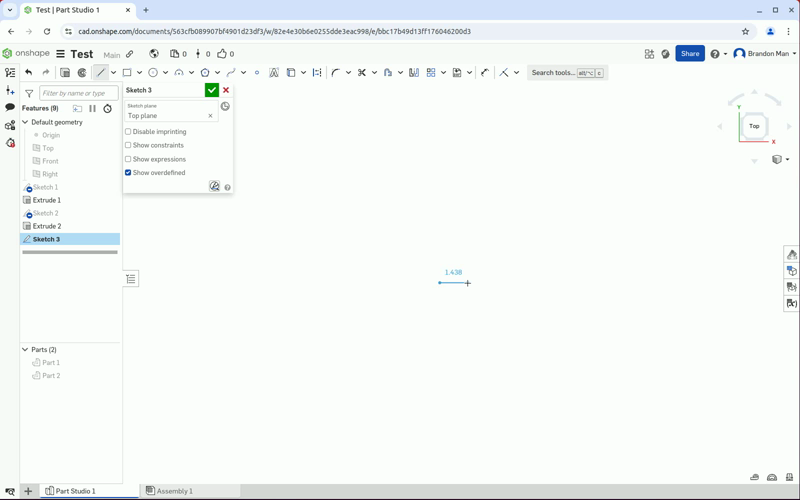
scroll(6)
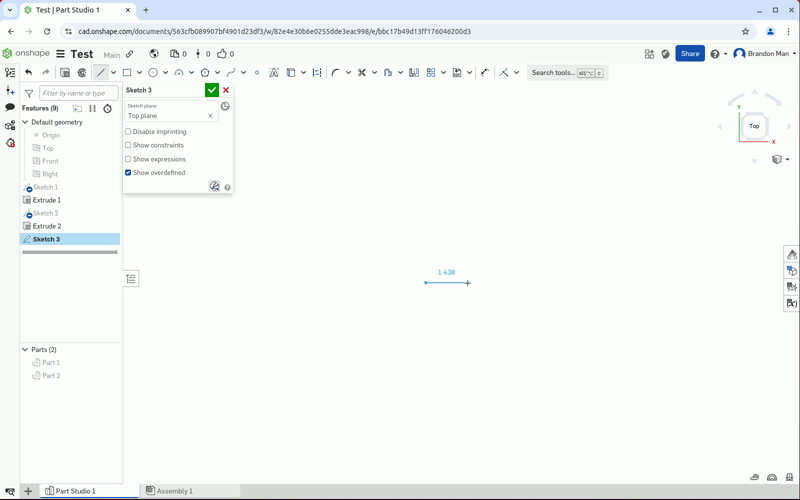
scroll(6)
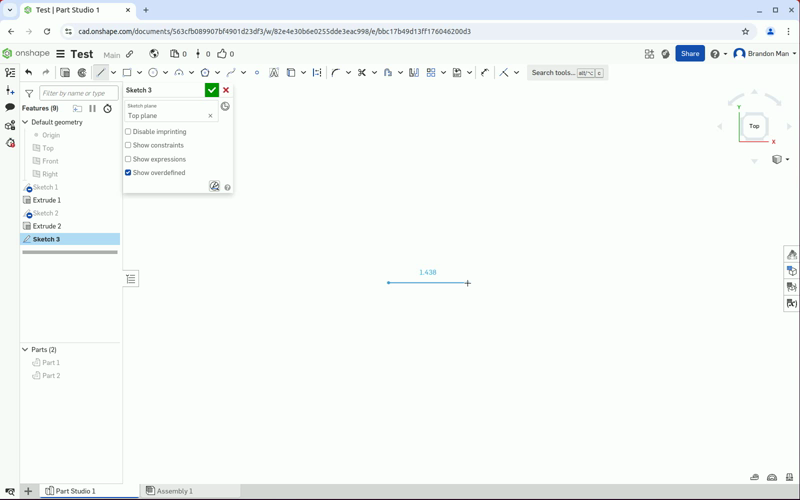
click(467, 282)
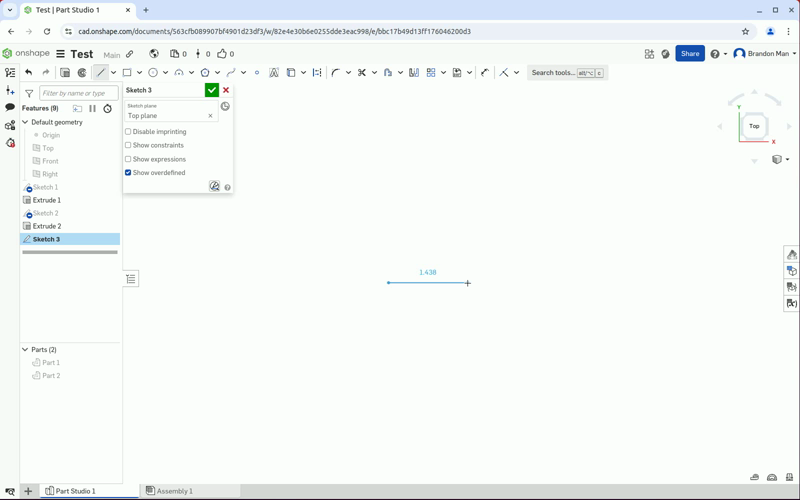
scroll(-6)
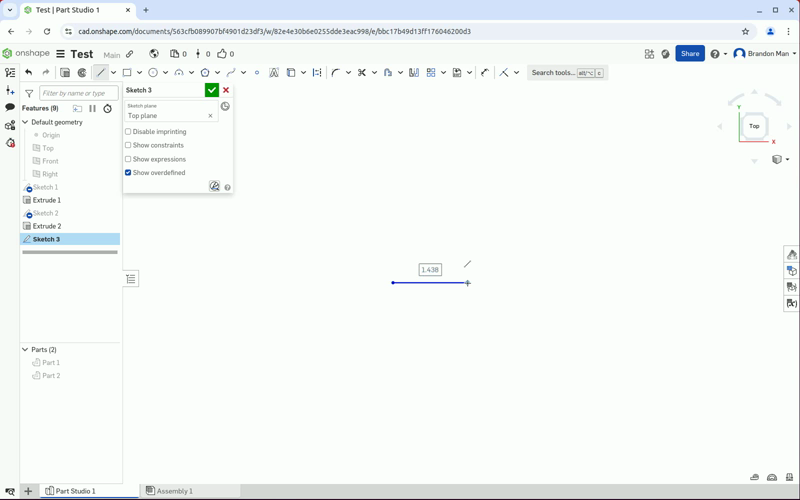
scroll(-6)
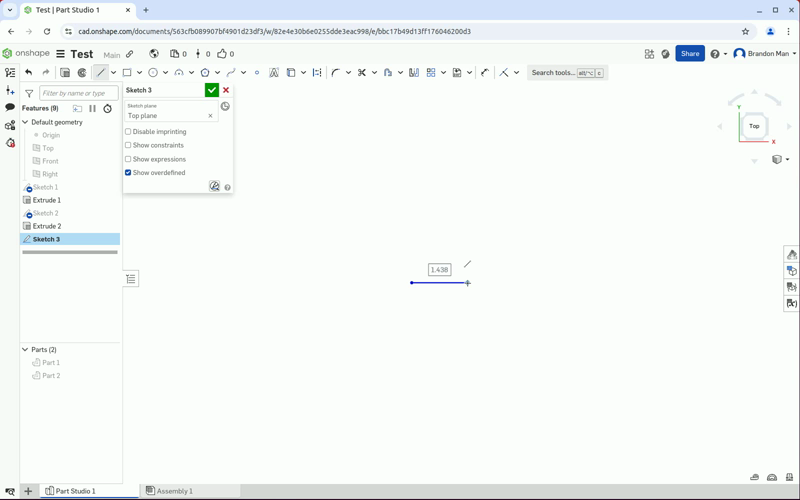
scroll(-6)
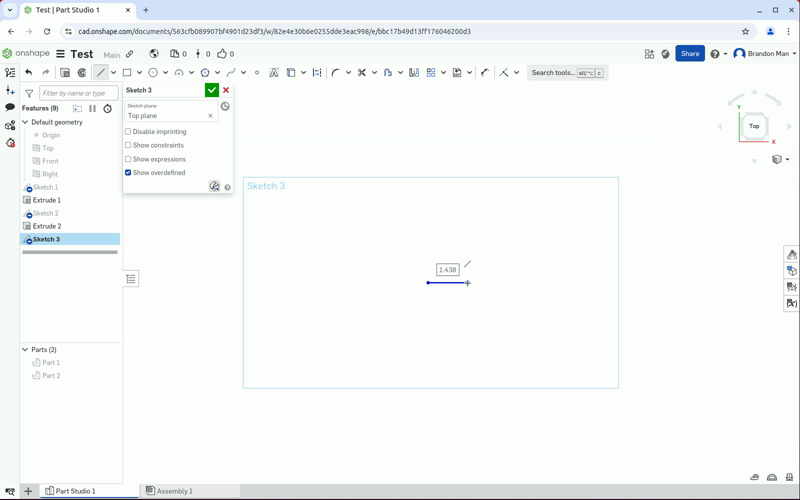
scroll(-6)
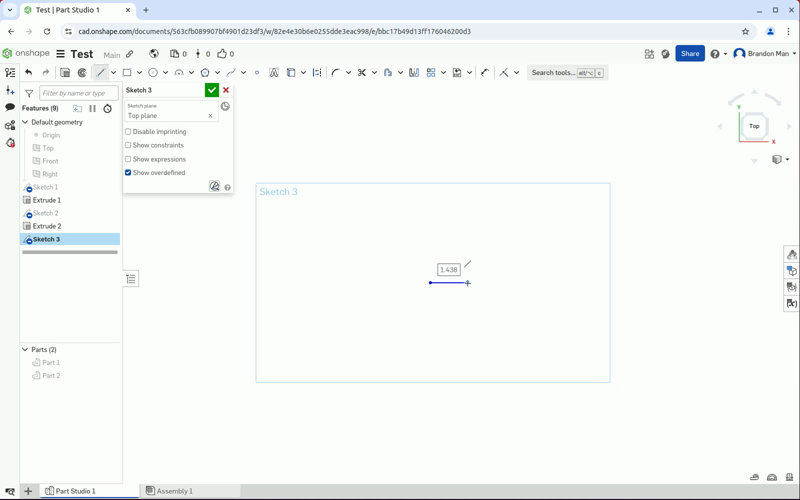
scroll(-6)
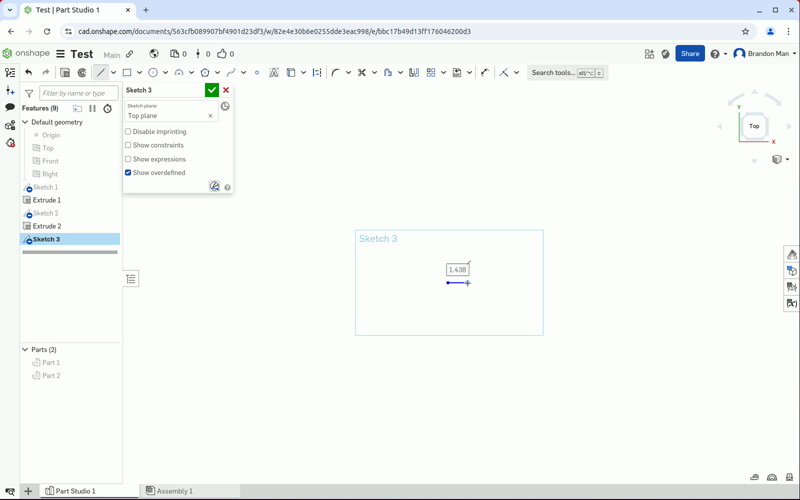
scroll(-6)
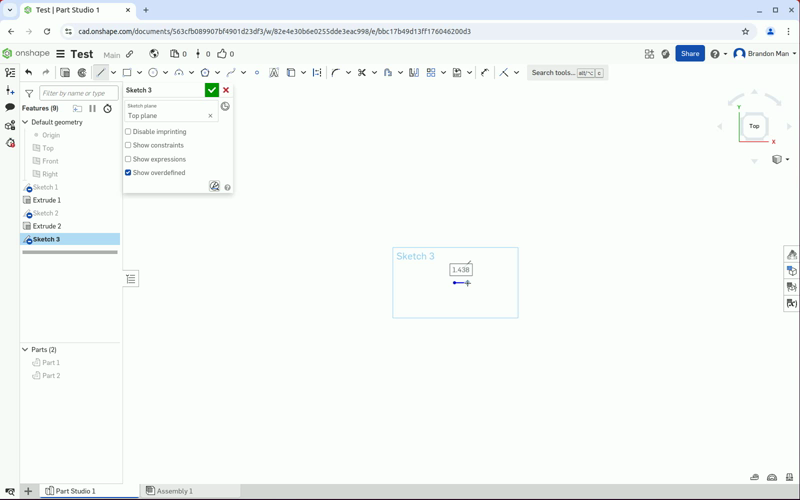
scroll(-6)
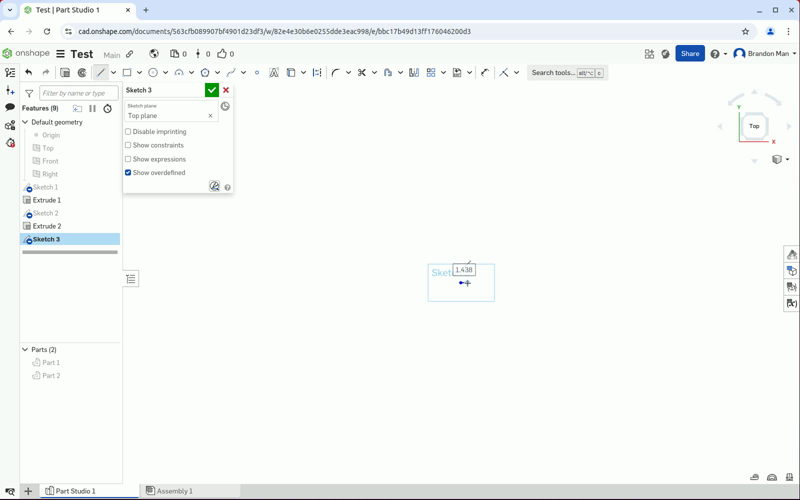
key_up(shift)
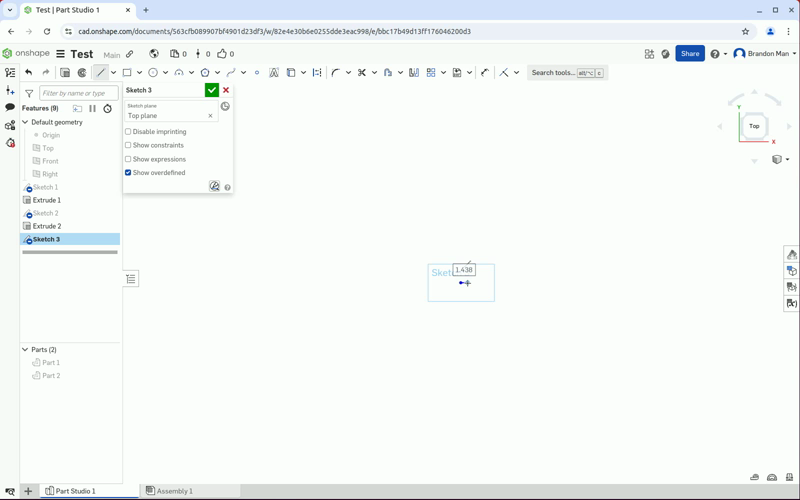
key_down(shift)
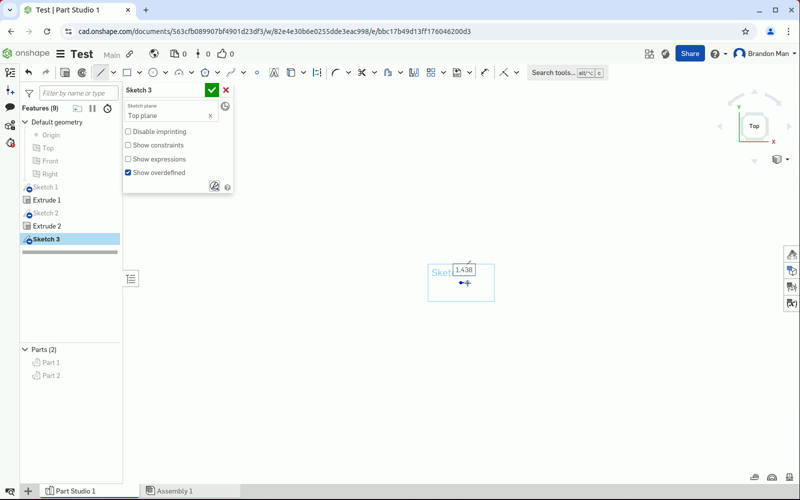
mouse_move(497, 282)
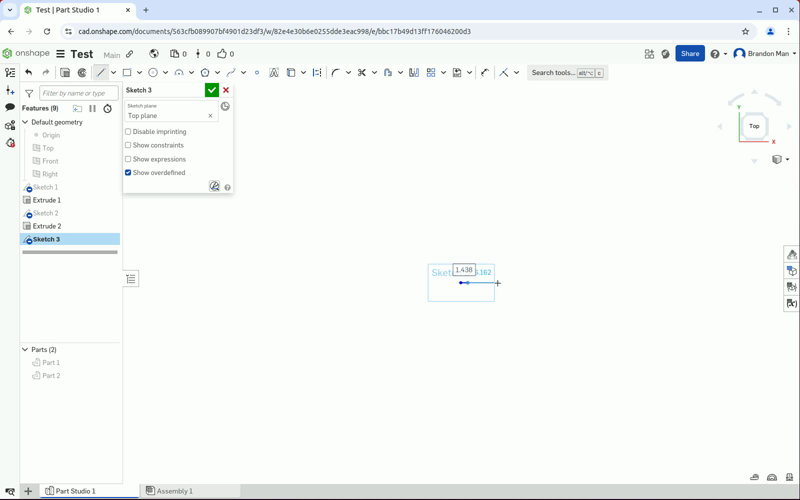
mouse_move(467, 276)
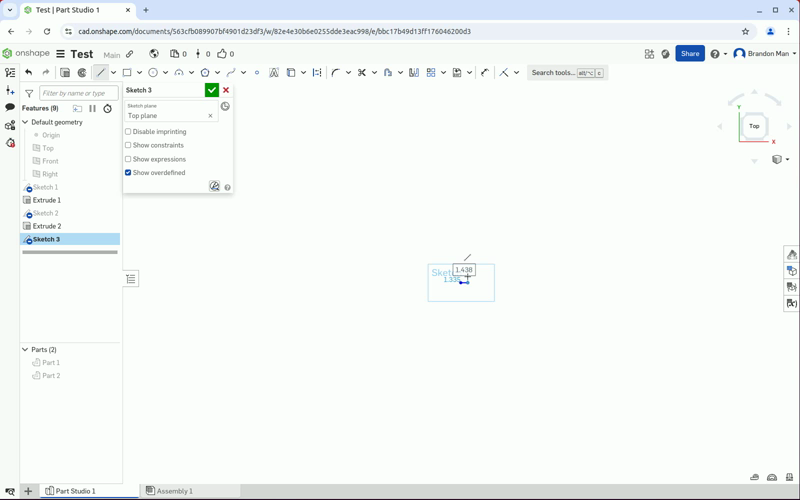
scroll(6)
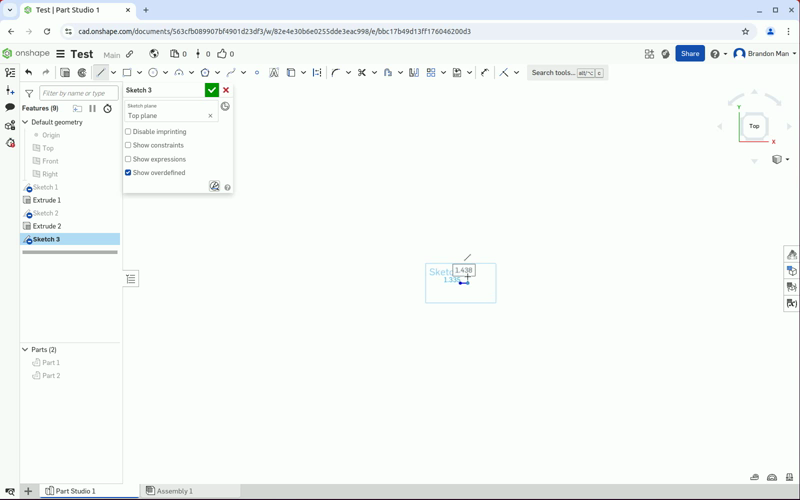
scroll(6)
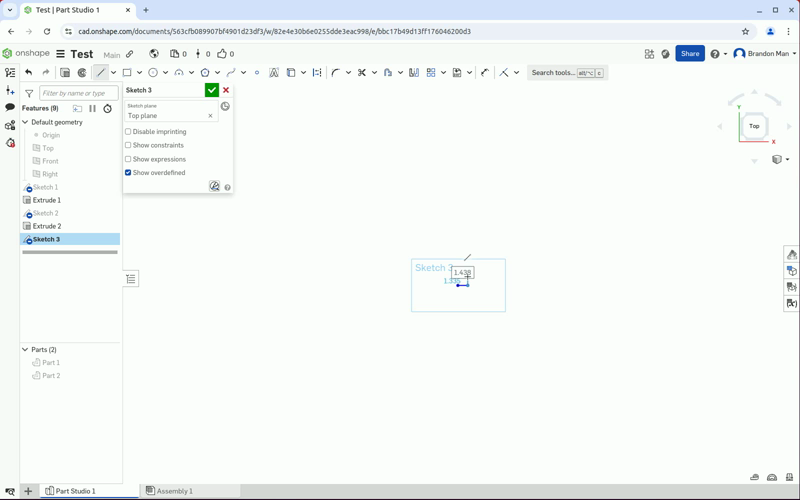
scroll(6)
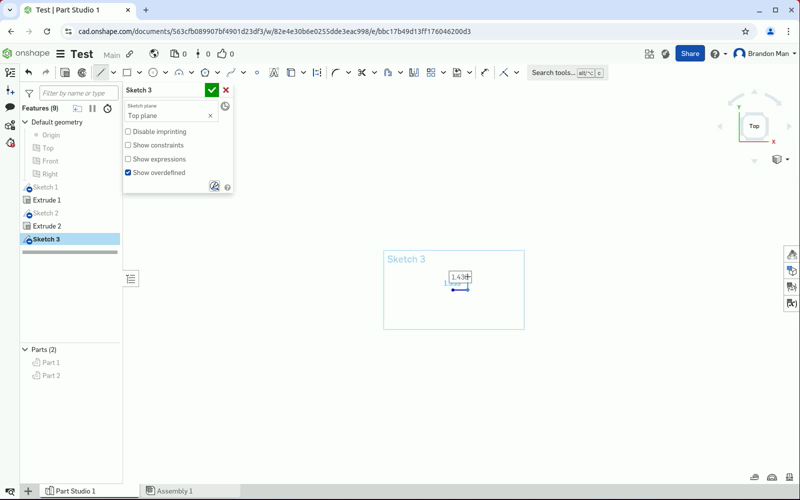
scroll(6)
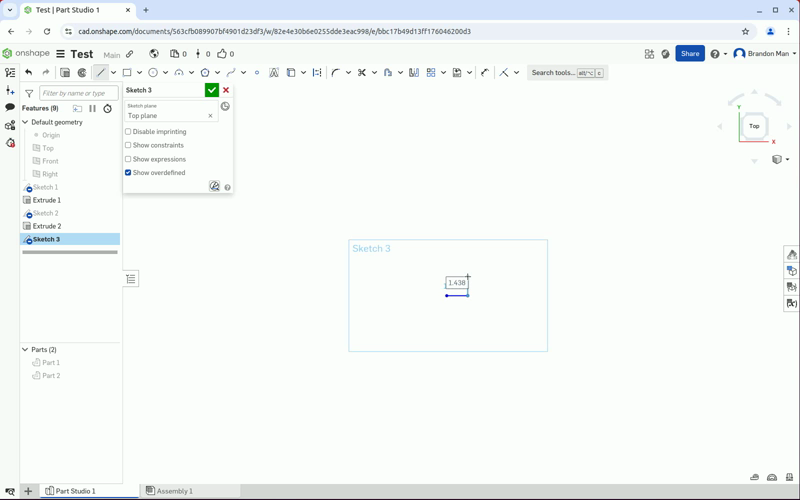
scroll(6)
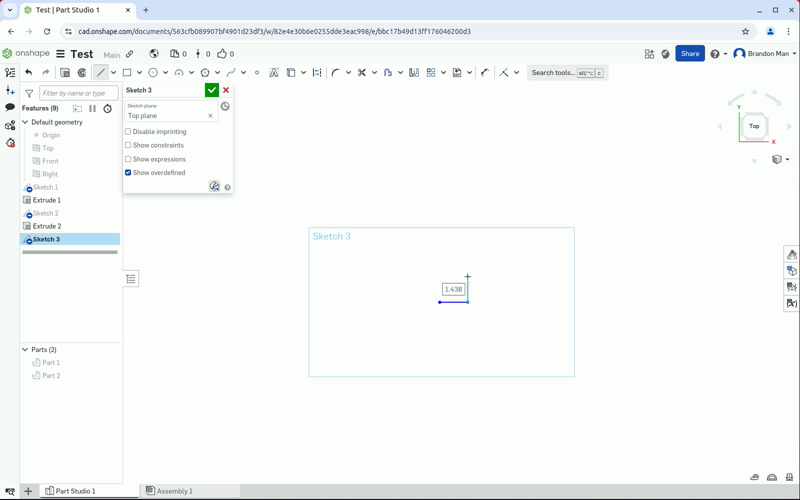
scroll(6)
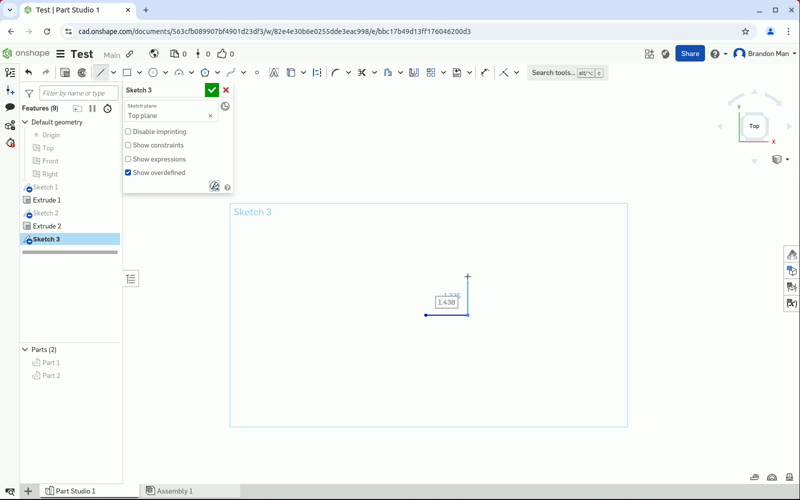
scroll(6)
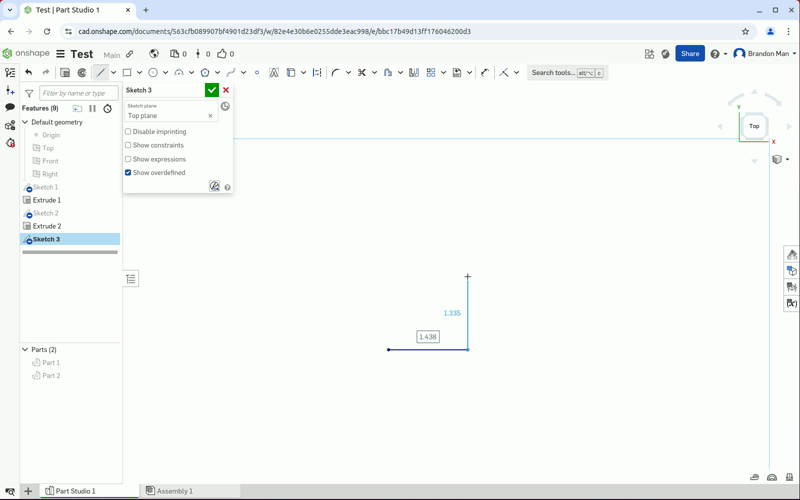
click(467, 276)
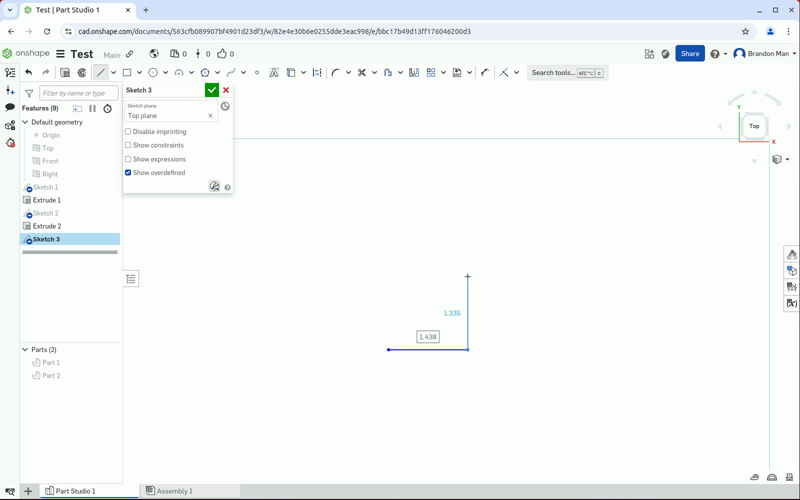
scroll(-6)
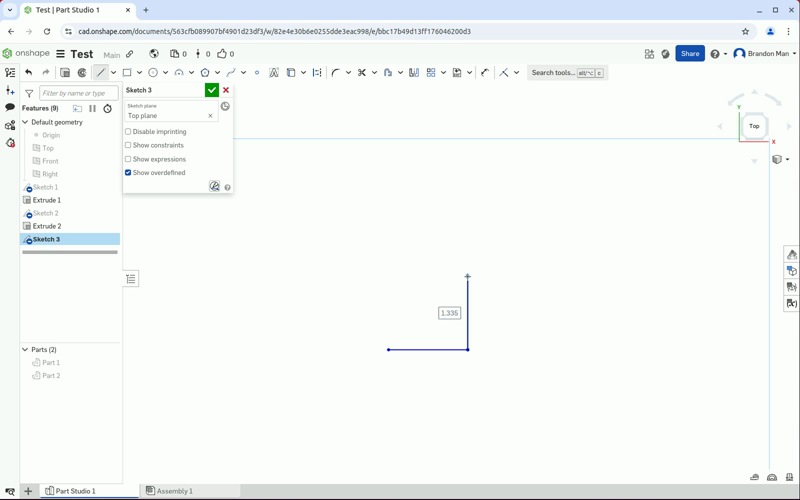
scroll(-6)
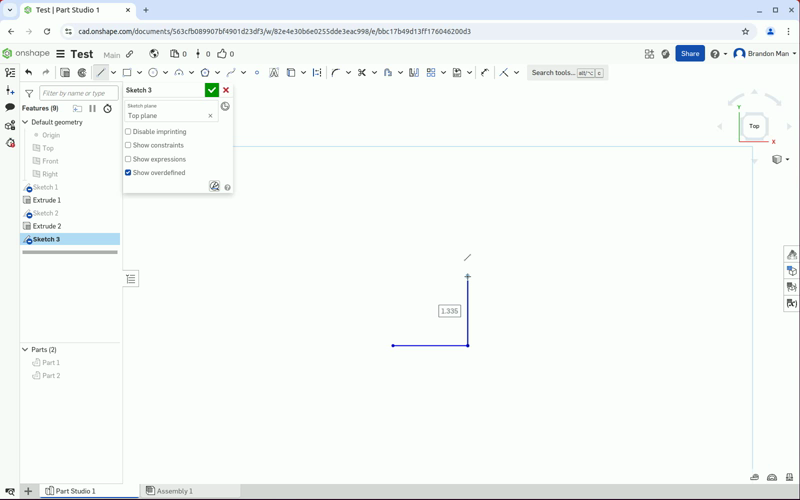
scroll(-6)
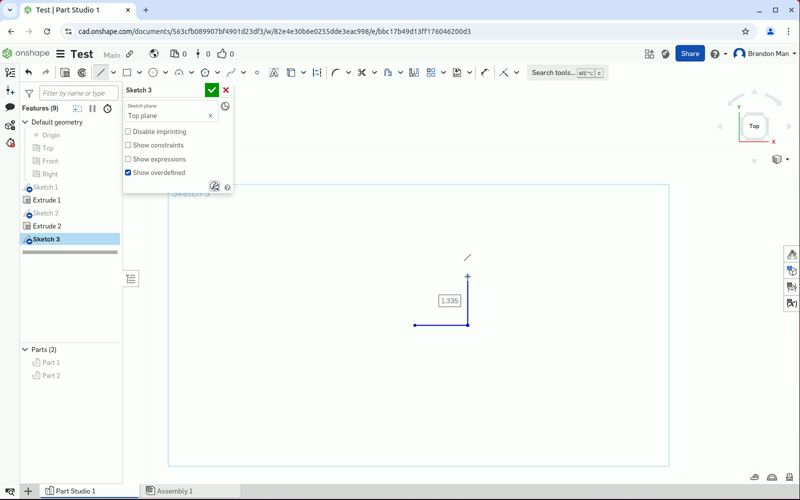
scroll(-6)
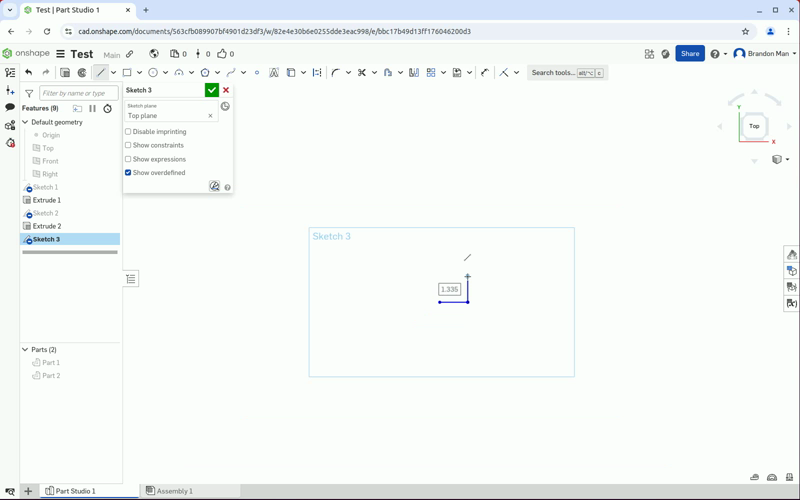
scroll(-6)
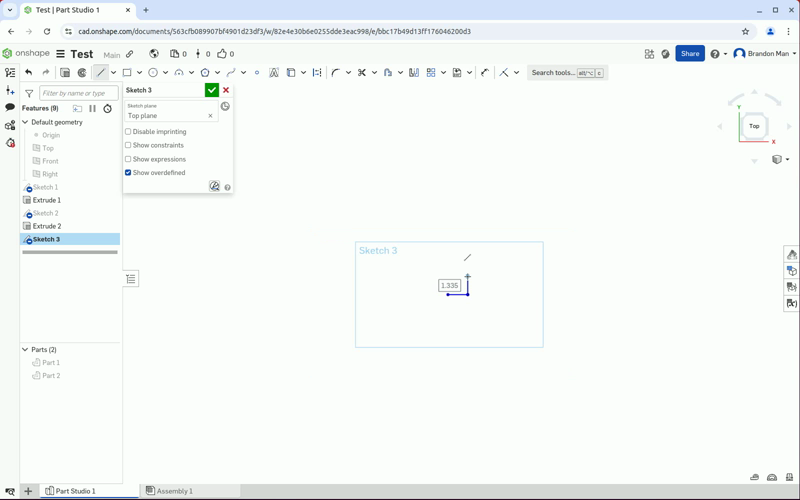
scroll(-6)
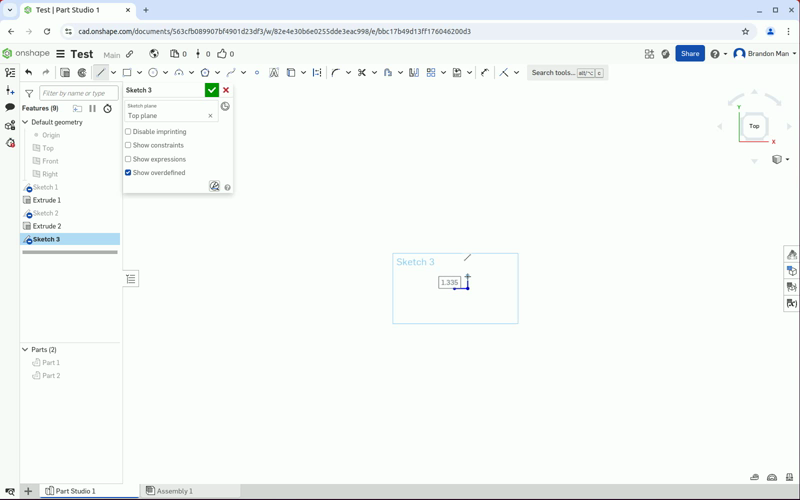
scroll(-6)
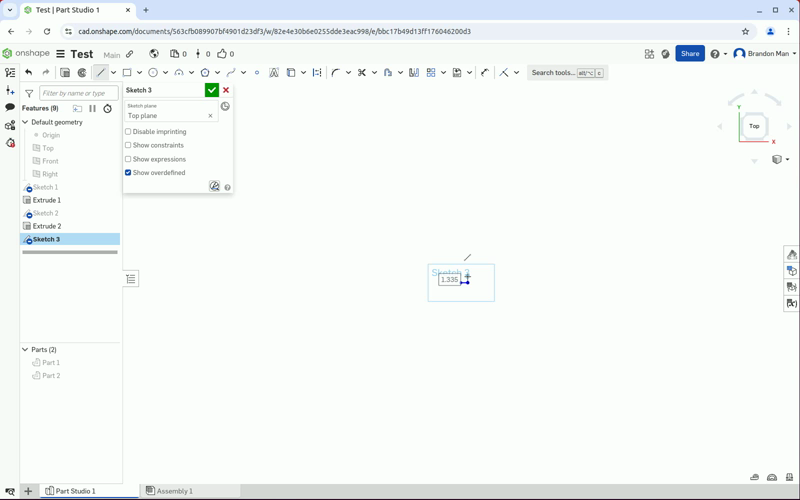
key_up(shift)
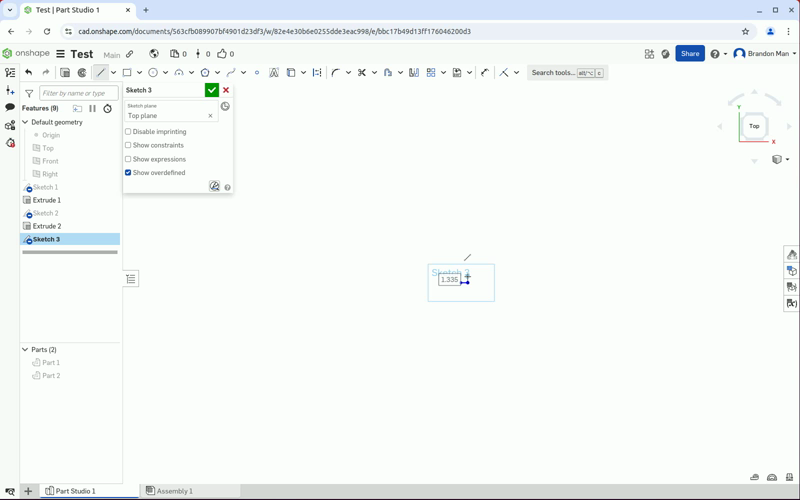
key_down(shift)
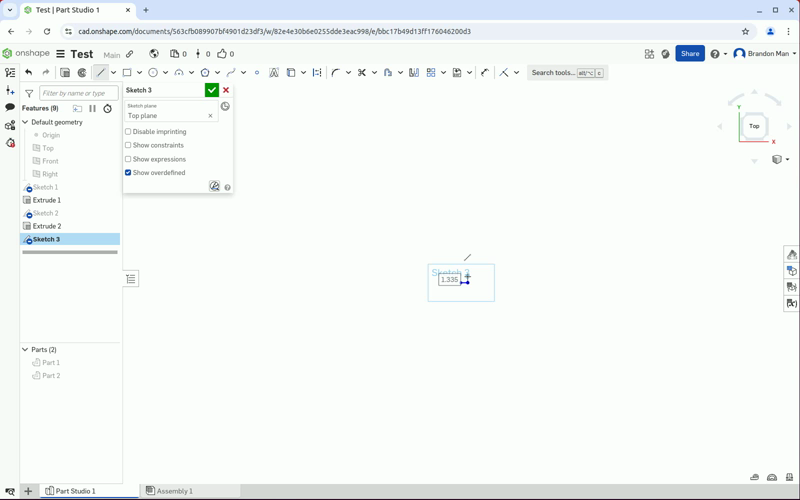
mouse_move(497, 276)
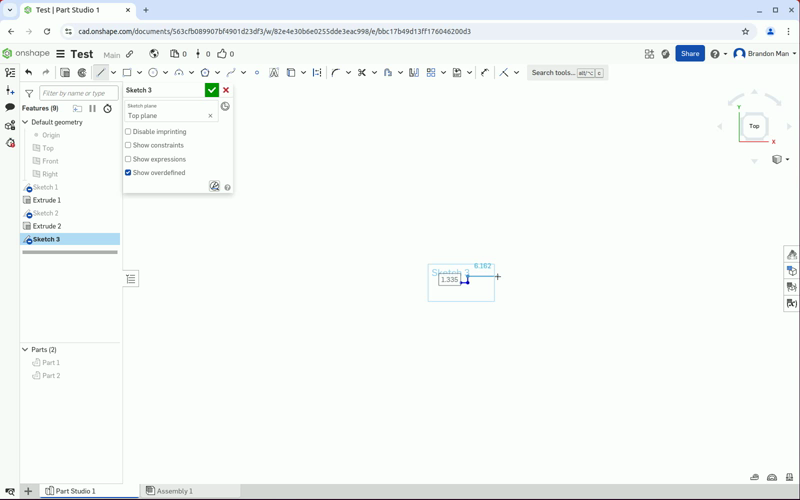
mouse_move(460, 276)
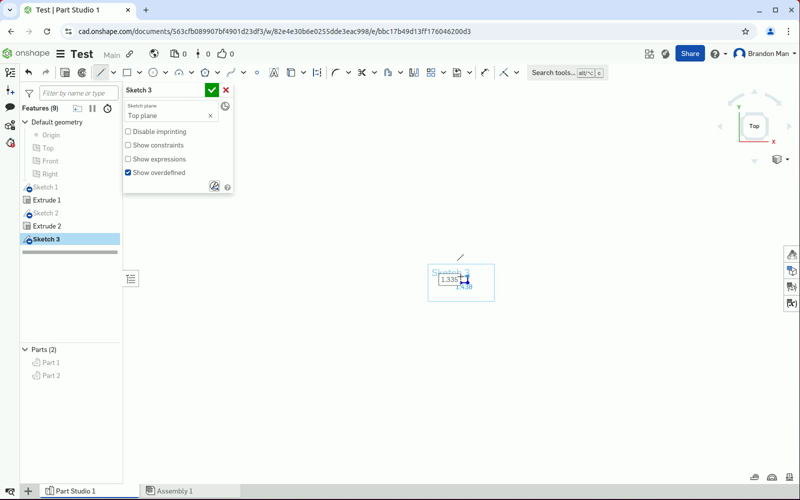
scroll(6)
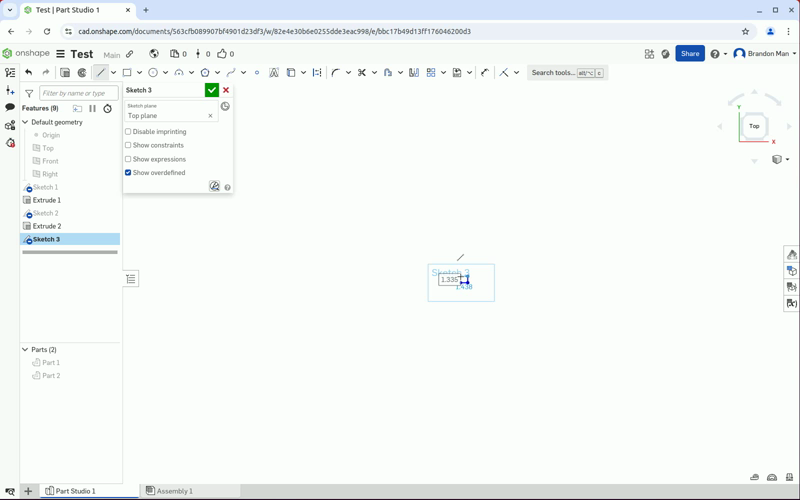
scroll(6)
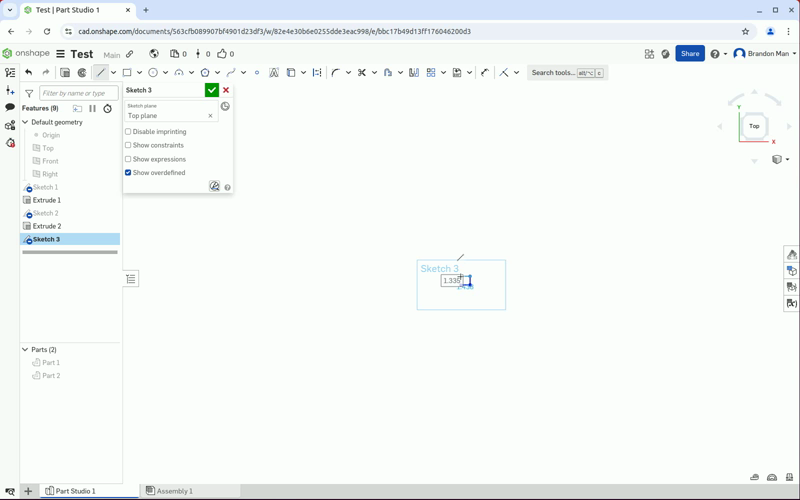
scroll(6)
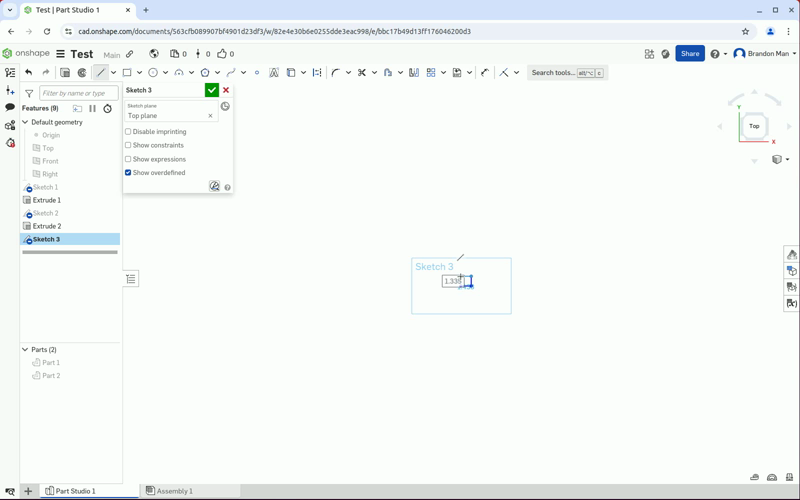
scroll(6)
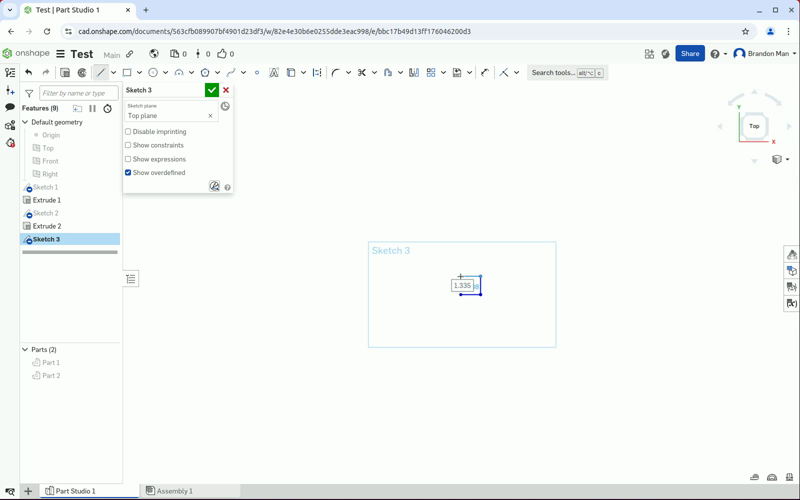
scroll(6)
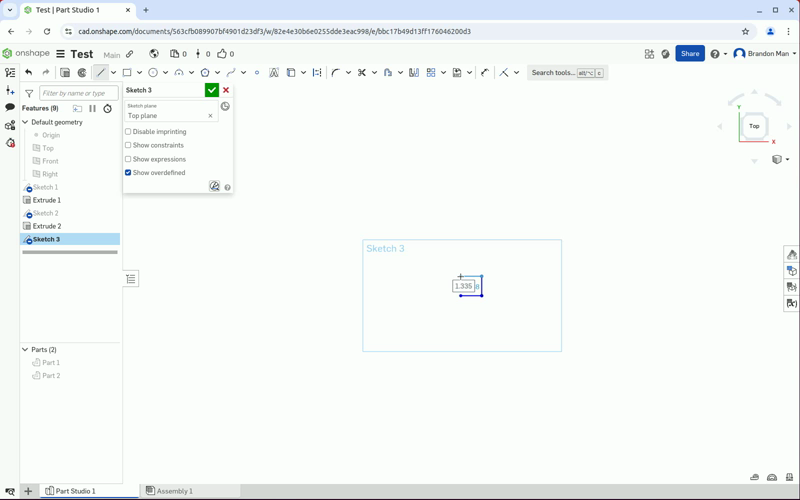
scroll(6)
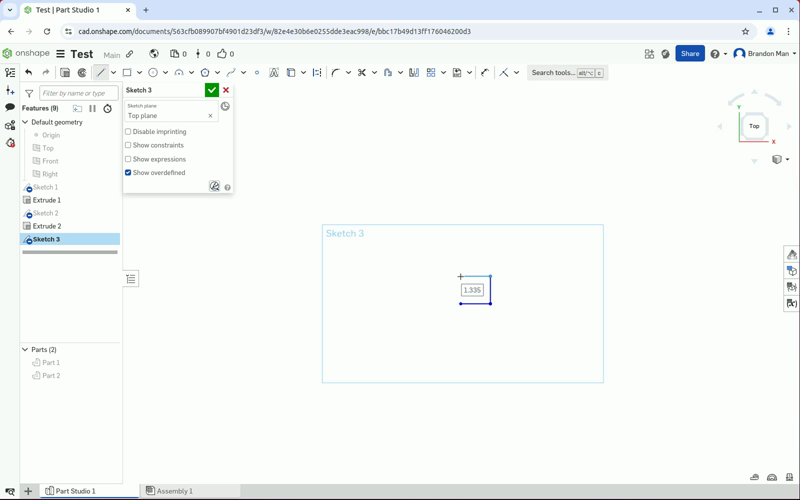
scroll(6)
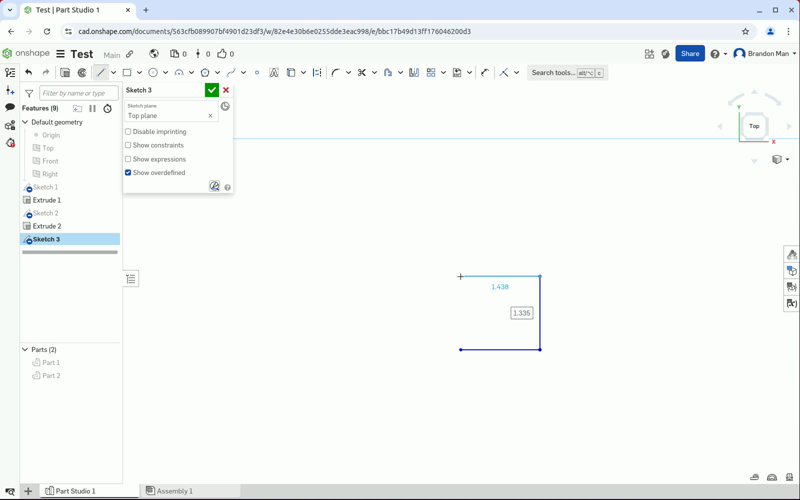
click(460, 276)
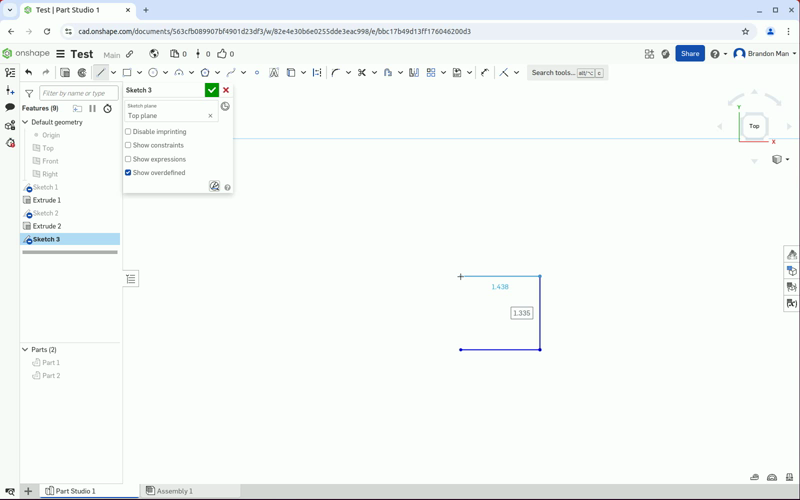
scroll(-6)
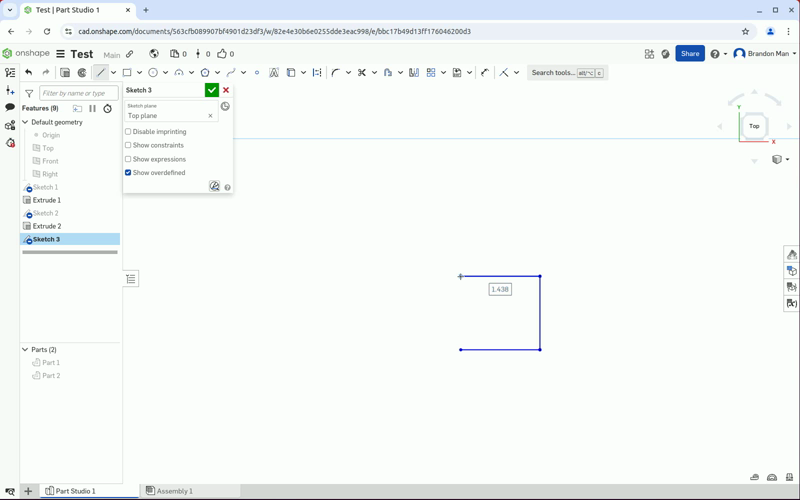
scroll(-6)
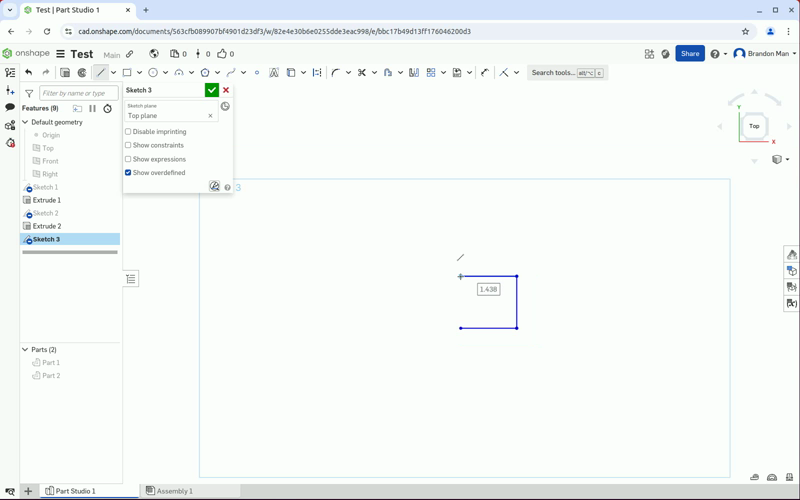
scroll(-6)
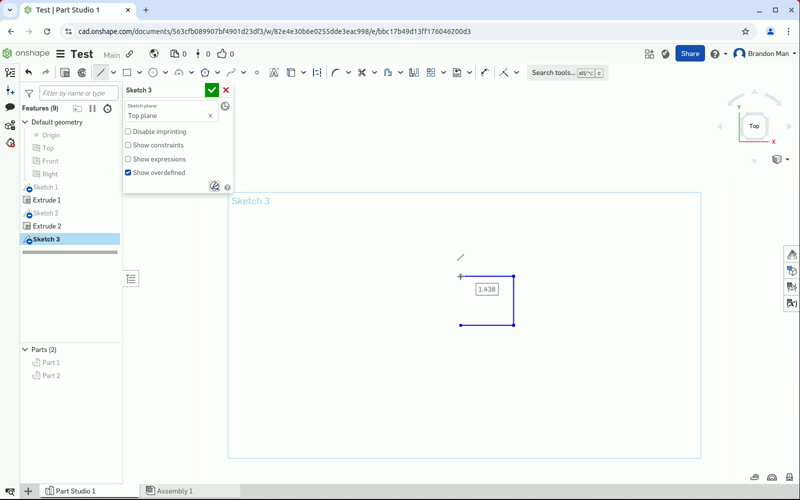
scroll(-6)
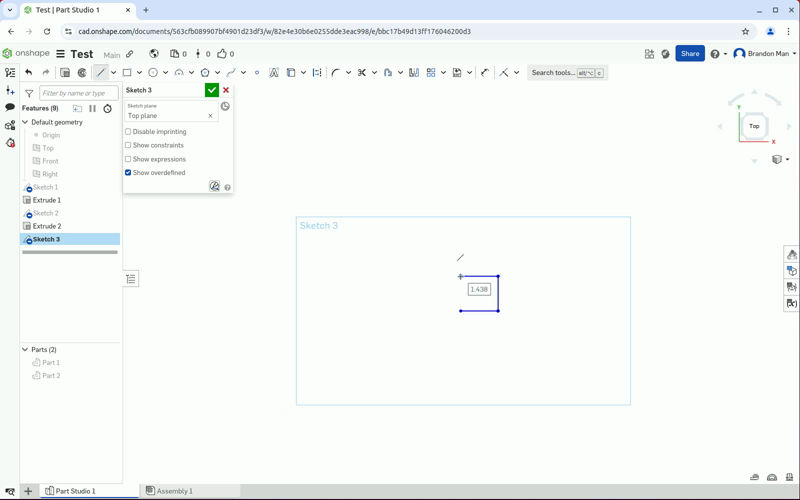
scroll(-6)
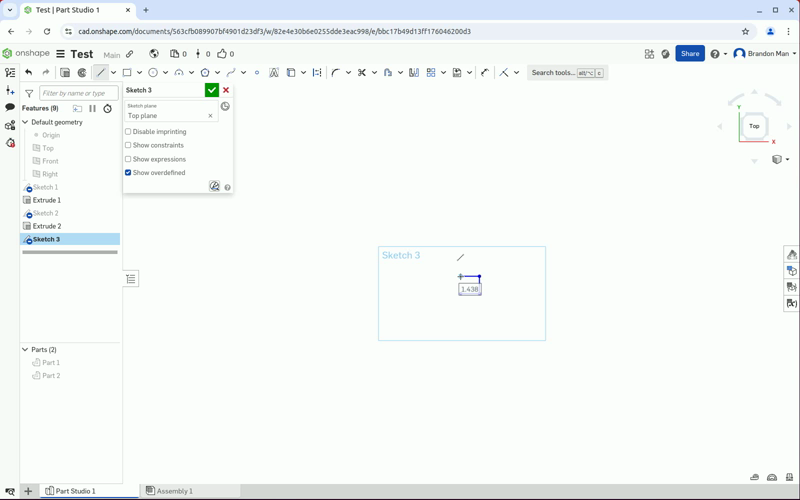
scroll(-6)
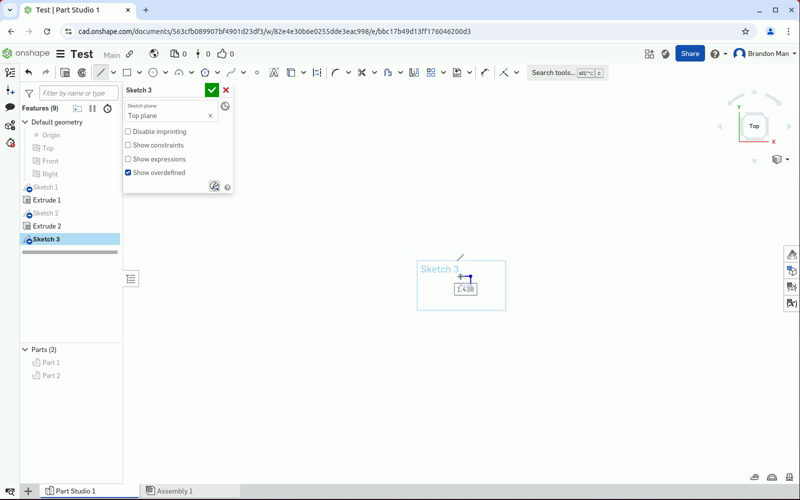
scroll(-6)
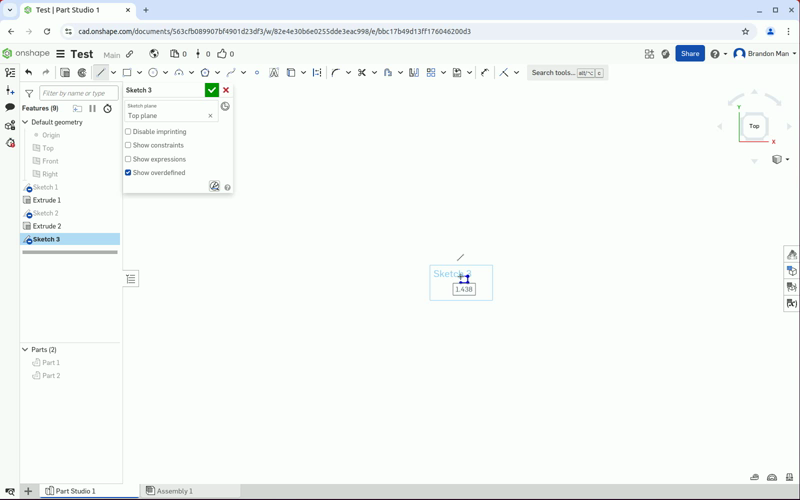
key_up(shift)
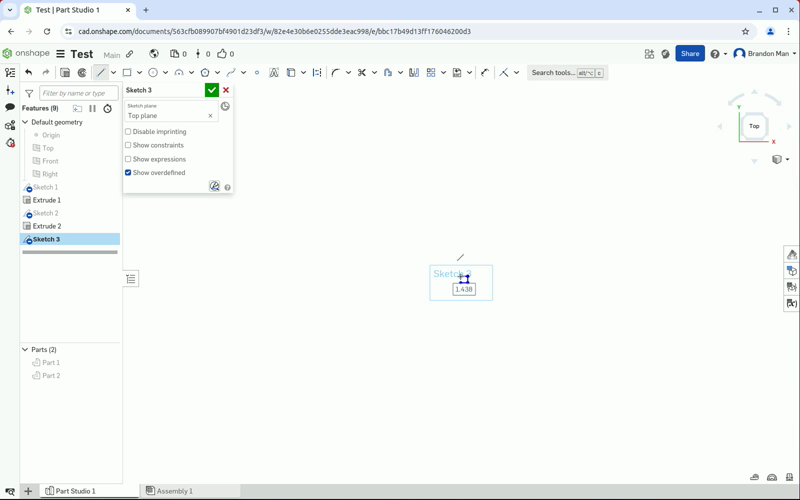
mouse_move(490, 276)
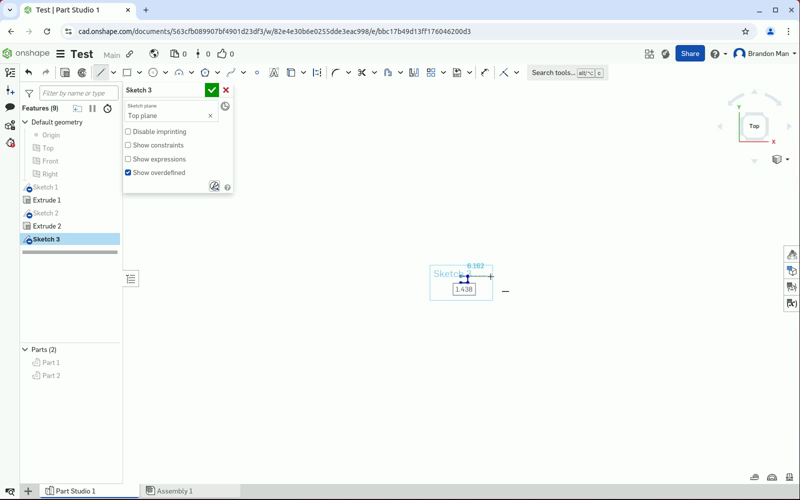
key_down(shift)
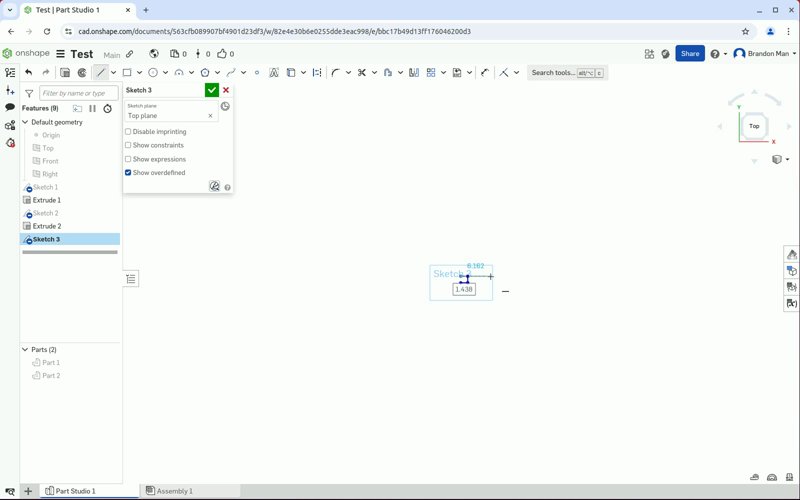
mouse_move(460, 282)
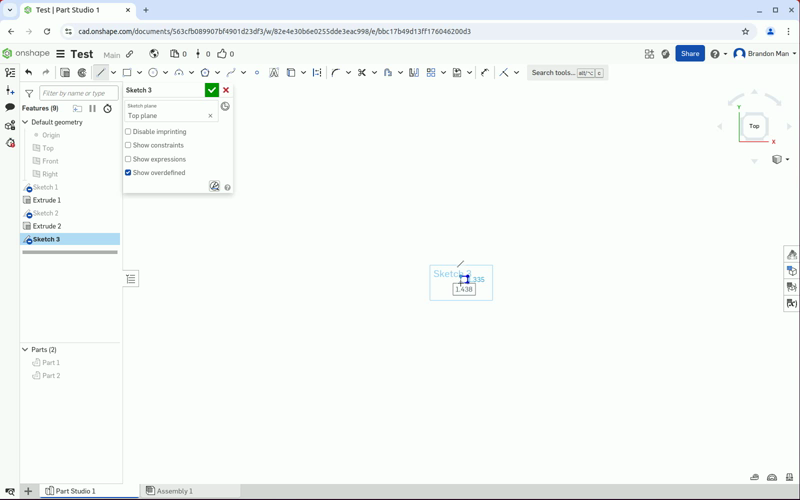
scroll(6)
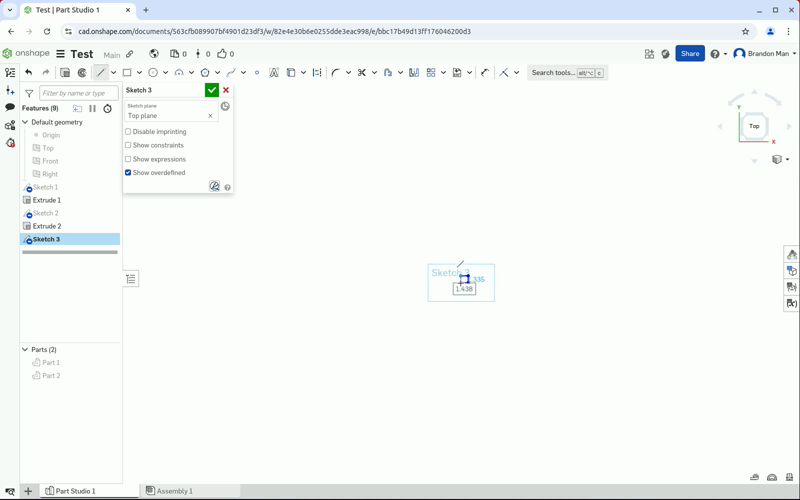
scroll(6)
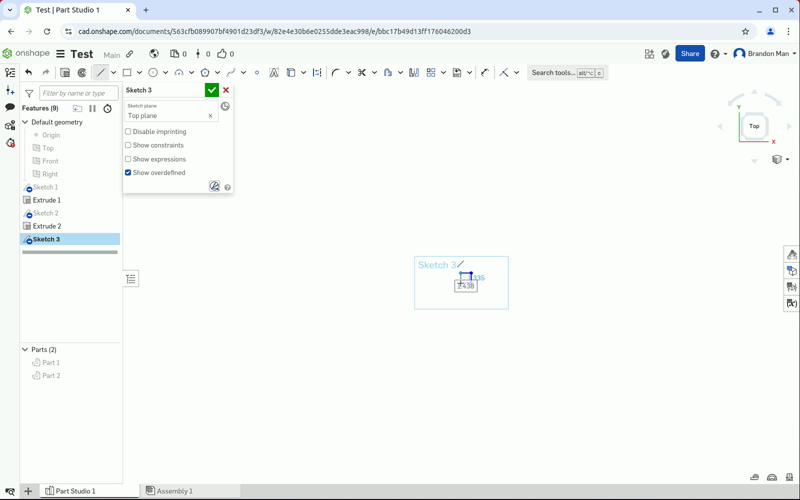
scroll(6)
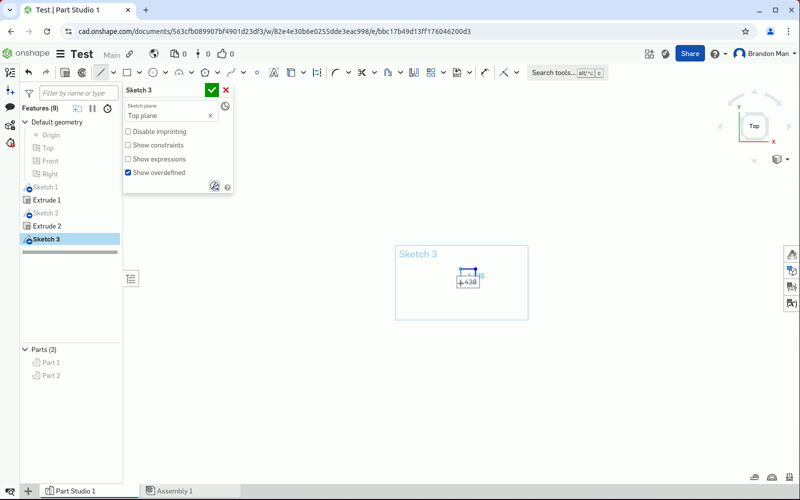
scroll(6)
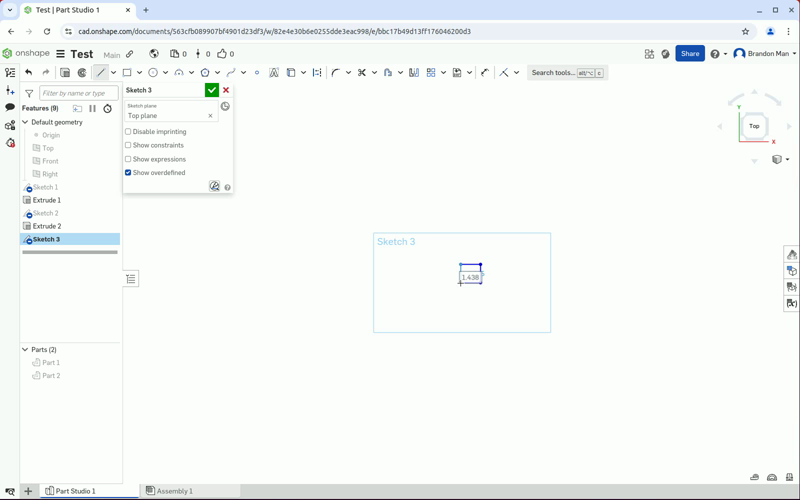
scroll(6)
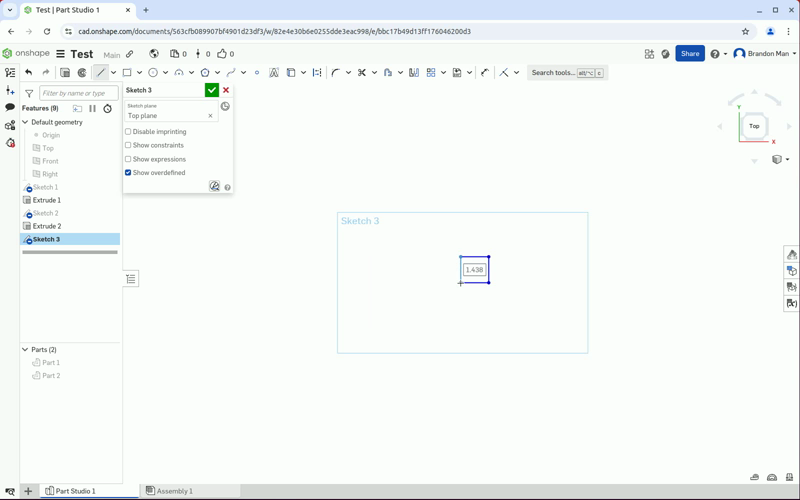
scroll(6)
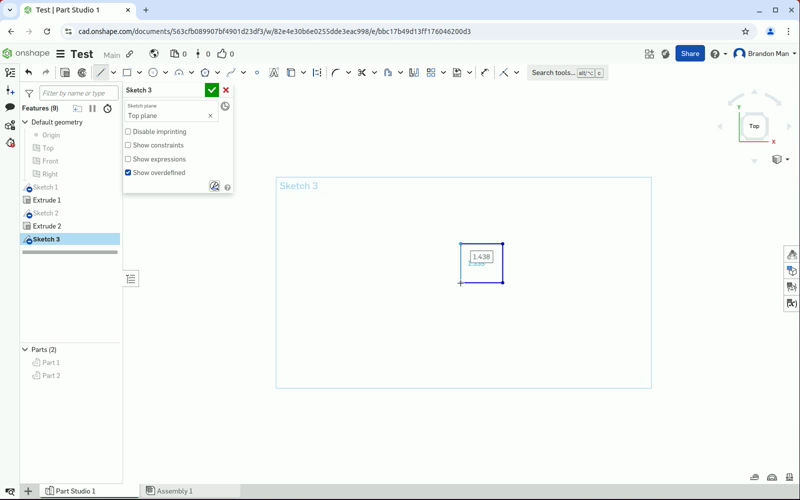
scroll(6)
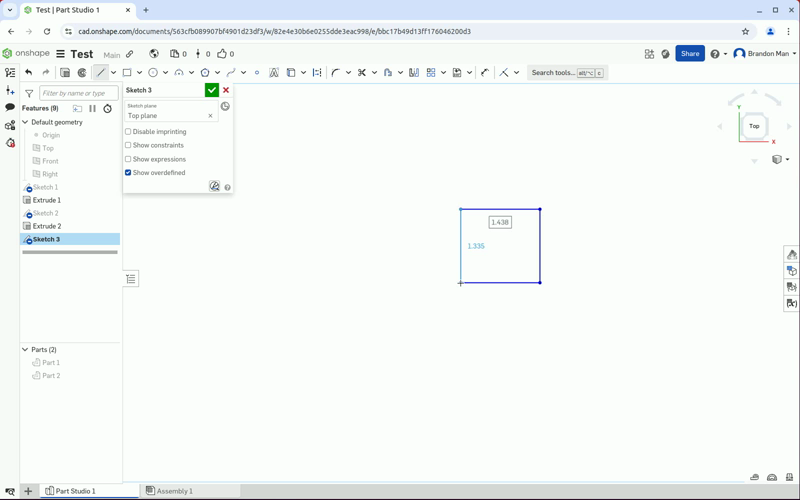
key_up(shift)
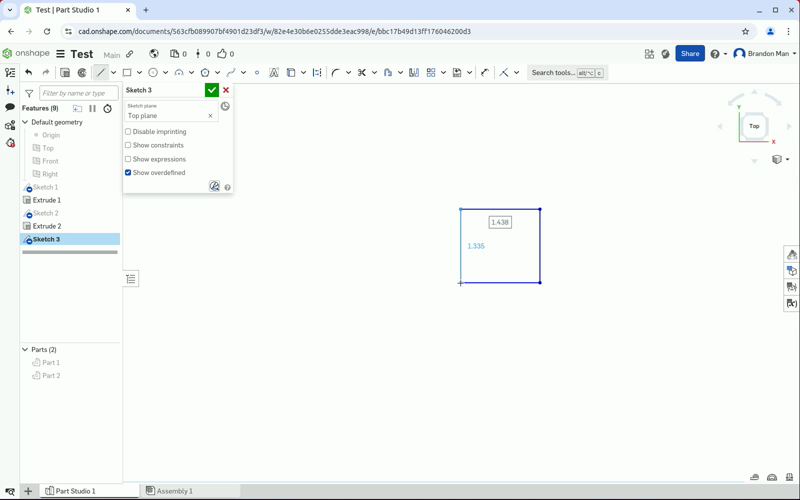
click(460, 282)
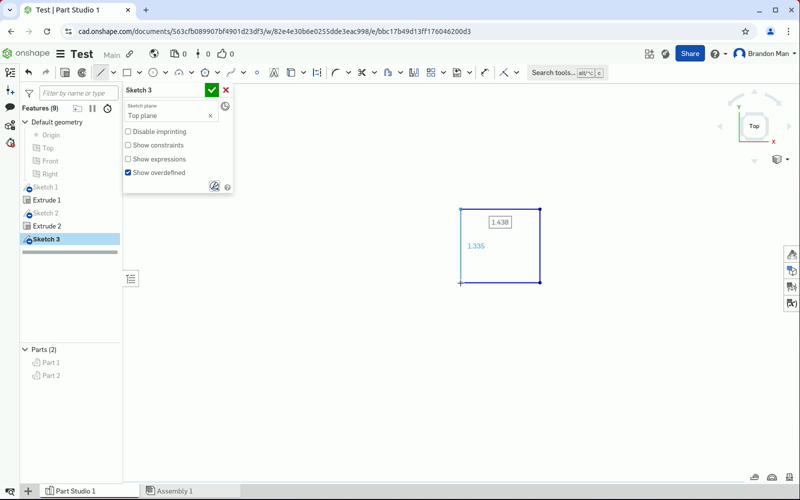
scroll(-6)
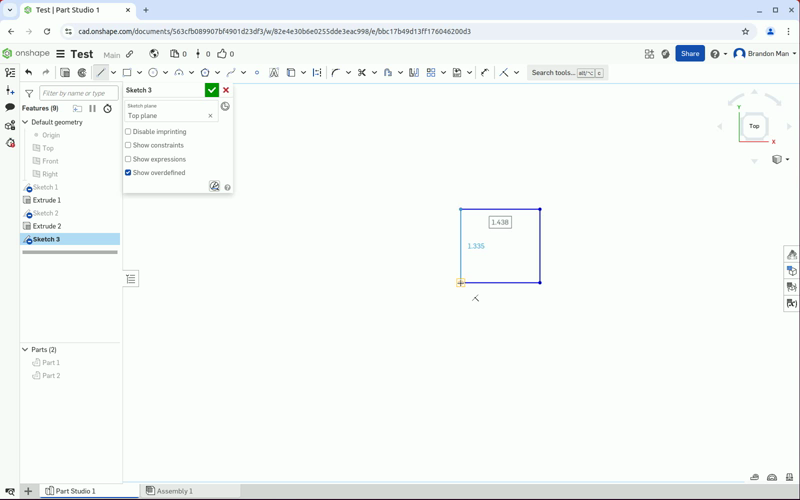
scroll(-6)
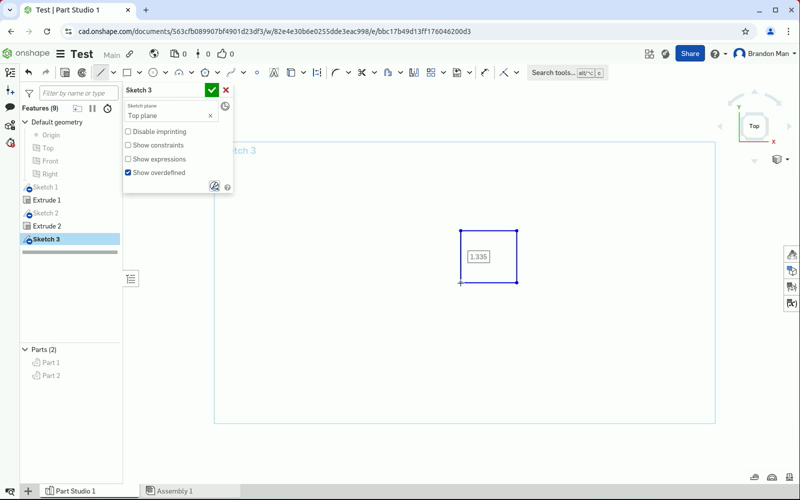
scroll(-6)
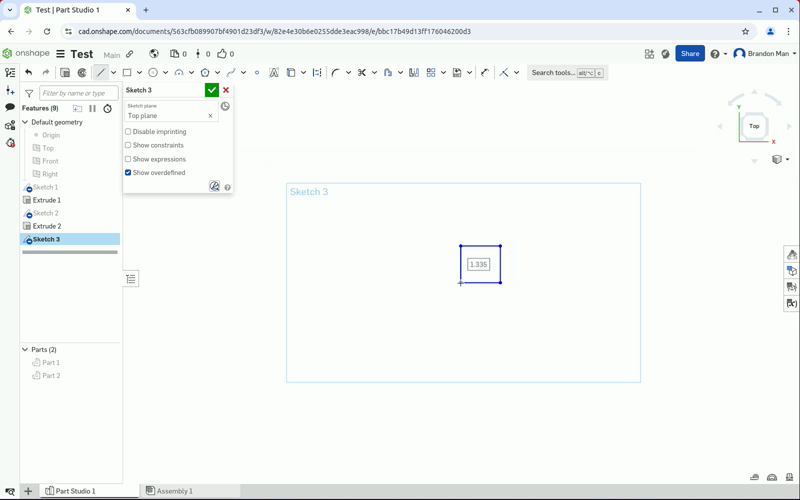
scroll(-6)
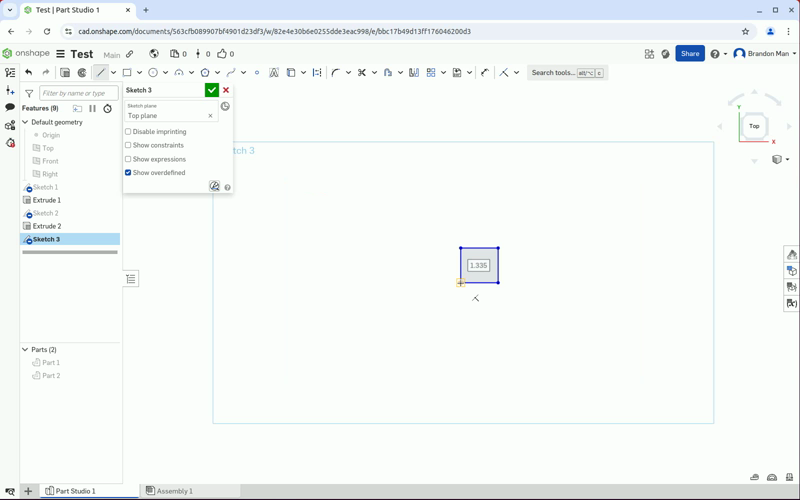
scroll(-6)
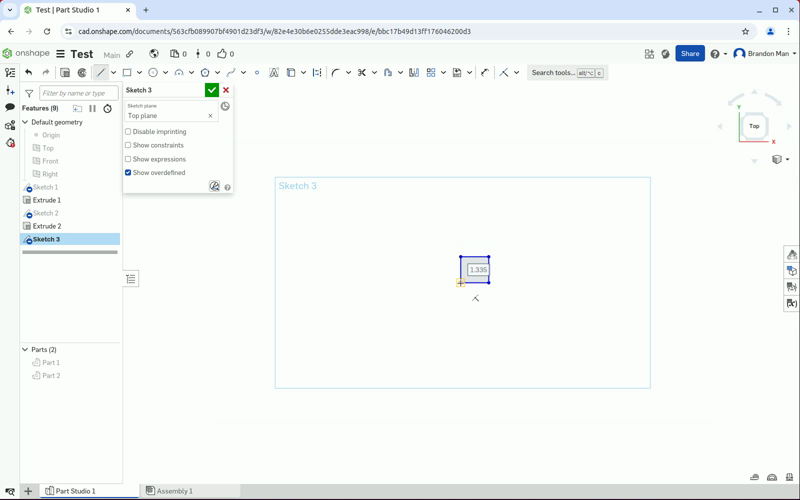
scroll(-6)
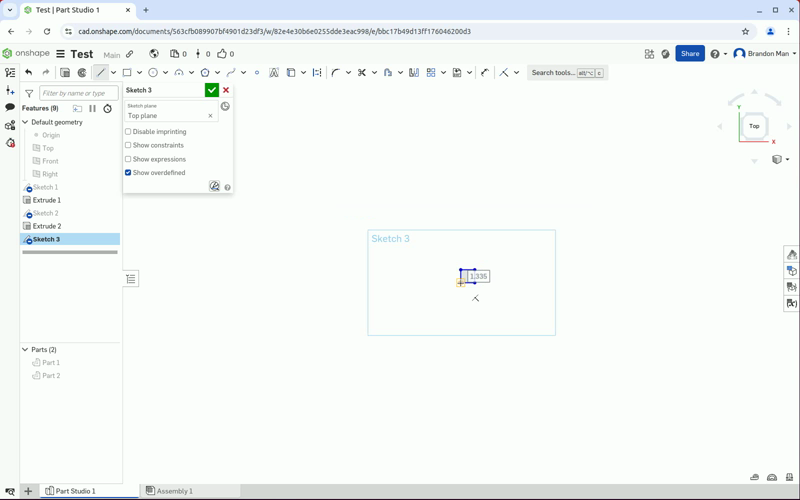
scroll(-6)
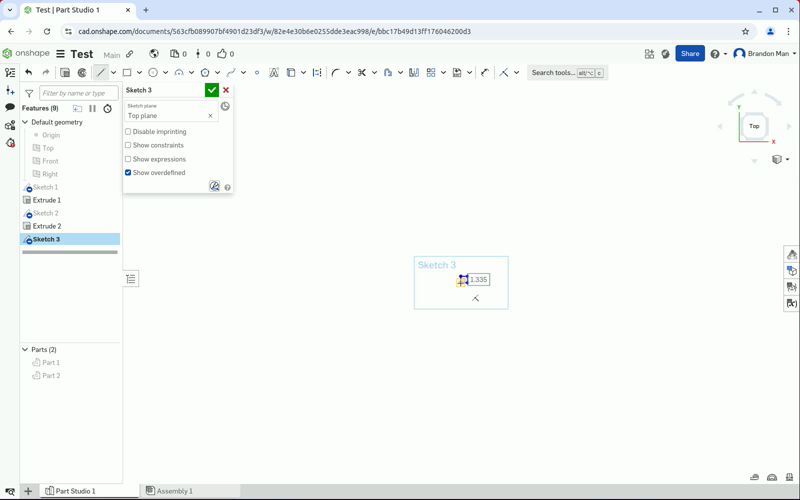
key(esc)
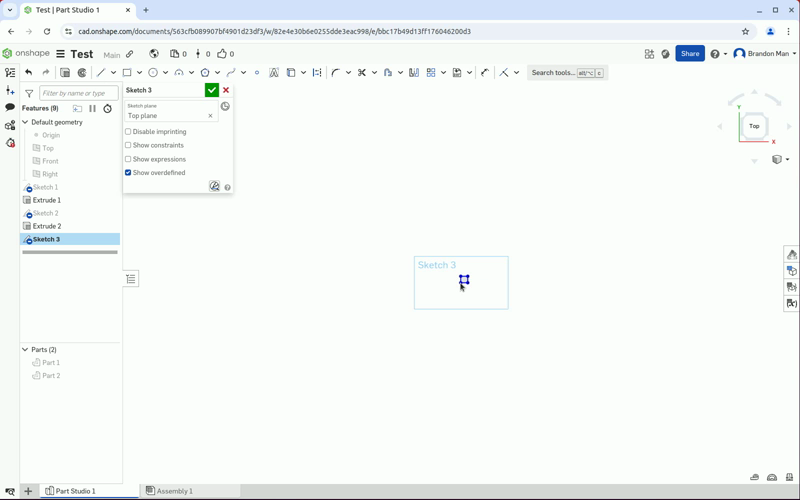
mouse_move(464, 276)
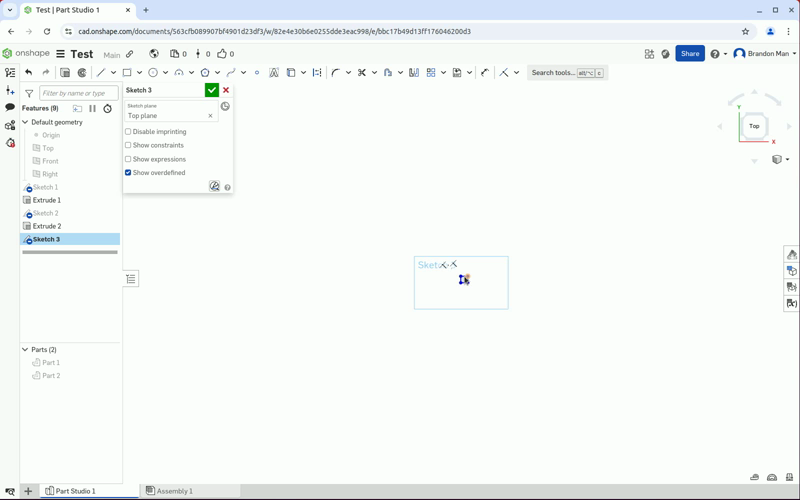
scroll(6)
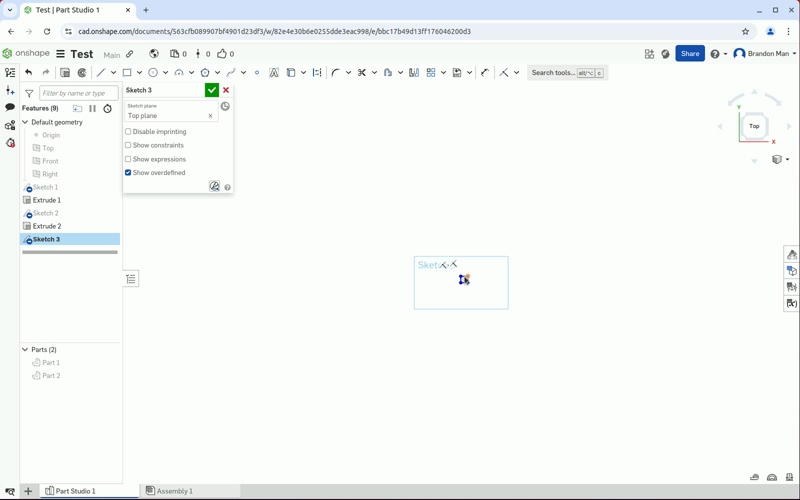
scroll(6)
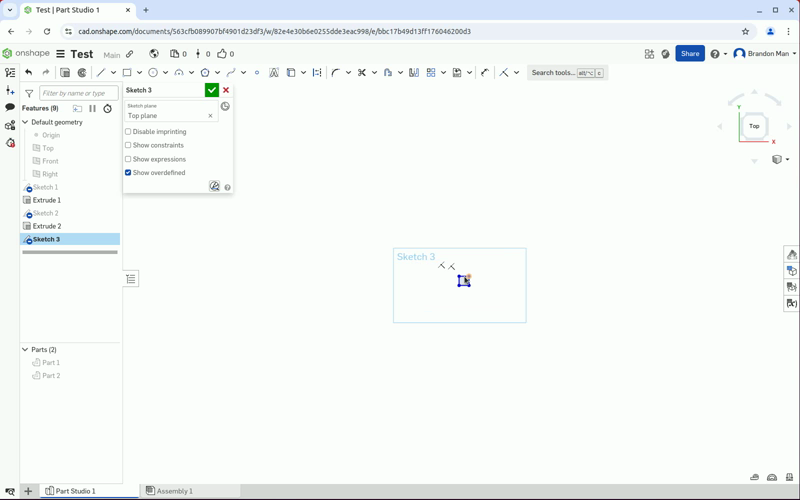
scroll(6)
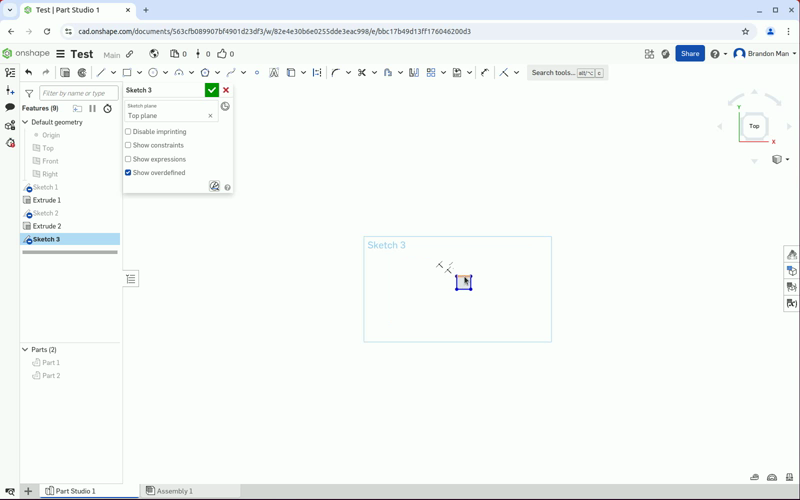
scroll(6)
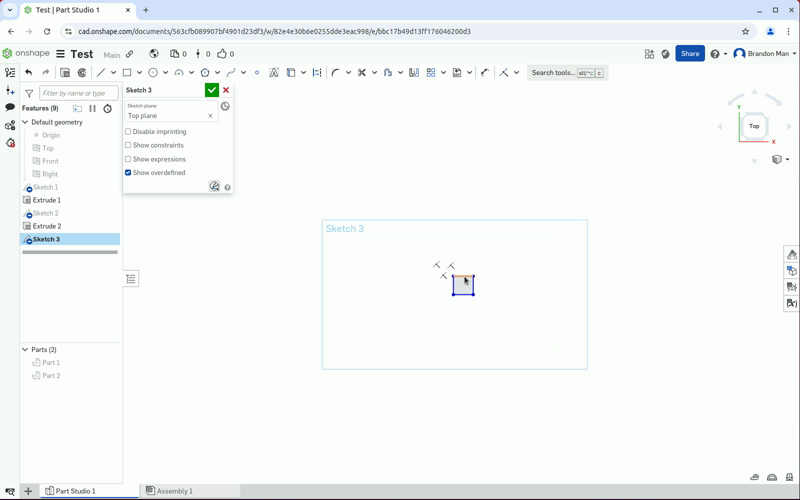
scroll(6)
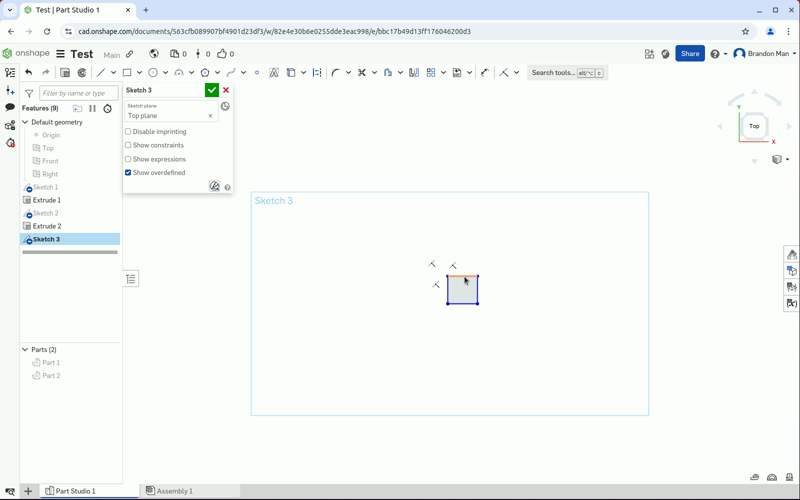
scroll(6)
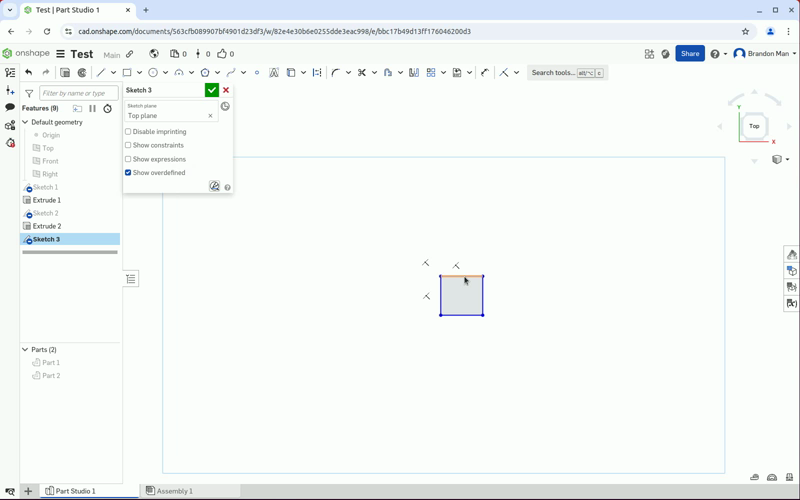
scroll(6)
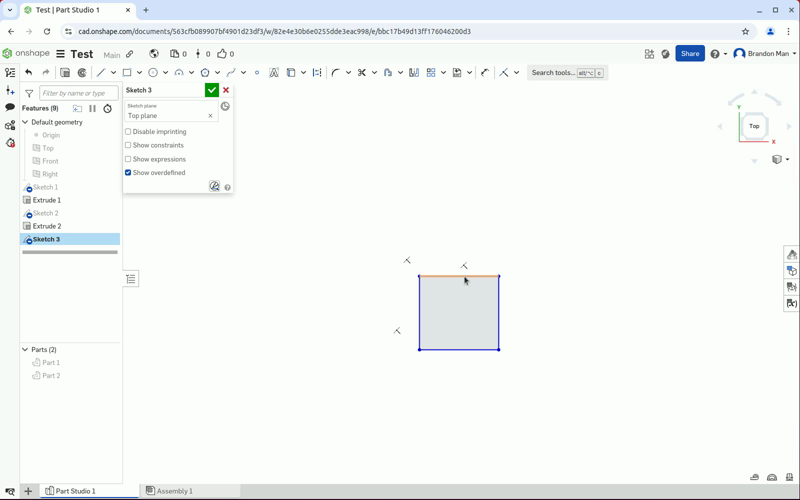
click(464, 276)
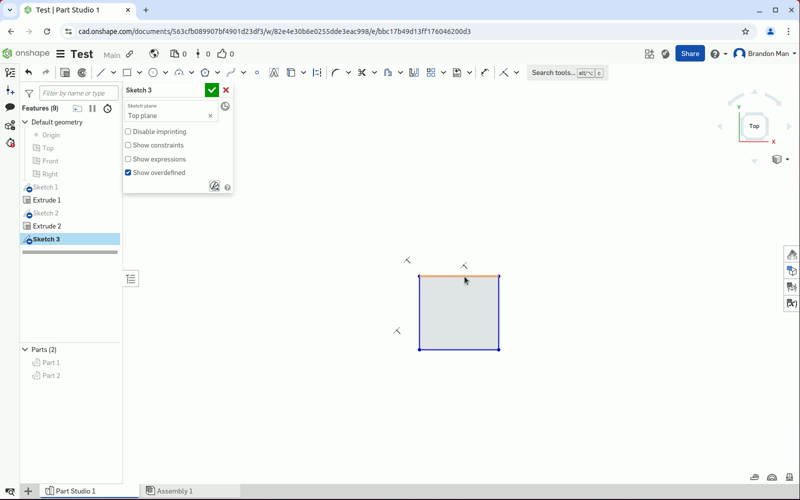
scroll(-6)
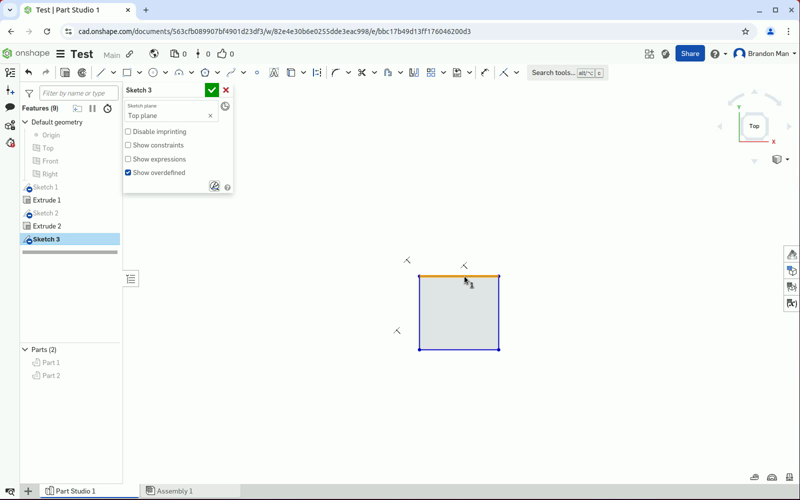
scroll(-6)
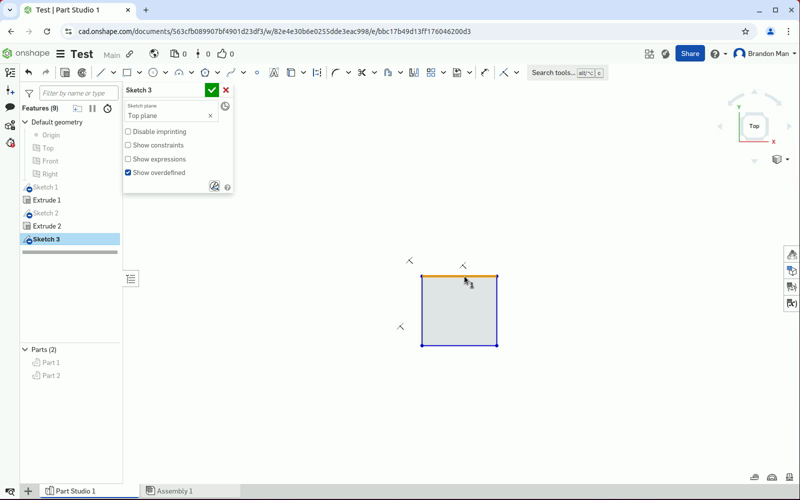
scroll(-6)
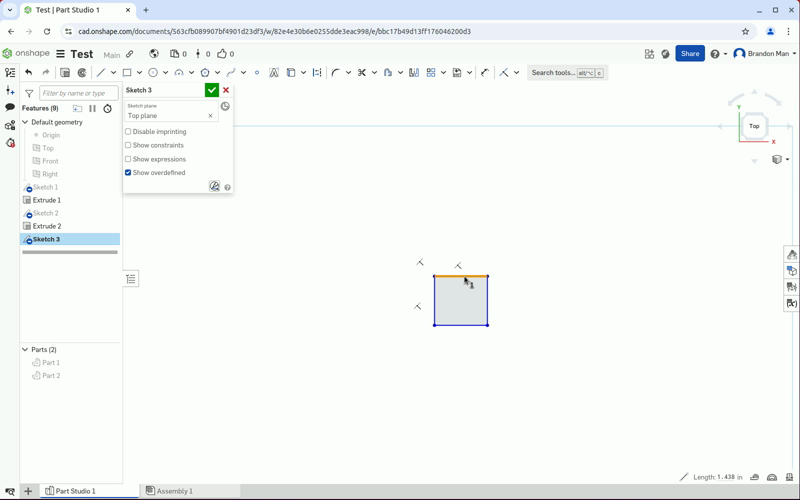
scroll(-6)
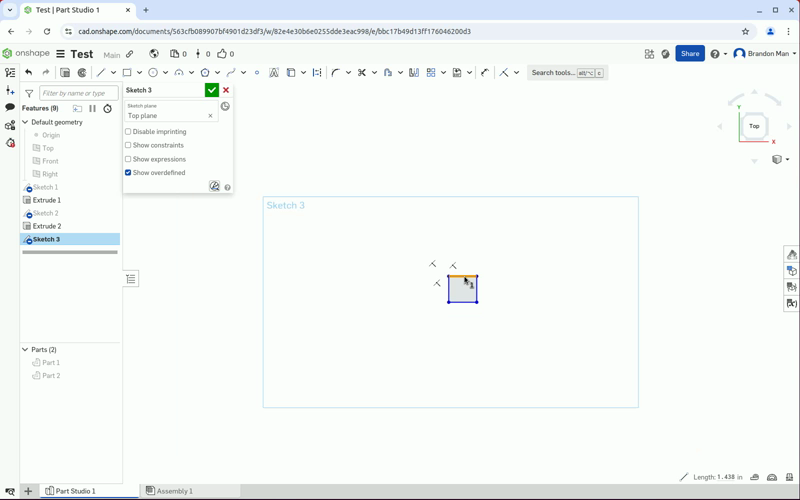
scroll(-6)
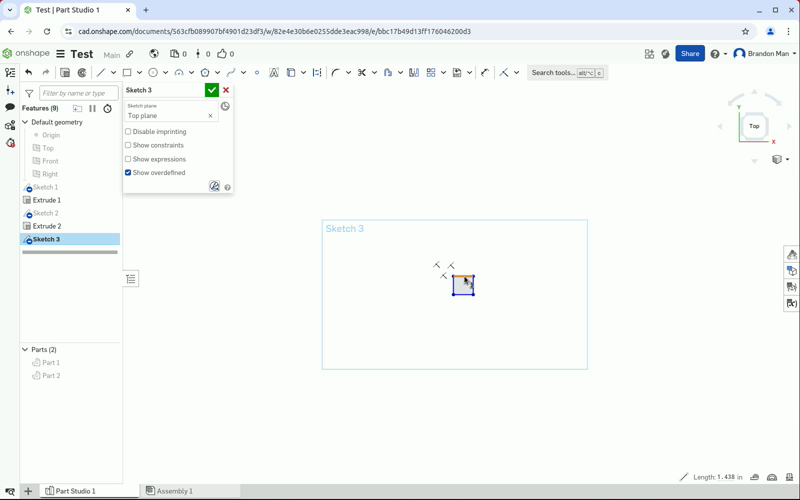
scroll(-6)
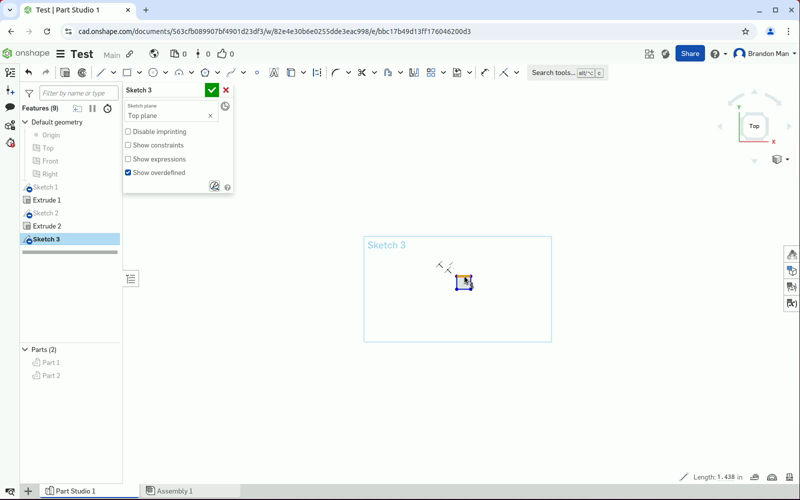
scroll(-6)
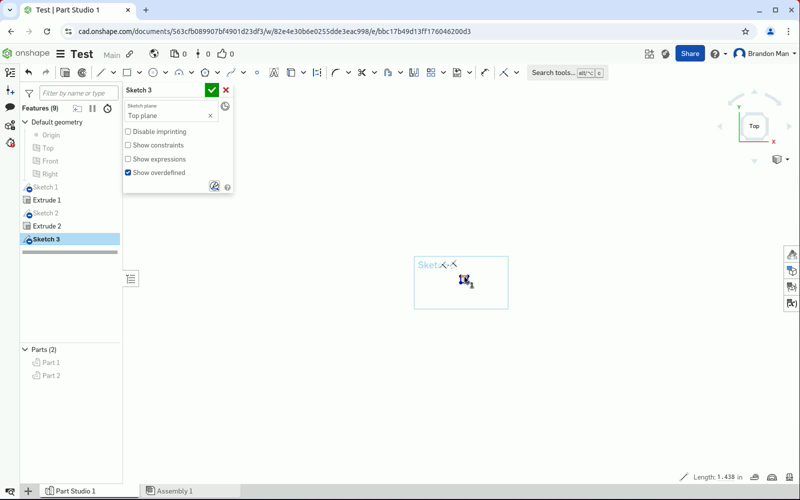
mouse_move(73, 352)
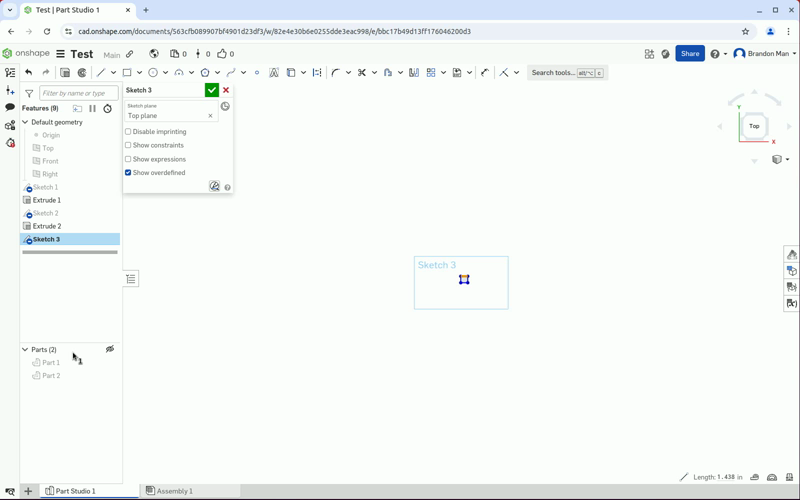
key(shift+y)
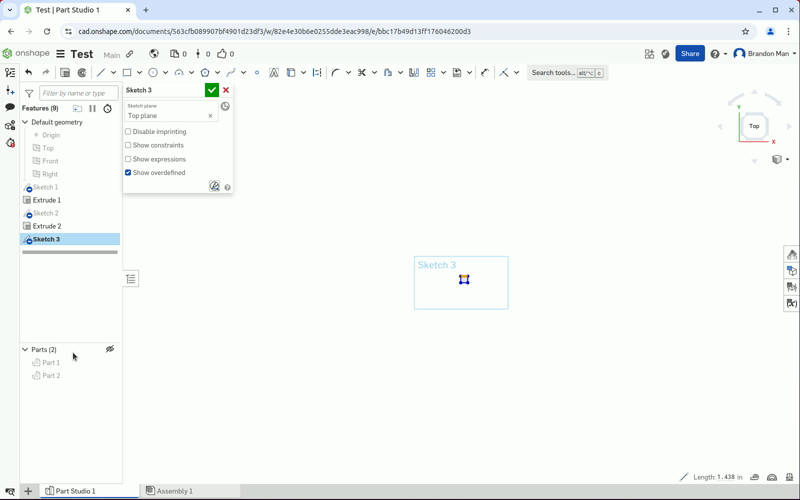
key(shift+e)
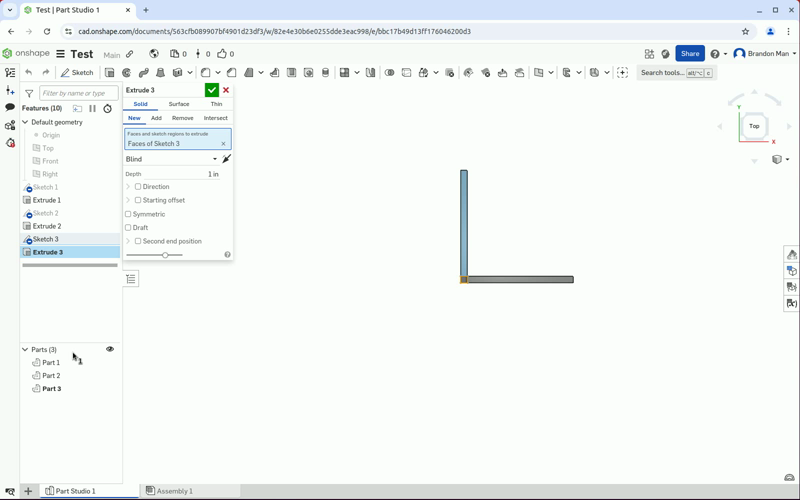
mouse_move(143, 106)
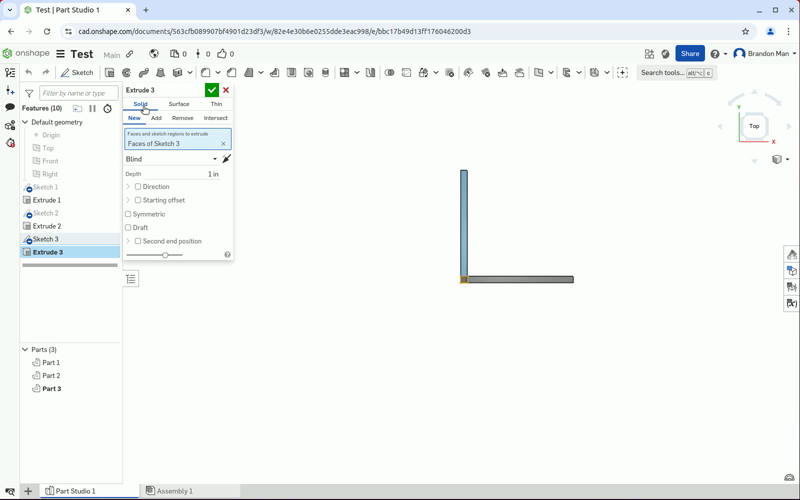
click(143, 106)
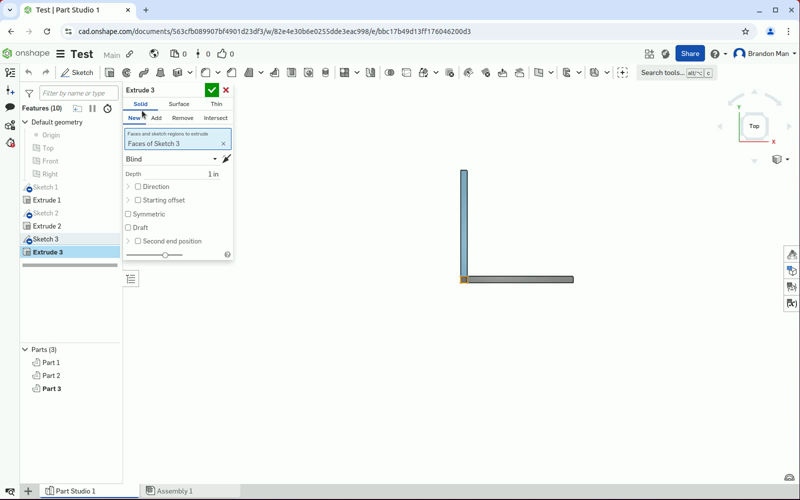
mouse_move(137, 120)
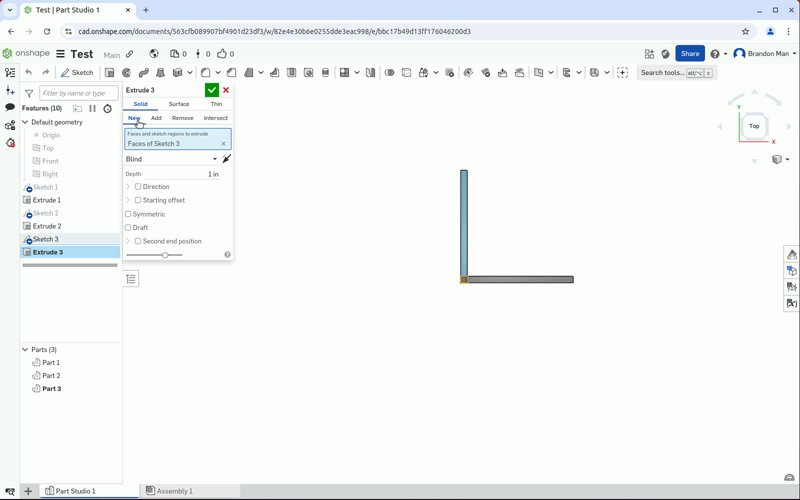
click(137, 120)
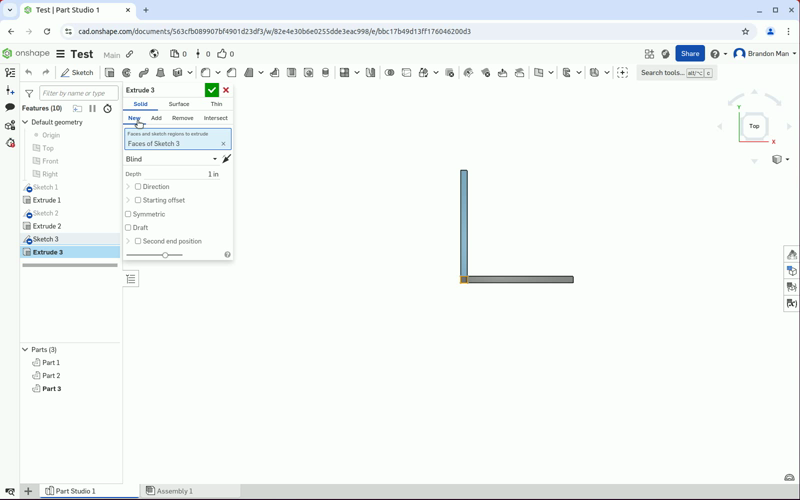
key(tab, 4)
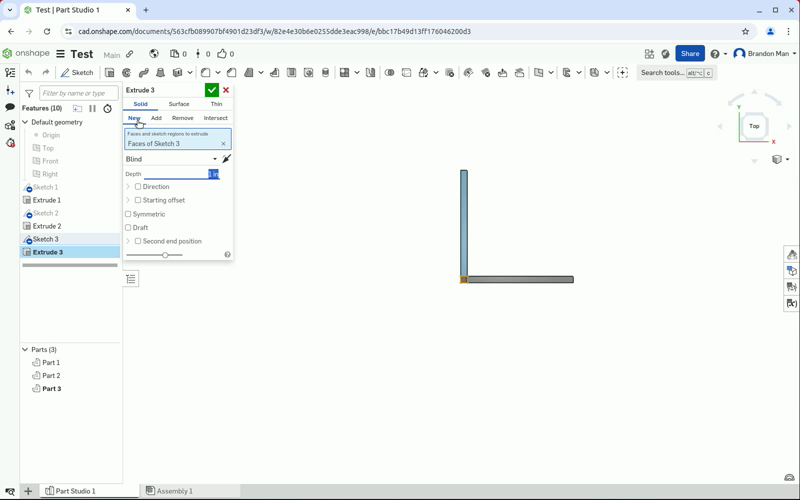
text(9.869)
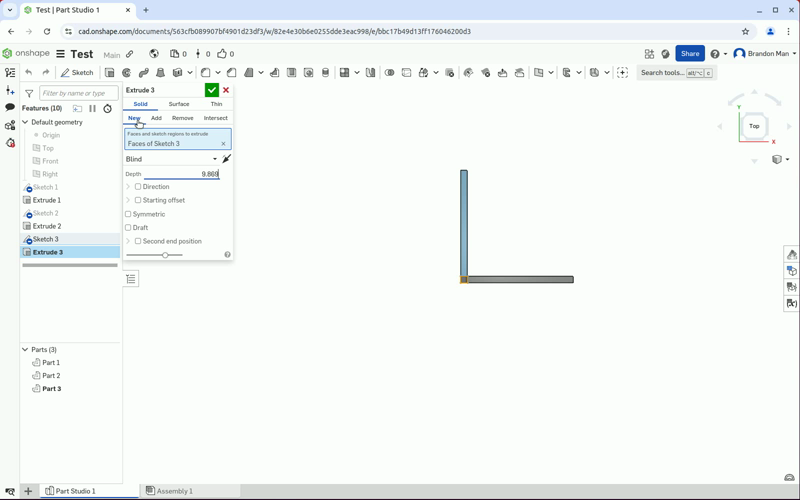
key(enter)
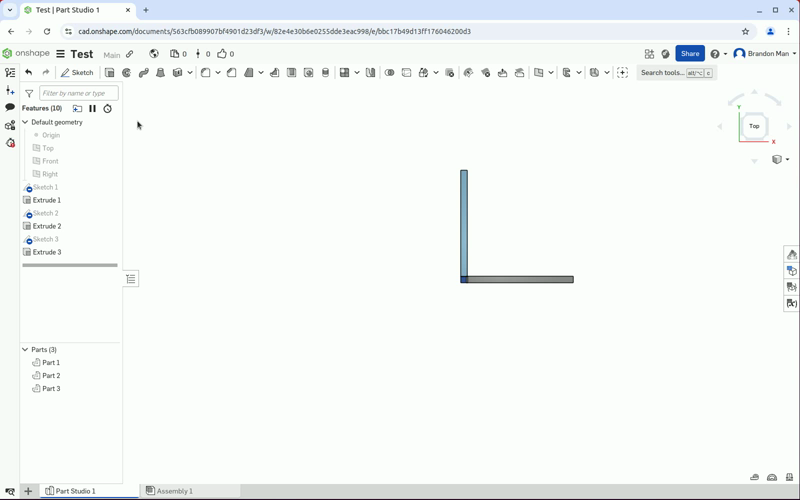
key(shift+h)
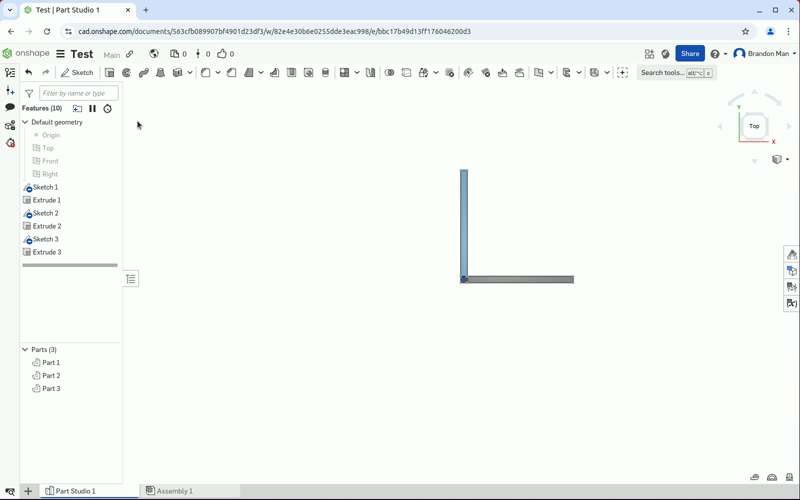
key(shift+h)
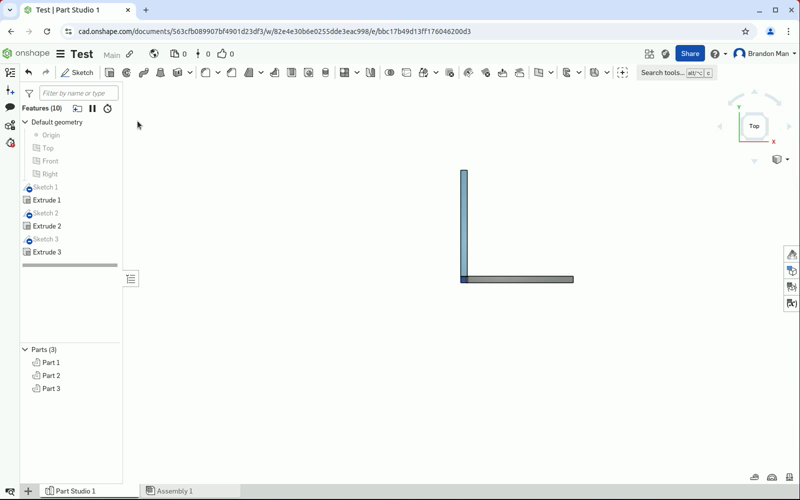
mouse_move(73, 189)
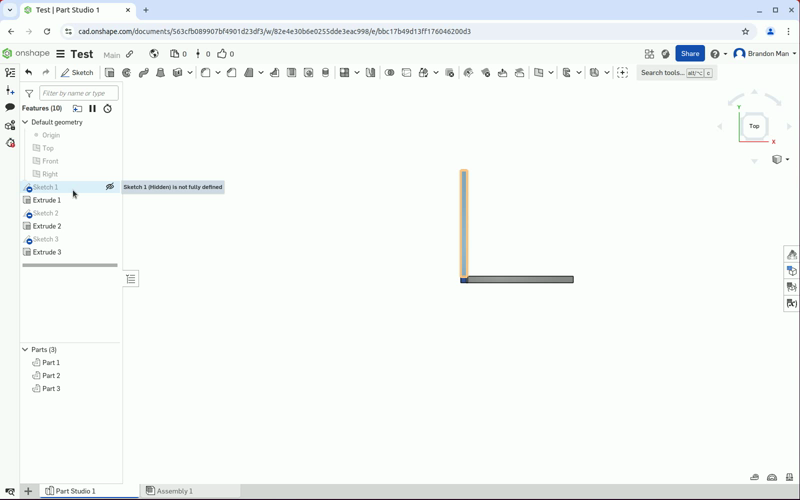
click(73, 189)
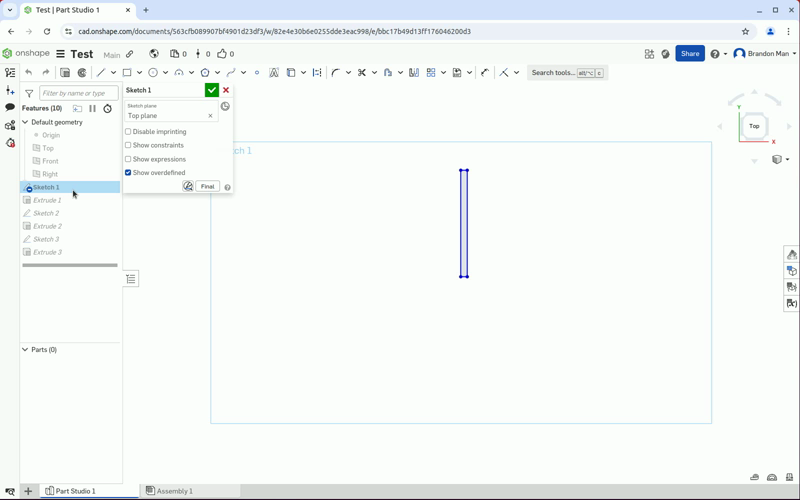
mouse_move(229, 92)
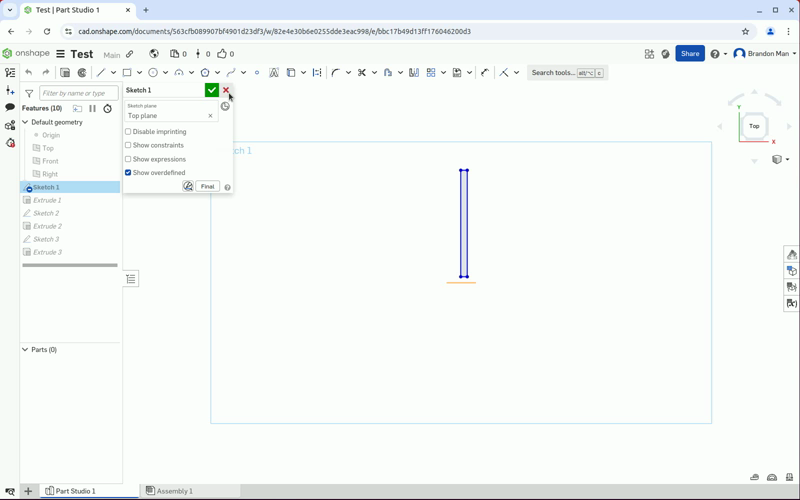
click(229, 92)
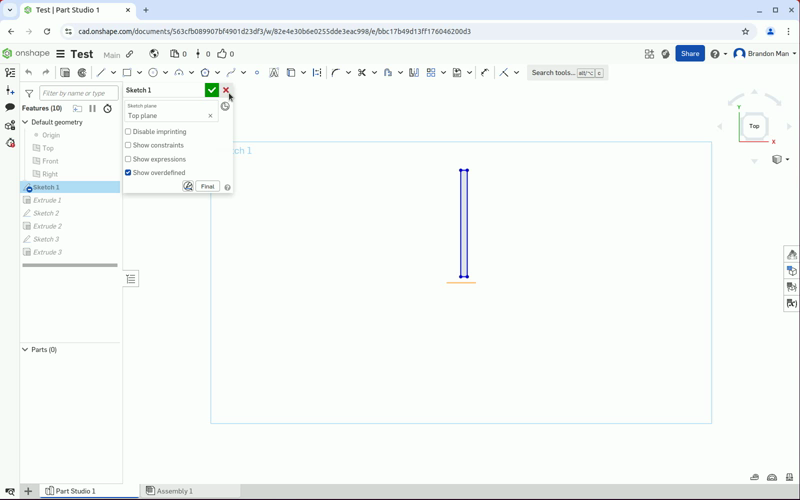
key(shift+s)
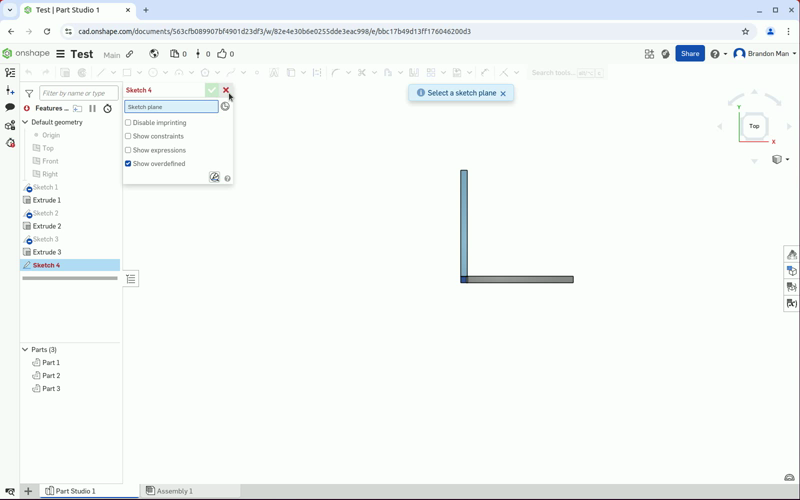
mouse_move(73, 150)
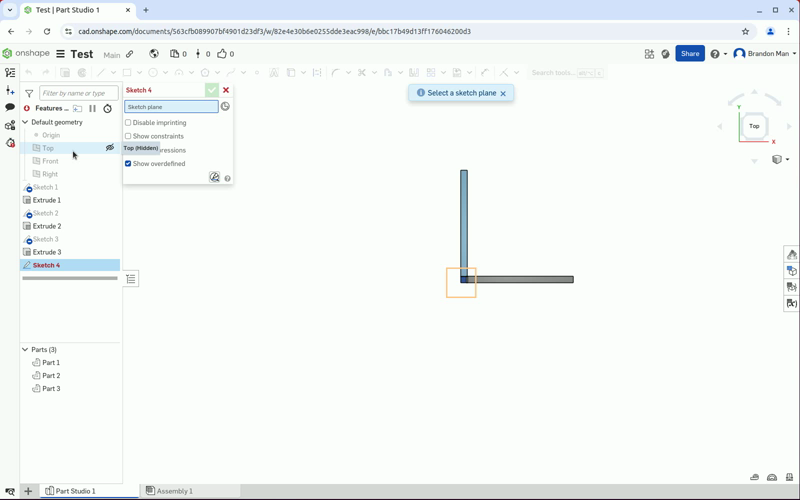
click(73, 150)
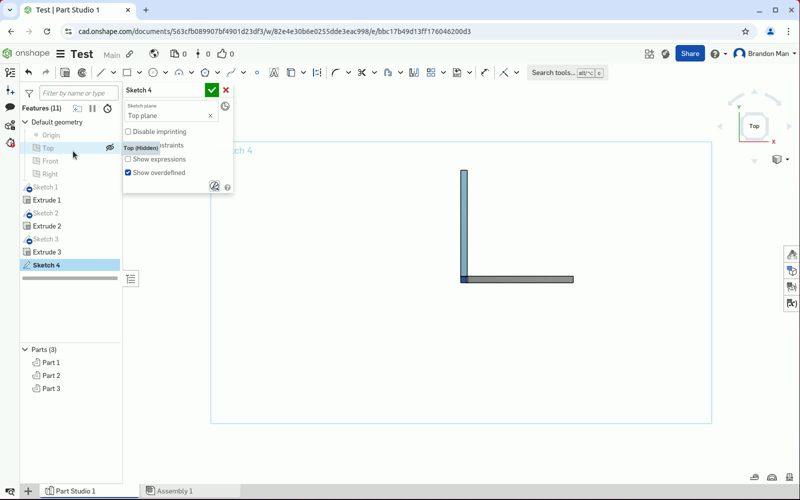
mouse_move(73, 352)
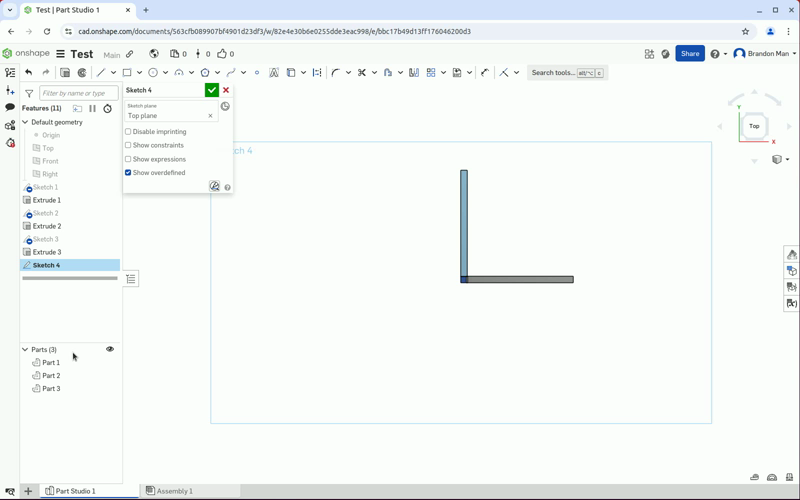
key(y)
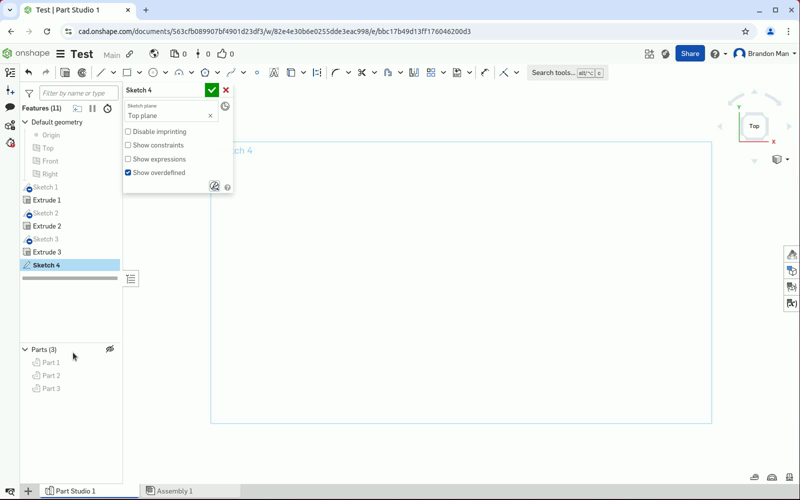
key(l)
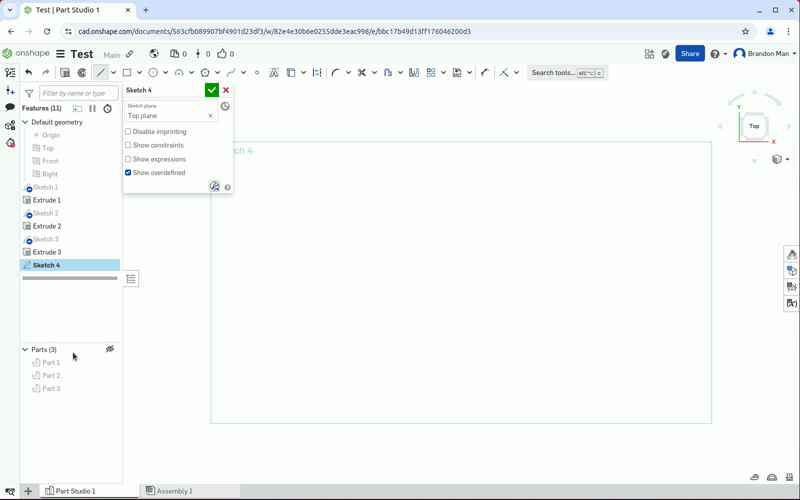
key_down(shift)
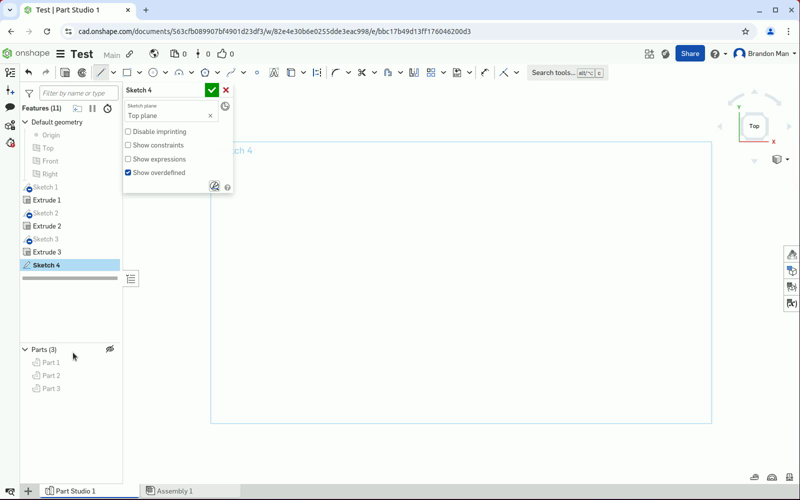
mouse_move(436, 307)
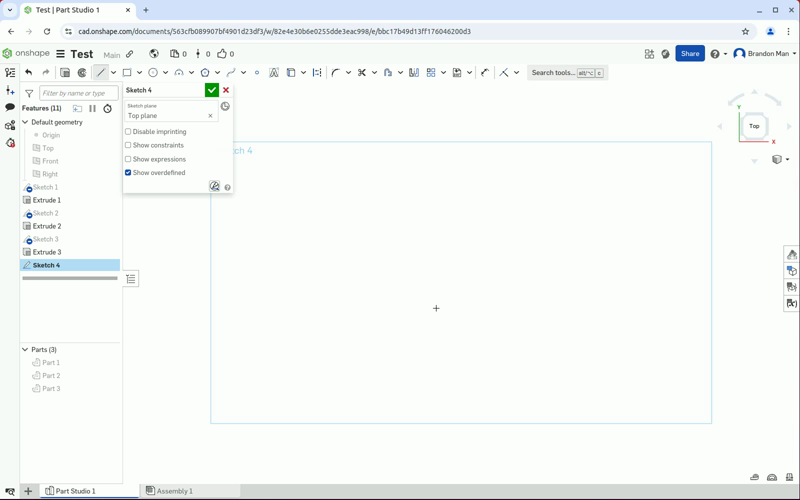
click(436, 307)
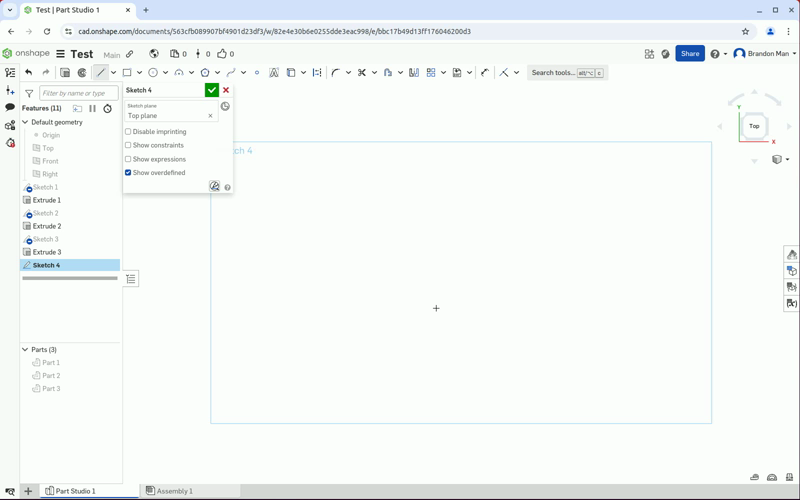
key_up(shift)
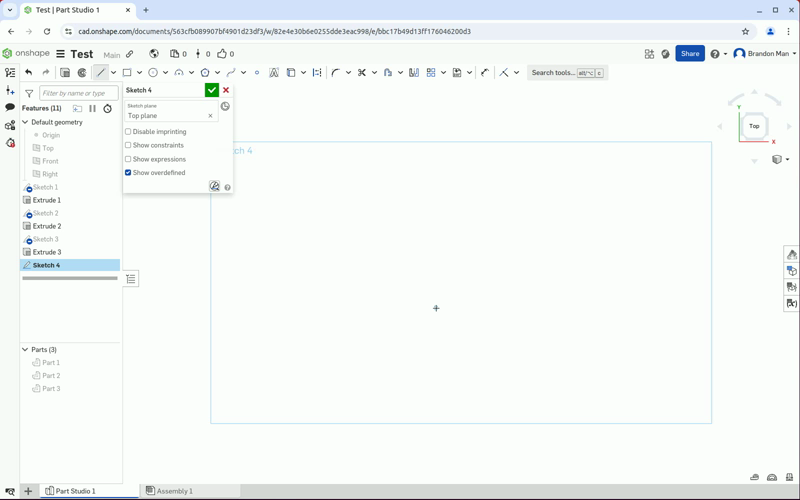
key_down(shift)
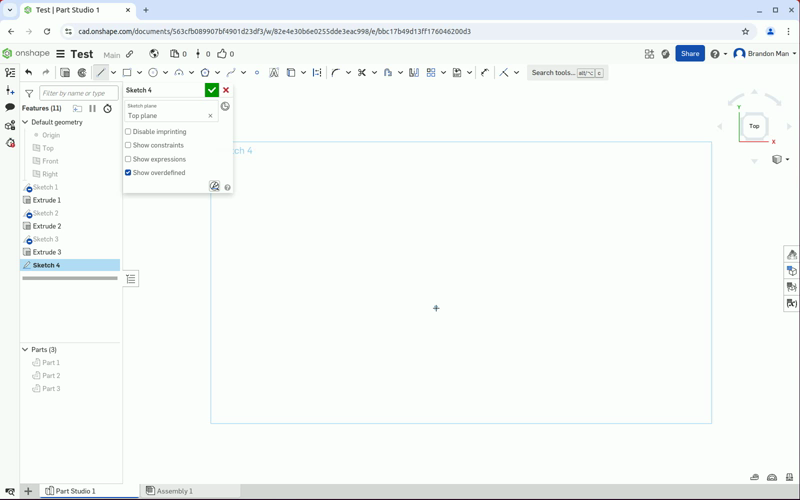
mouse_move(466, 307)
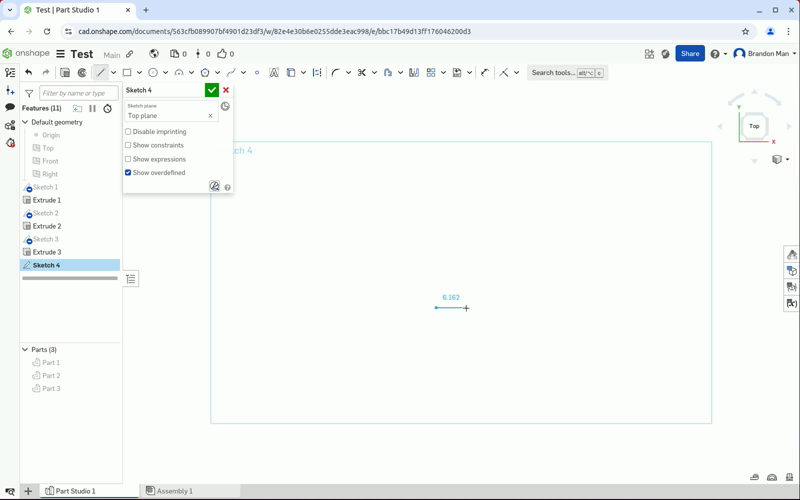
mouse_move(460, 307)
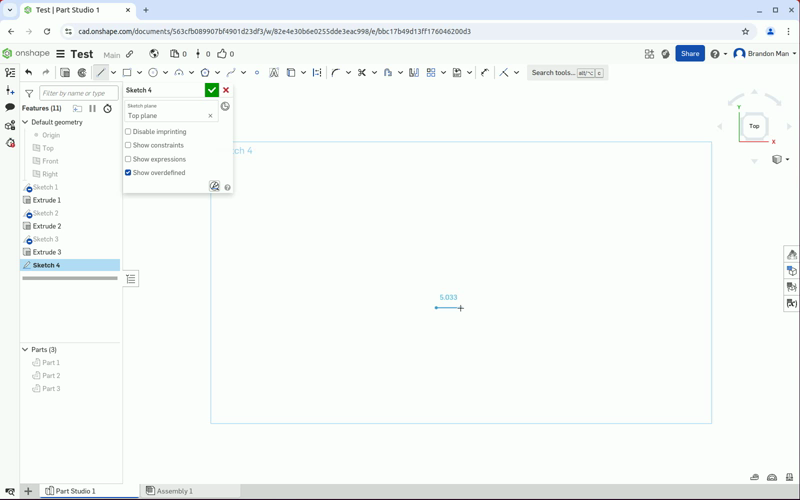
click(460, 307)
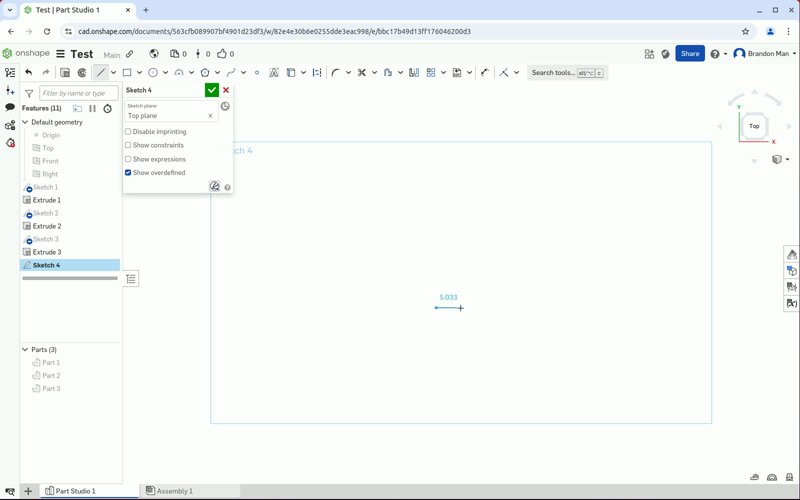
key_up(shift)
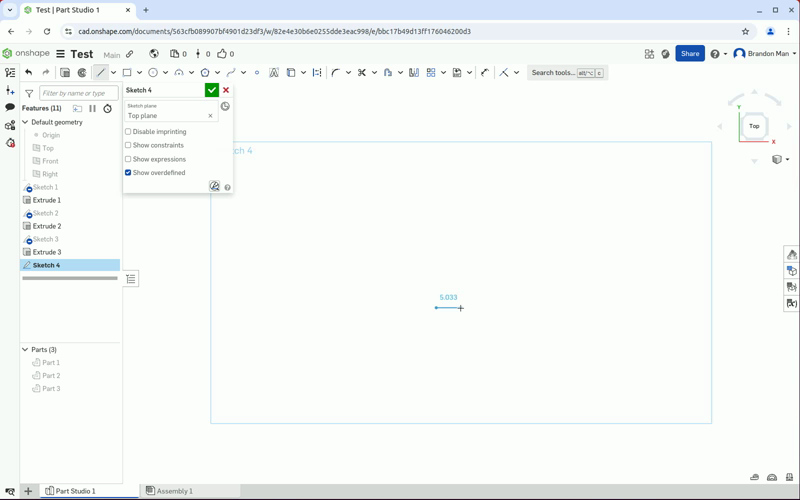
key_down(shift)
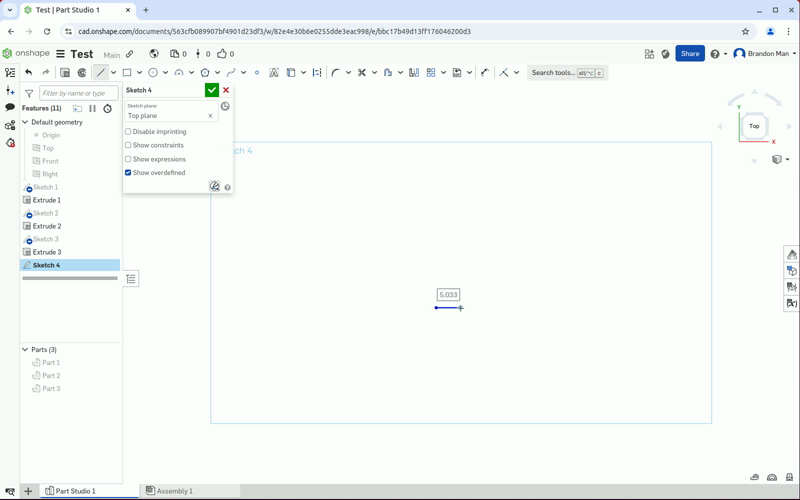
mouse_move(490, 307)
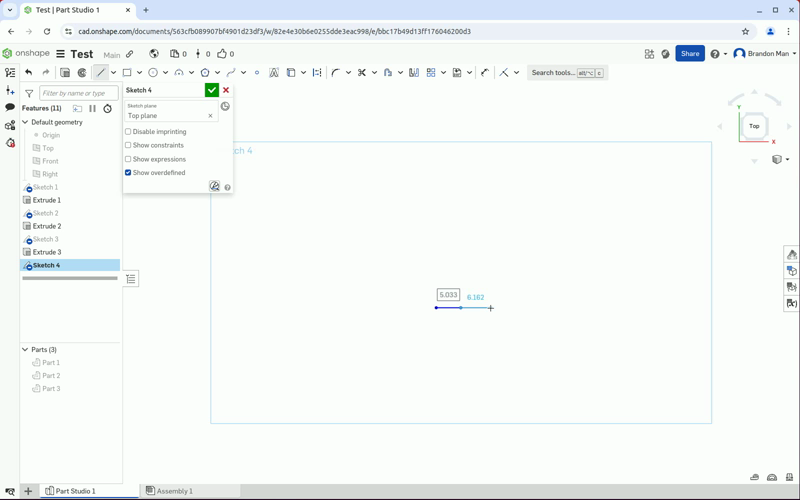
mouse_move(460, 282)
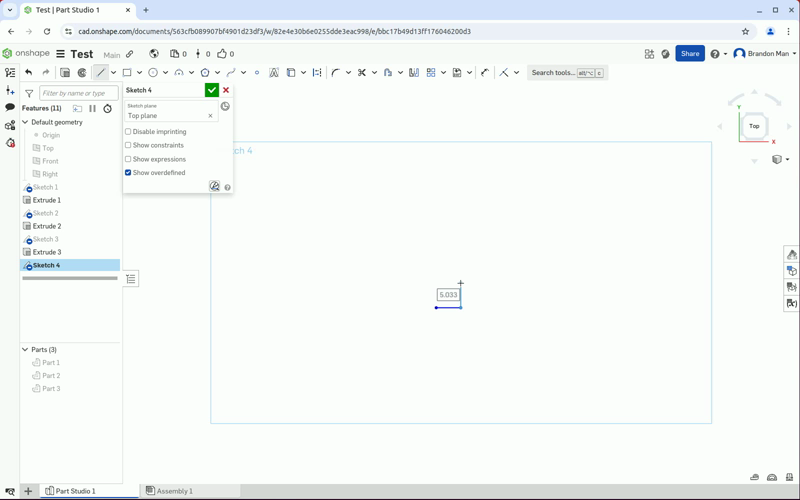
click(460, 282)
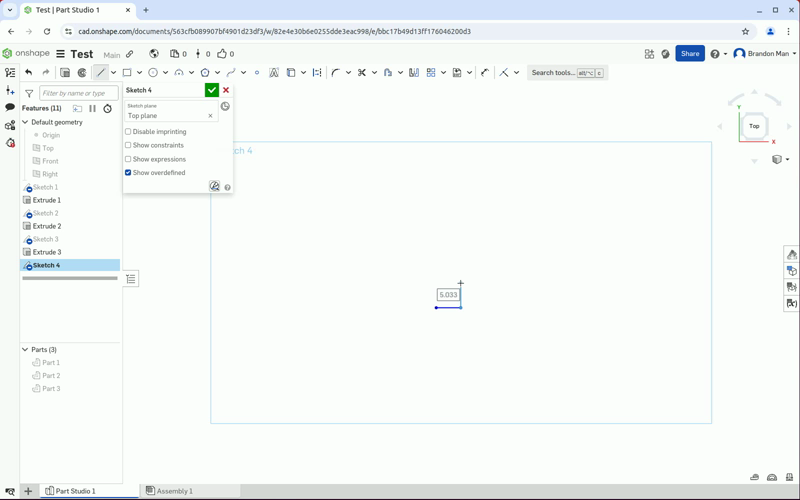
key_up(shift)
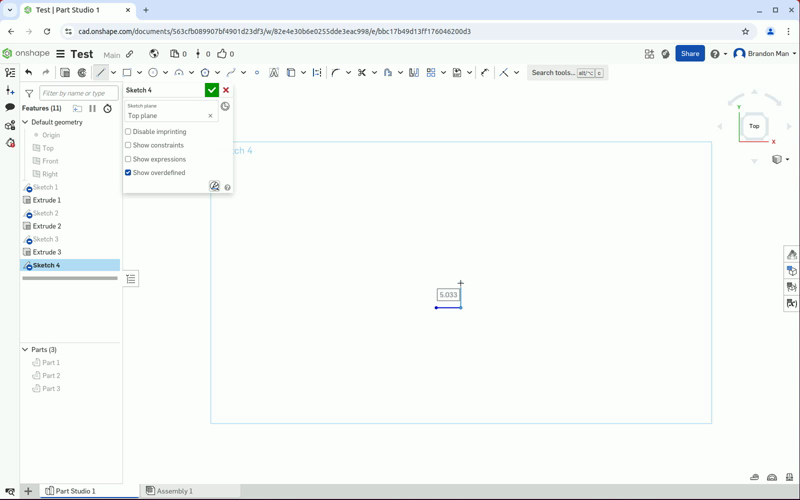
key_down(shift)
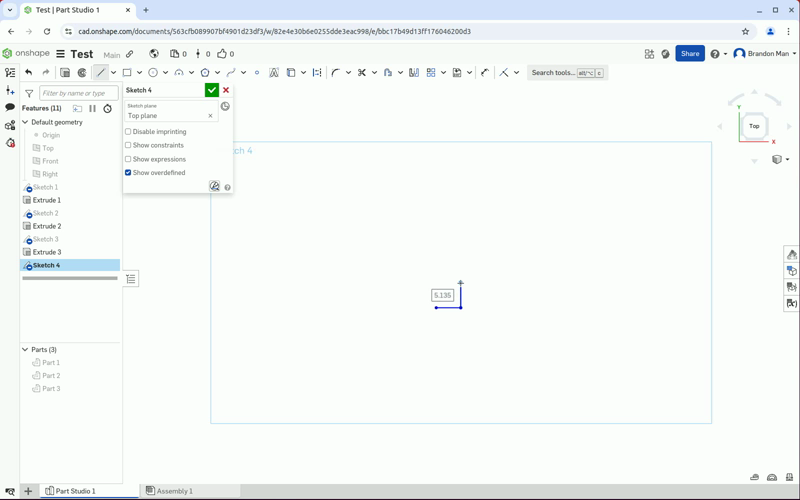
mouse_move(490, 282)
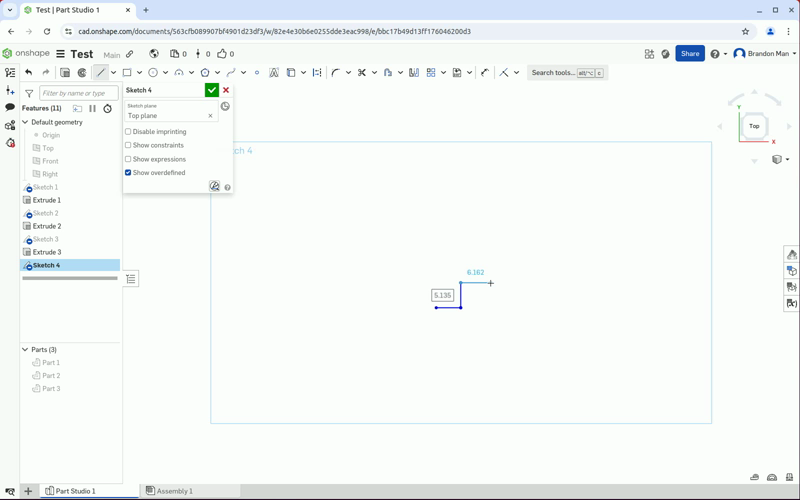
mouse_move(460, 277)
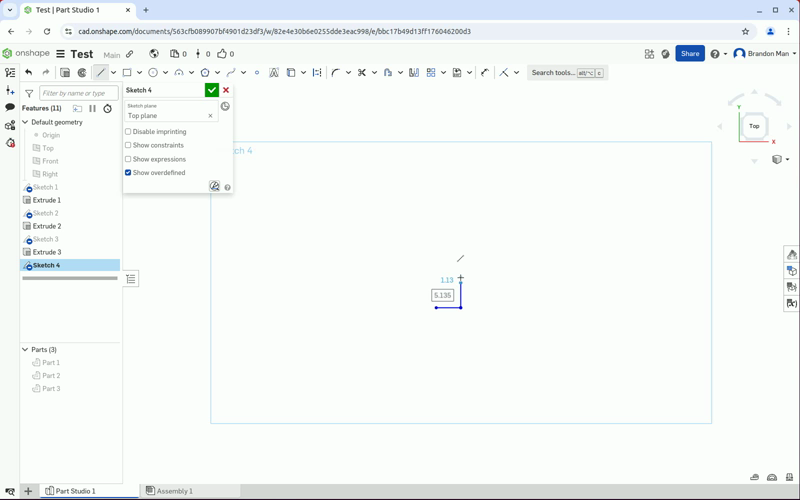
scroll(6)
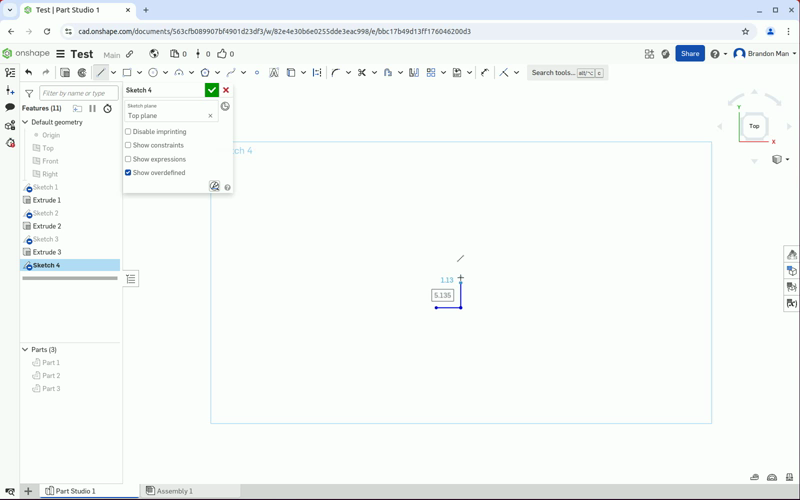
scroll(6)
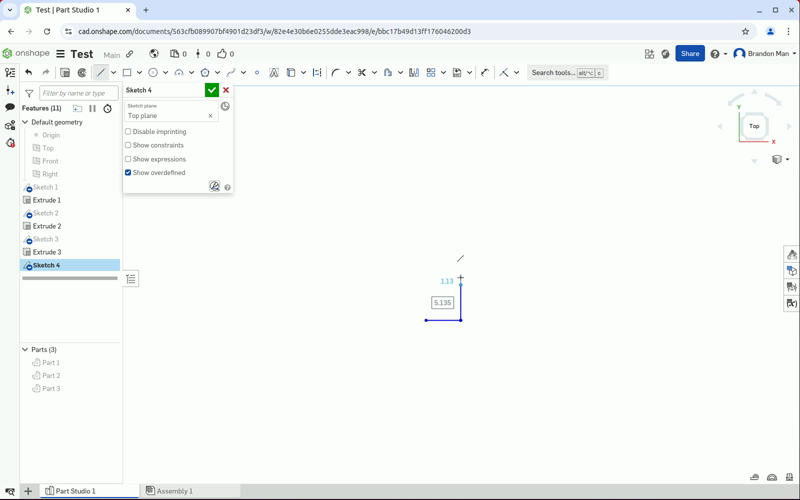
scroll(6)
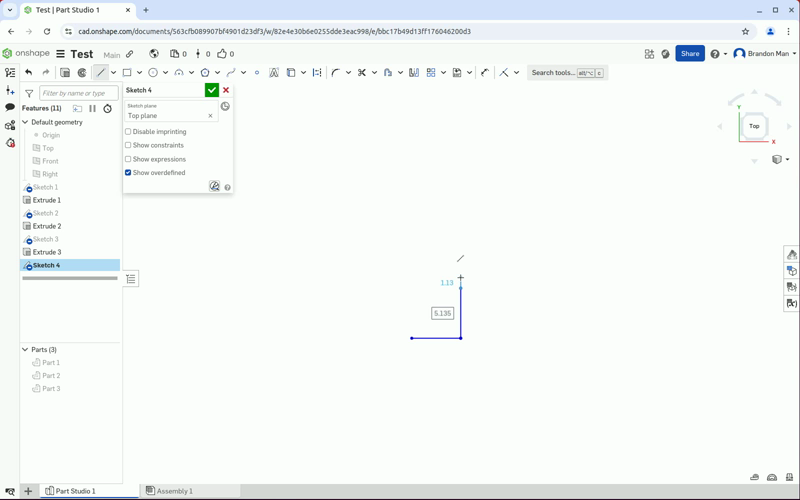
scroll(6)
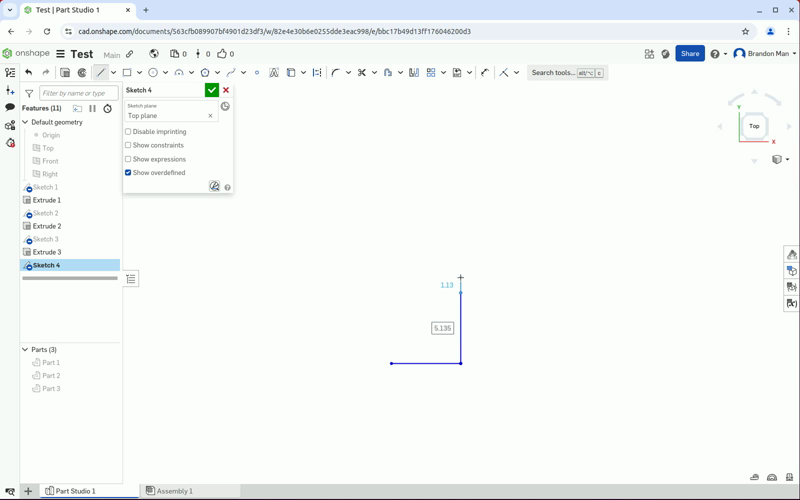
scroll(6)
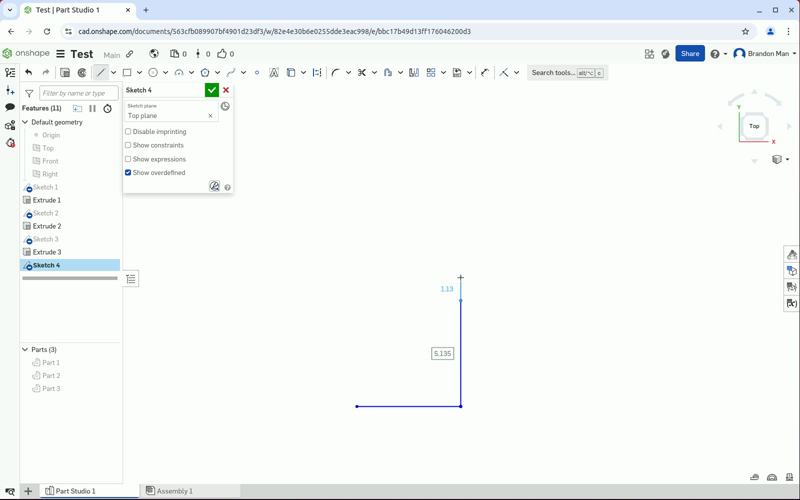
scroll(6)
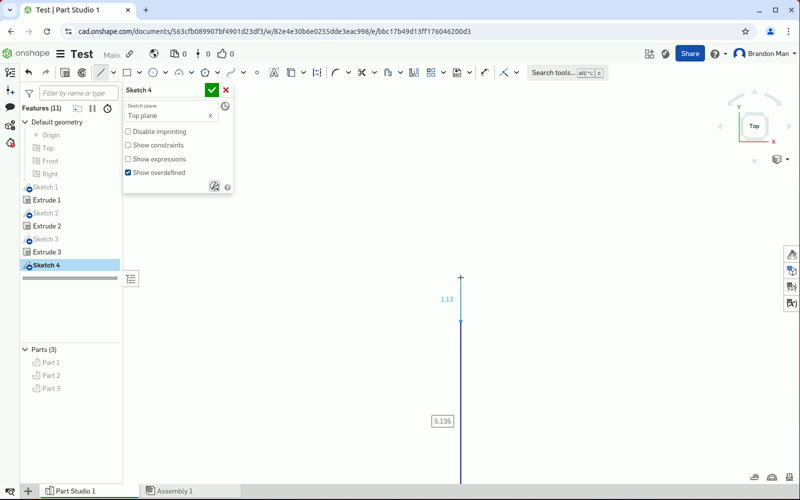
scroll(6)
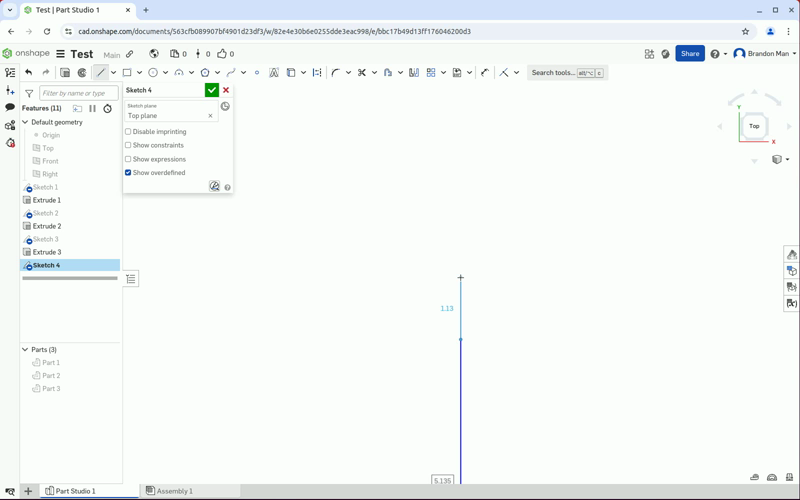
click(460, 277)
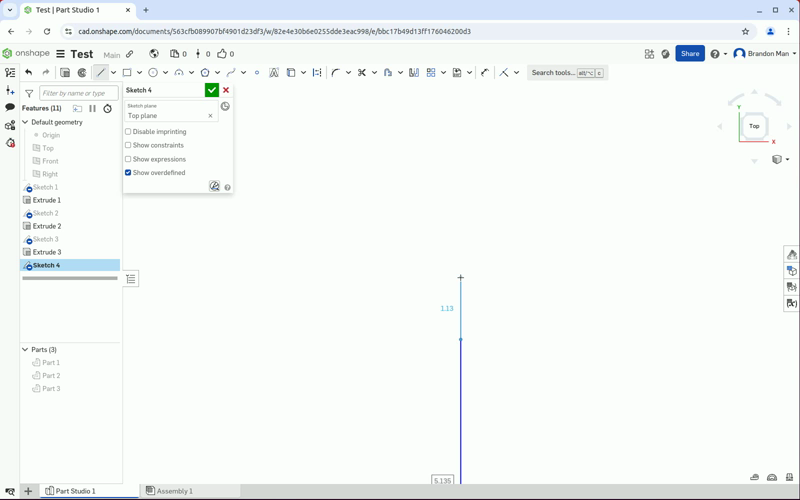
scroll(-6)
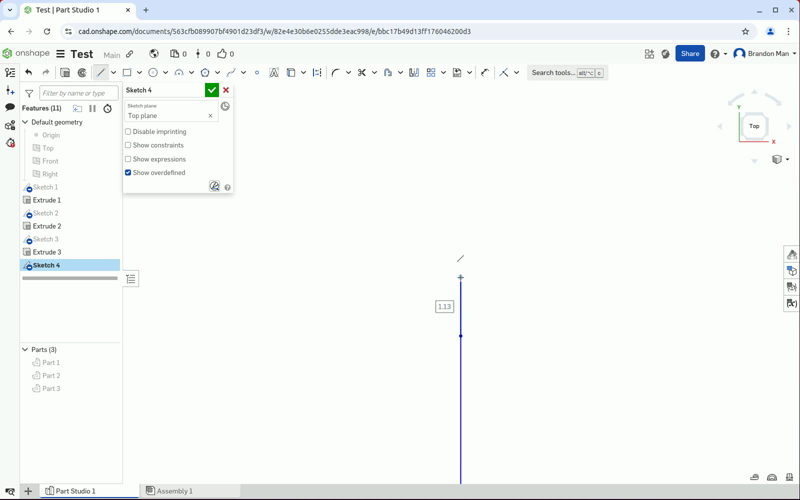
scroll(-6)
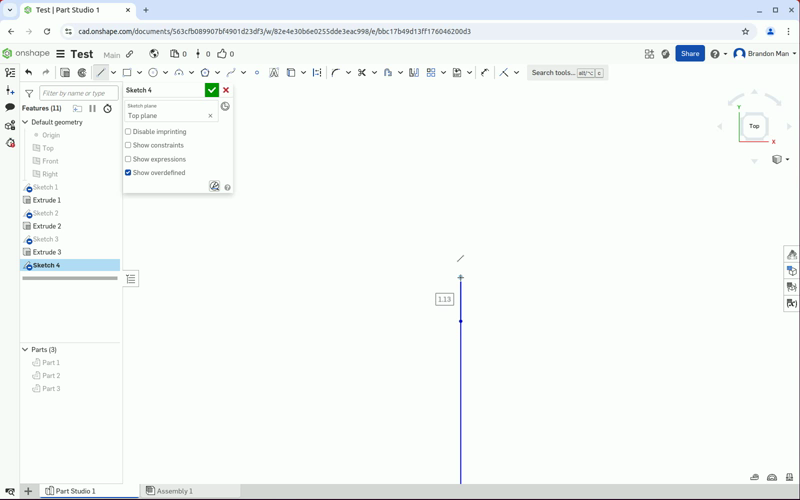
scroll(-6)
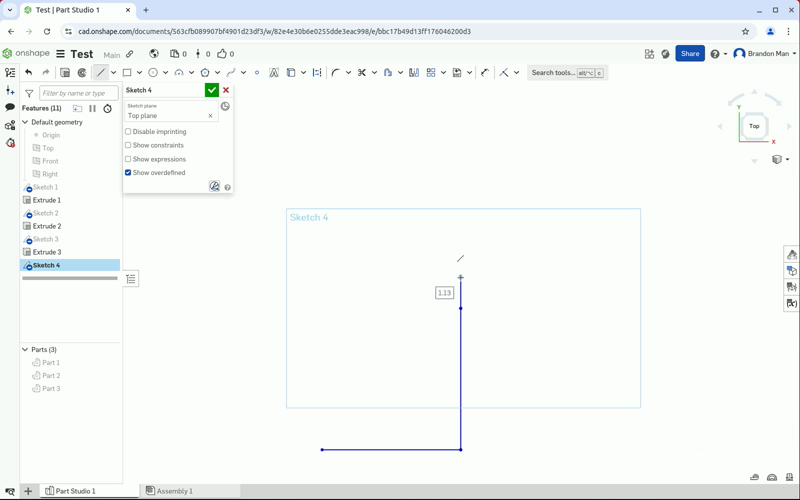
scroll(-6)
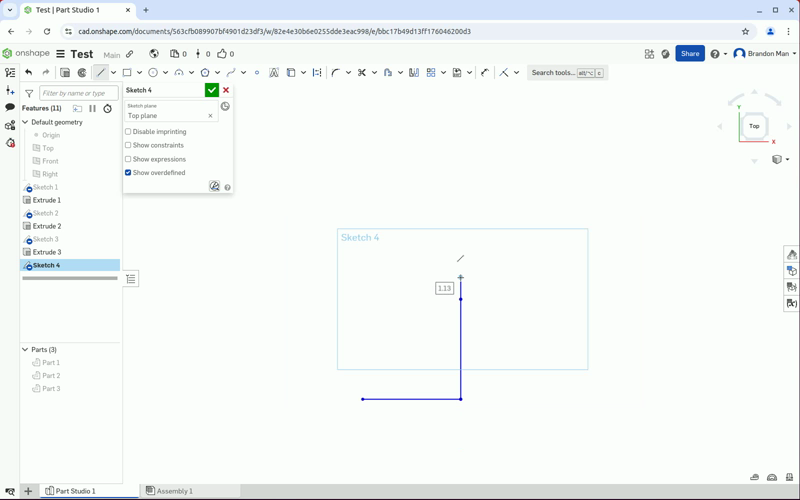
scroll(-6)
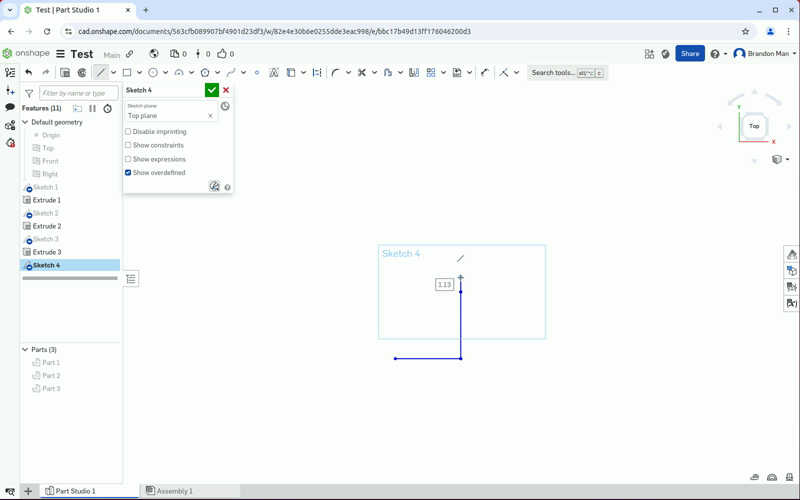
scroll(-6)
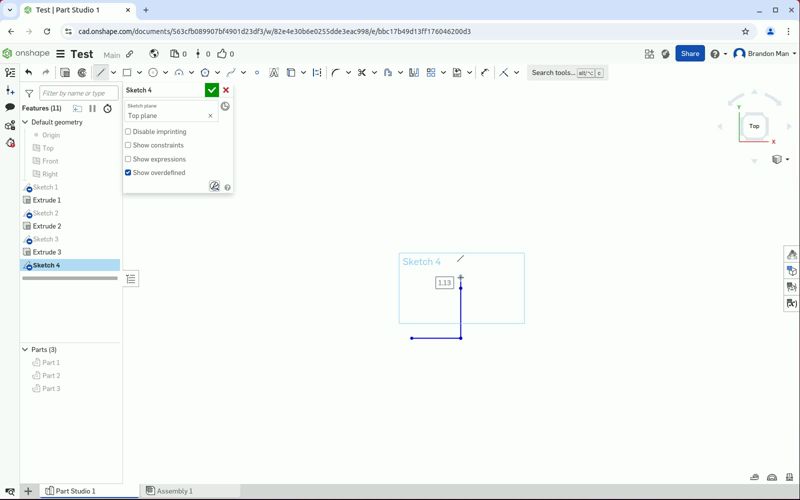
scroll(-6)
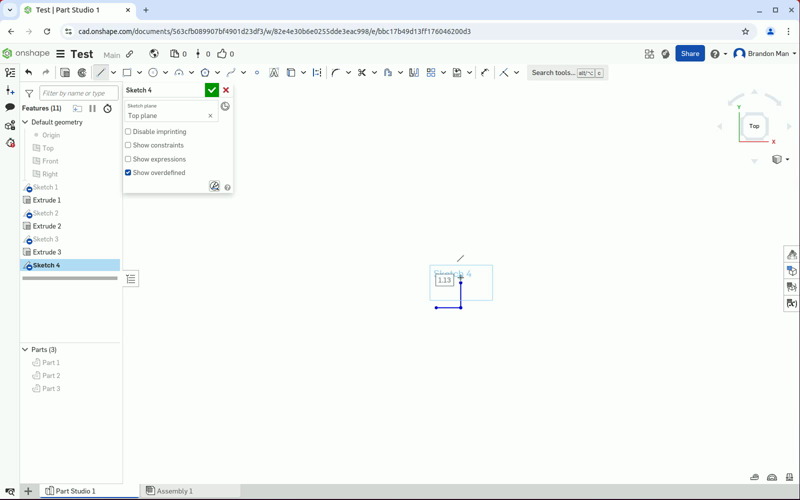
key_up(shift)
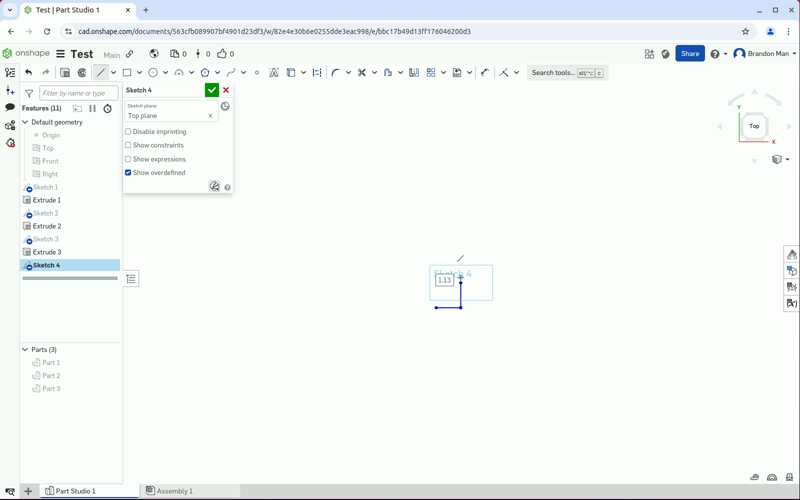
key_down(shift)
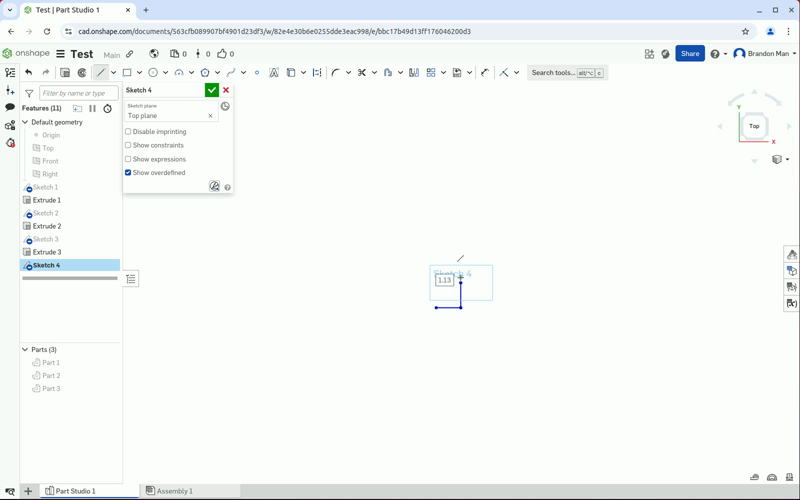
mouse_move(460, 170)
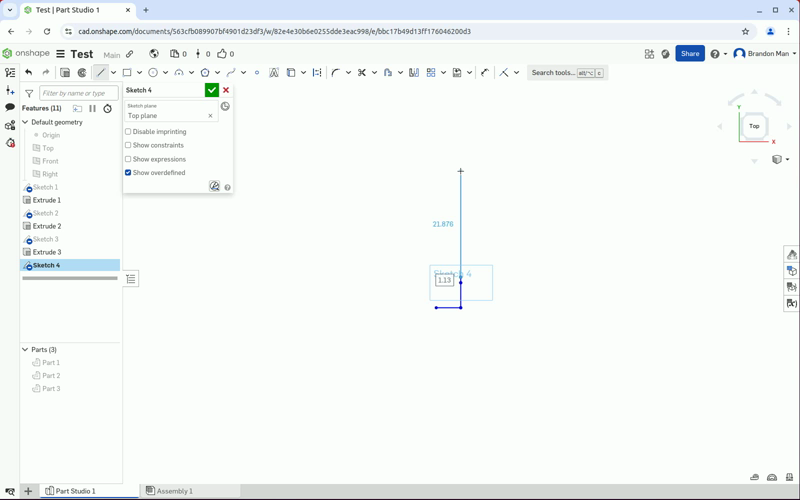
click(460, 170)
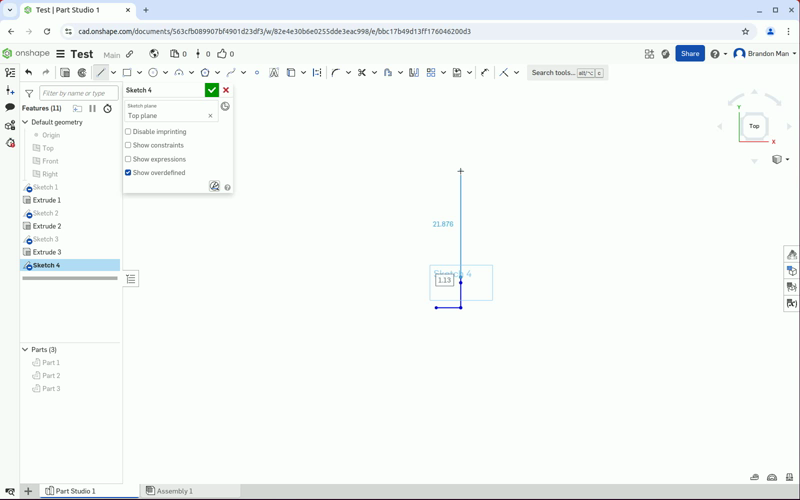
key_up(shift)
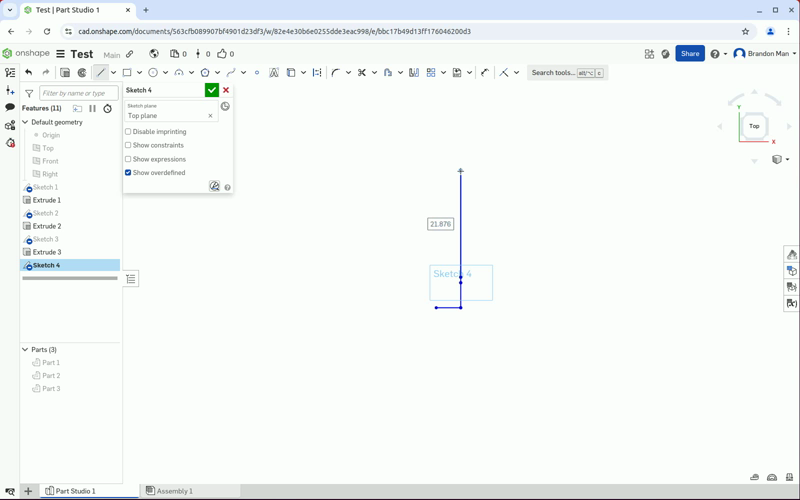
key_down(shift)
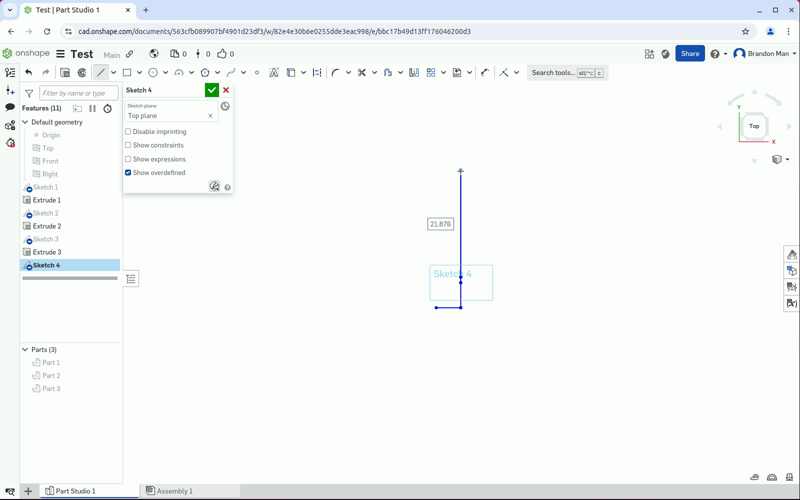
mouse_move(490, 170)
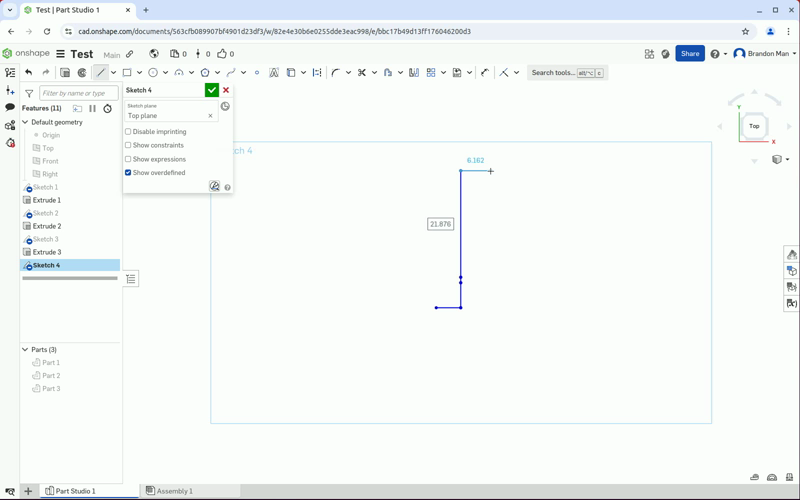
mouse_move(436, 170)
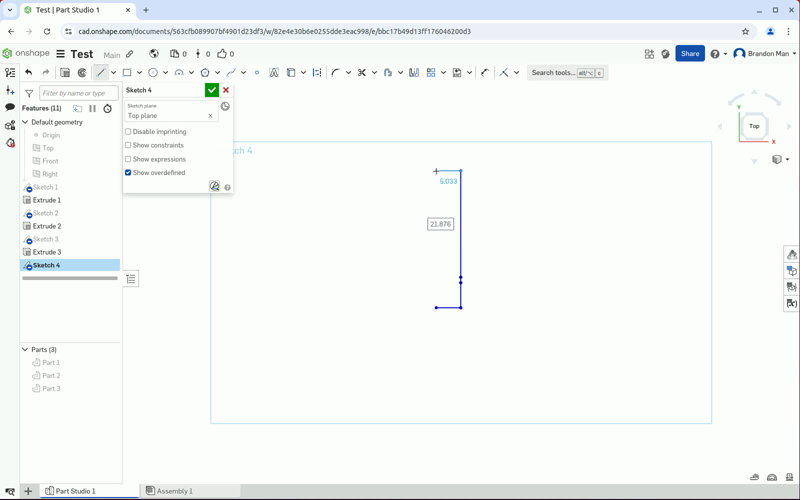
click(436, 170)
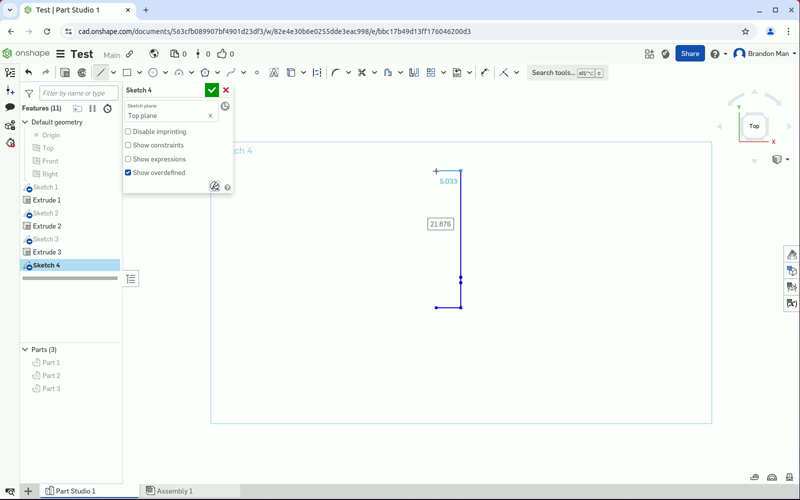
key_up(shift)
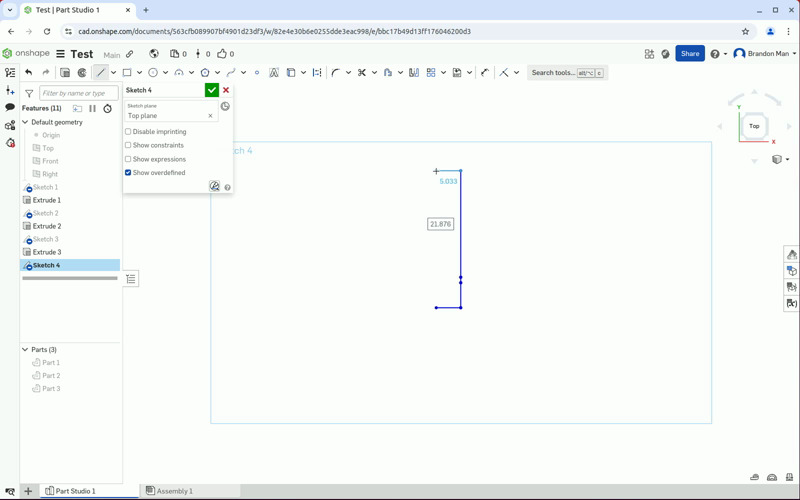
key_down(shift)
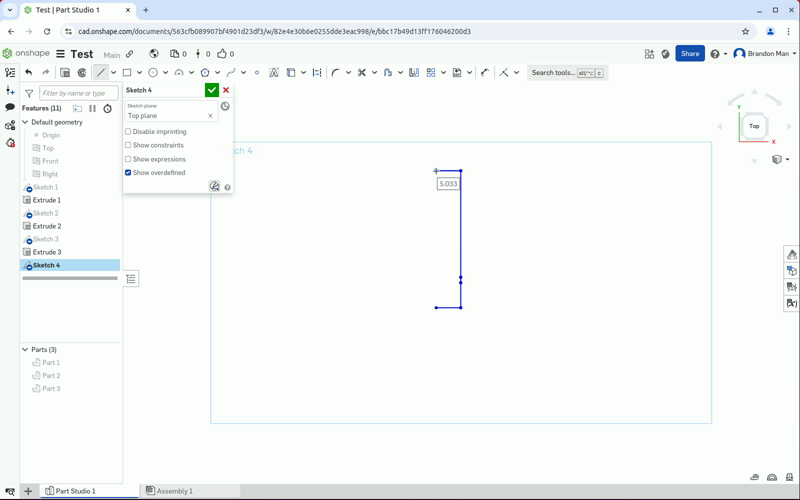
mouse_move(436, 307)
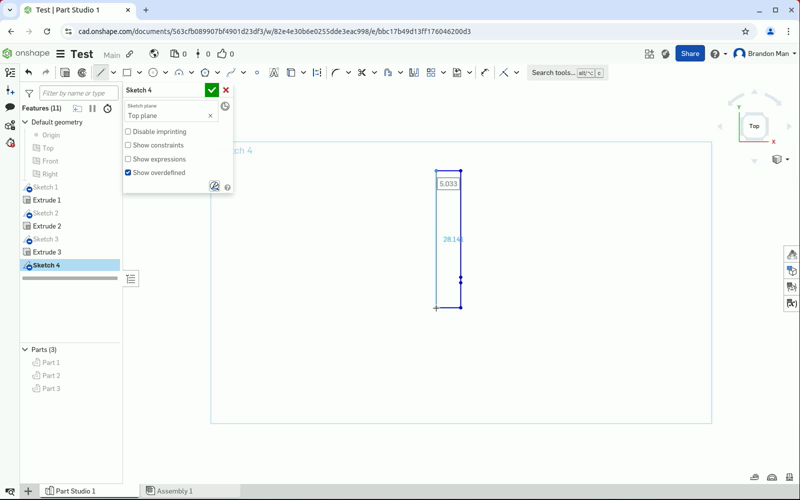
key_up(shift)
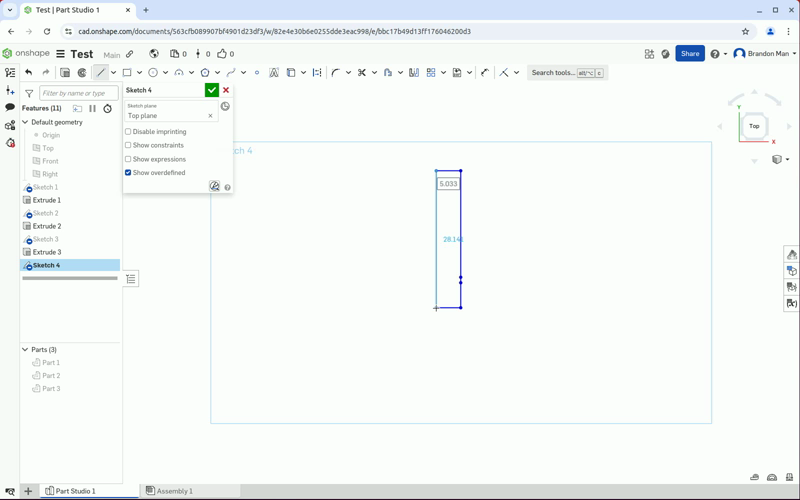
click(436, 307)
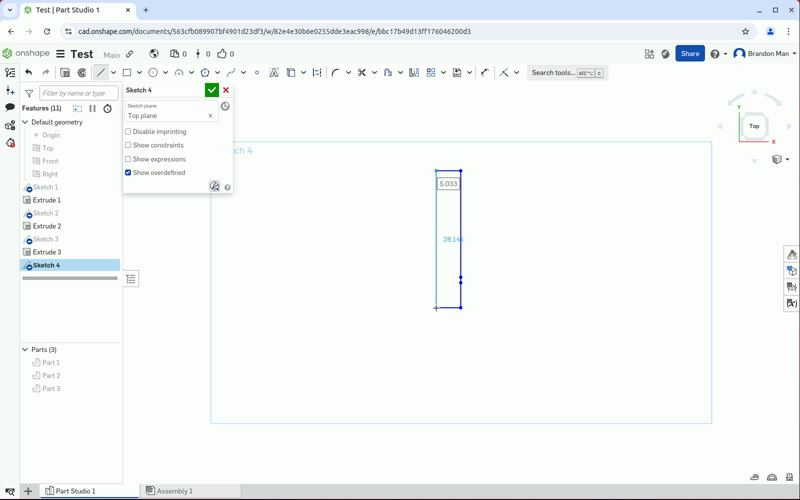
key(esc)
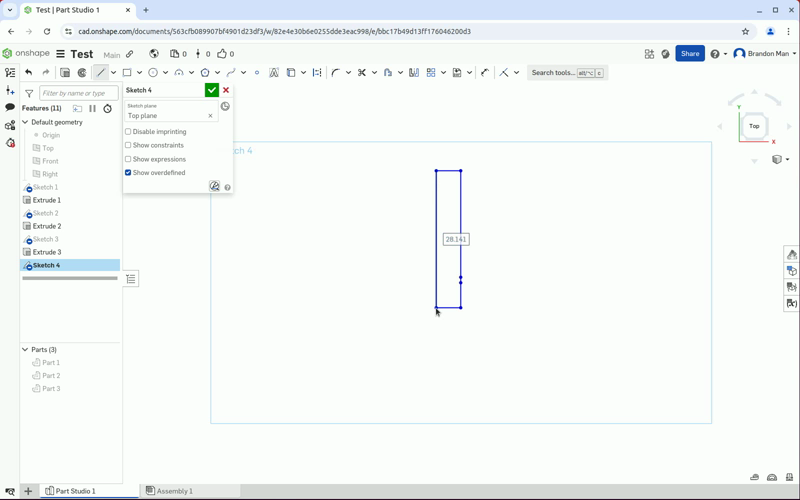
key(c)
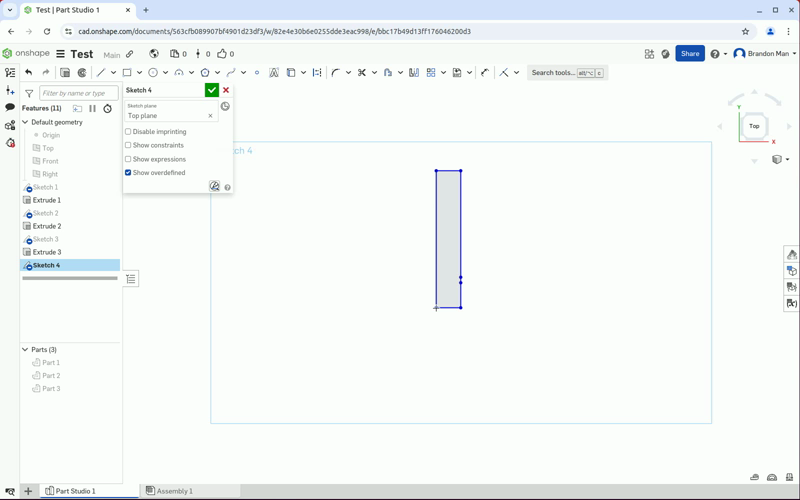
key_down(shift)
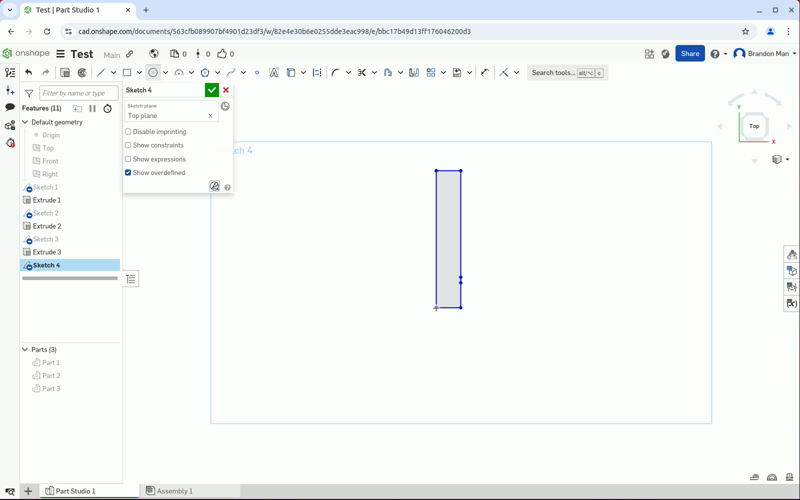
mouse_move(447, 296)
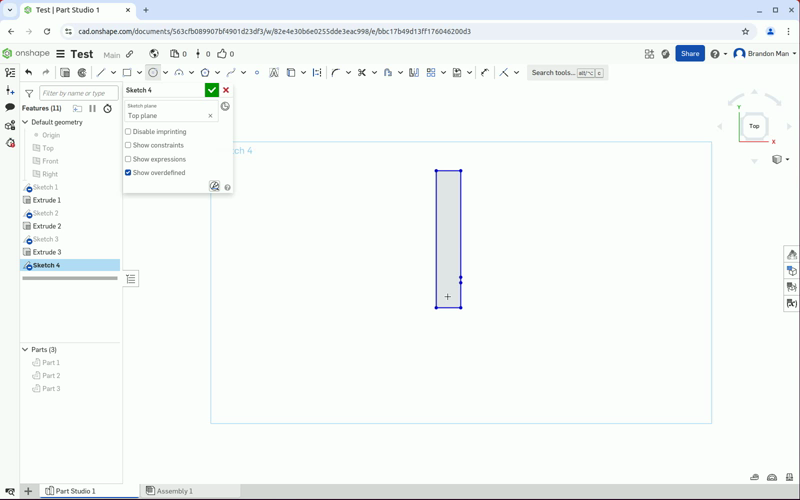
click(447, 296)
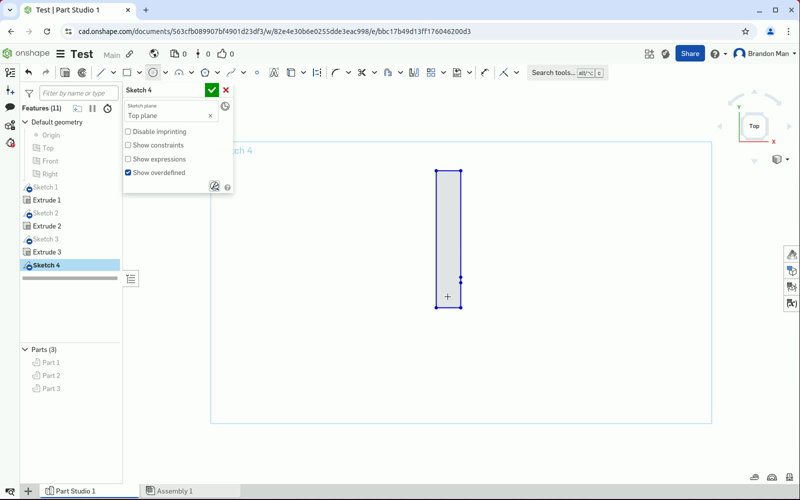
key_up(shift)
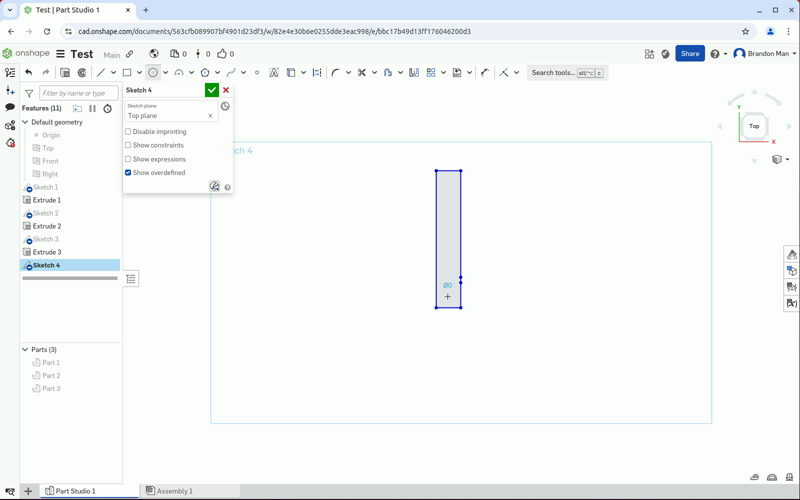
mouse_move(451, 296)
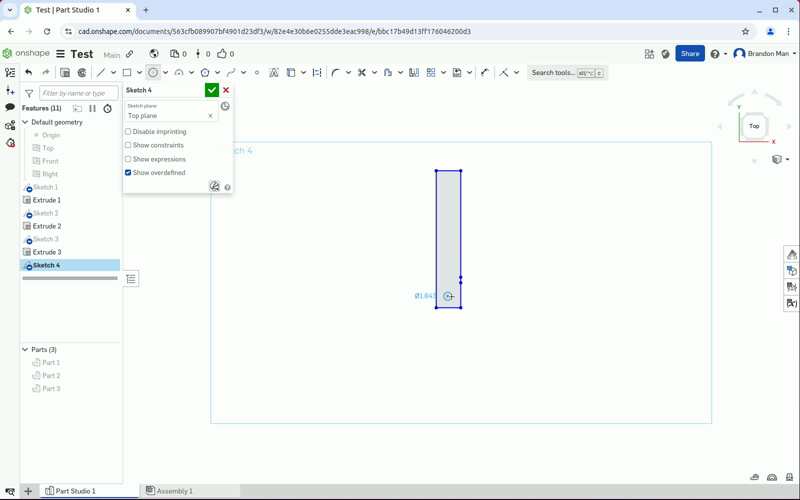
click(451, 296)
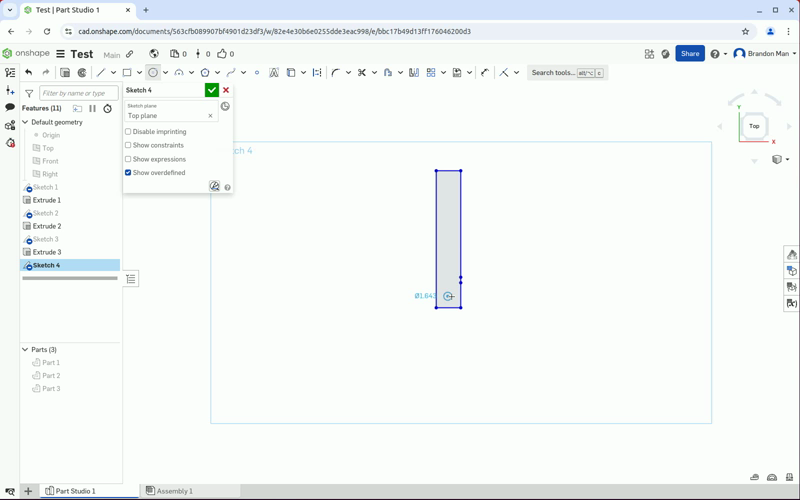
key(esc)
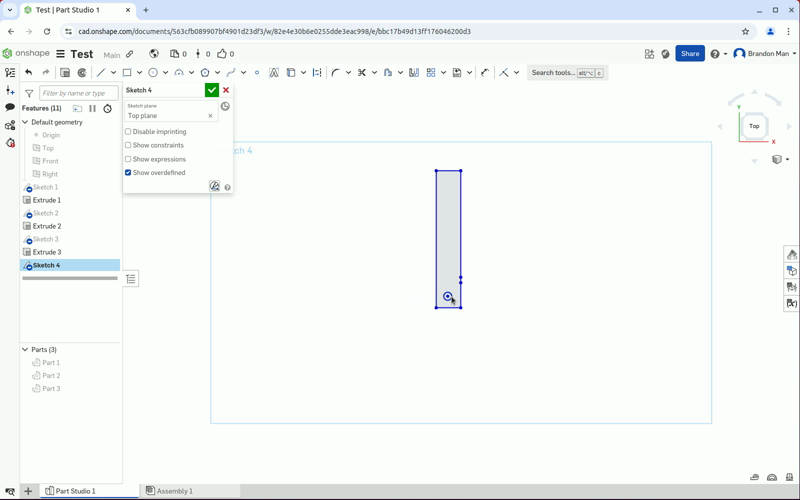
key(c)
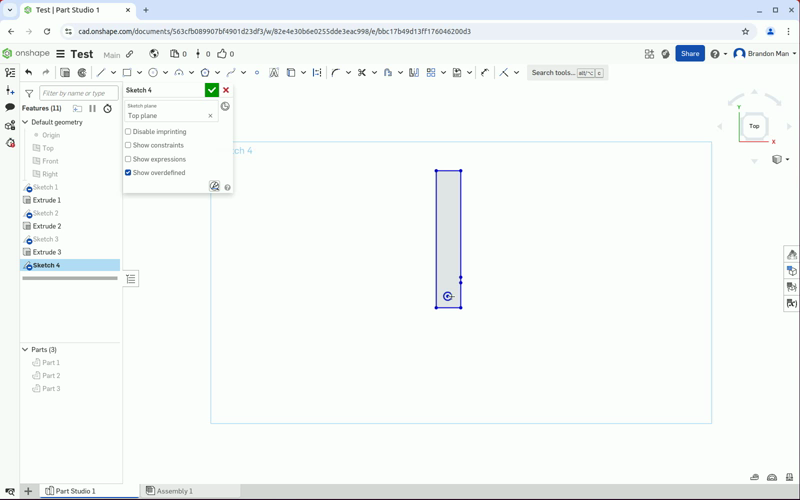
key_down(shift)
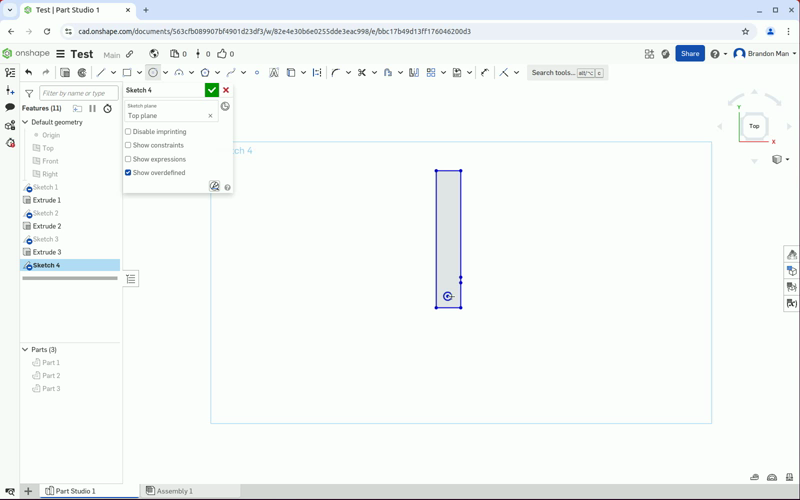
mouse_move(447, 182)
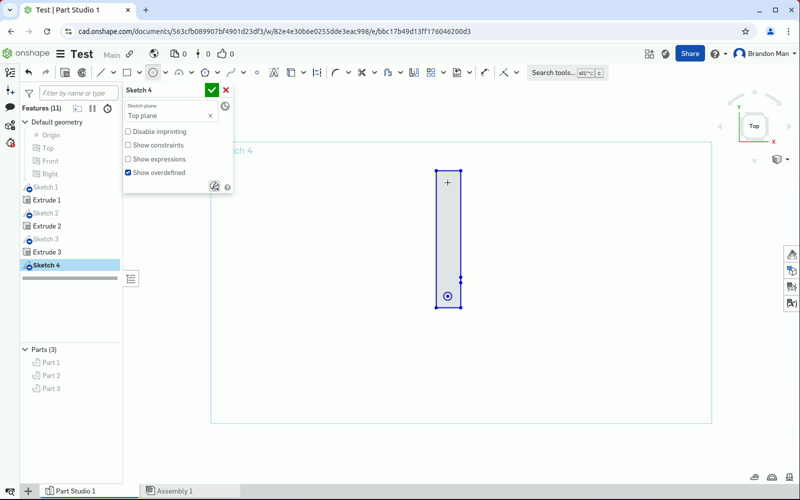
click(447, 182)
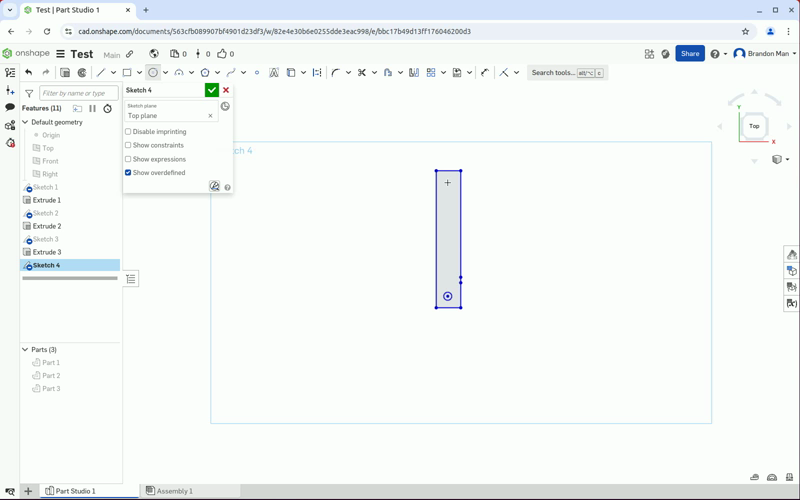
key_up(shift)
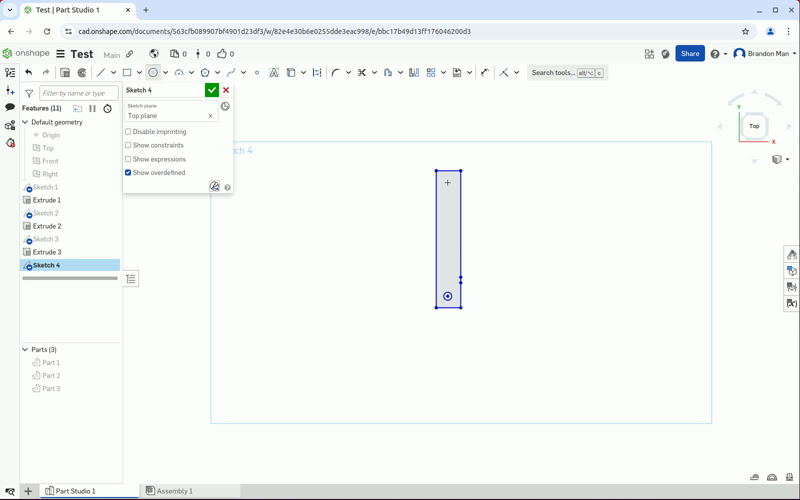
mouse_move(451, 182)
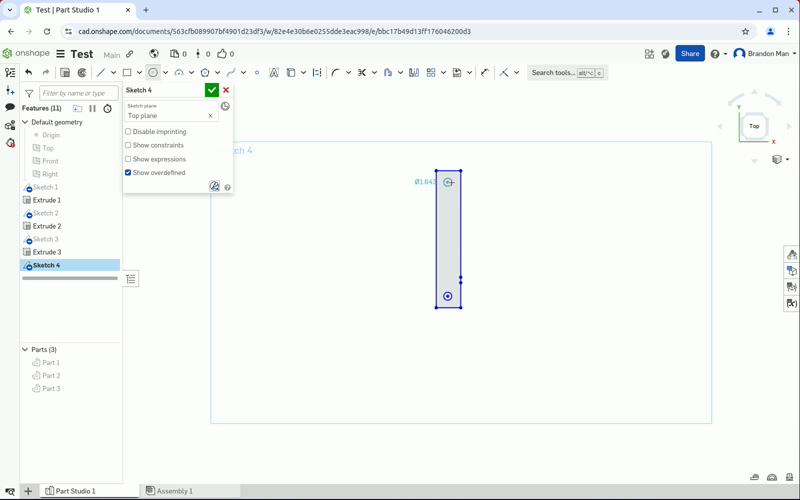
click(451, 182)
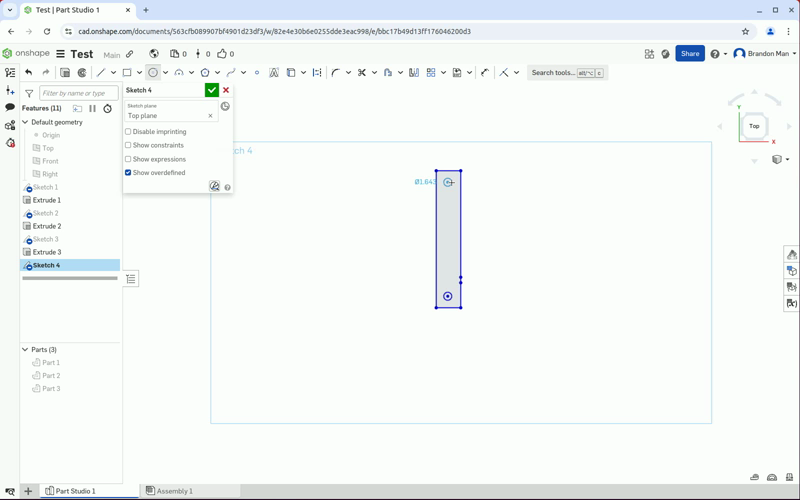
key(esc)
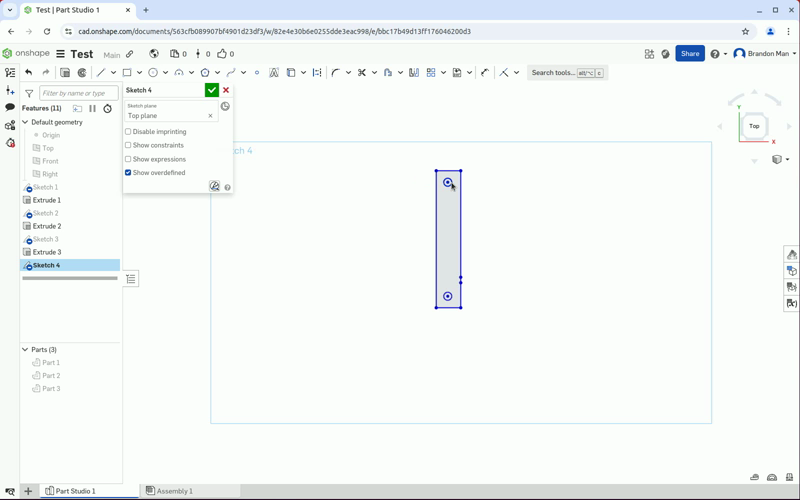
mouse_move(444, 192)
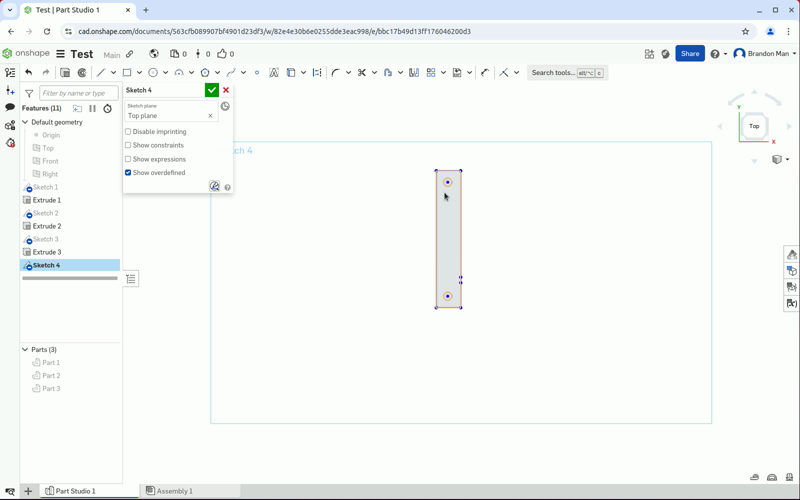
click(444, 192)
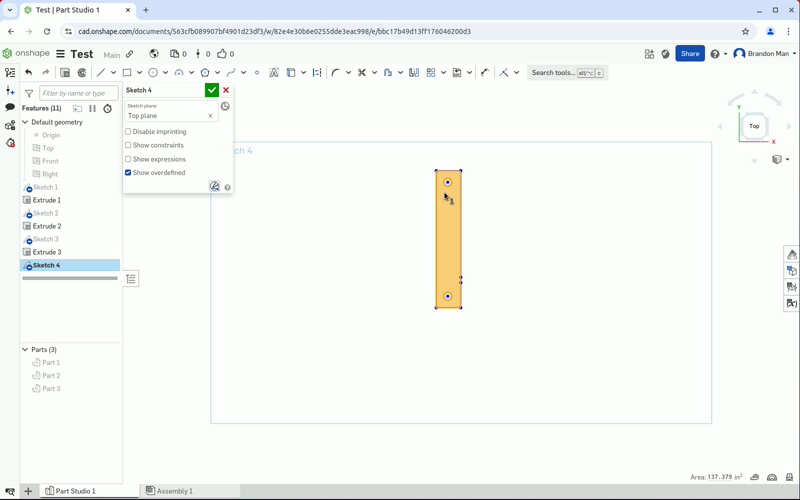
mouse_move(73, 352)
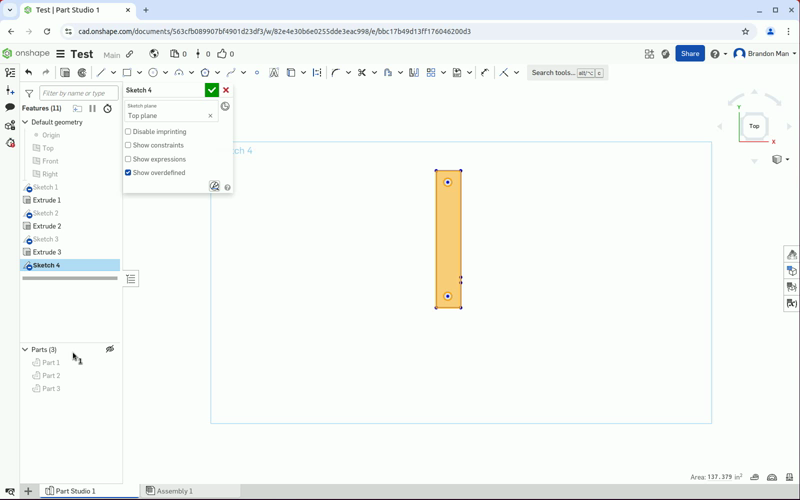
key(shift+y)
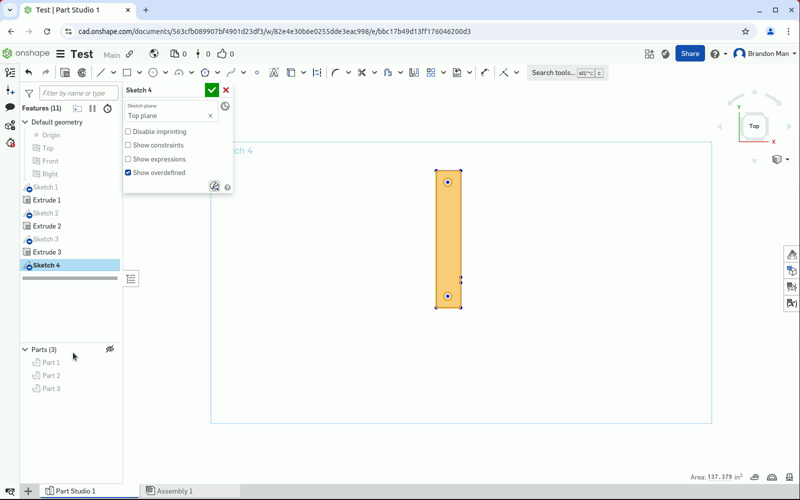
key(shift+e)
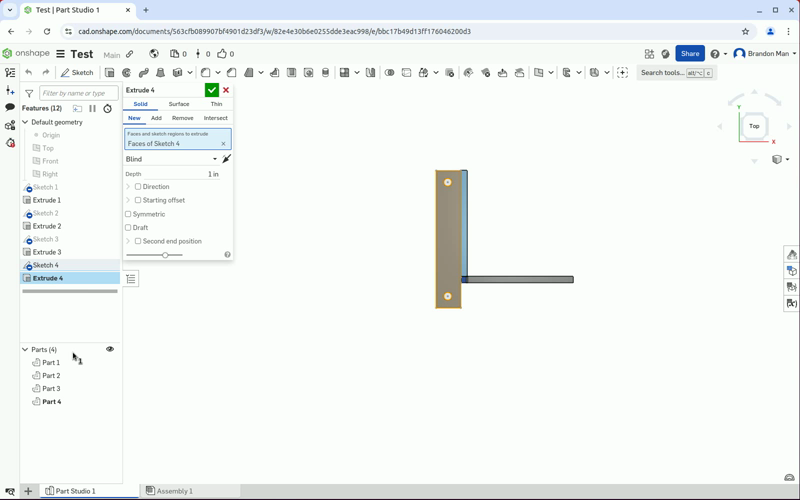
mouse_move(143, 106)
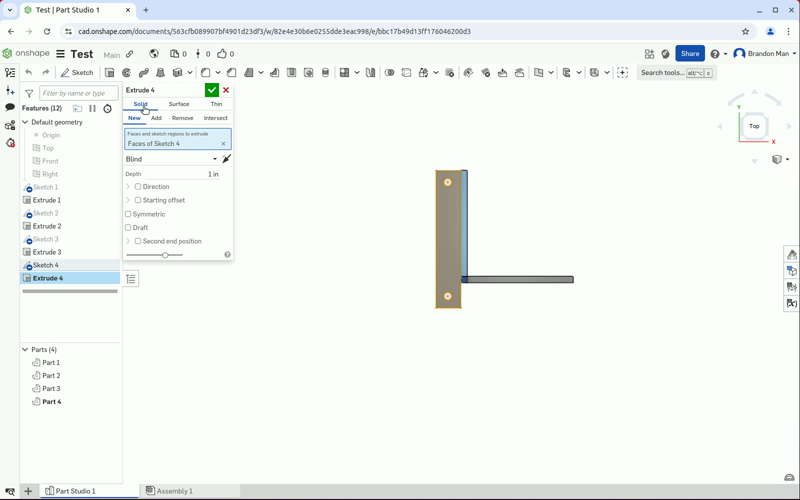
click(143, 106)
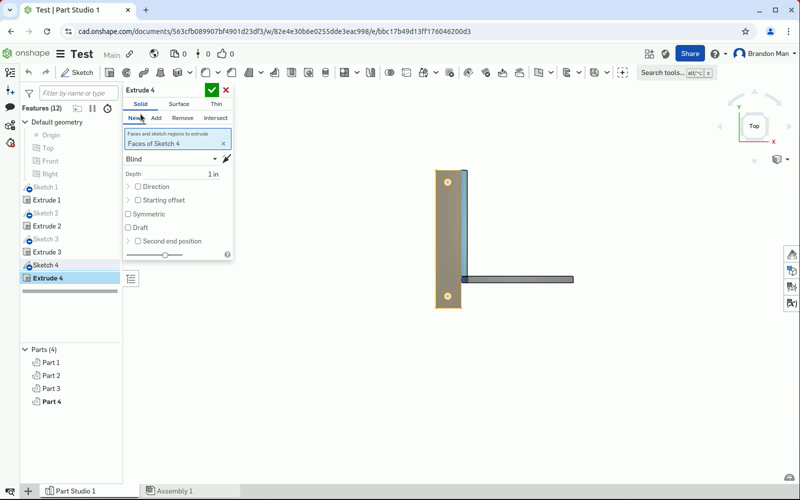
mouse_move(137, 120)
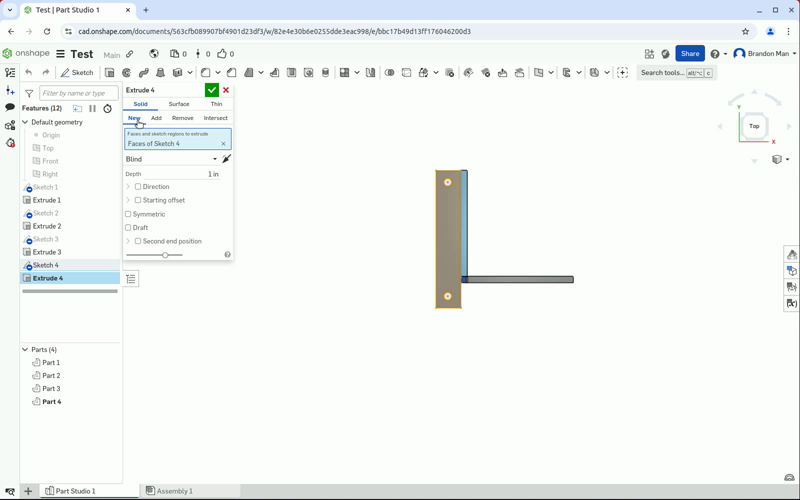
click(137, 120)
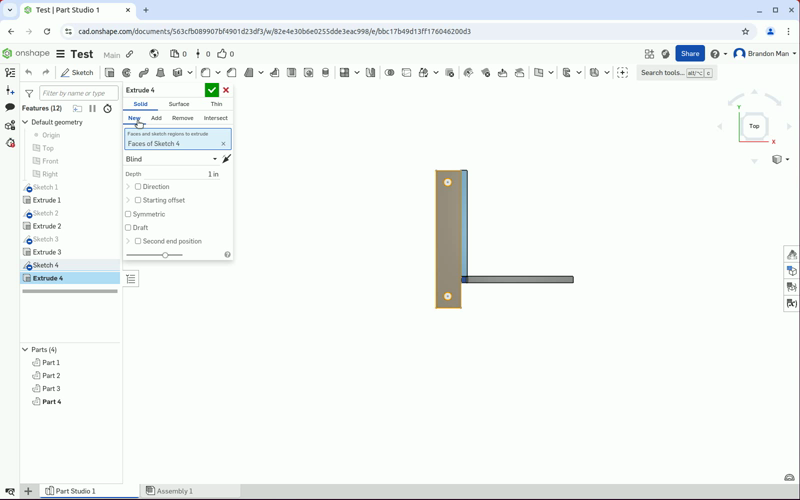
key(tab, 4)
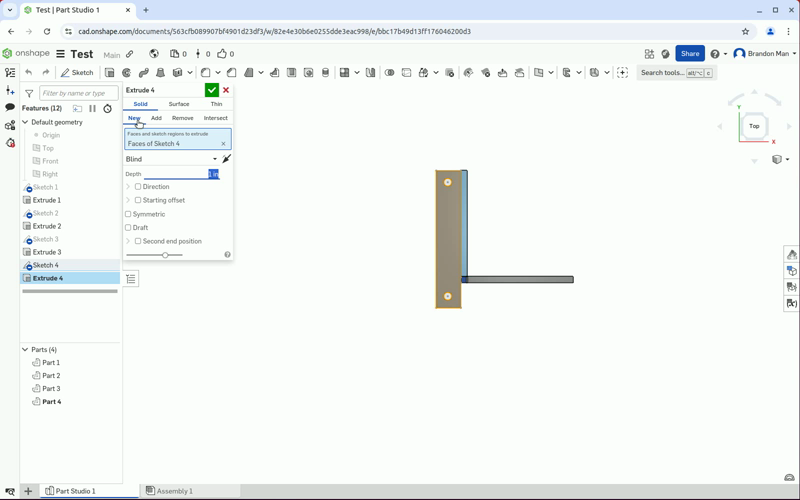
text(0.963)
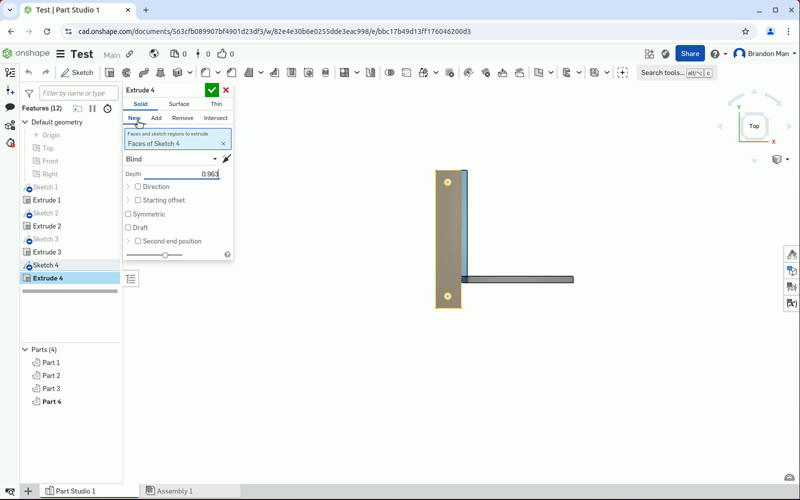
key(enter)
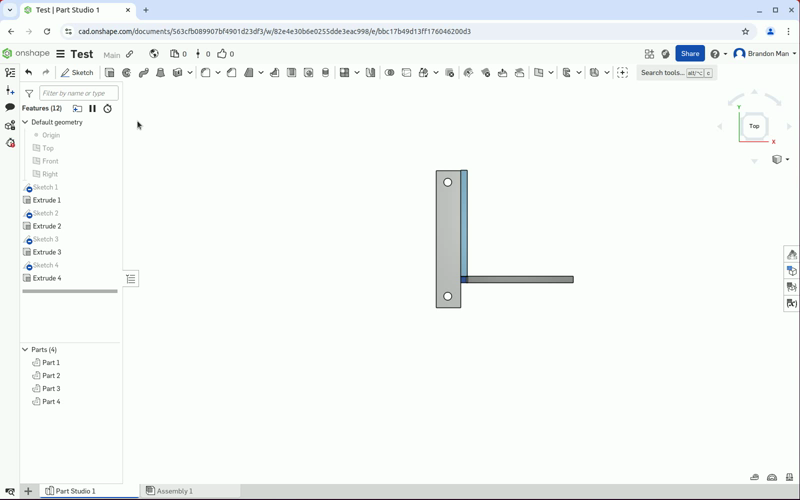
key(shift+h)
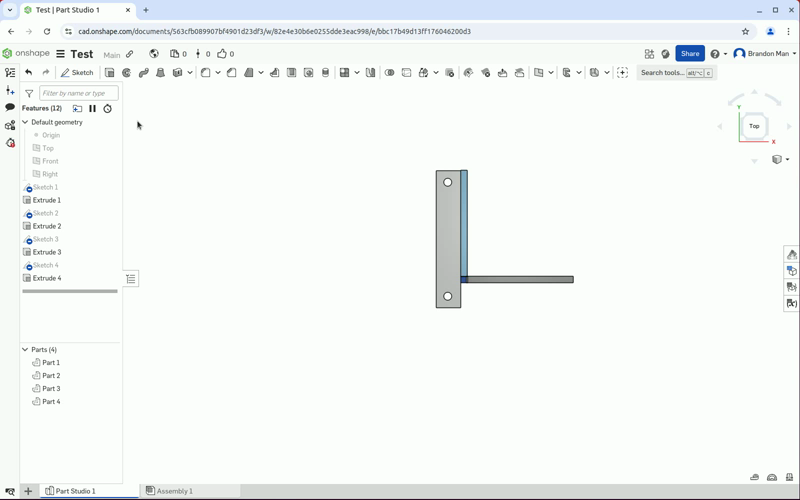
key(shift+h)
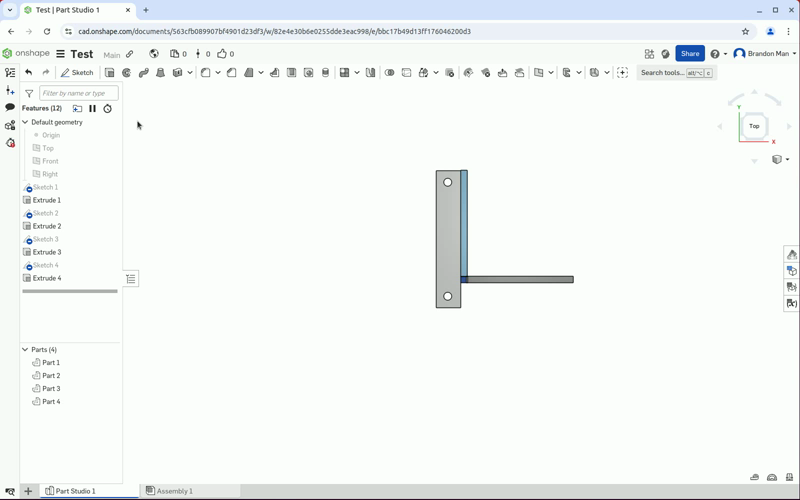
mouse_move(73, 189)
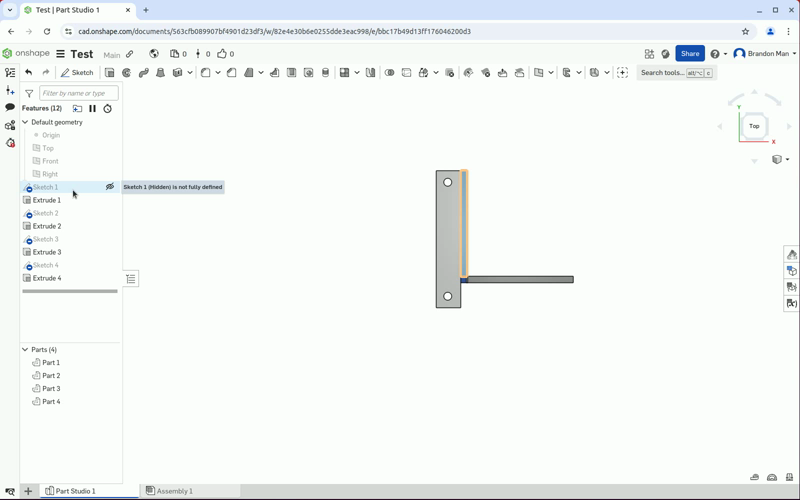
click(73, 189)
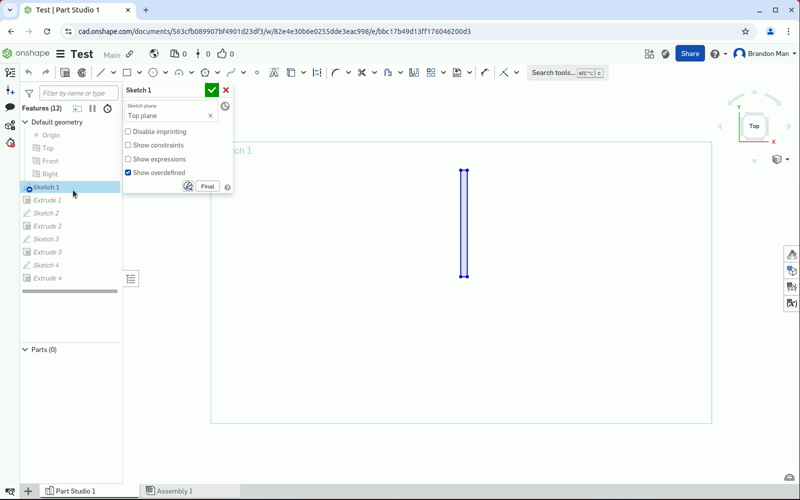
mouse_move(229, 92)
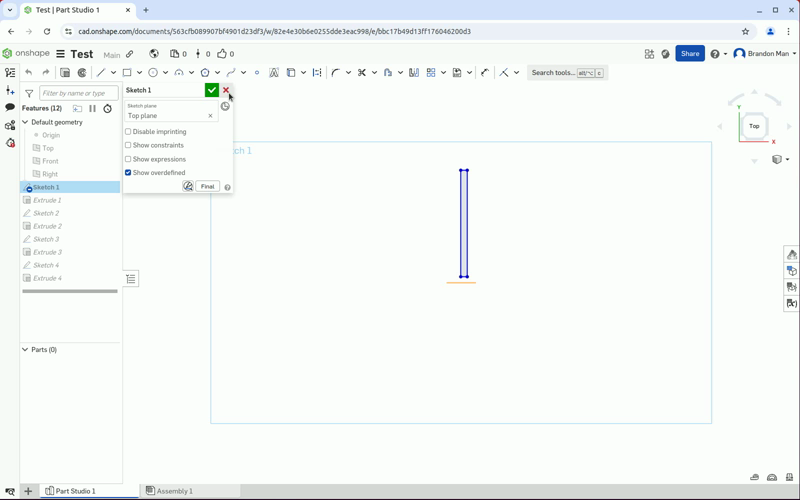
click(229, 92)
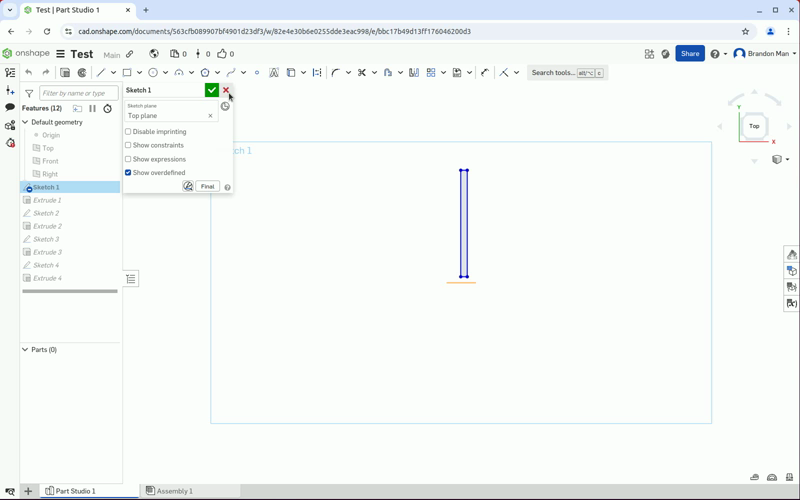
key(shift+s)
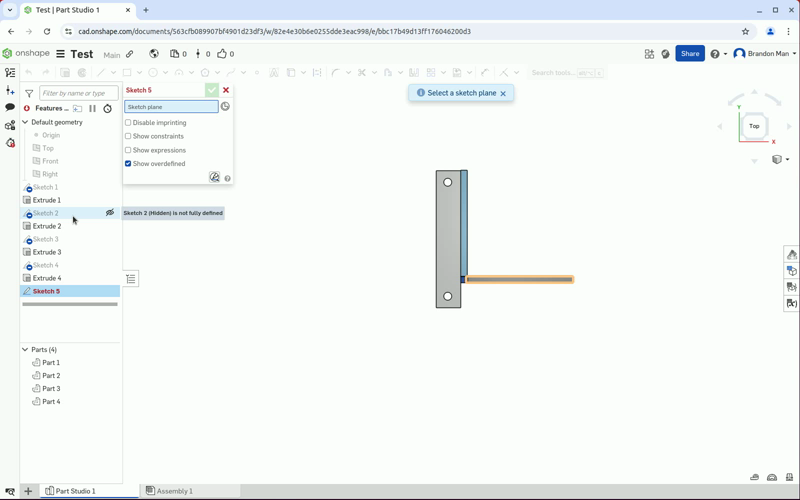
scroll(3)
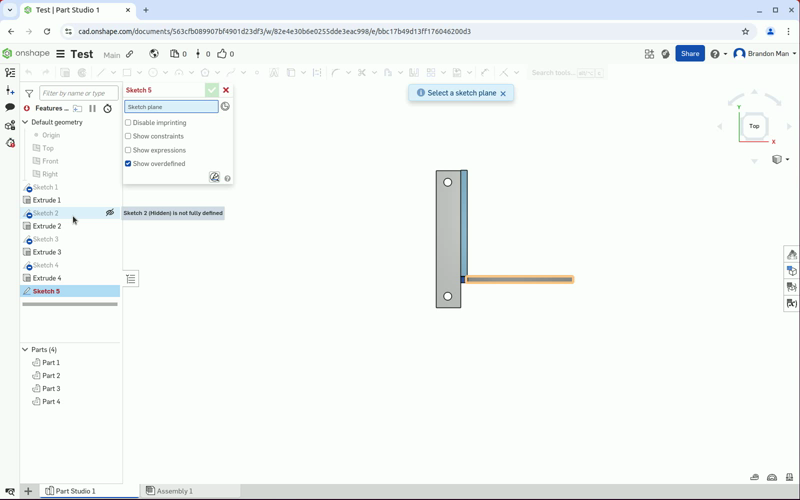
mouse_move(73, 150)
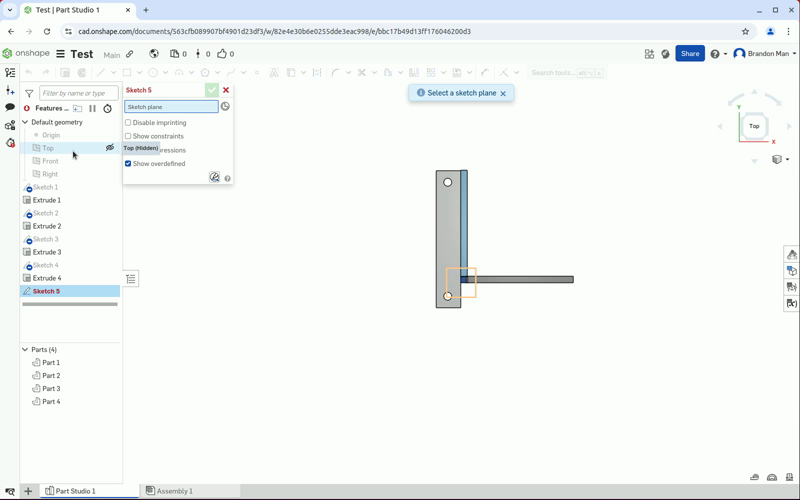
click(73, 150)
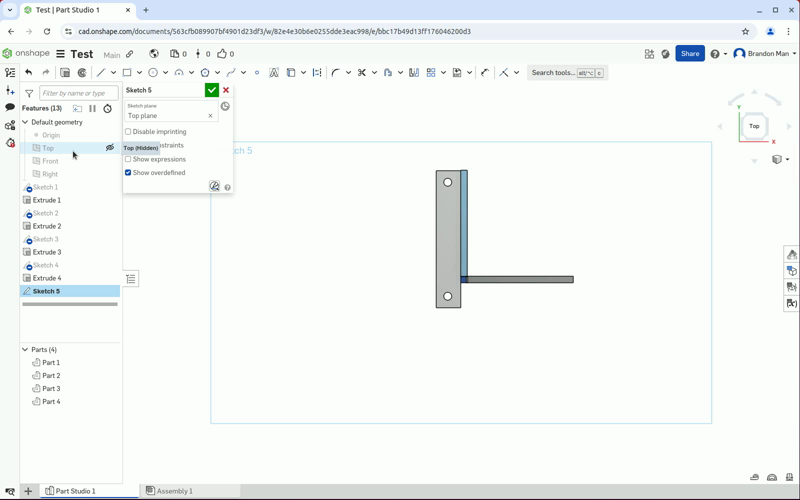
mouse_move(73, 352)
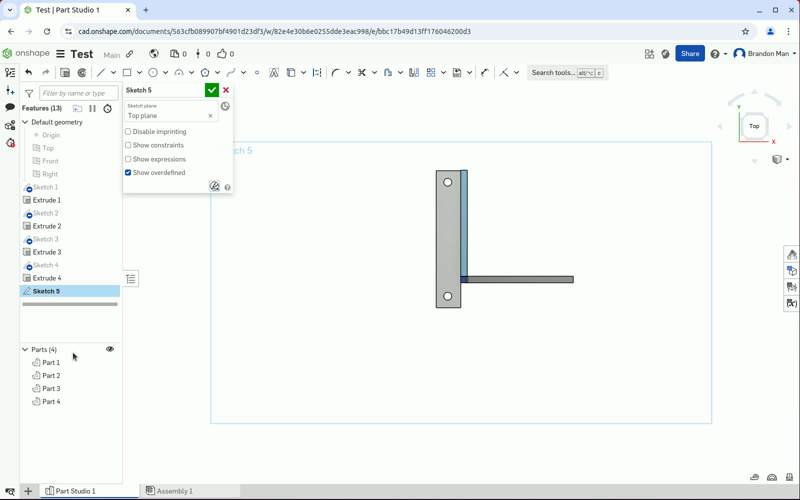
key(y)
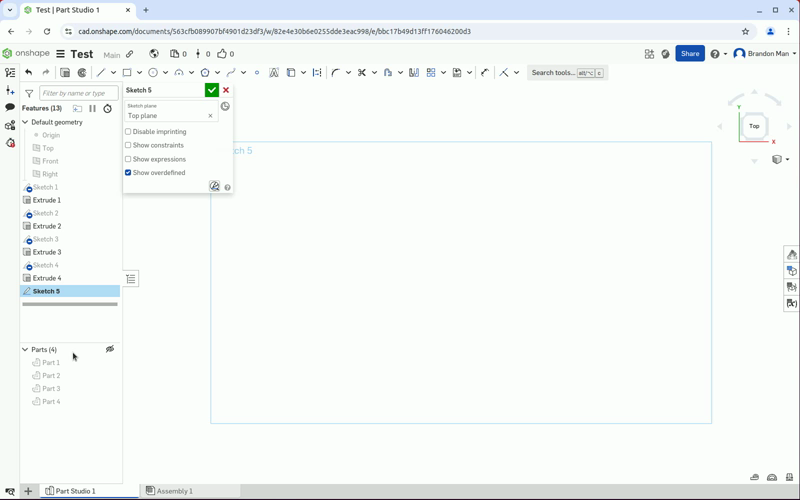
key(l)
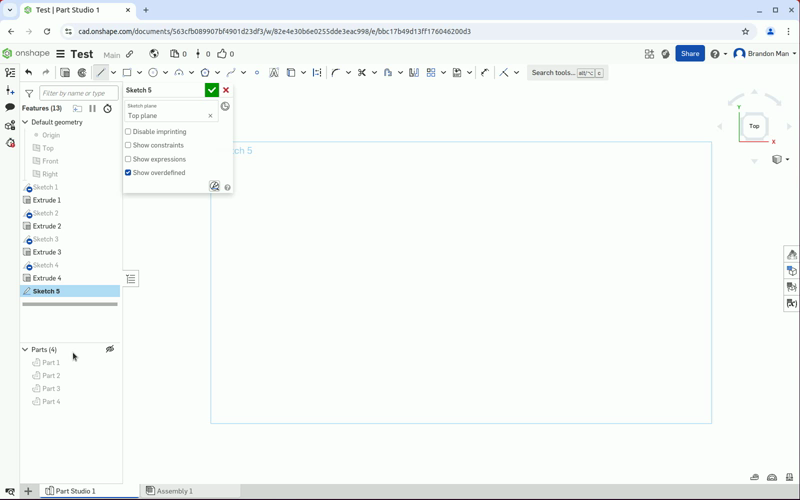
key_down(shift)
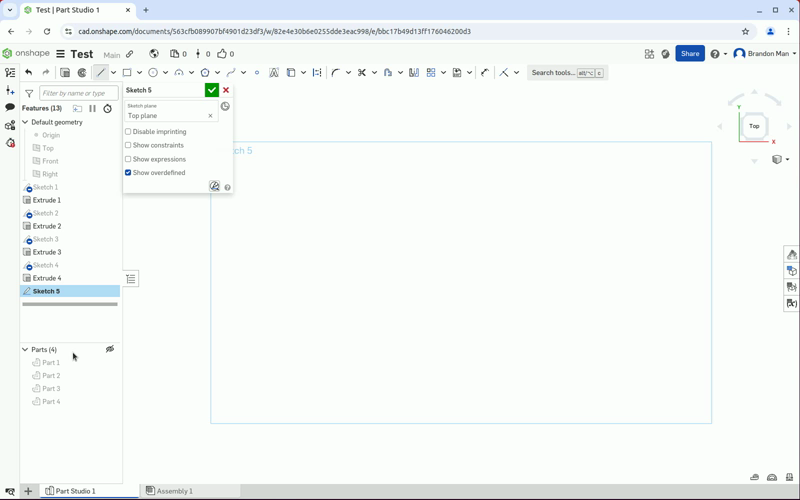
mouse_move(460, 307)
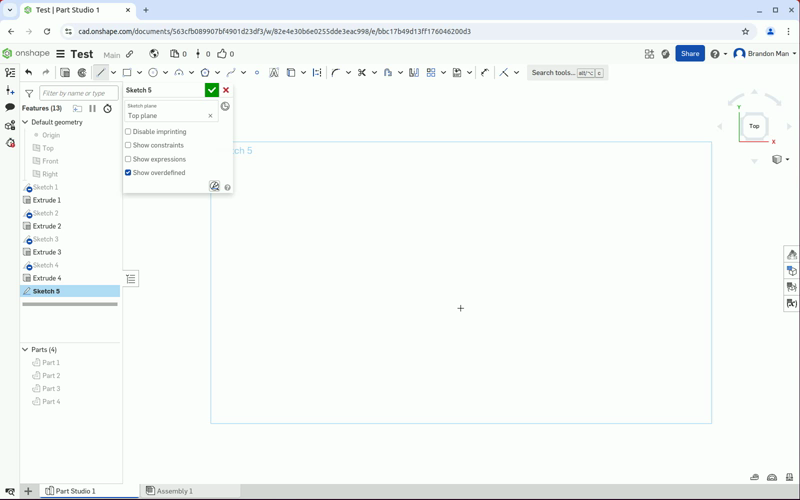
click(460, 307)
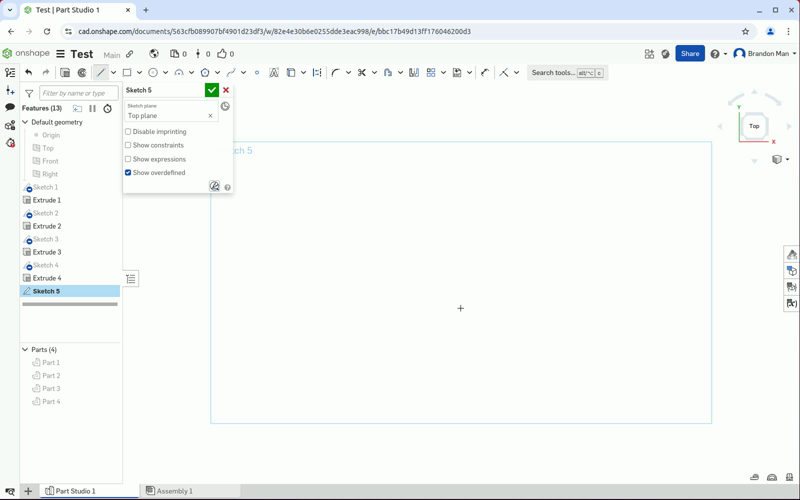
key_up(shift)
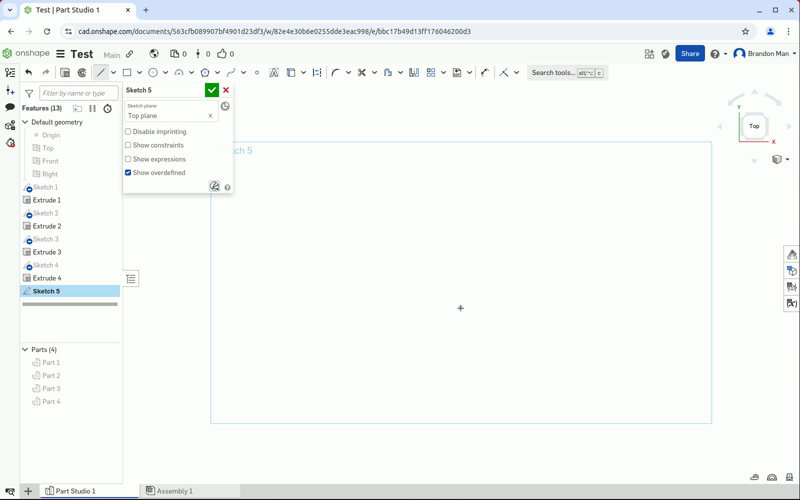
key_down(shift)
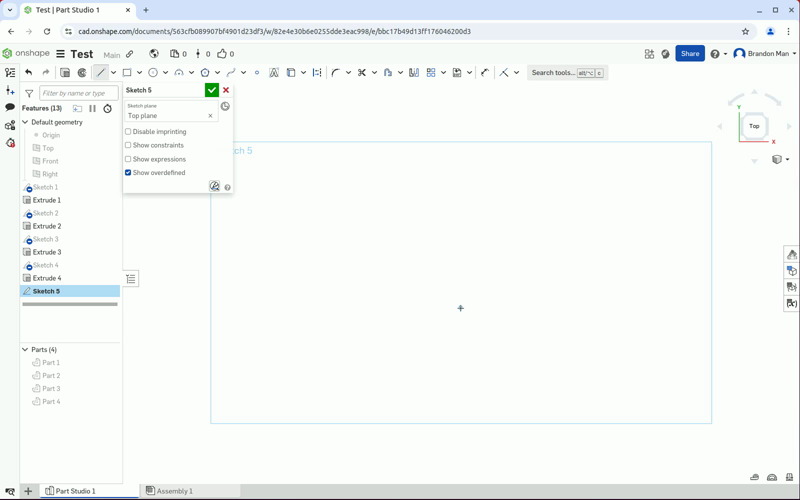
mouse_move(573, 307)
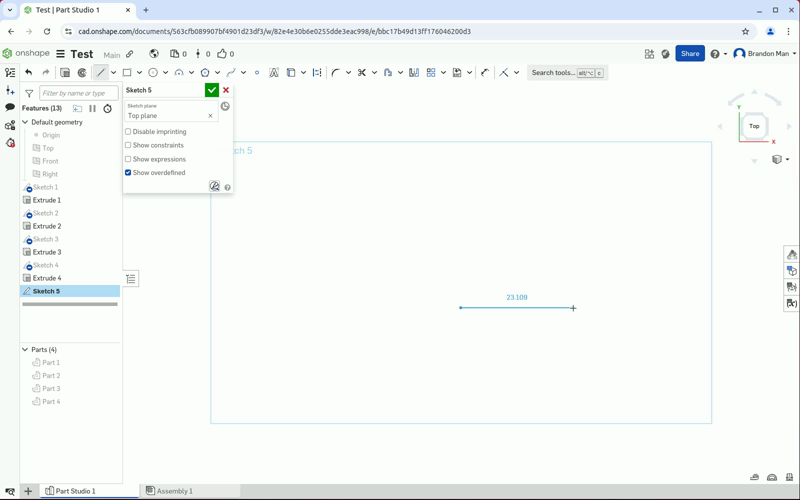
click(573, 307)
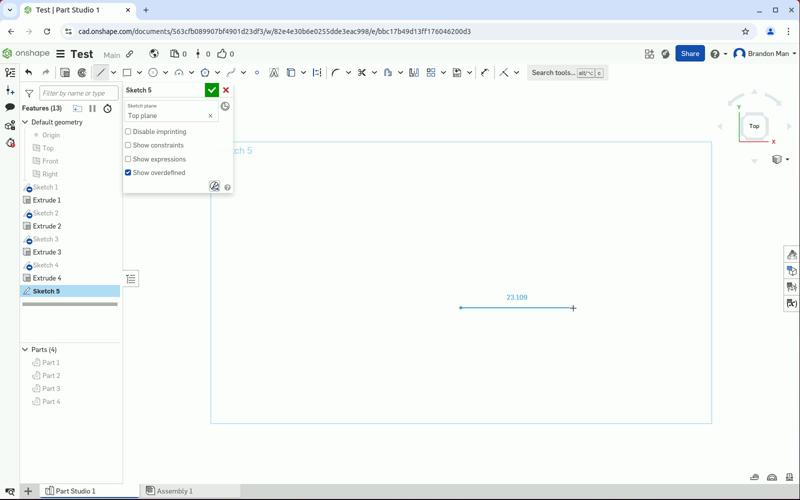
key_up(shift)
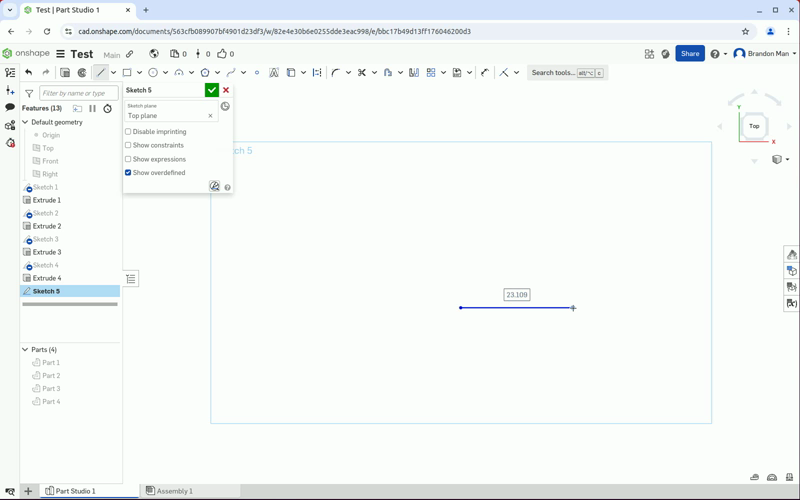
key_down(shift)
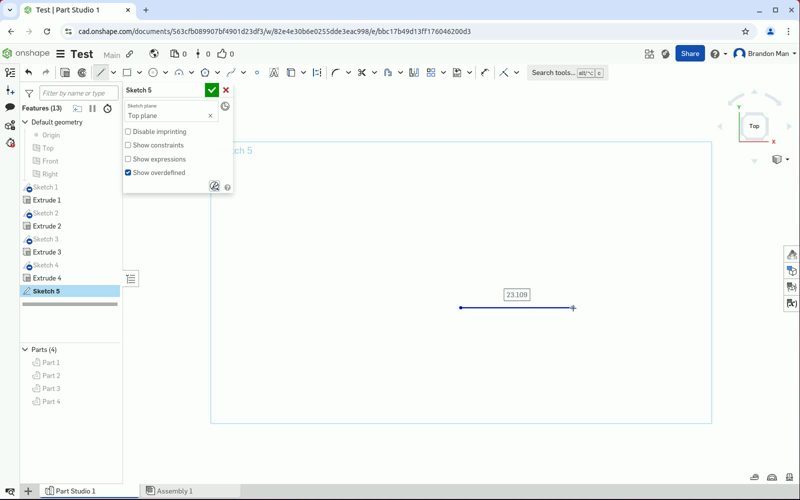
mouse_move(589, 307)
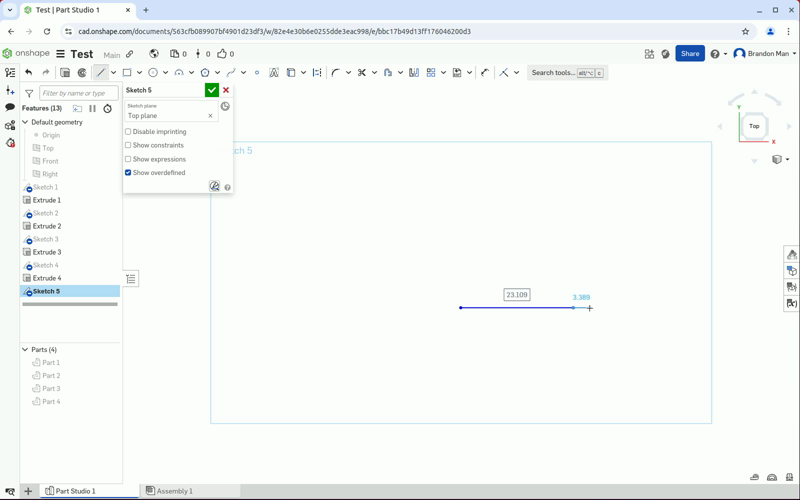
mouse_move(573, 283)
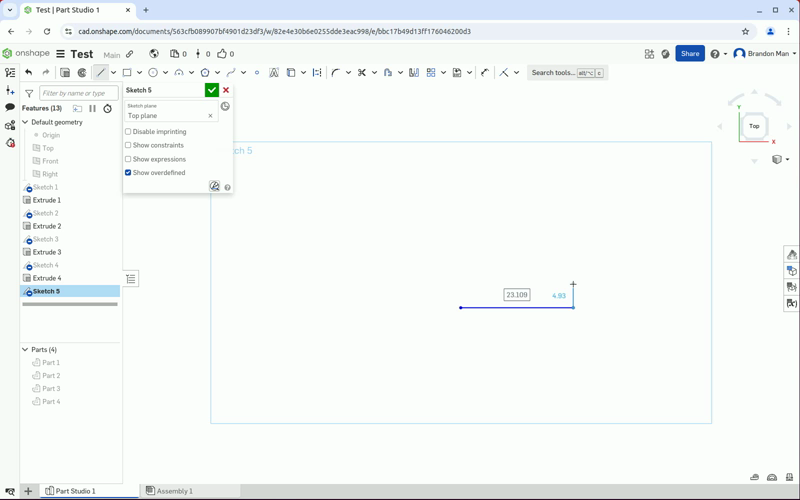
click(573, 283)
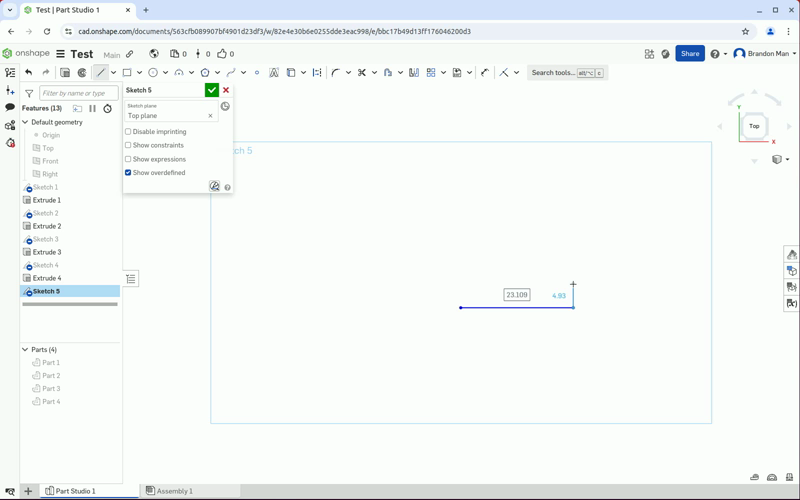
key_up(shift)
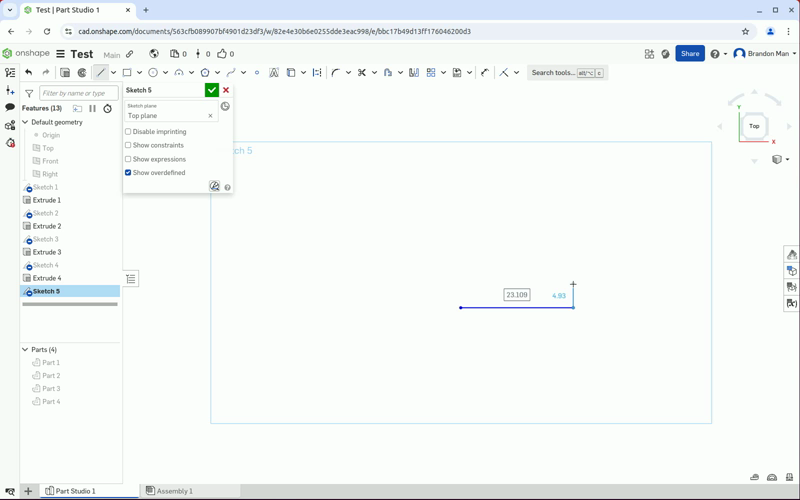
key_down(shift)
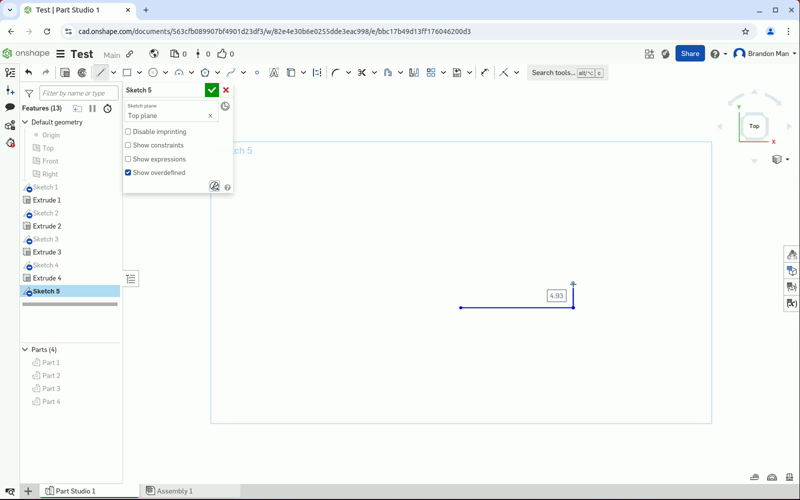
mouse_move(466, 283)
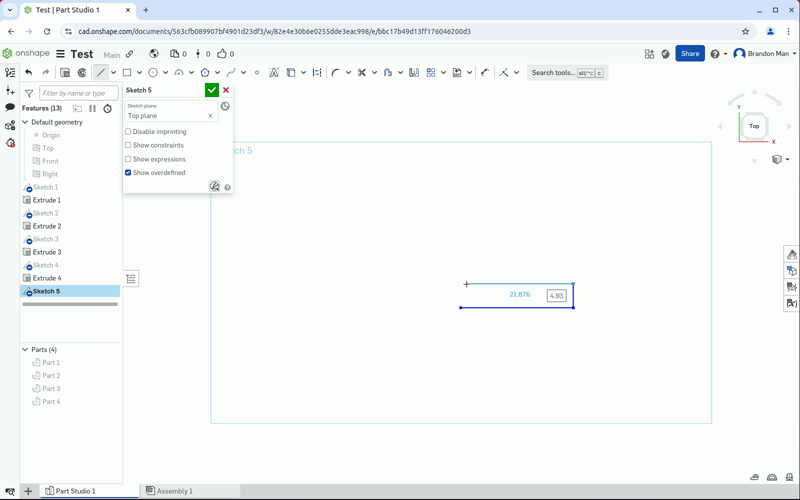
click(466, 283)
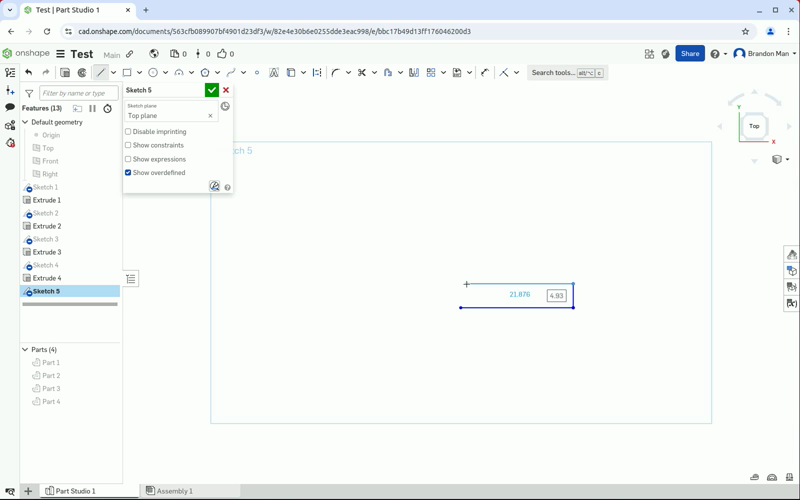
key_up(shift)
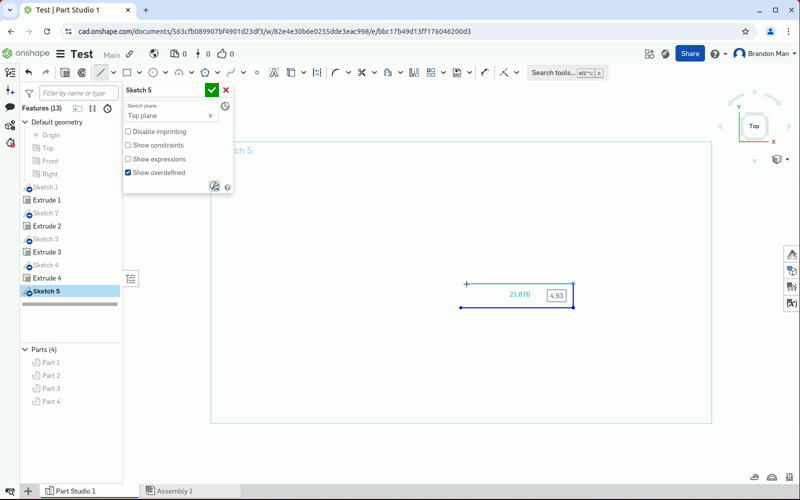
key_down(shift)
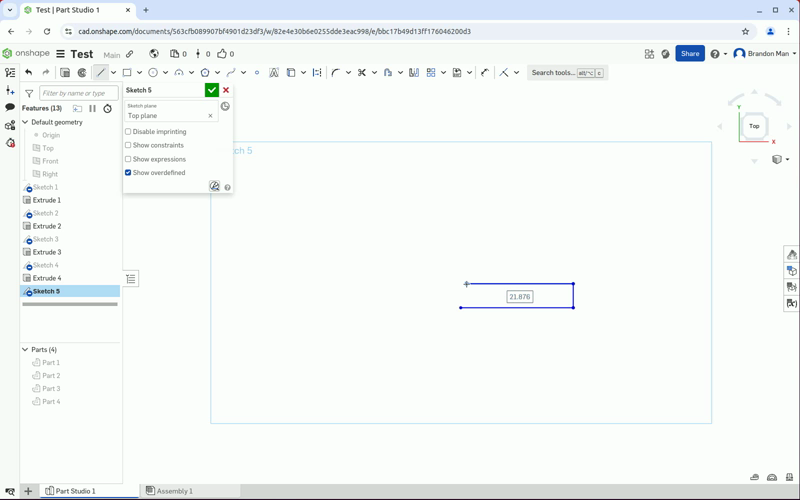
mouse_move(496, 283)
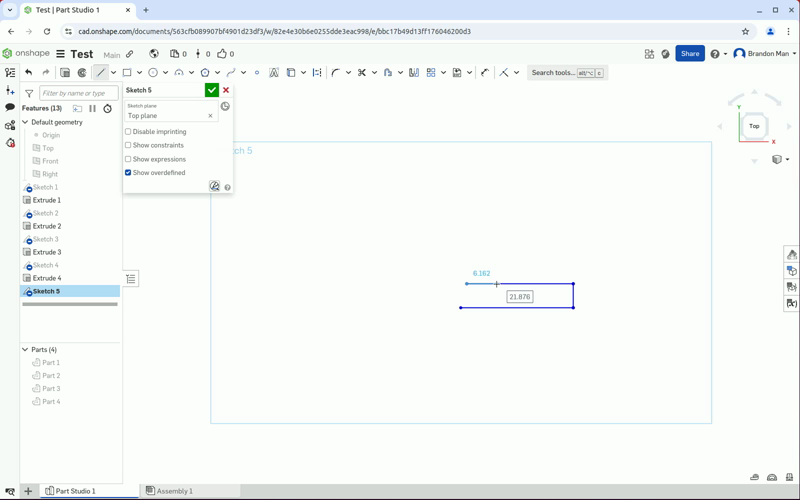
mouse_move(460, 283)
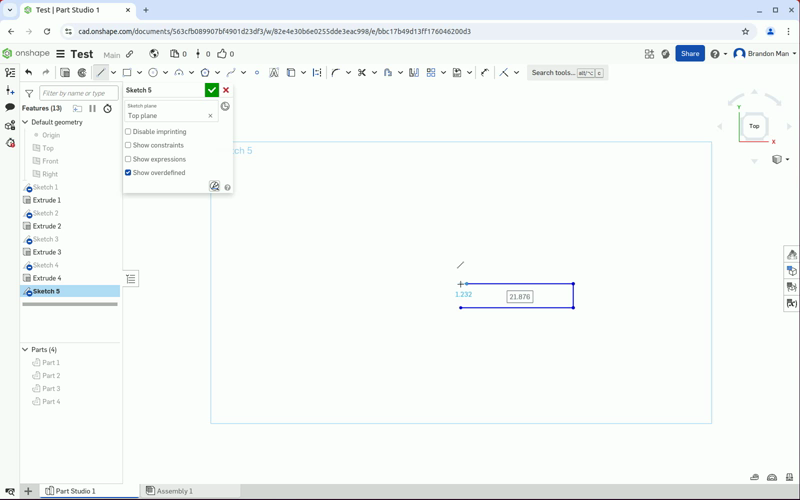
scroll(6)
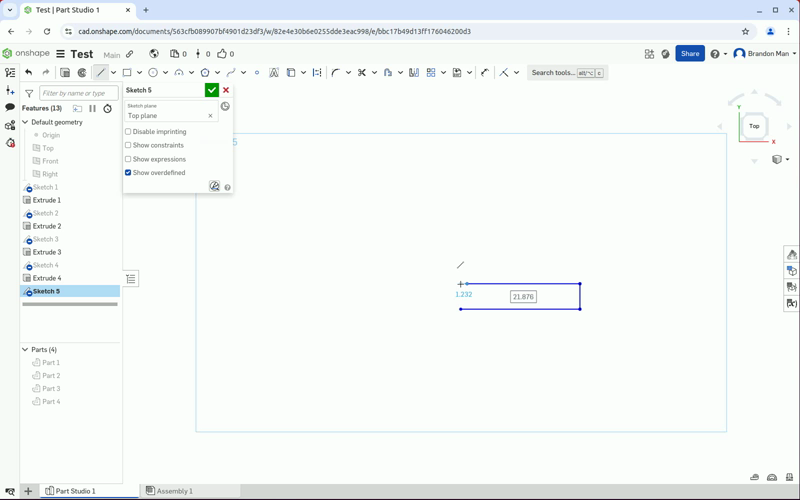
scroll(6)
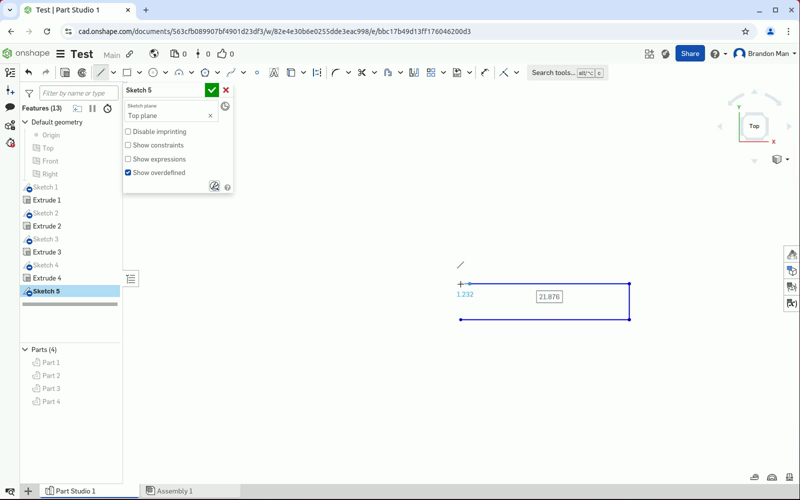
scroll(6)
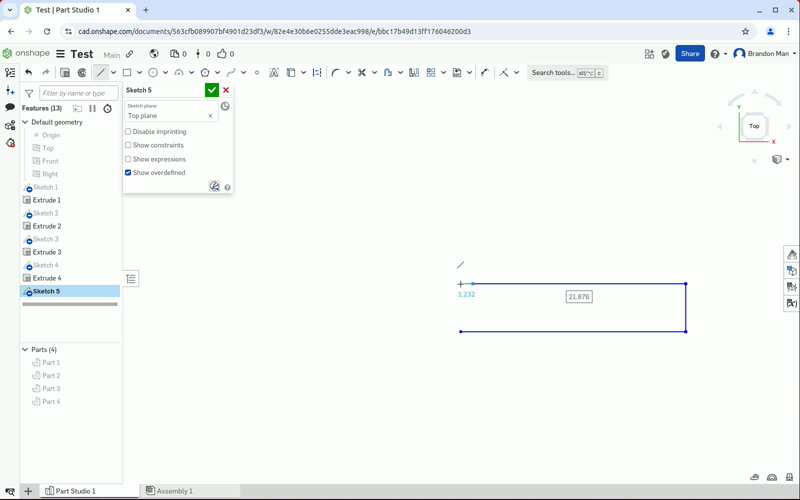
scroll(6)
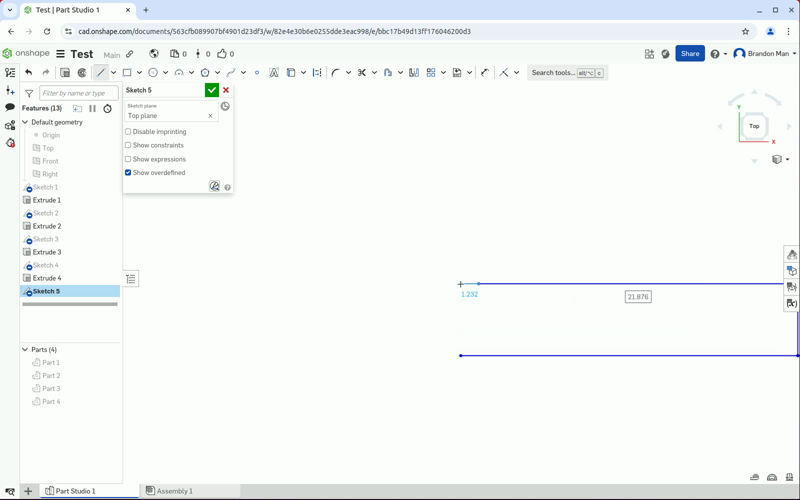
scroll(6)
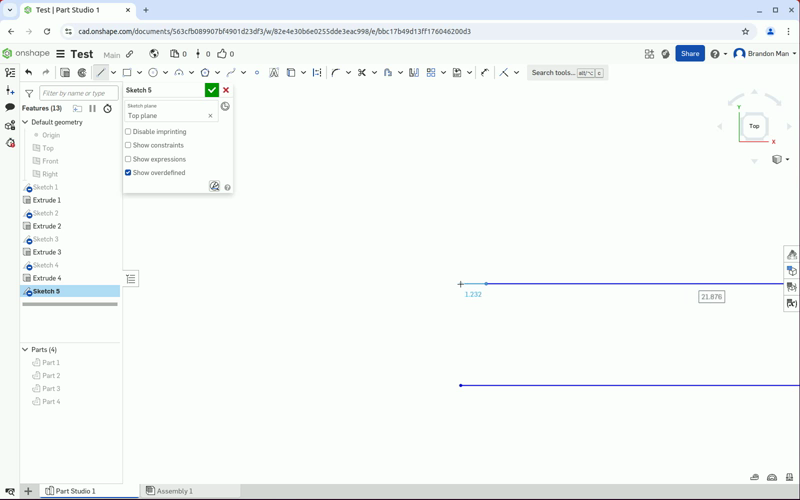
scroll(6)
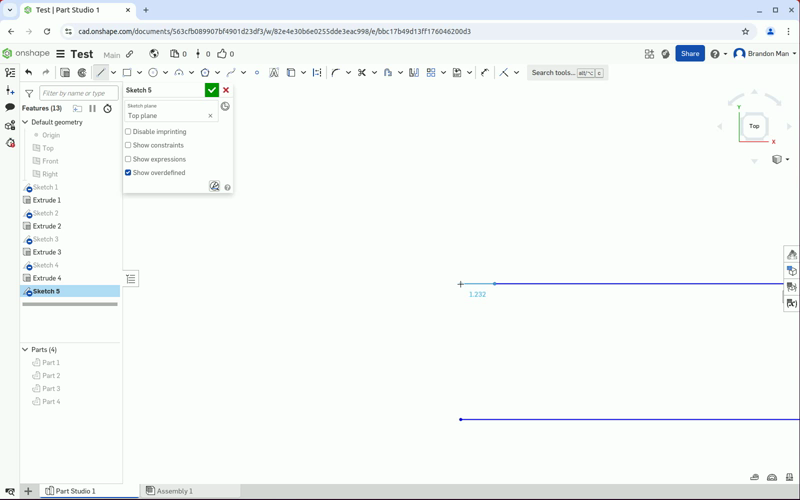
scroll(6)
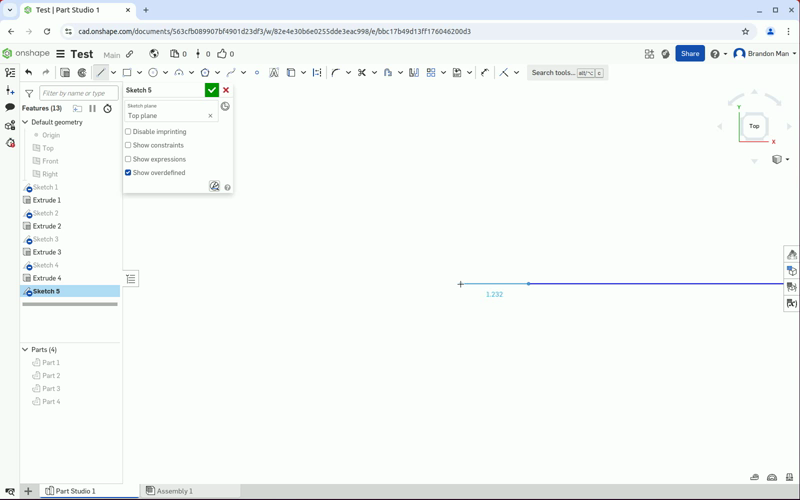
click(460, 283)
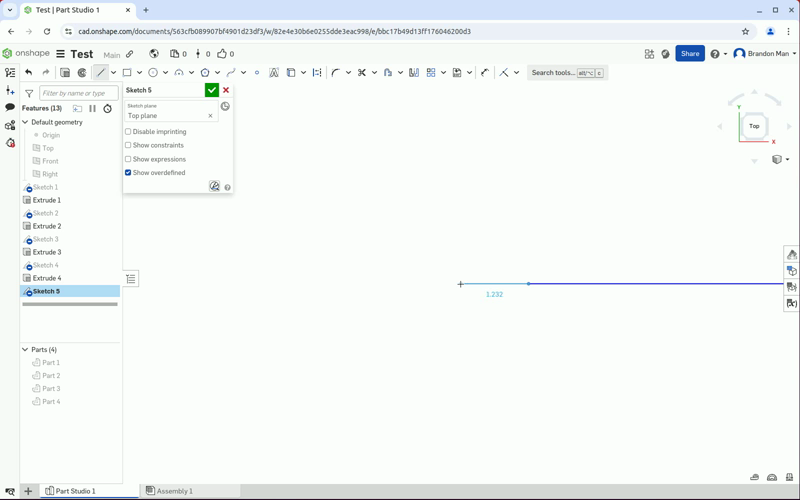
scroll(-6)
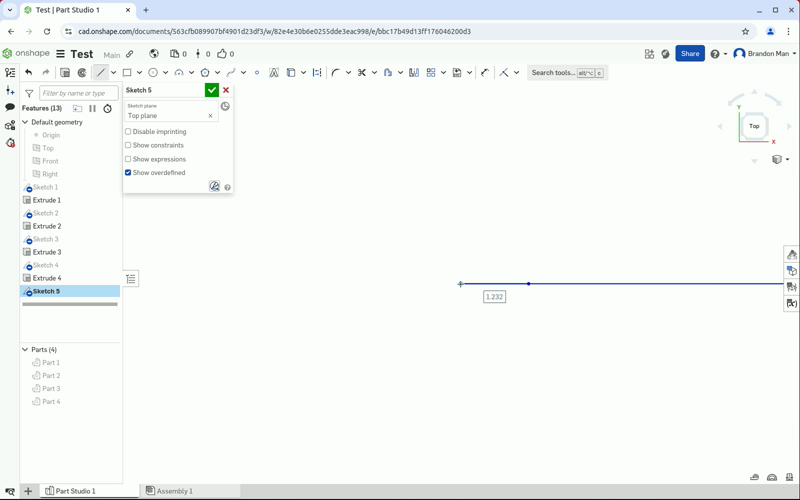
scroll(-6)
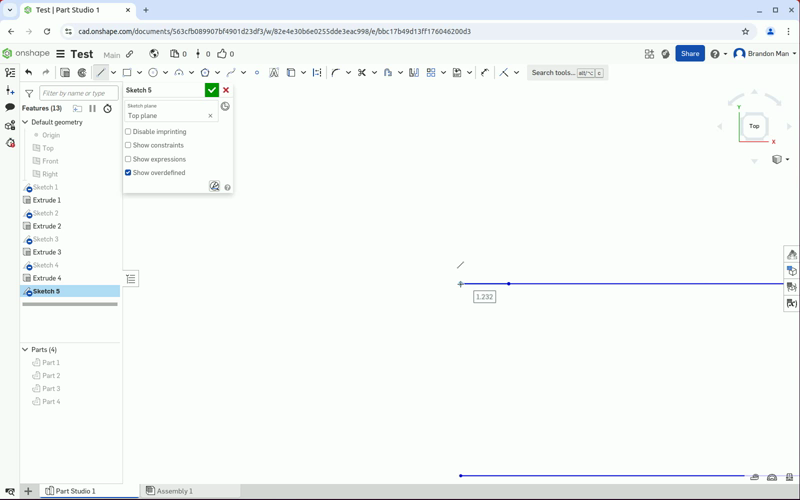
scroll(-6)
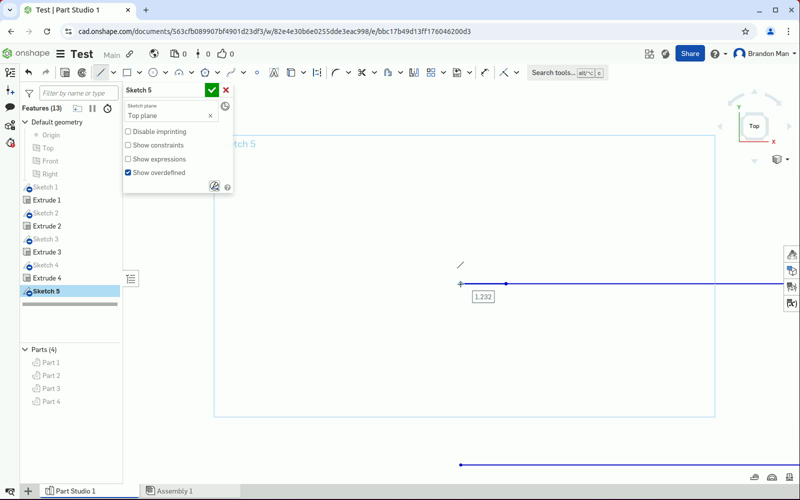
scroll(-6)
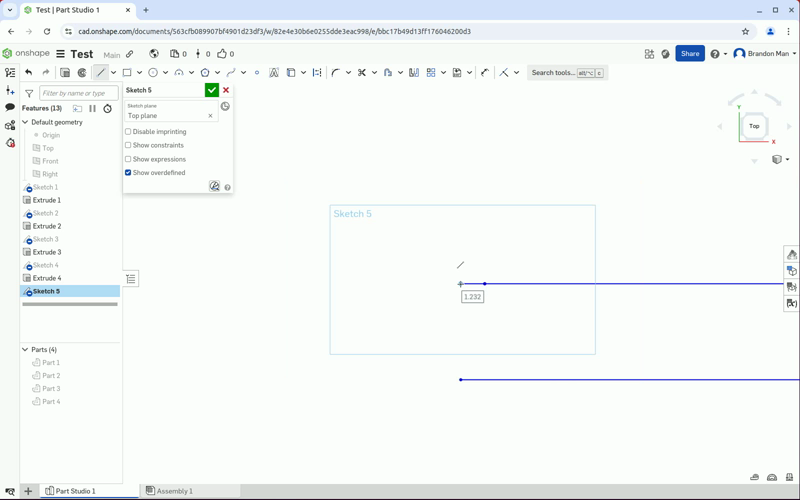
scroll(-6)
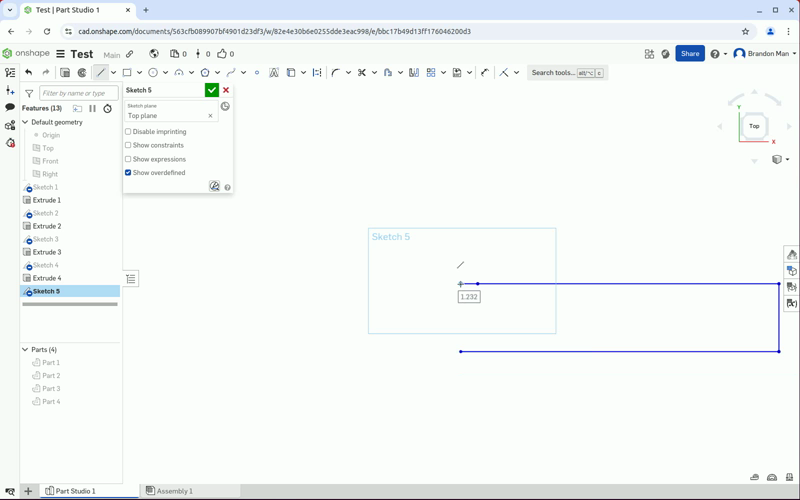
scroll(-6)
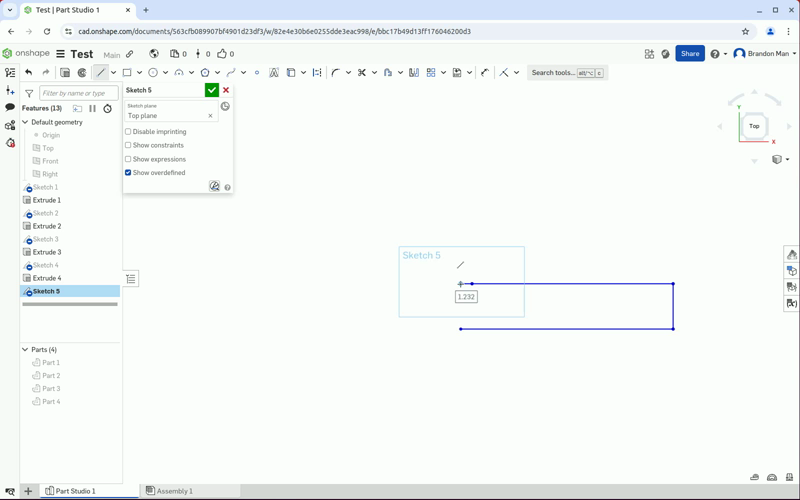
scroll(-6)
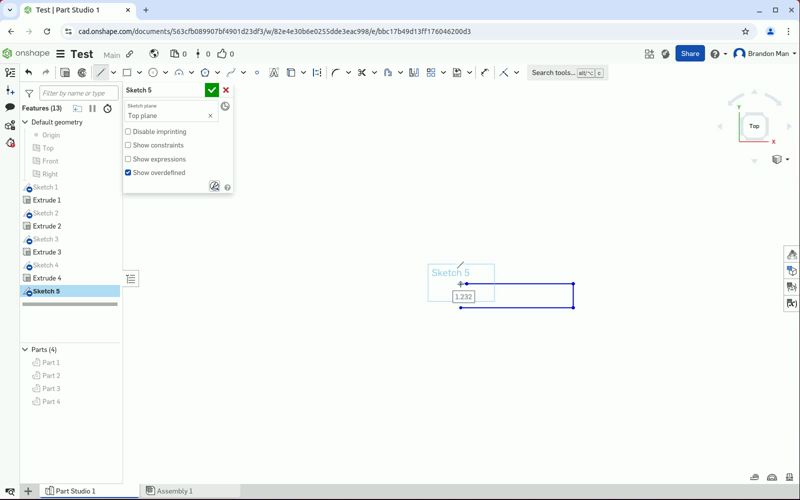
key_up(shift)
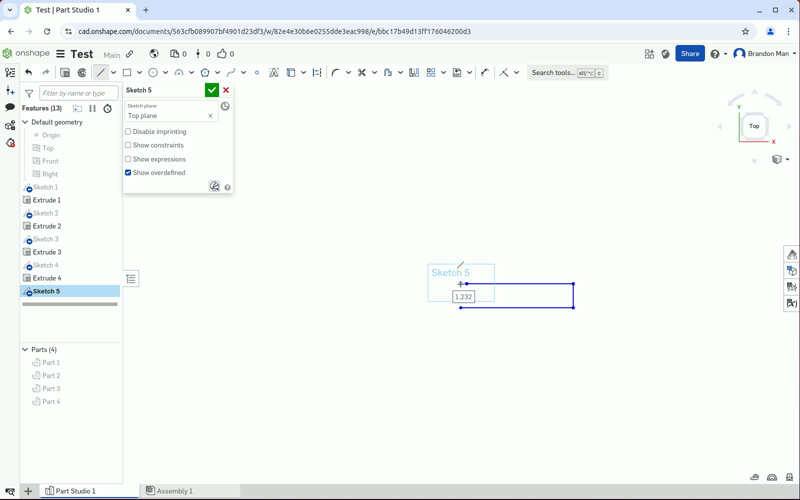
mouse_move(490, 283)
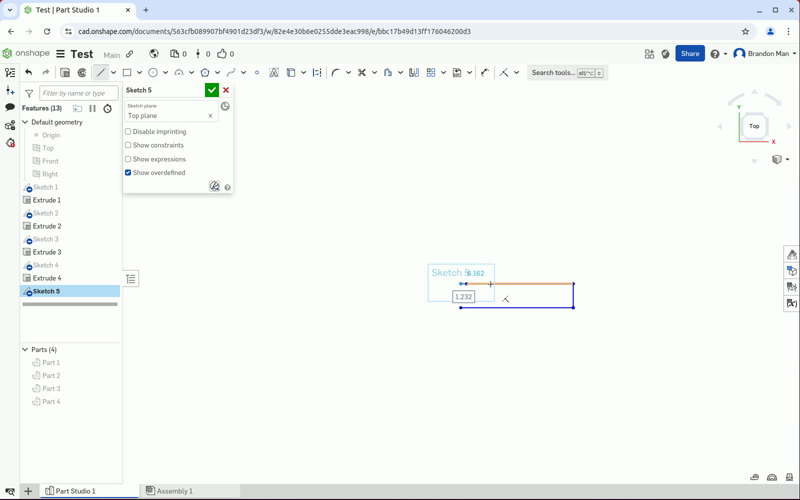
key_down(shift)
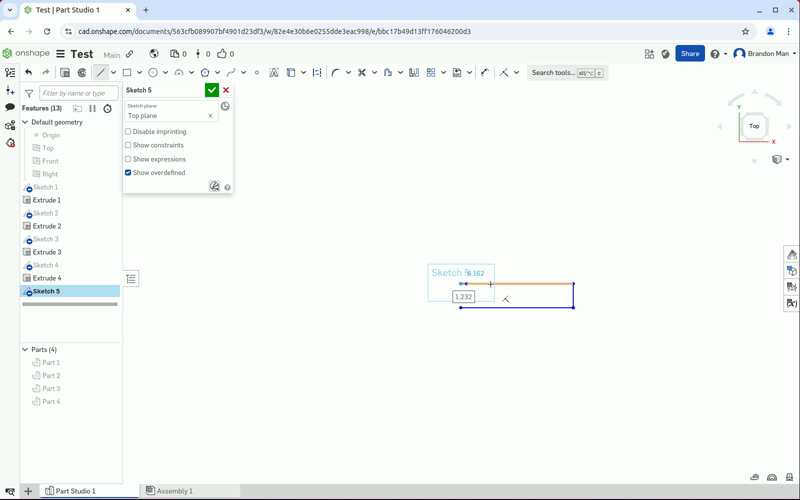
mouse_move(460, 307)
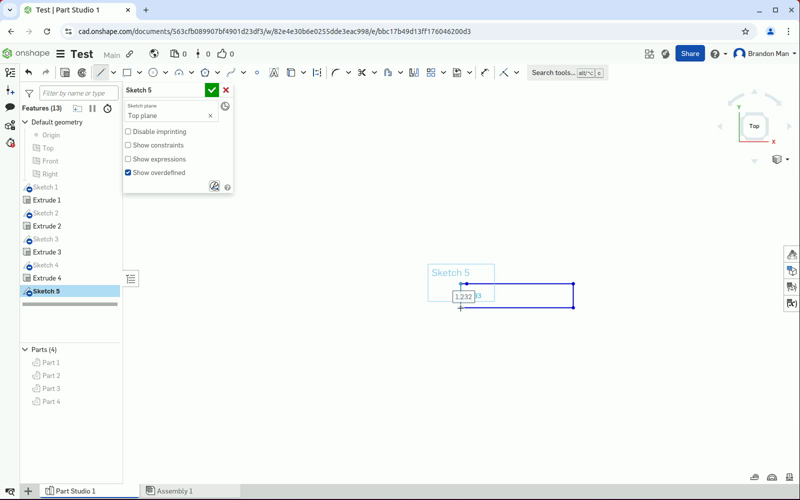
key_up(shift)
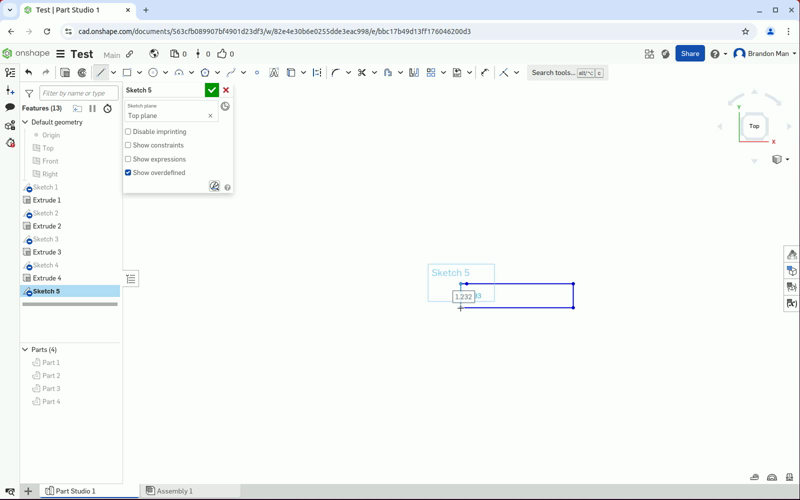
click(460, 307)
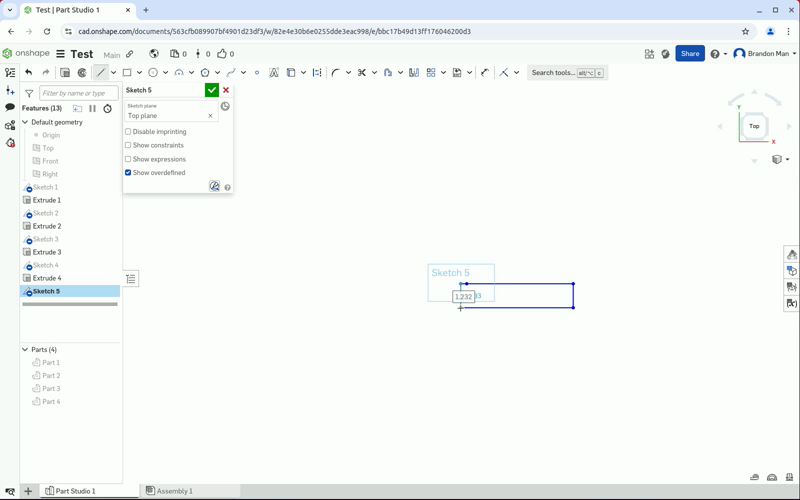
key(esc)
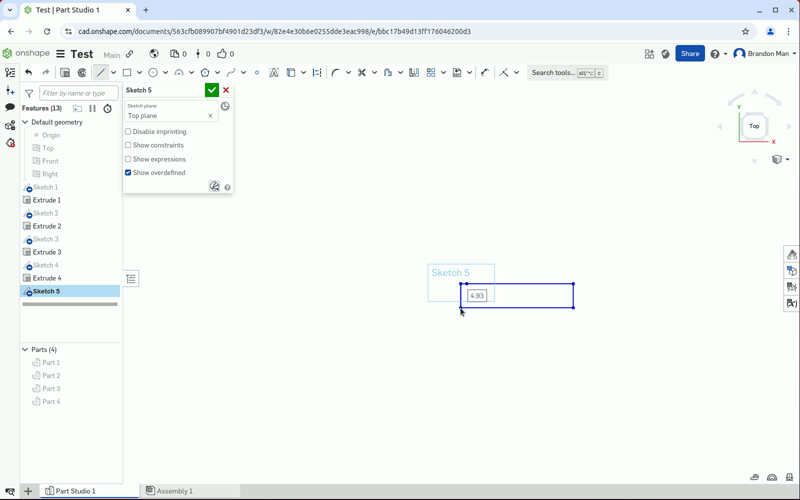
key(c)
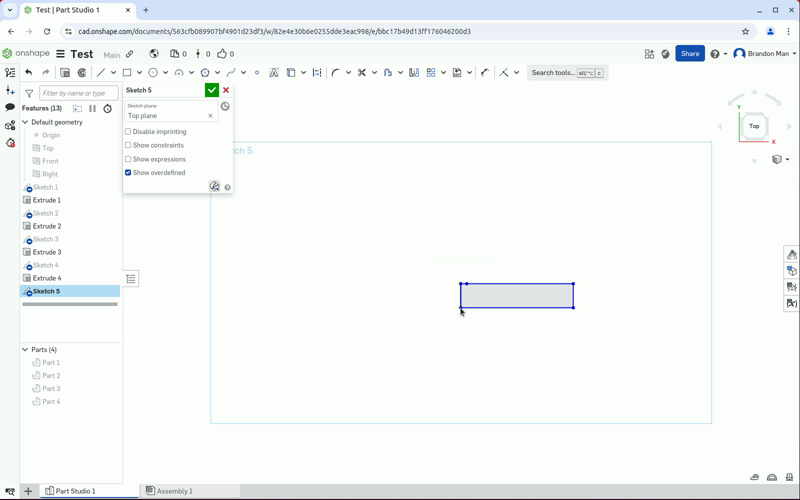
key_down(shift)
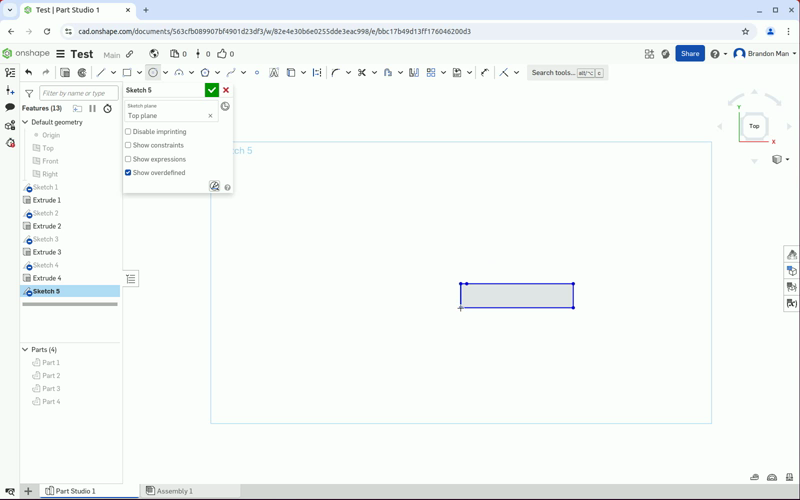
mouse_move(561, 295)
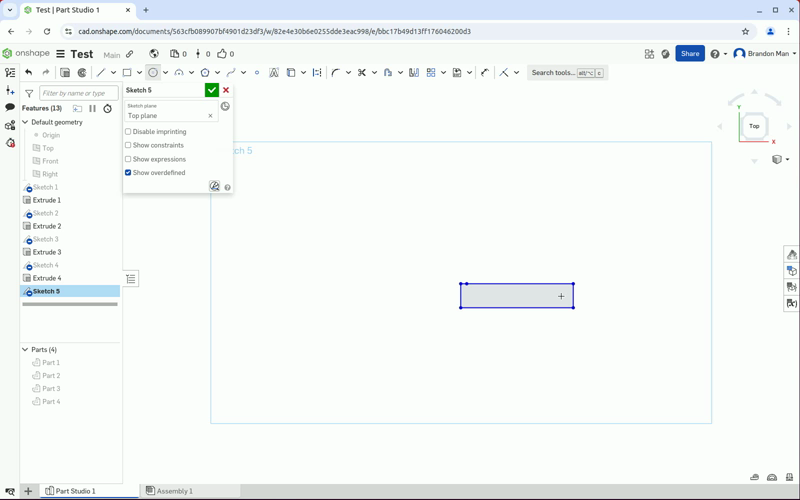
click(561, 295)
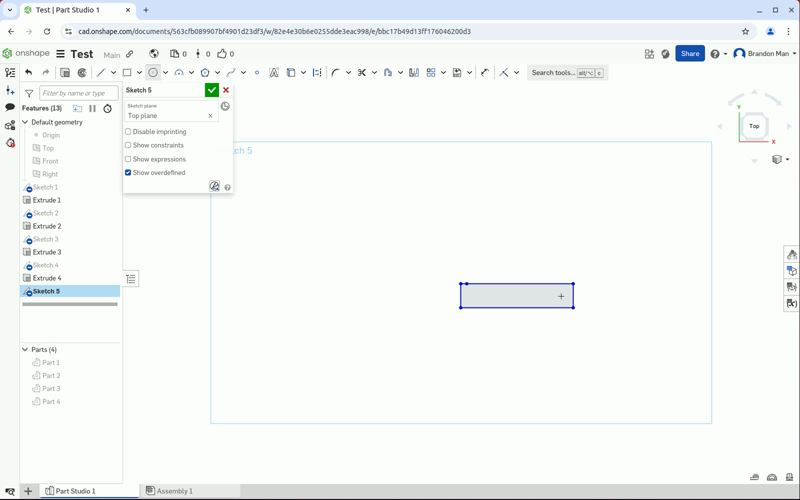
key_up(shift)
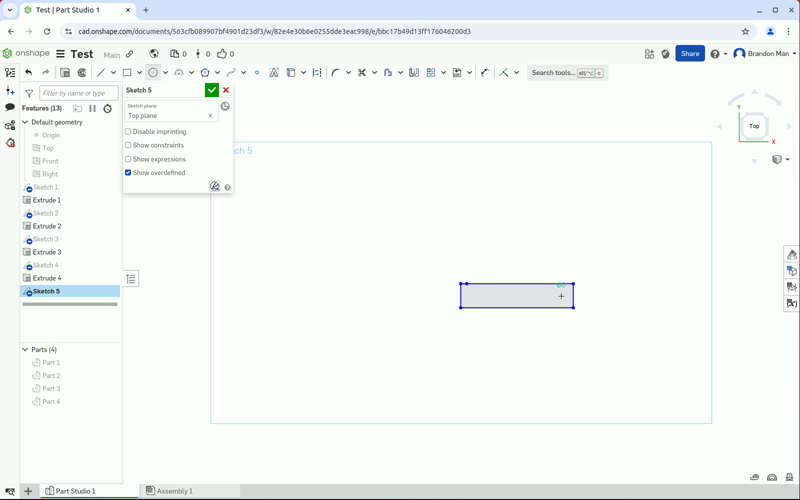
mouse_move(566, 295)
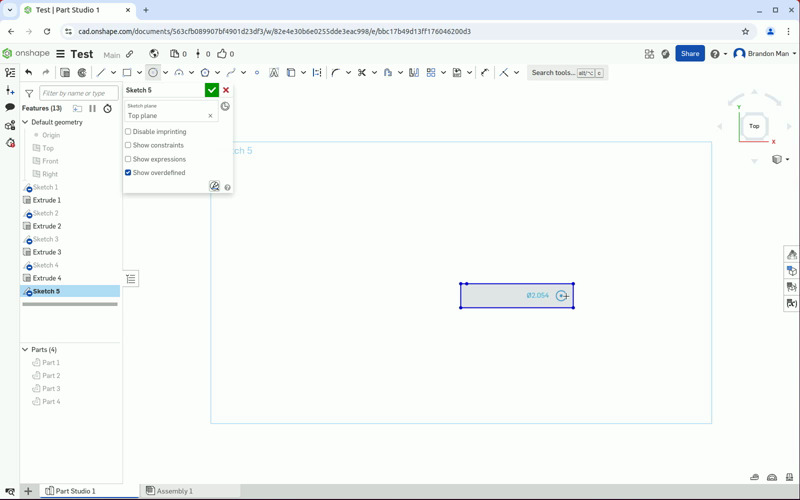
click(566, 295)
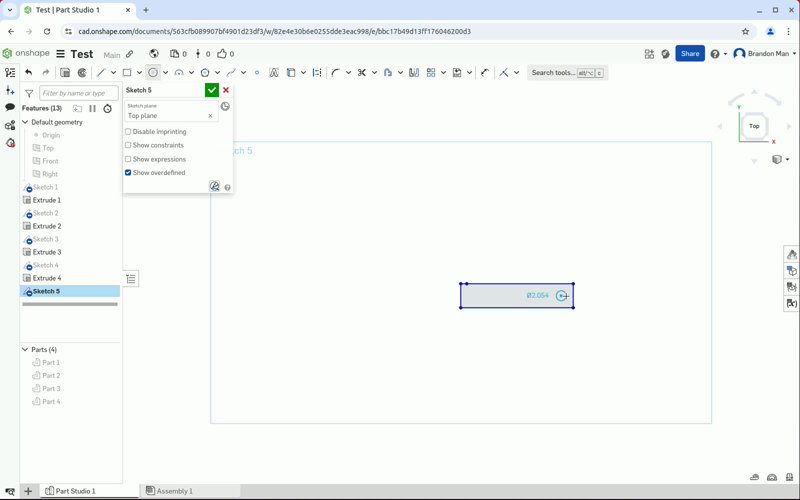
key(esc)
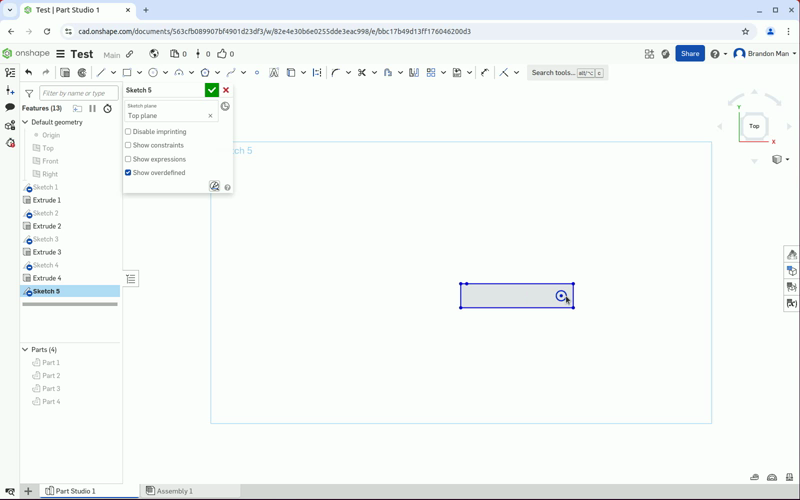
mouse_move(484, 287)
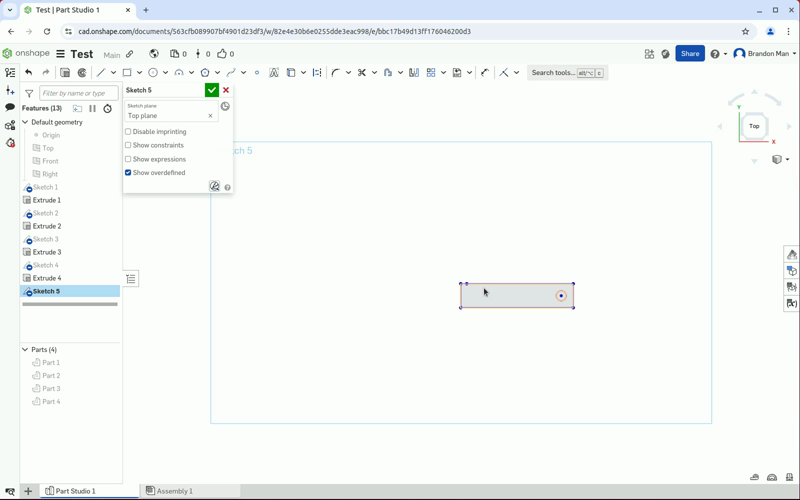
click(484, 287)
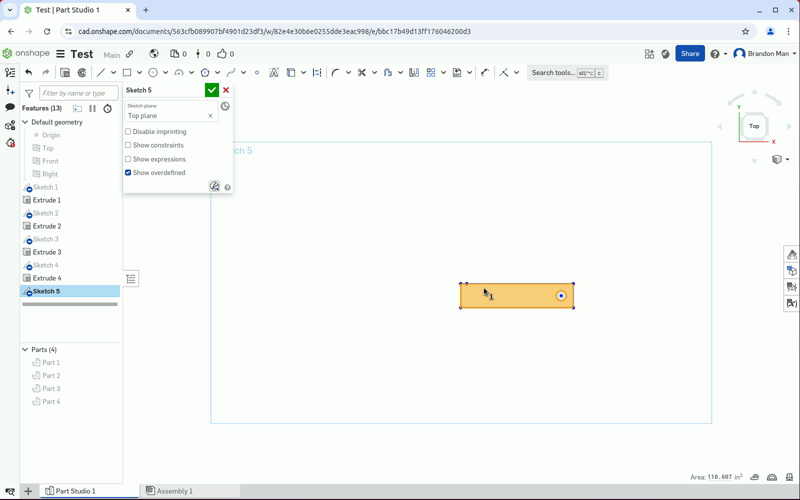
mouse_move(73, 352)
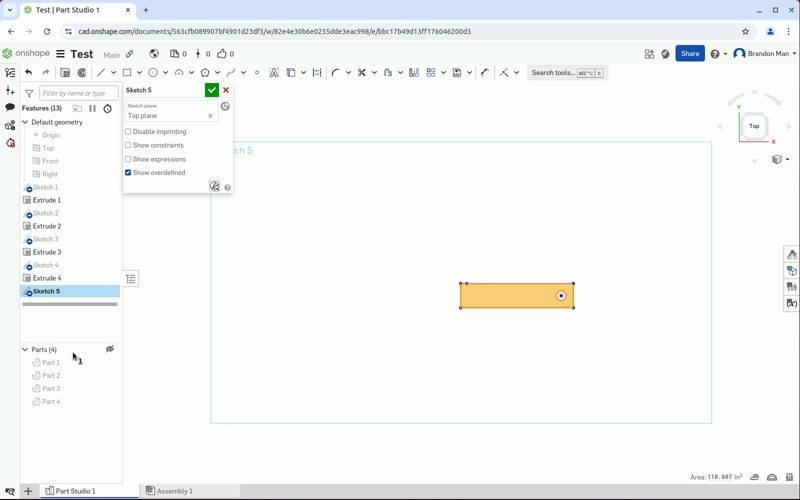
key(shift+y)
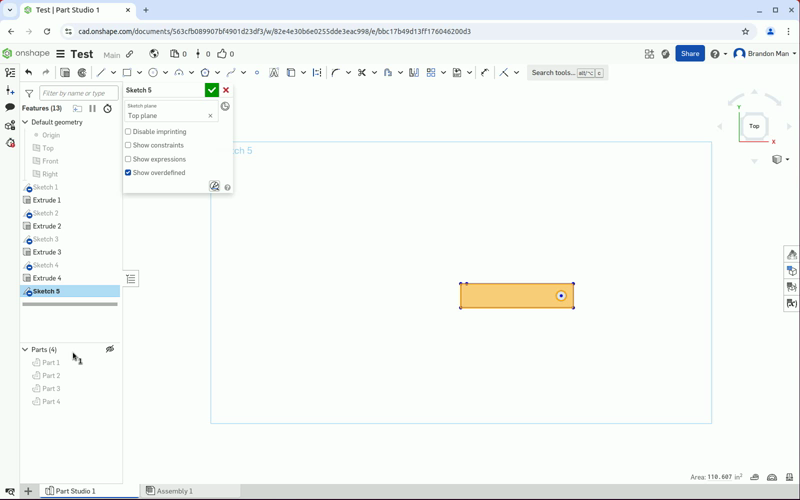
key(shift+e)
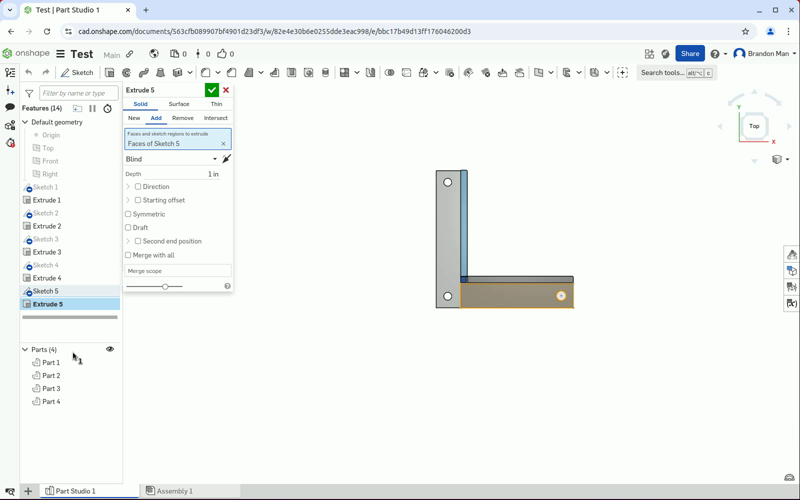
mouse_move(143, 106)
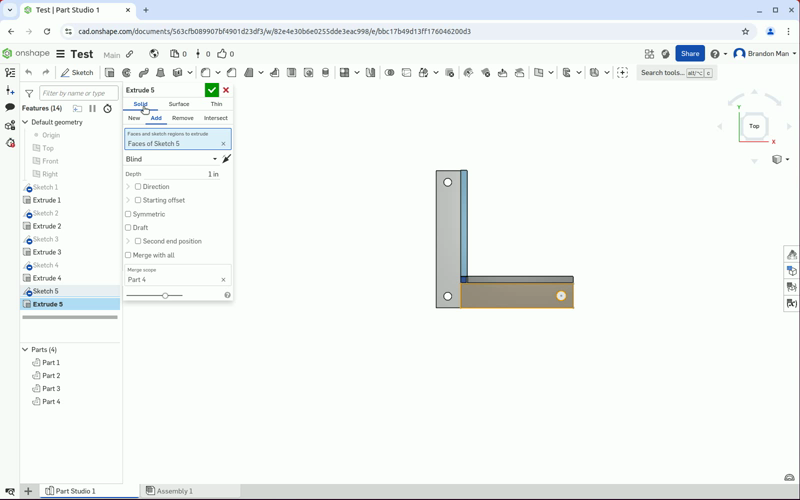
click(143, 106)
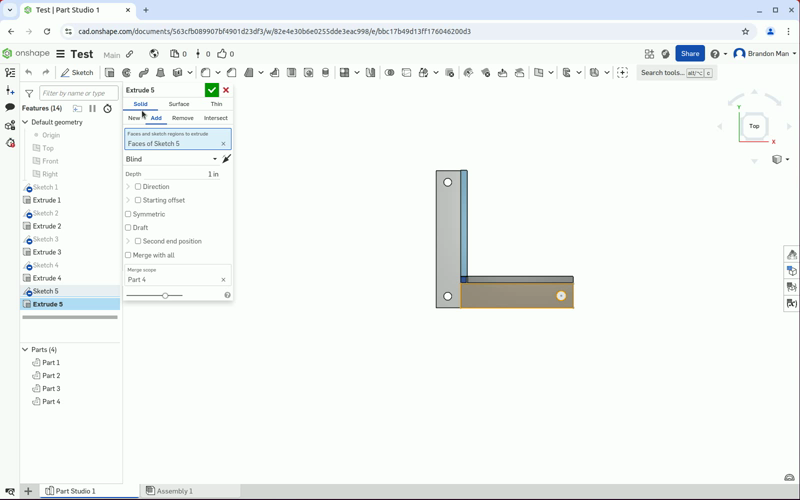
mouse_move(137, 120)
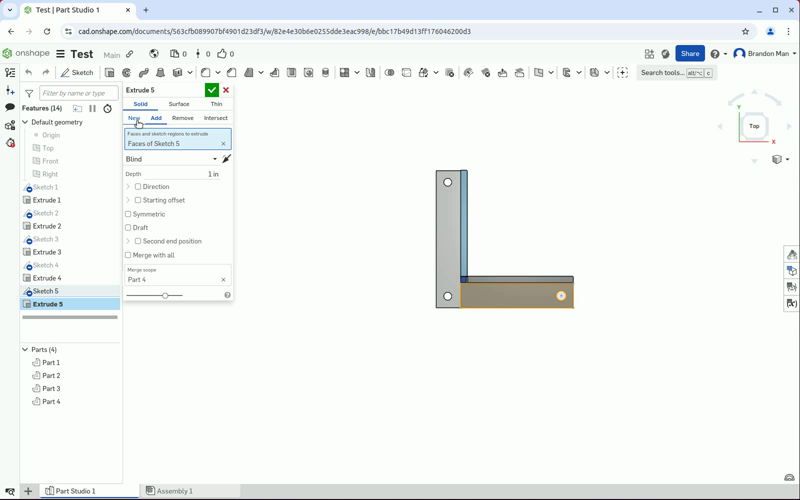
click(137, 120)
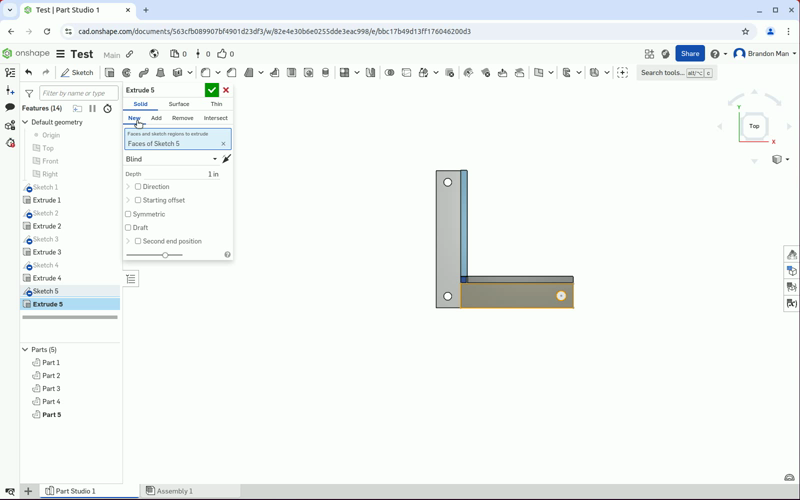
key(tab, 4)
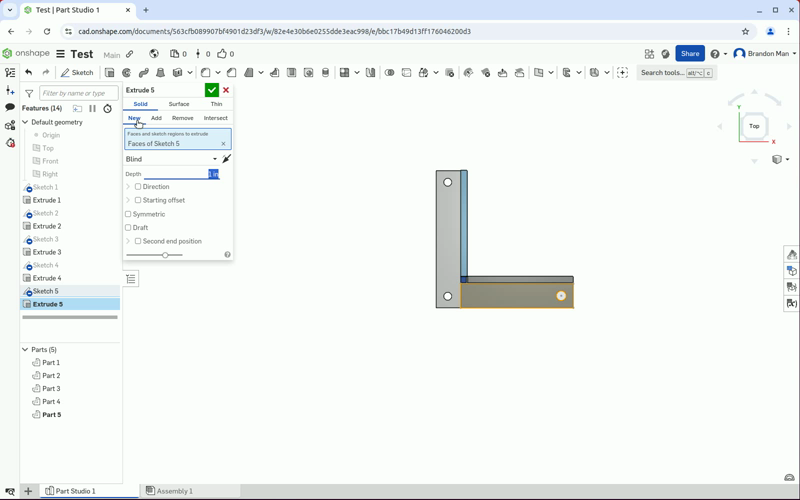
text(0.963)
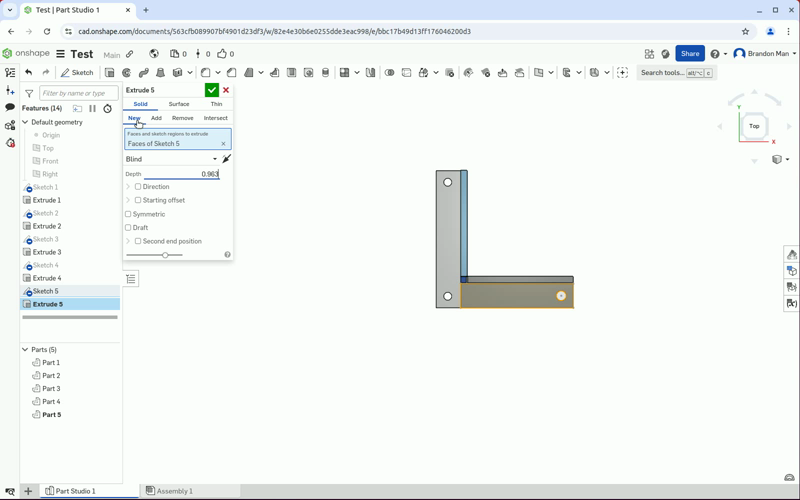
key(enter)
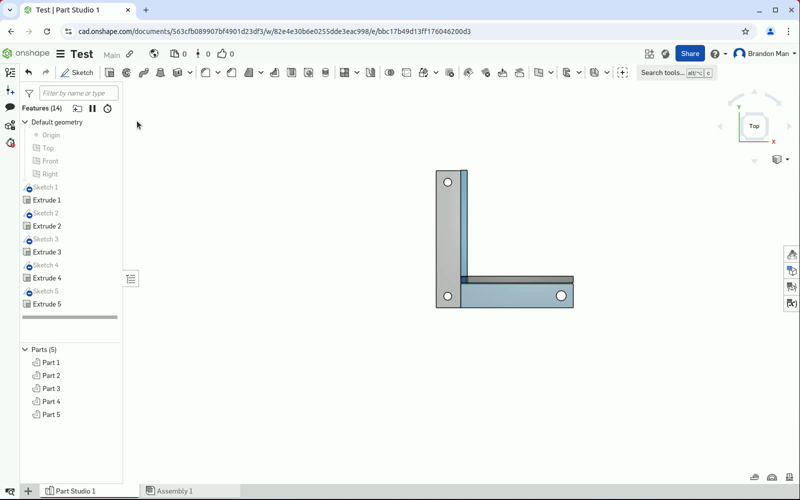
key(shift+h)
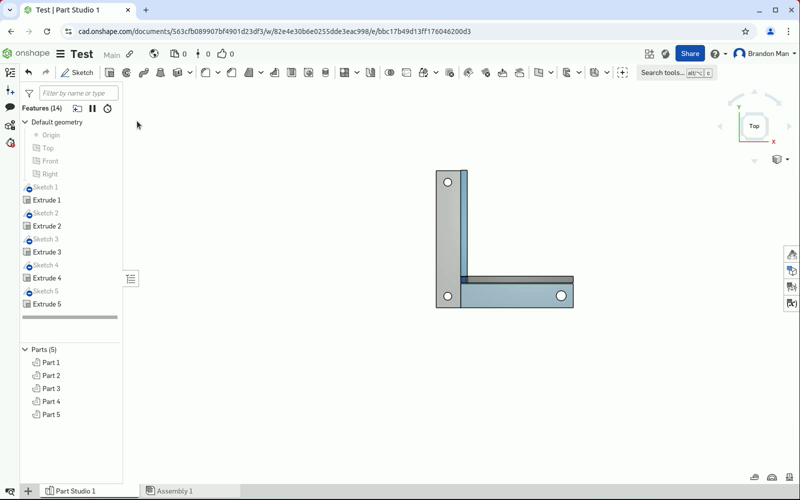
key(shift+h)
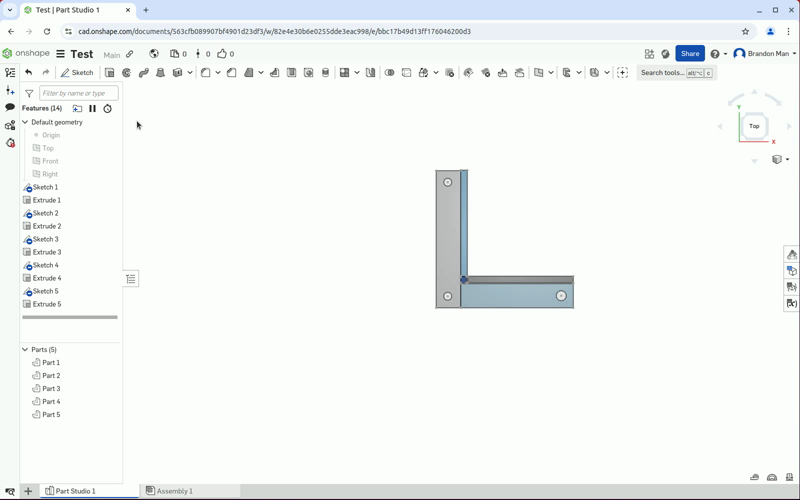
key(shift+7)
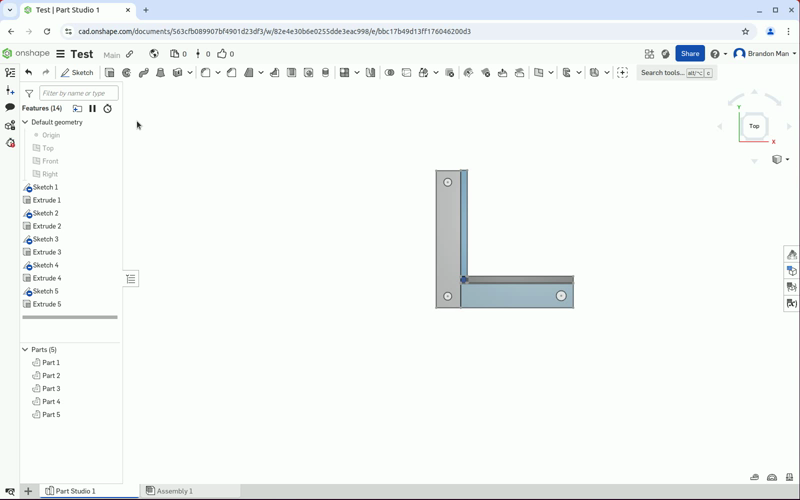
key(up, 3)
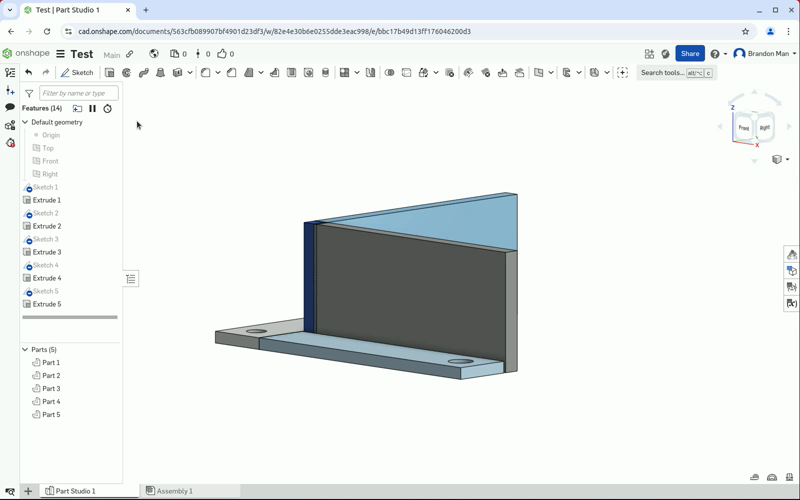
key(left, 3)
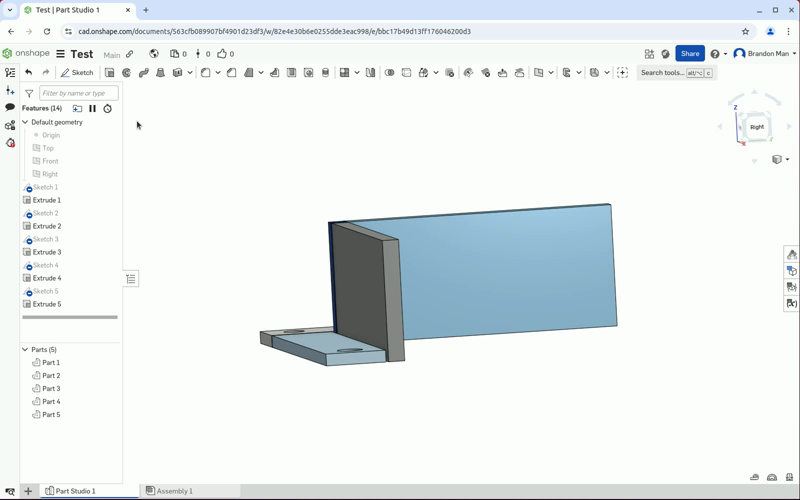
key(right, 3)
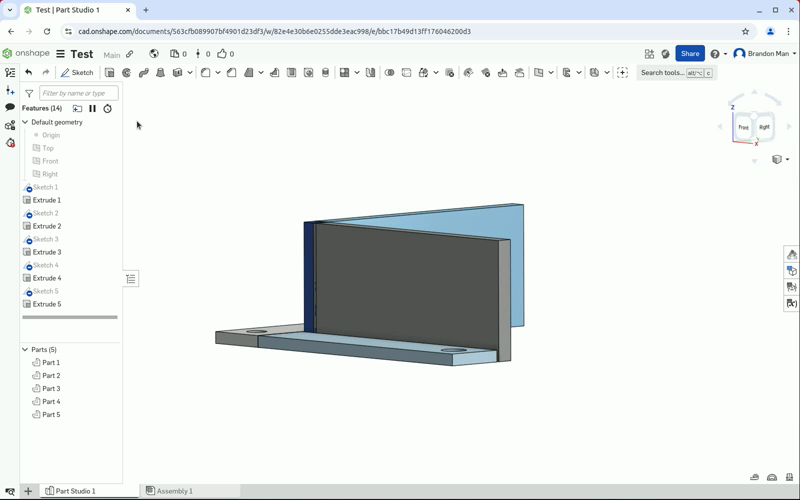
key(down, 3)
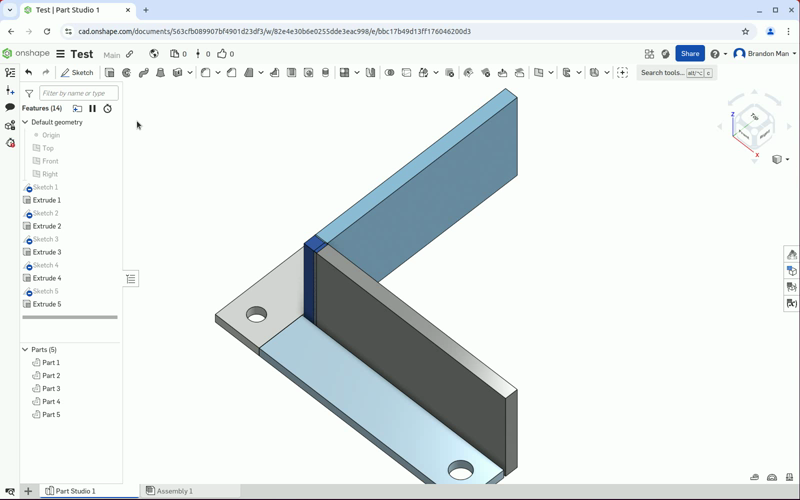
mouse_move(73, 189)
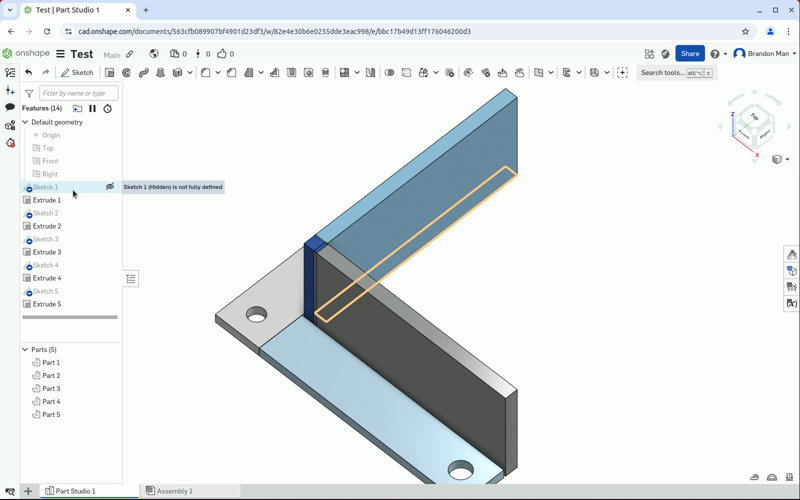
click(73, 189)